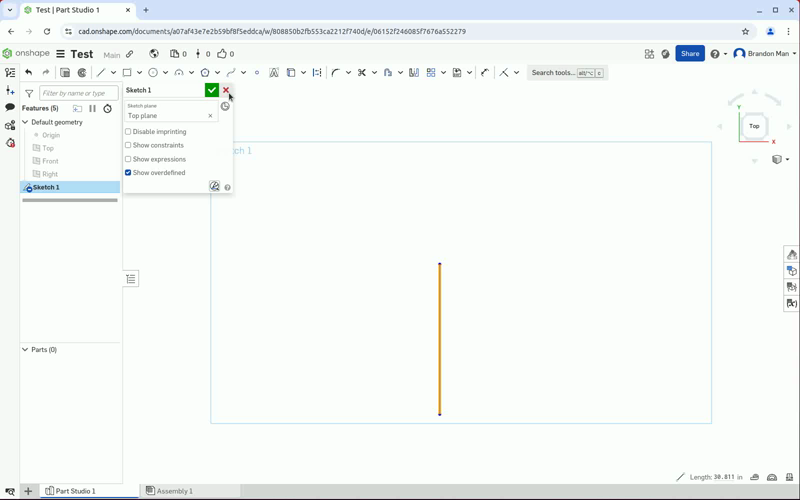
key(shift+h)
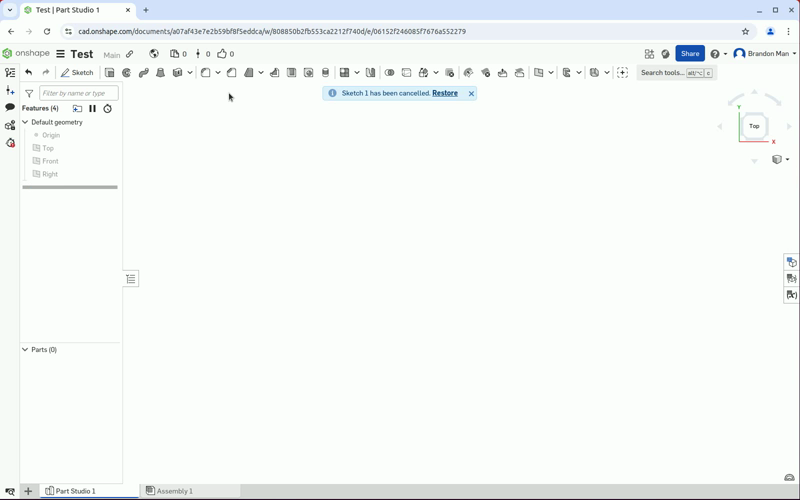
mouse_move(73, 352)
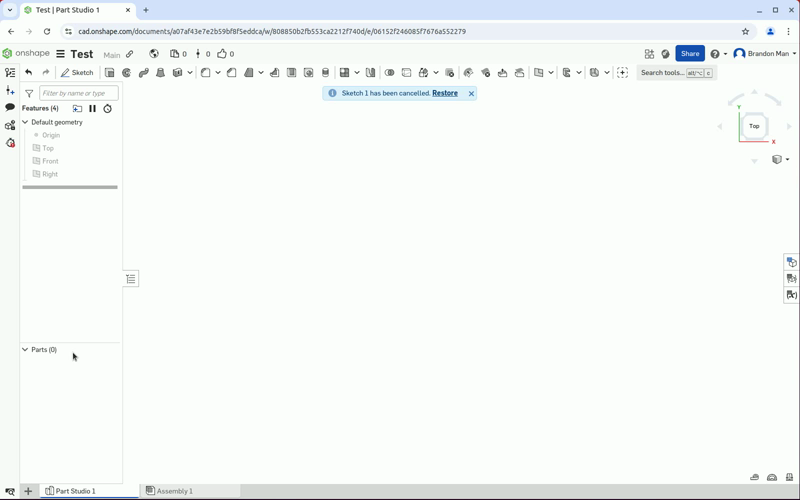
key(y)
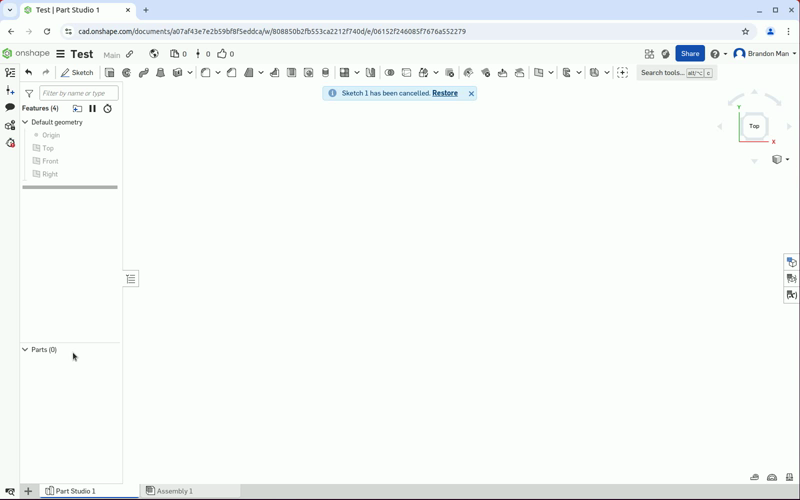
key(shift+p)
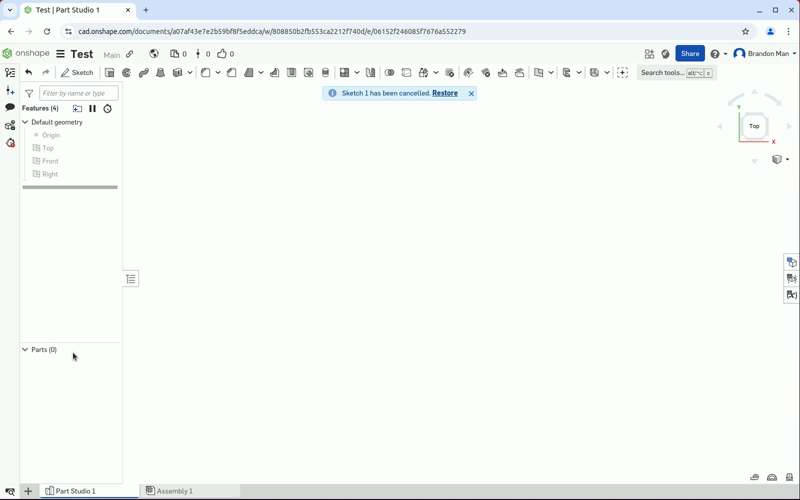
key(space)
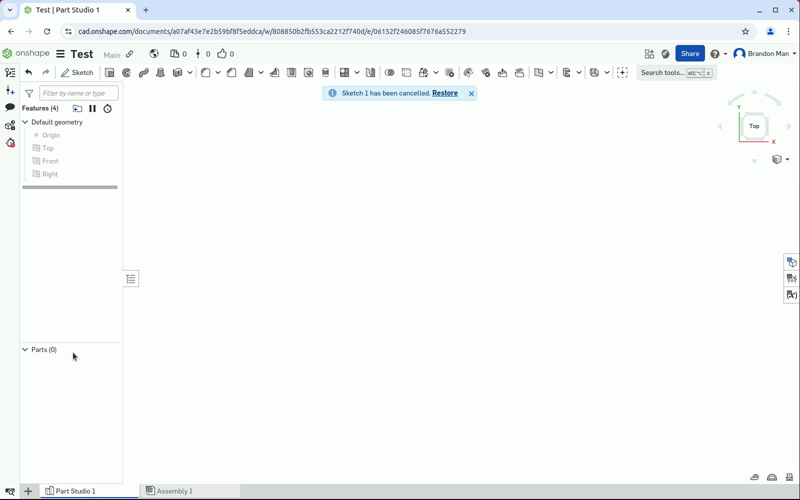
key_down(shift)
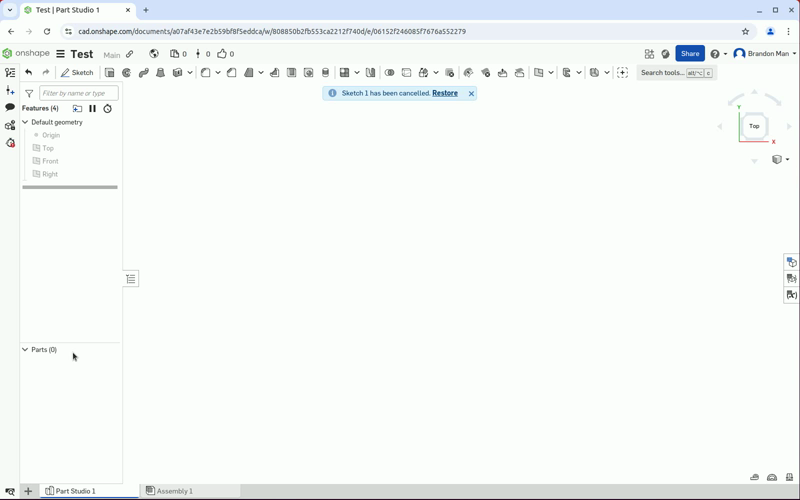
key(up)
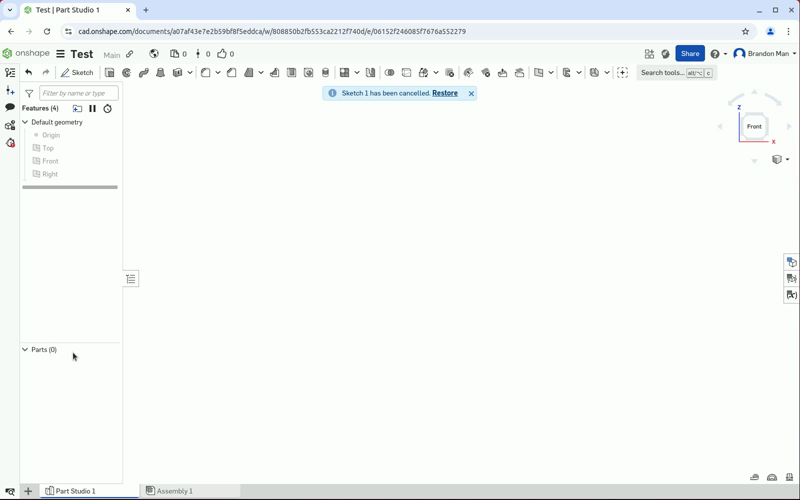
key_up(shift)
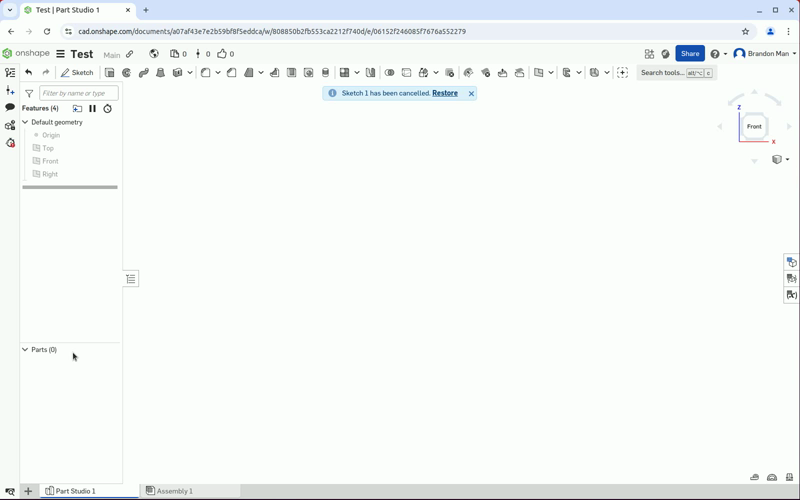
mouse_move(73, 352)
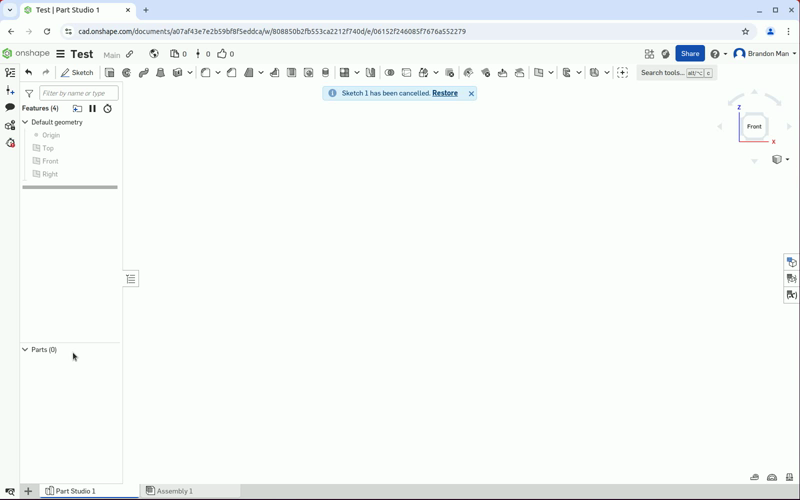
key(shift+y)
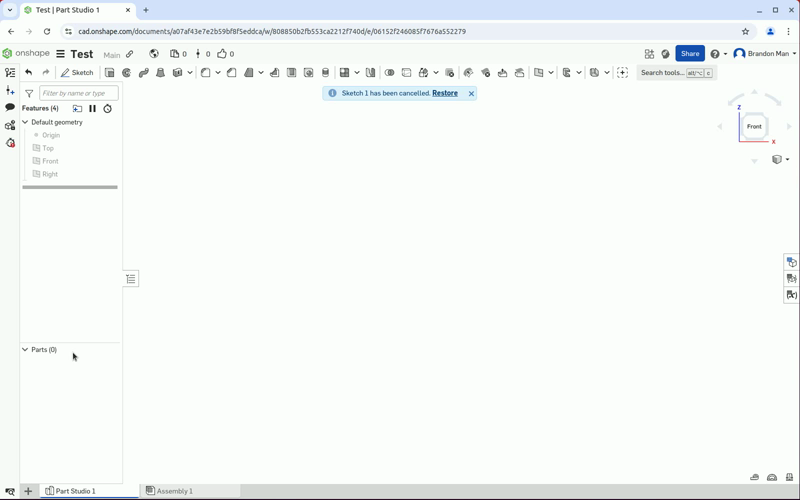
key(shift+s)
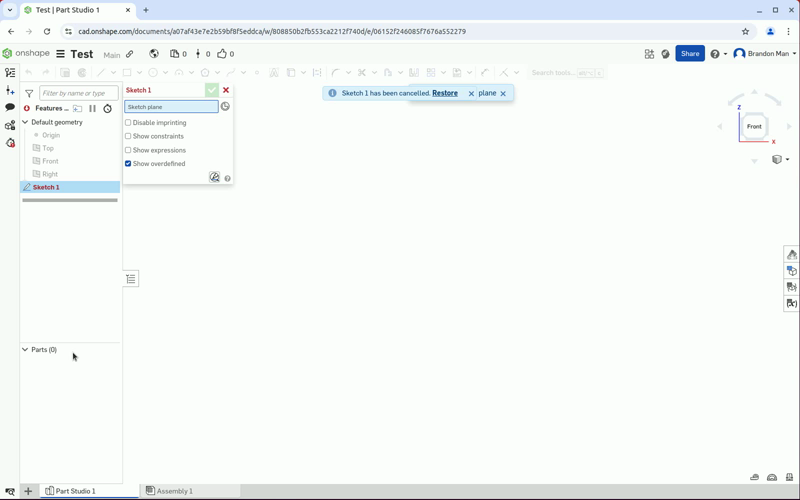
mouse_move(73, 163)
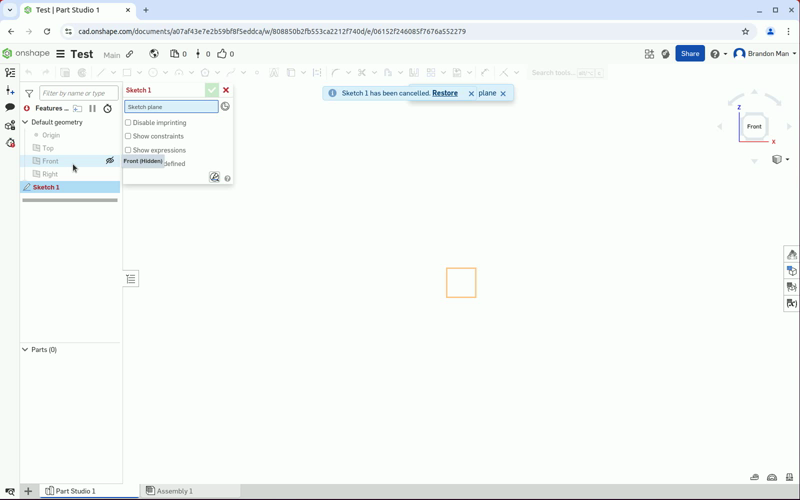
click(73, 163)
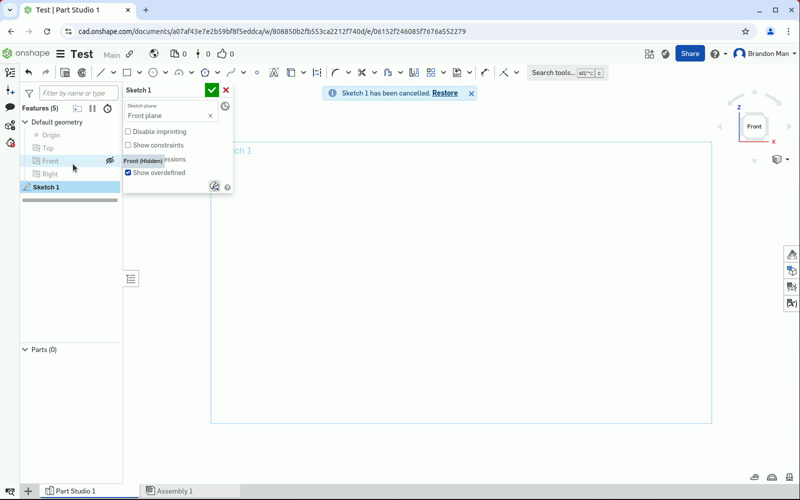
mouse_move(73, 352)
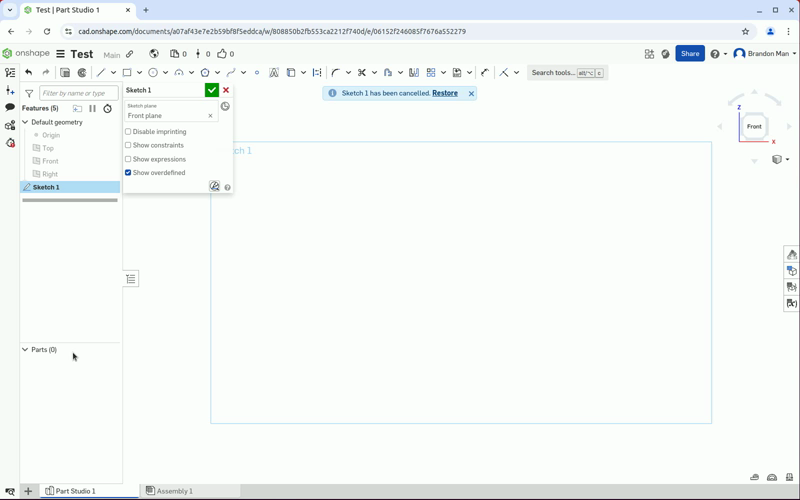
key(y)
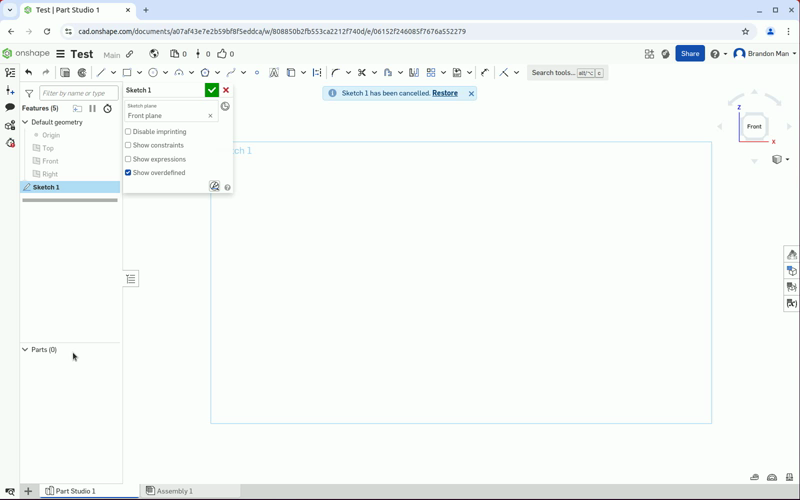
key(c)
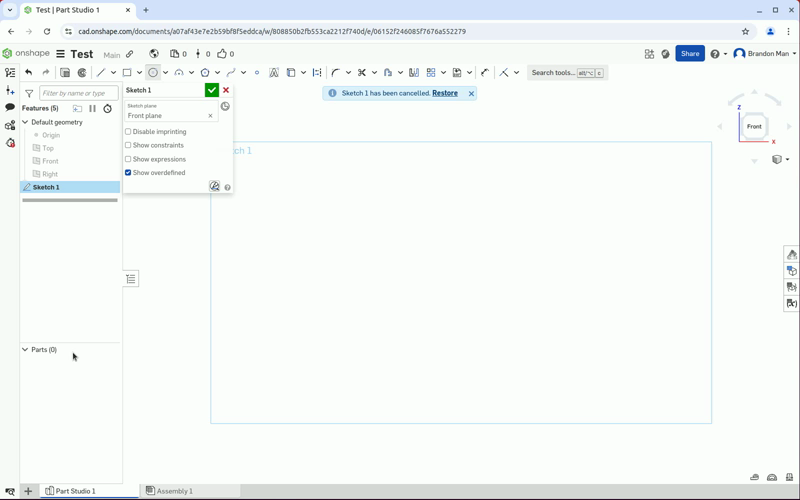
key_down(shift)
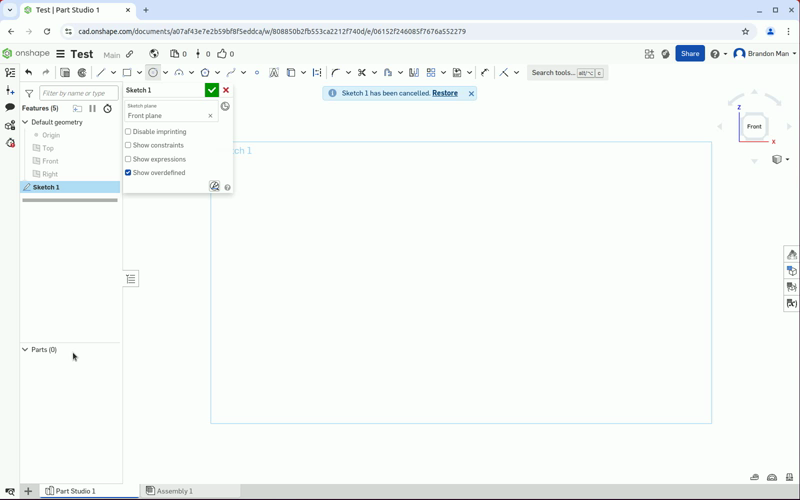
mouse_move(461, 282)
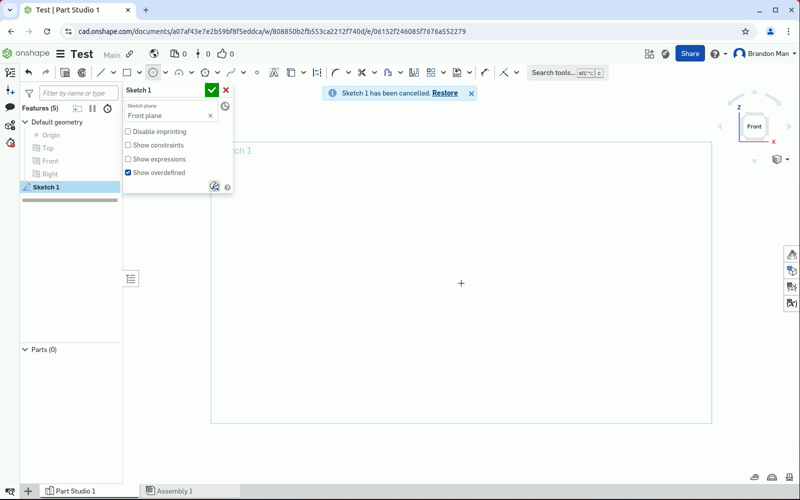
click(461, 282)
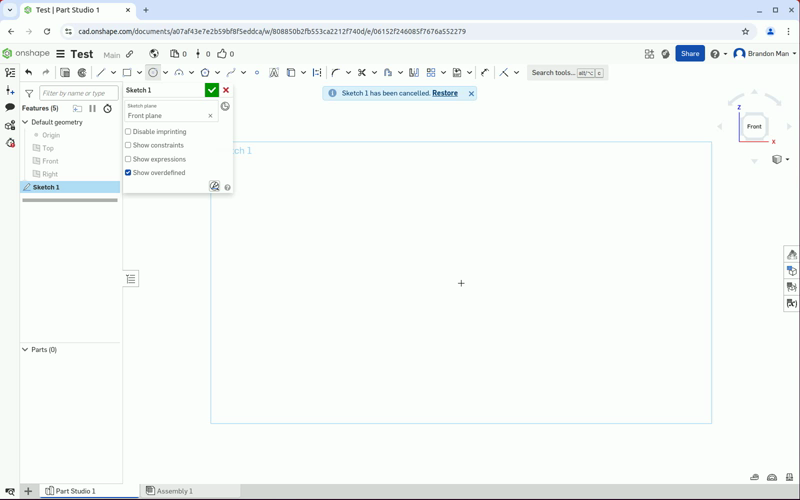
key_up(shift)
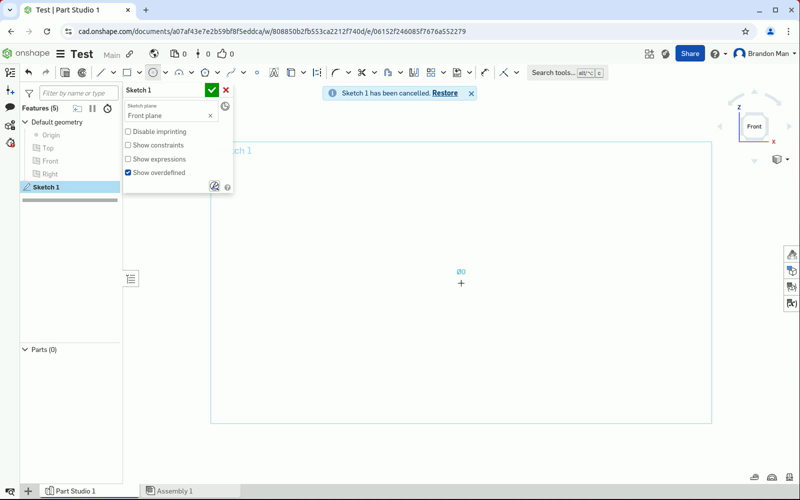
mouse_move(574, 282)
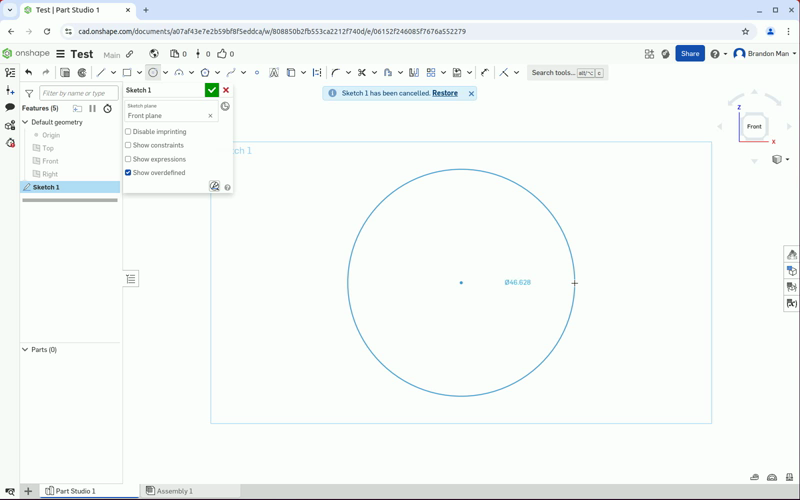
click(574, 282)
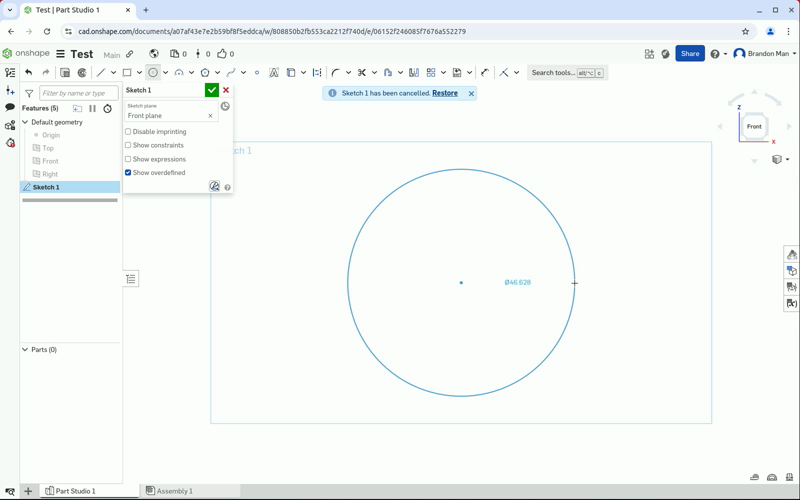
key(esc)
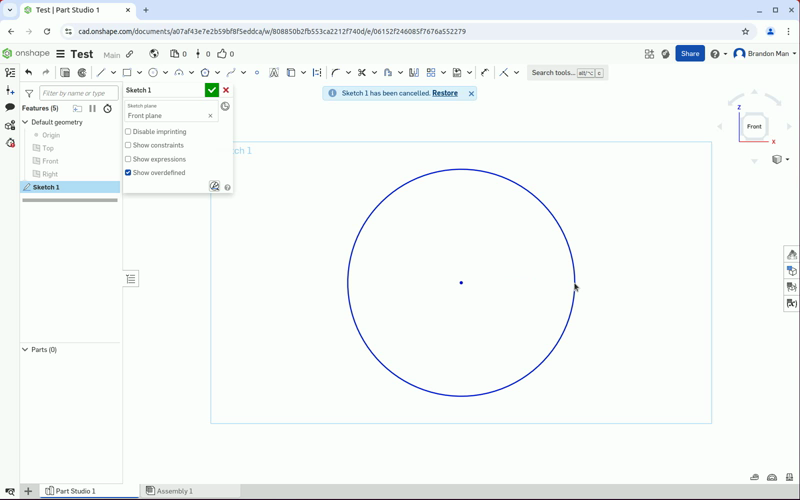
key(a)
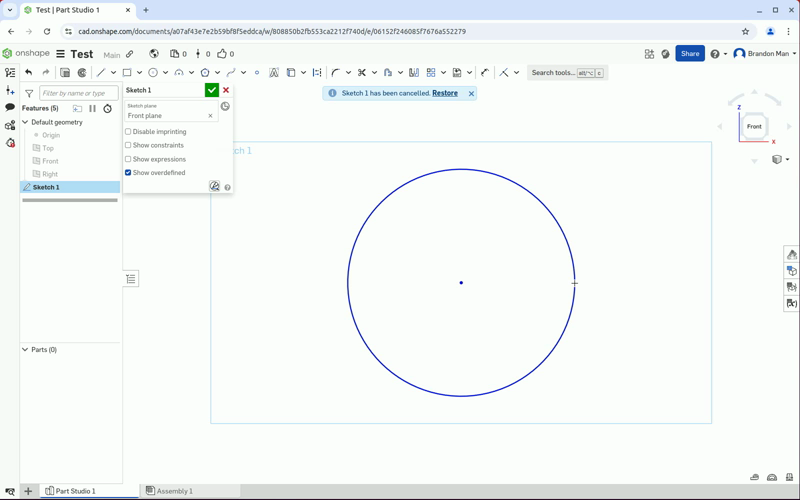
key_down(shift)
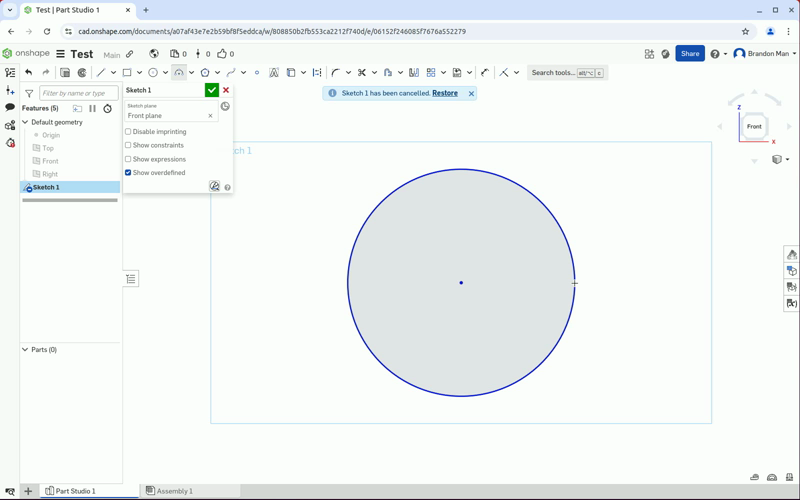
mouse_move(362, 301)
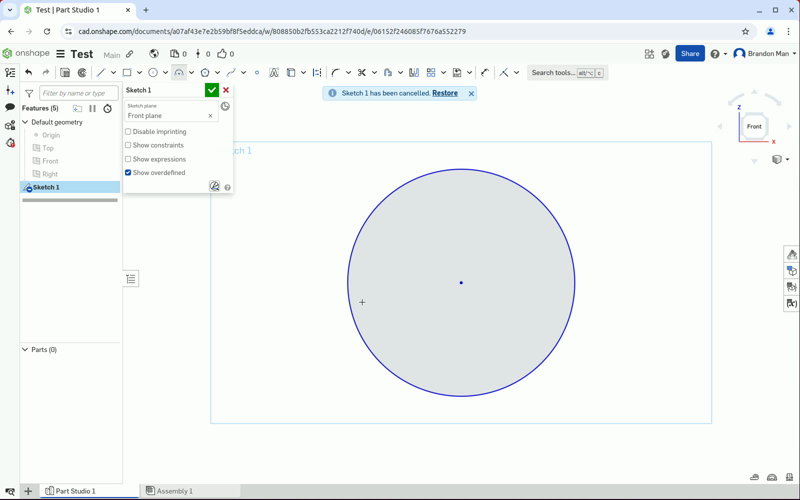
click(362, 301)
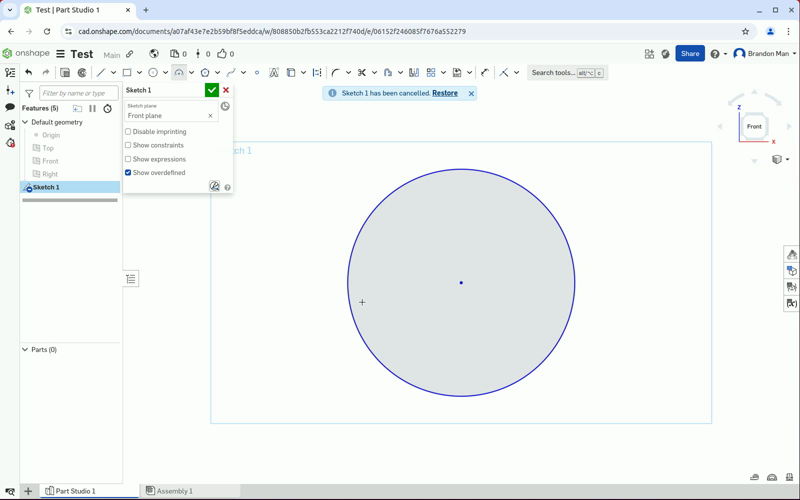
key_up(shift)
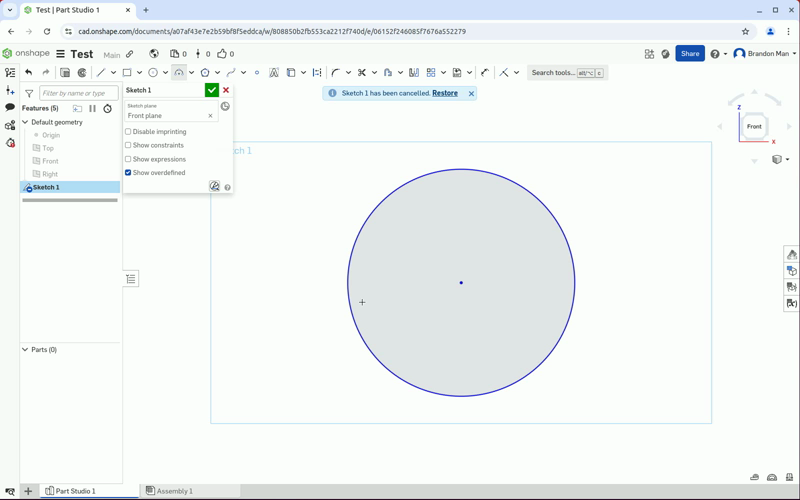
key_down(shift)
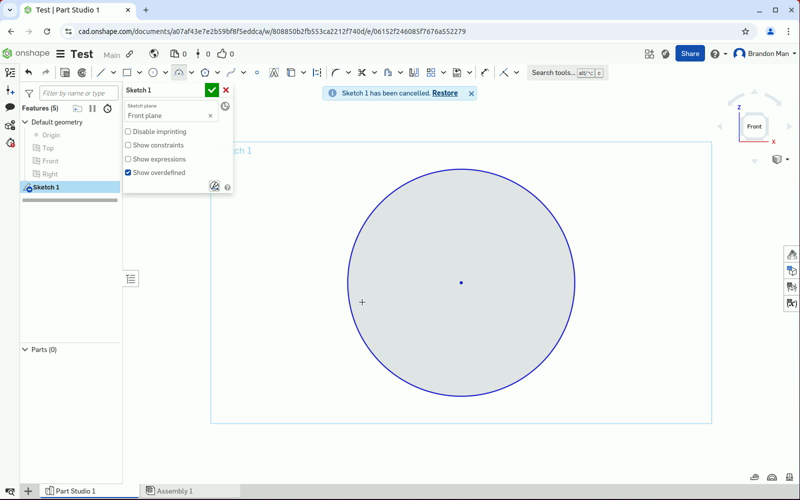
mouse_move(440, 381)
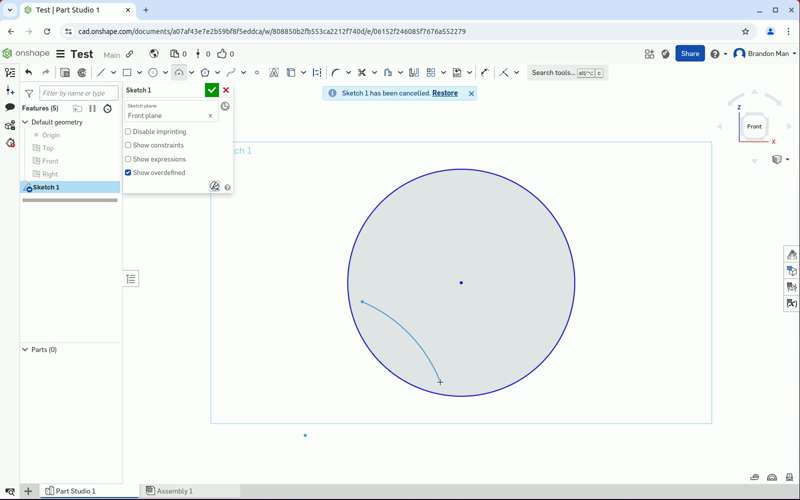
click(440, 381)
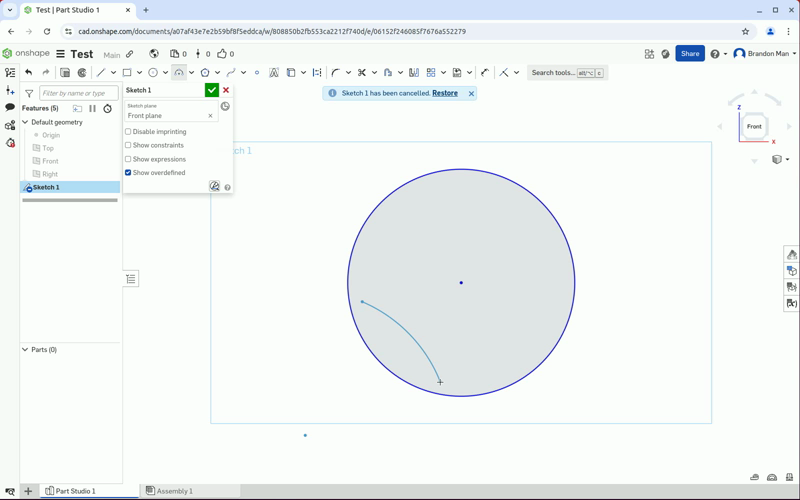
mouse_move(389, 353)
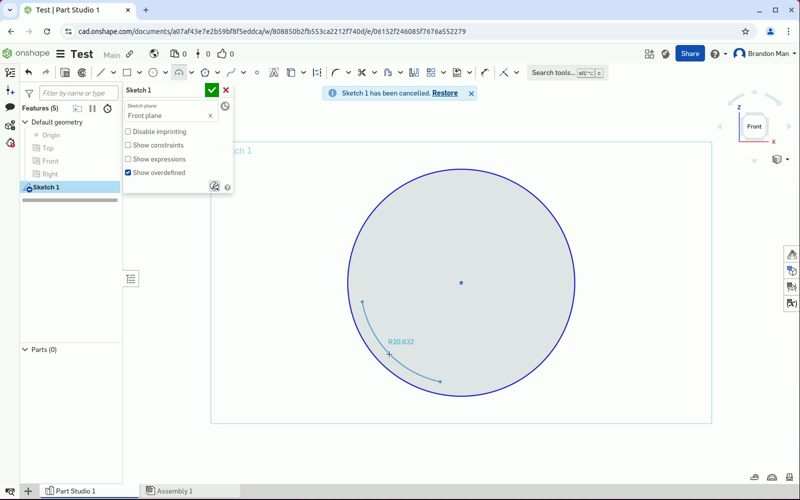
click(389, 353)
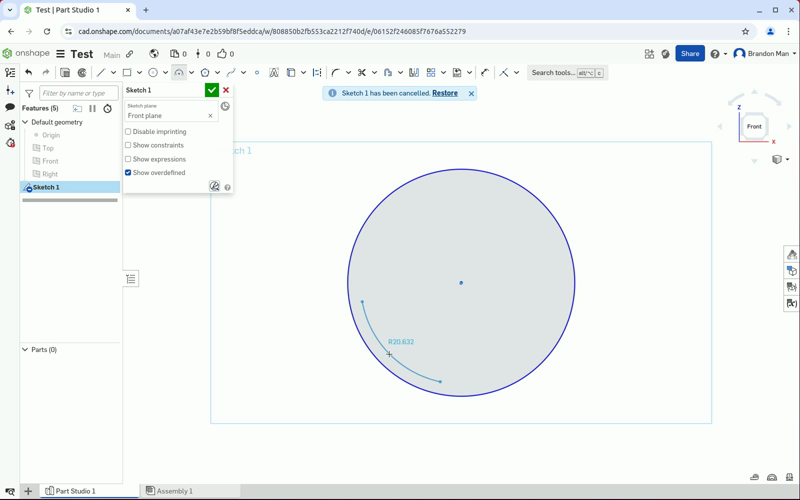
key_up(shift)
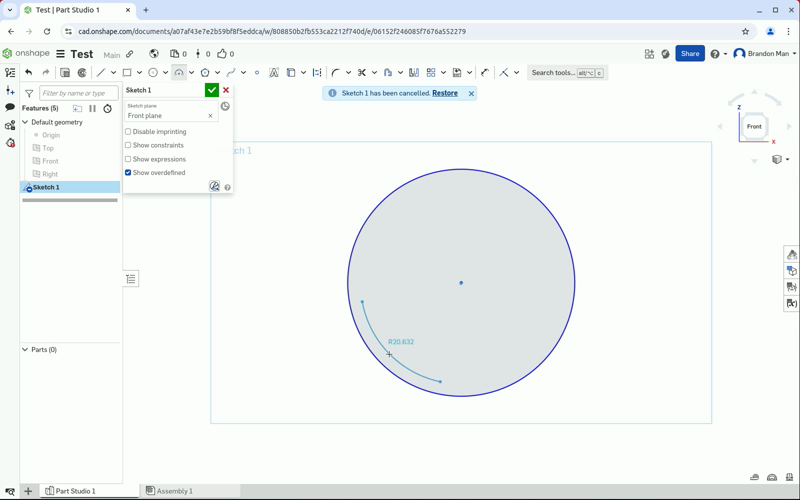
mouse_move(440, 381)
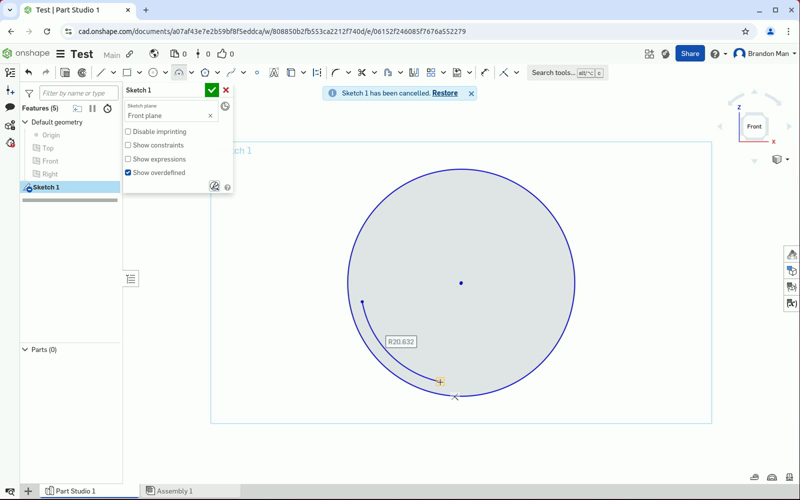
click(440, 381)
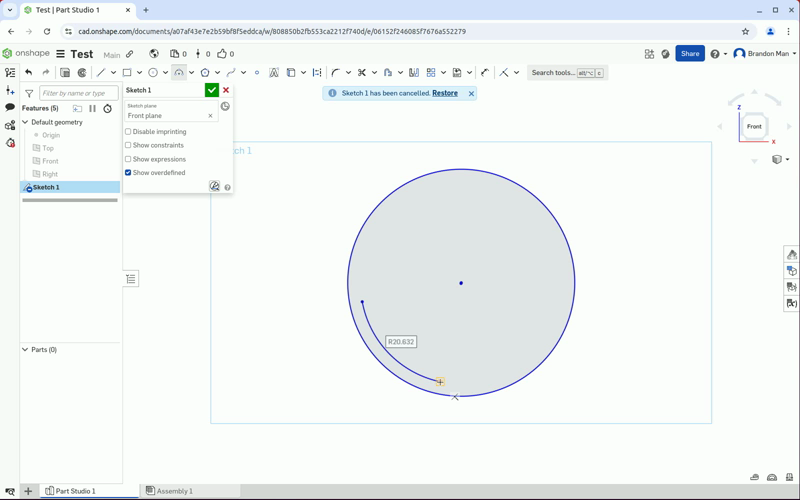
key_down(shift)
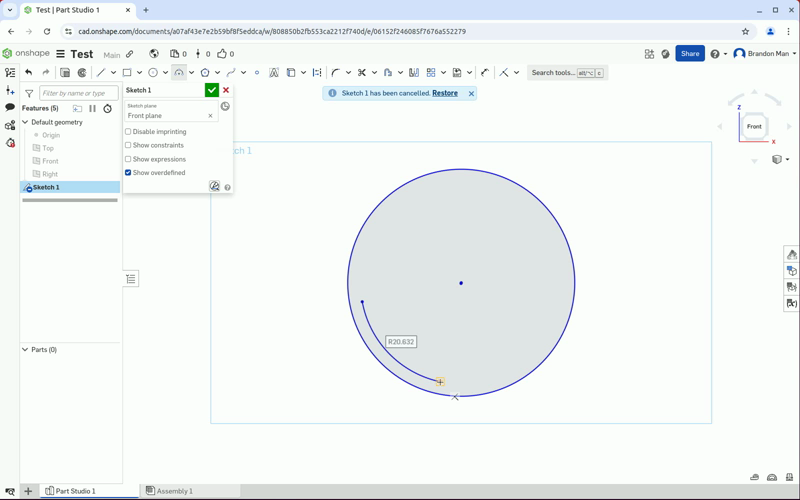
mouse_move(449, 372)
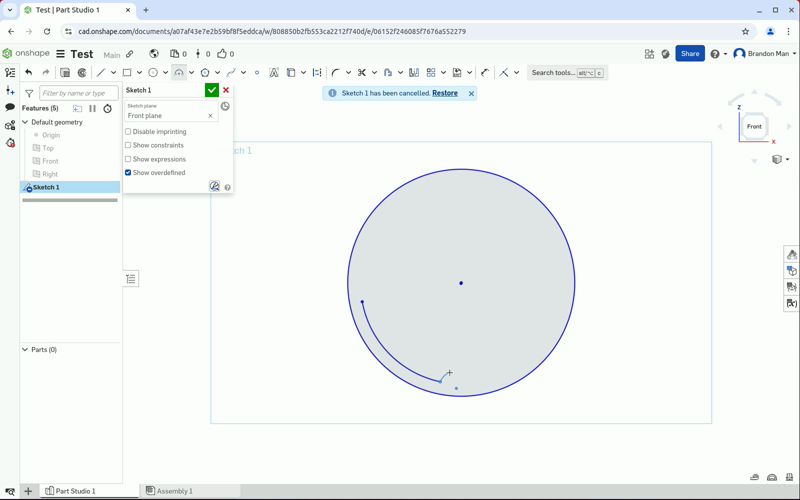
click(449, 372)
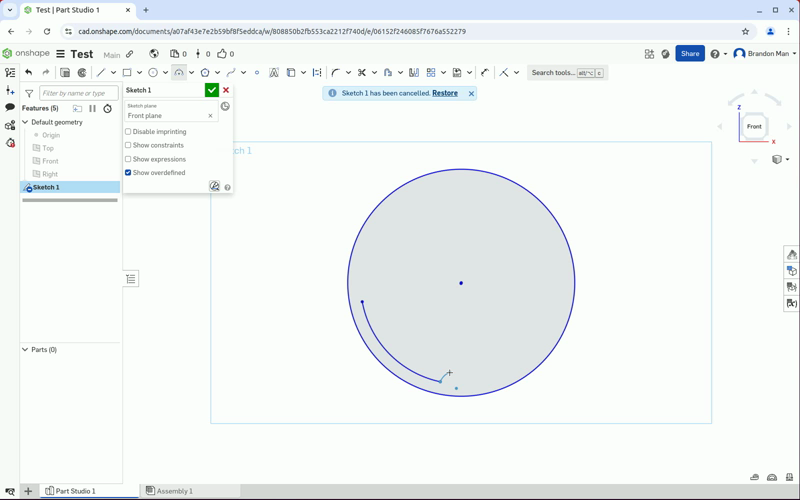
mouse_move(447, 379)
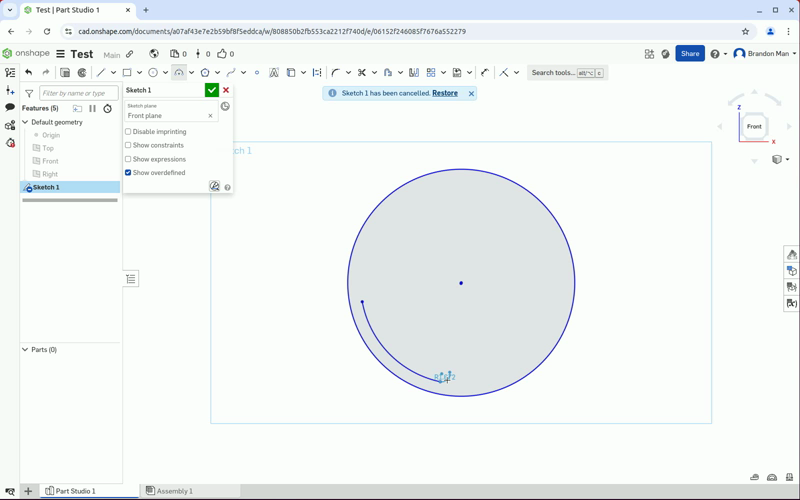
click(447, 379)
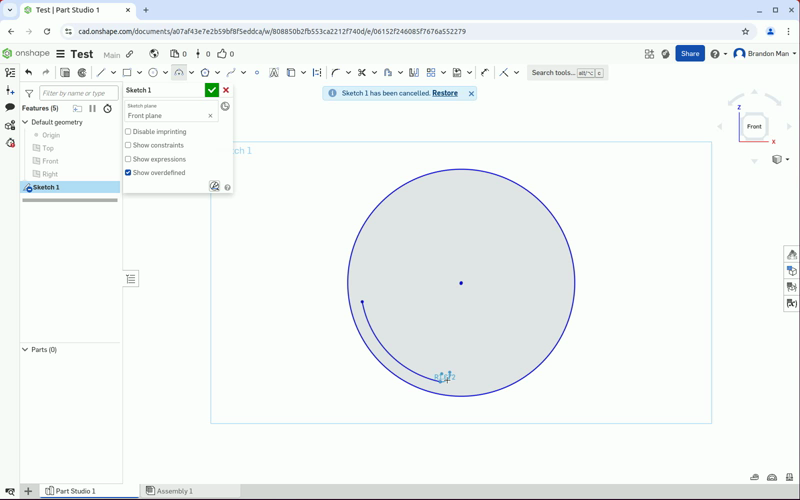
key_up(shift)
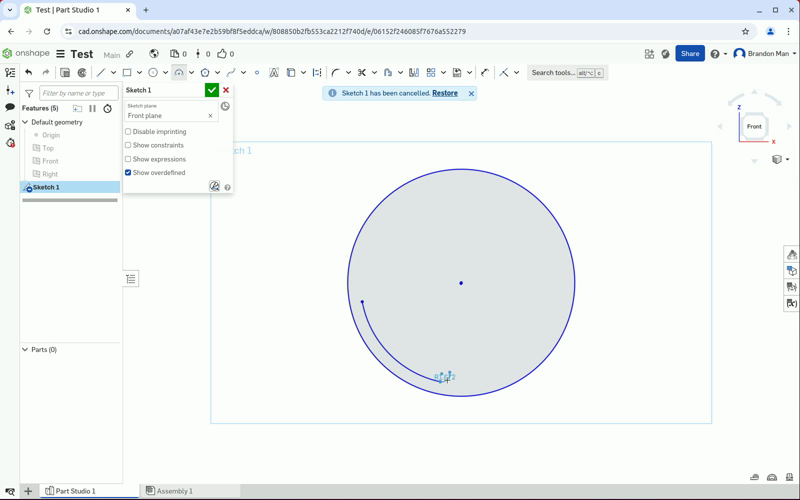
key(esc)
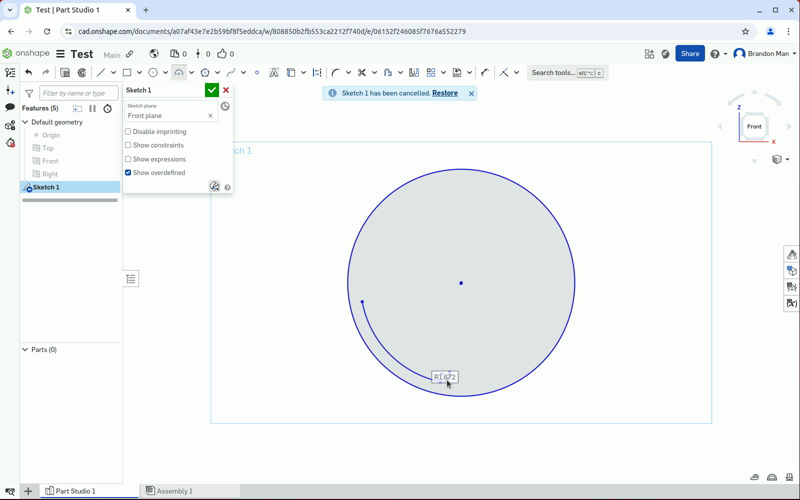
key(l)
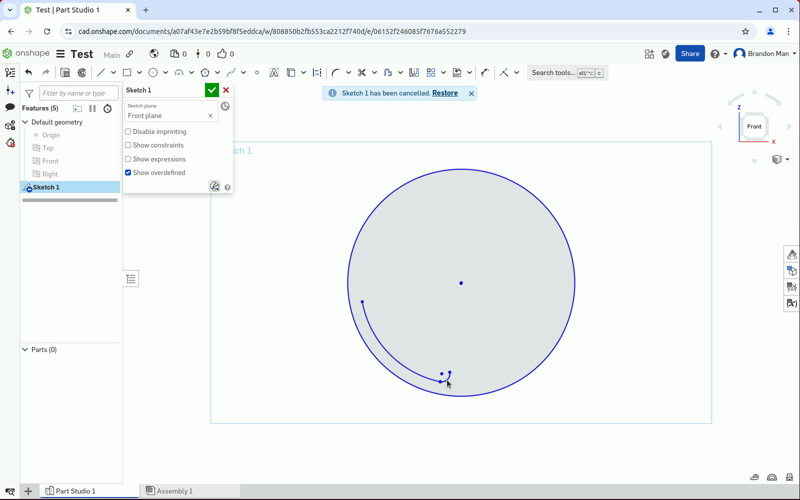
mouse_move(449, 372)
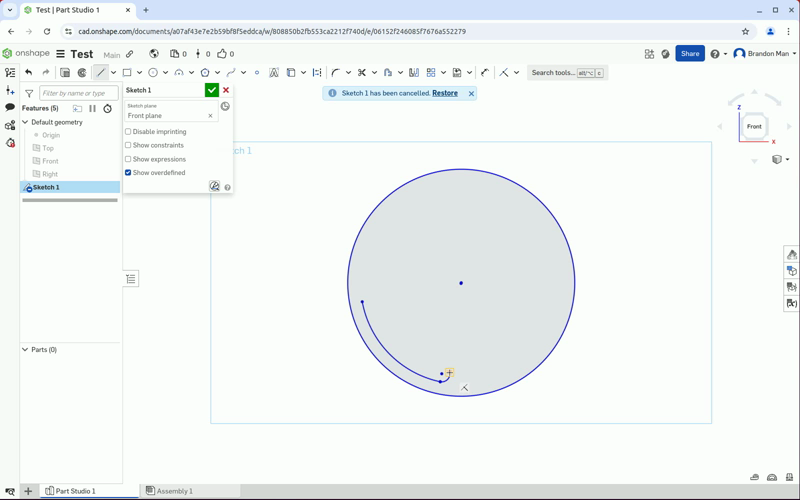
click(449, 372)
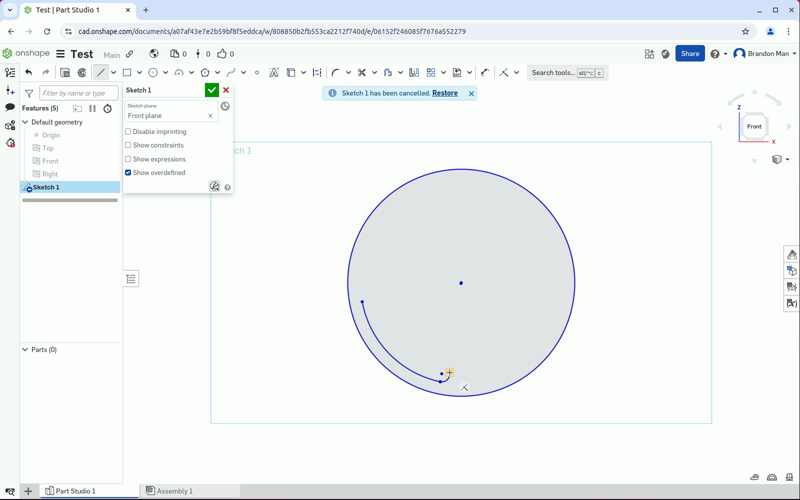
key_down(shift)
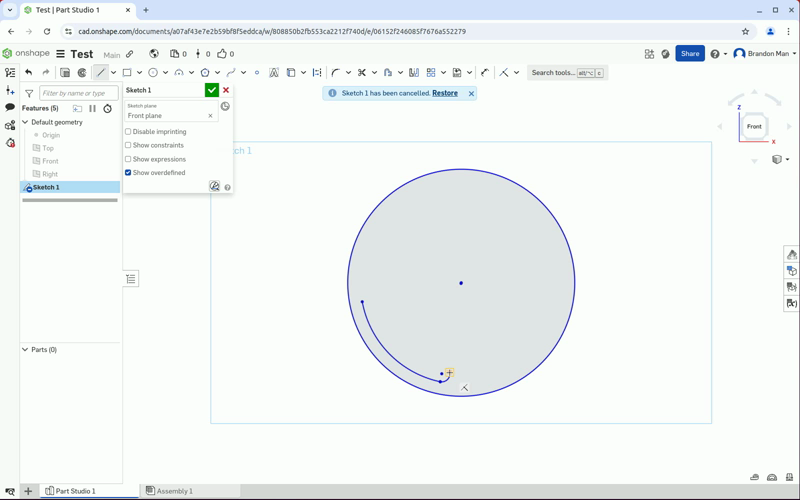
mouse_move(479, 372)
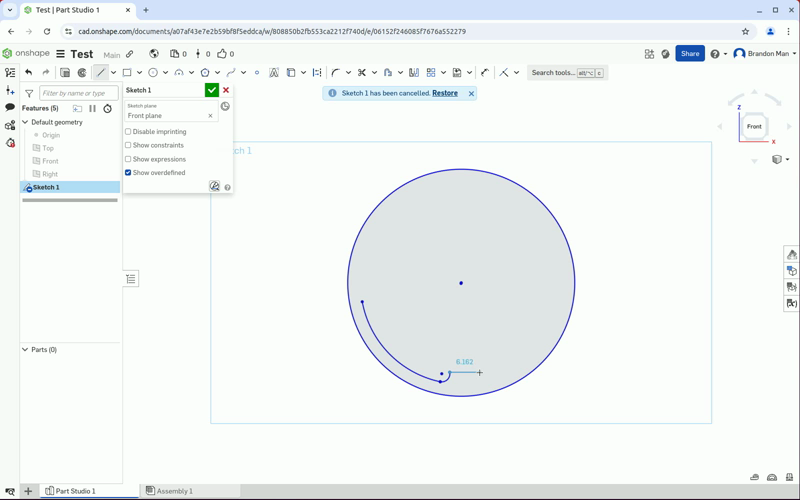
mouse_move(449, 315)
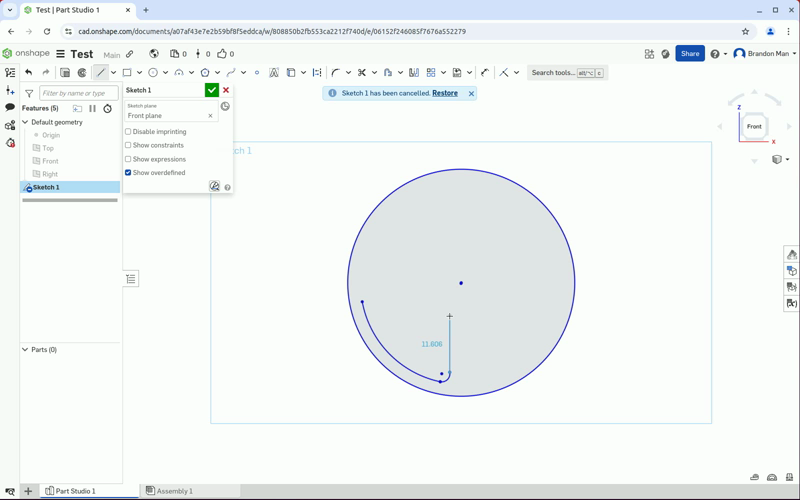
click(449, 315)
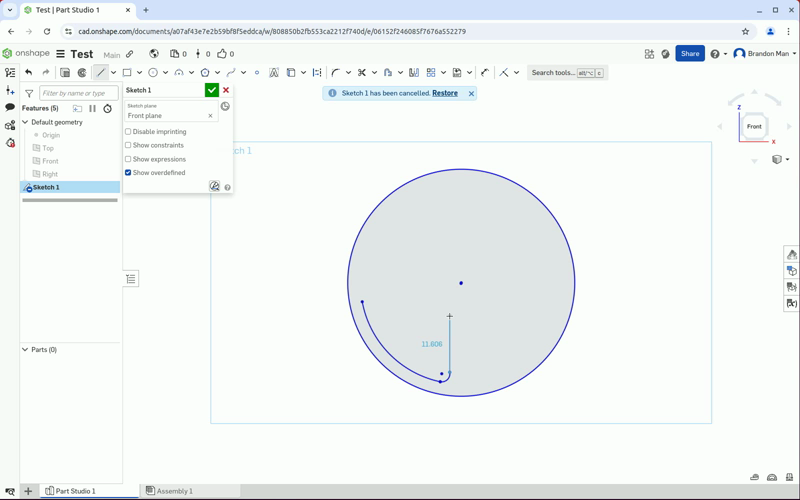
key_up(shift)
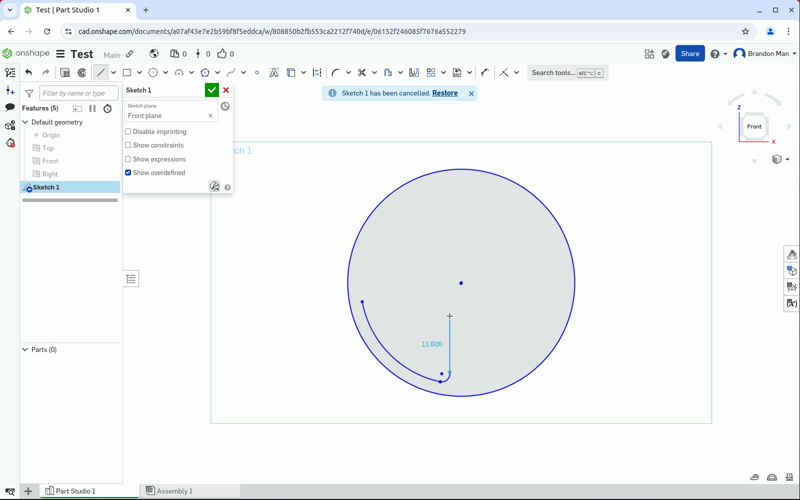
key(esc)
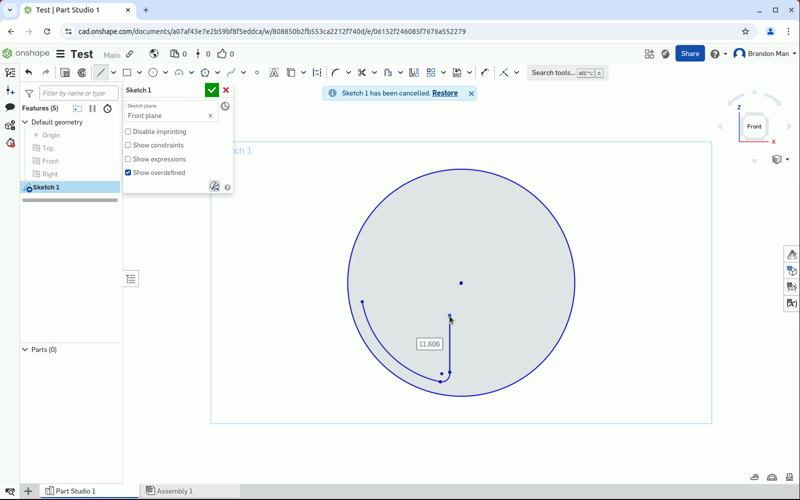
key(a)
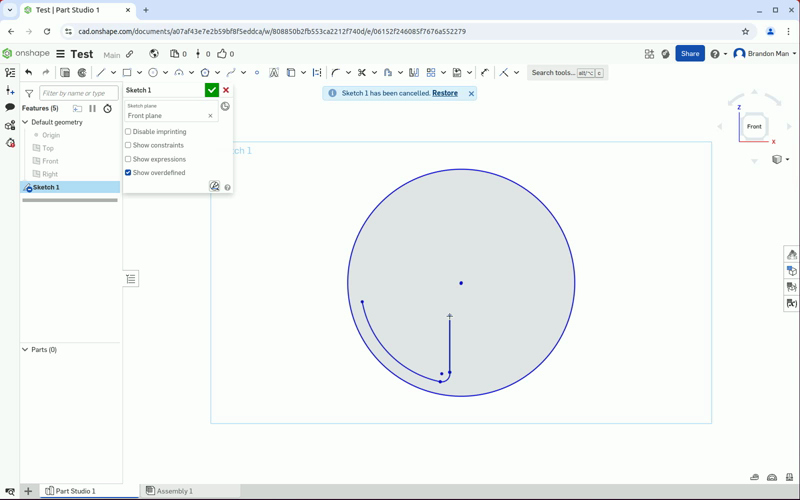
mouse_move(449, 315)
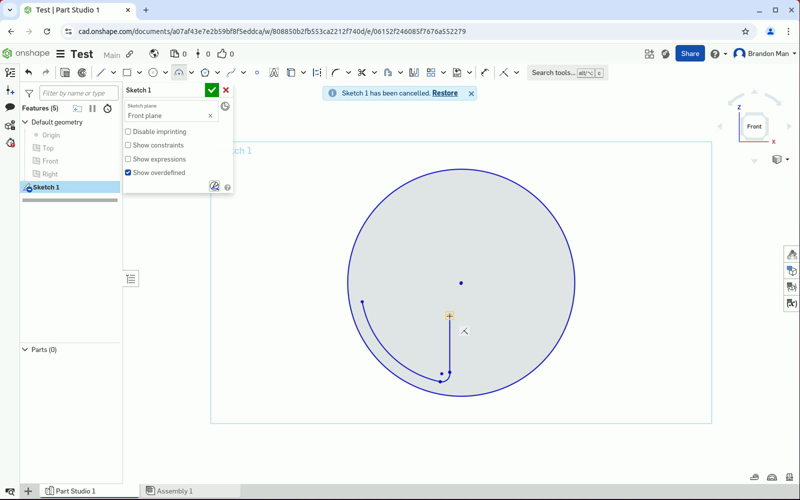
click(449, 315)
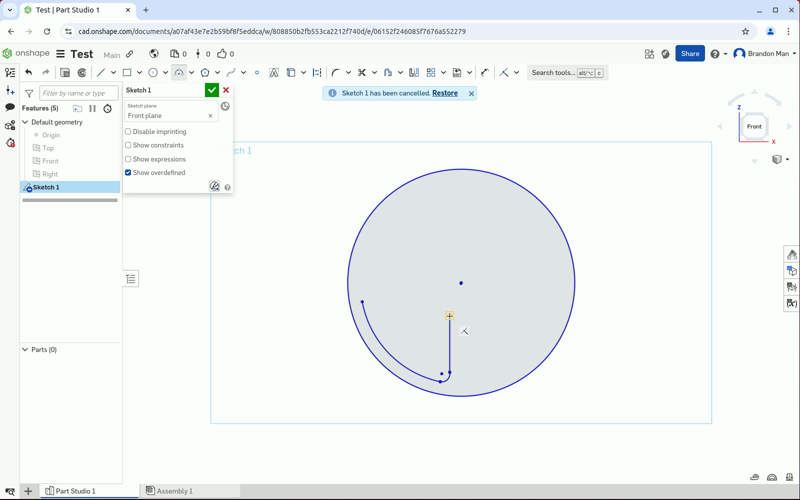
key_down(shift)
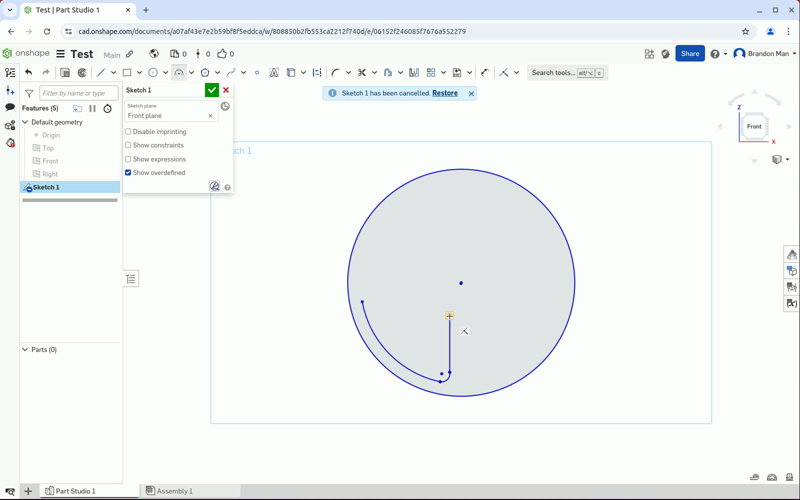
mouse_move(444, 308)
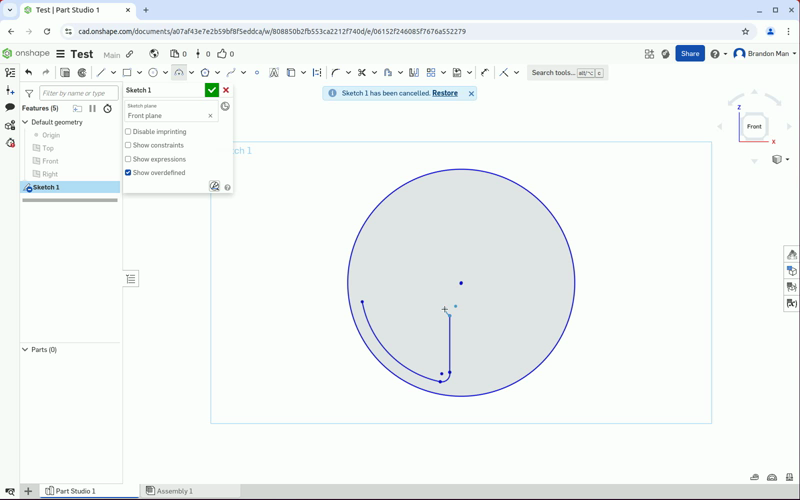
click(444, 308)
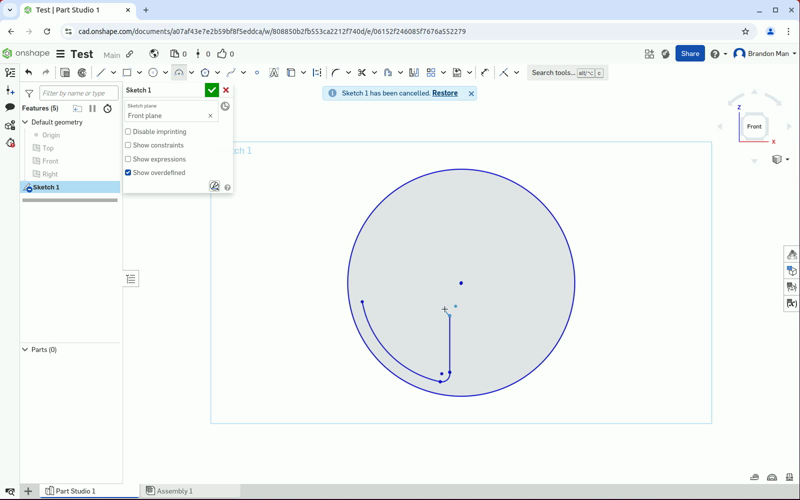
mouse_move(448, 311)
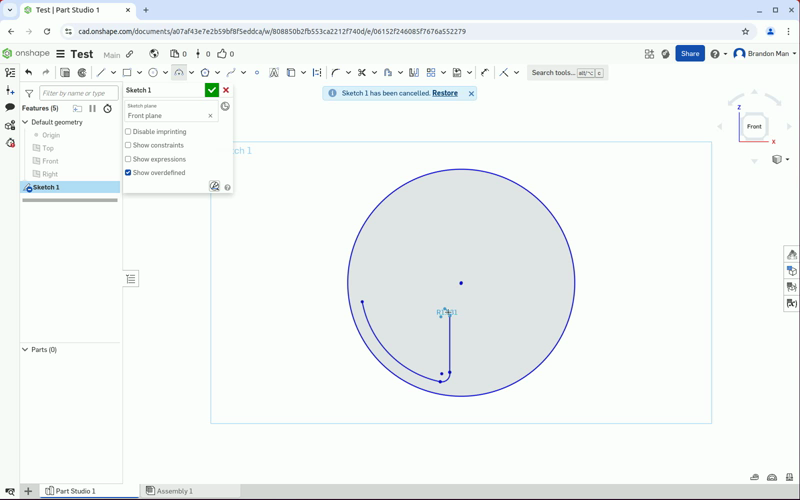
scroll(6)
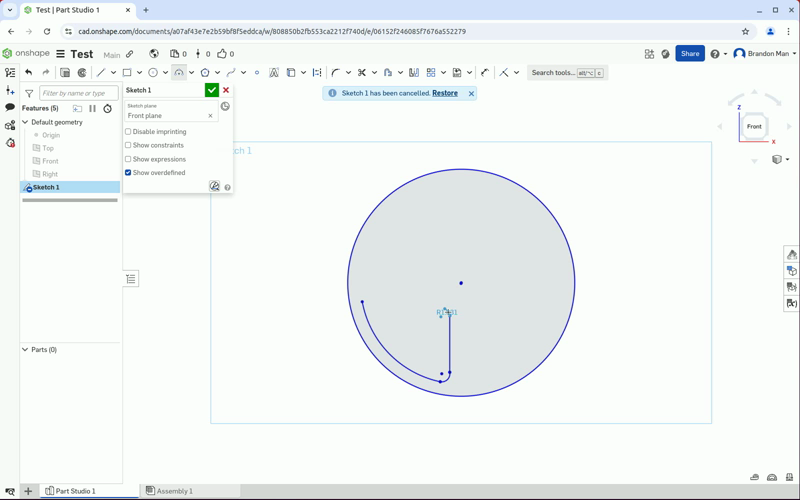
scroll(6)
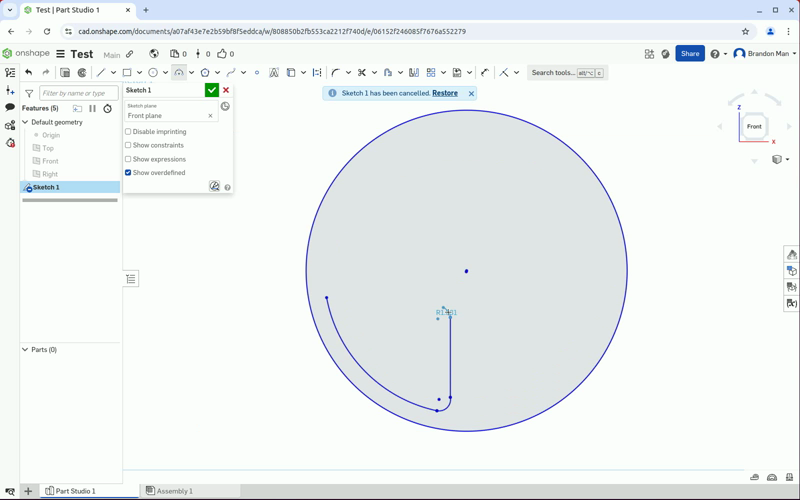
scroll(6)
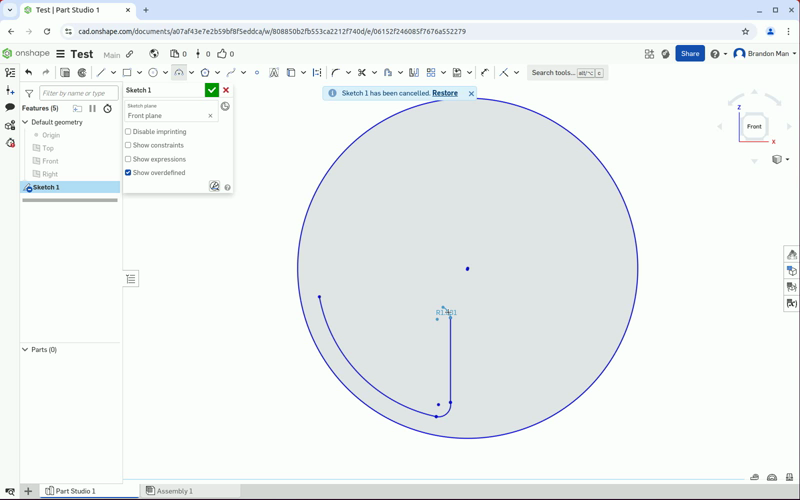
scroll(6)
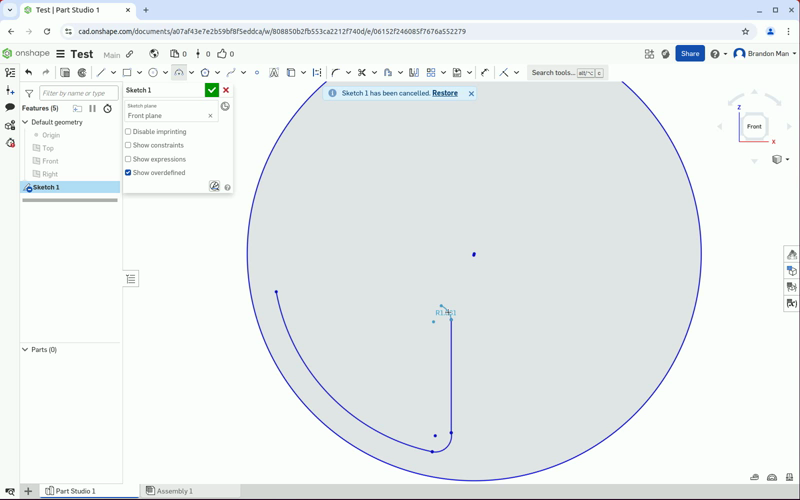
scroll(6)
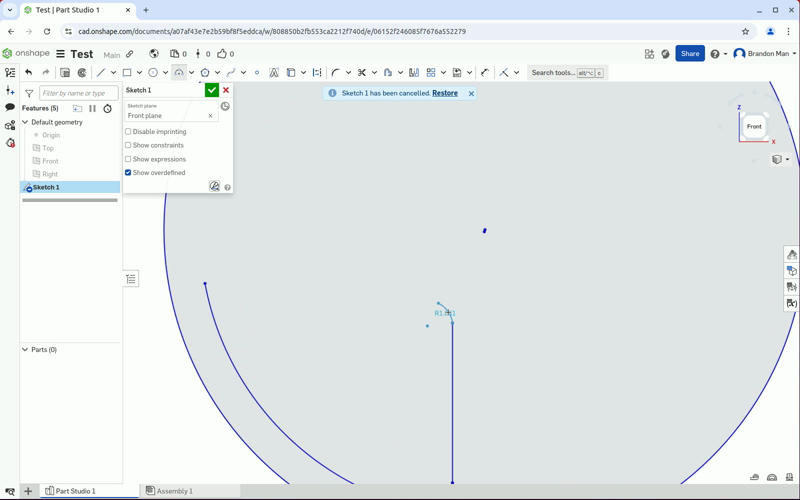
scroll(6)
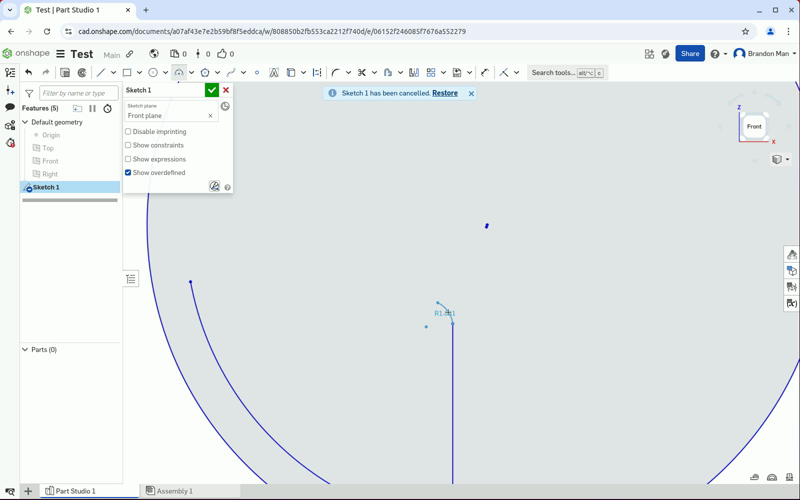
scroll(6)
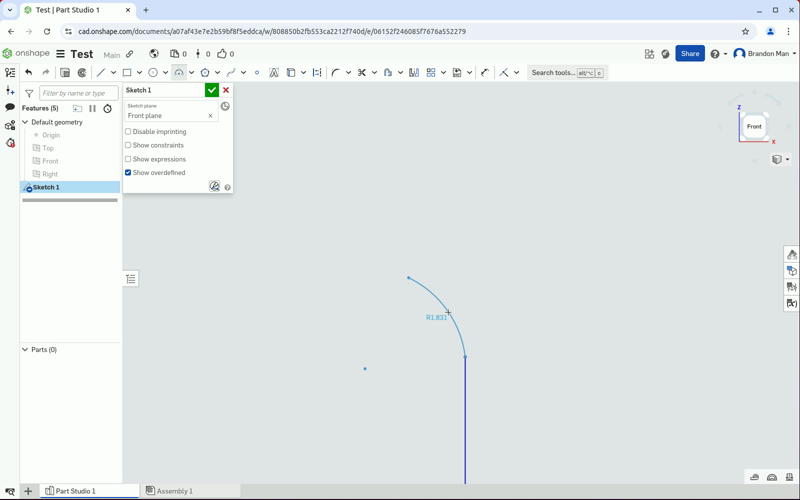
click(448, 311)
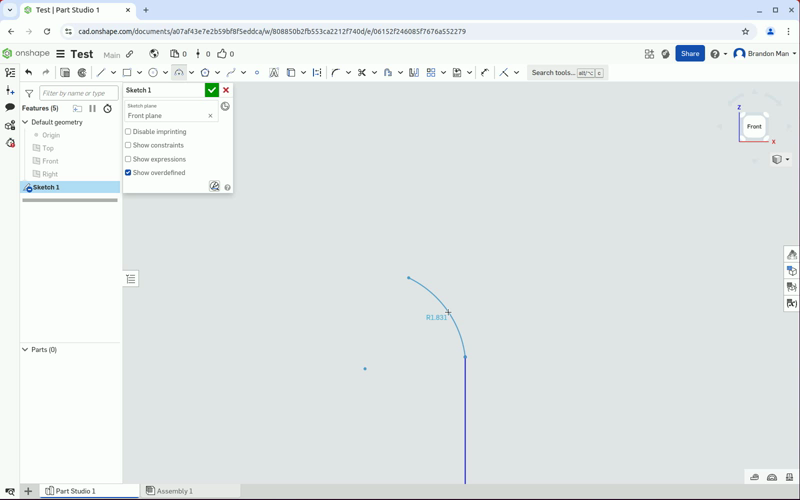
scroll(-6)
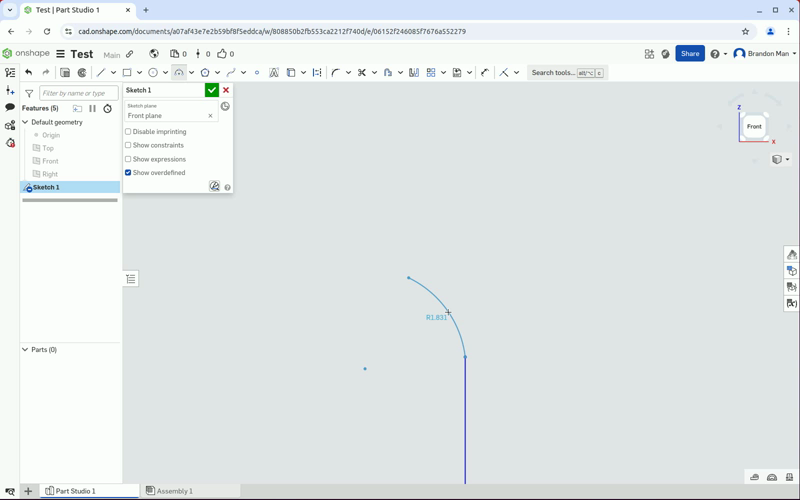
scroll(-6)
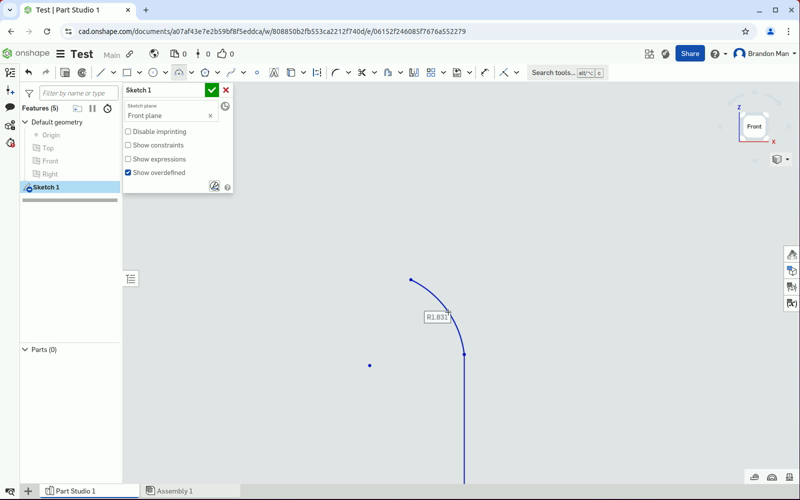
scroll(-6)
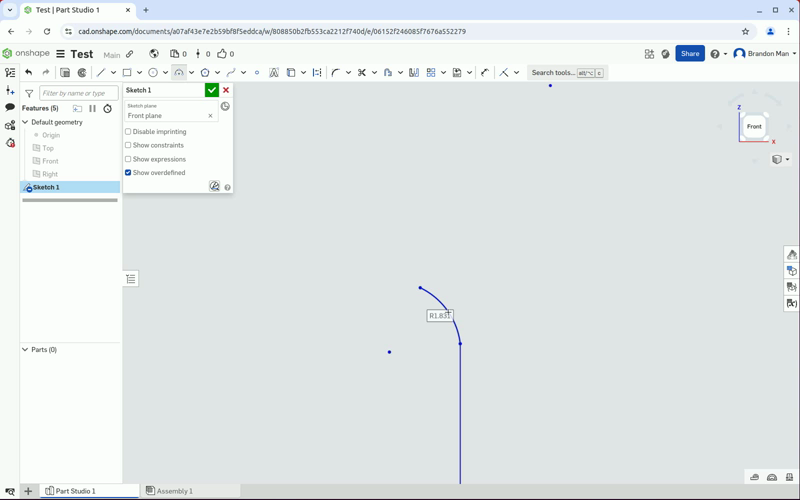
scroll(-6)
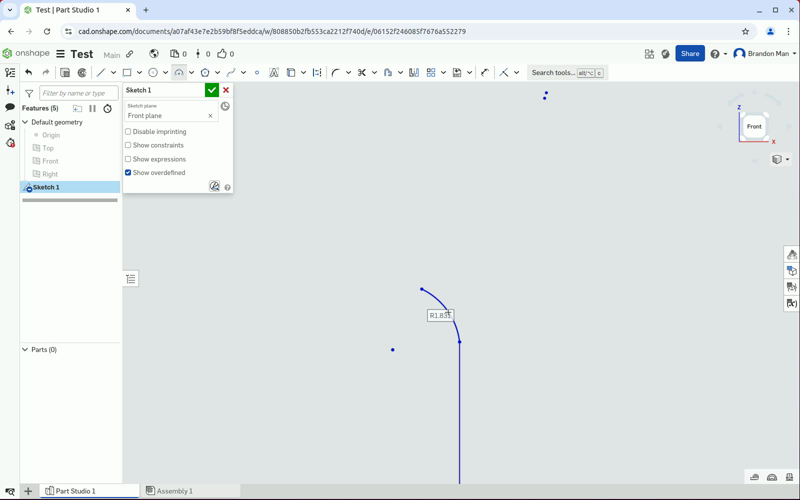
scroll(-6)
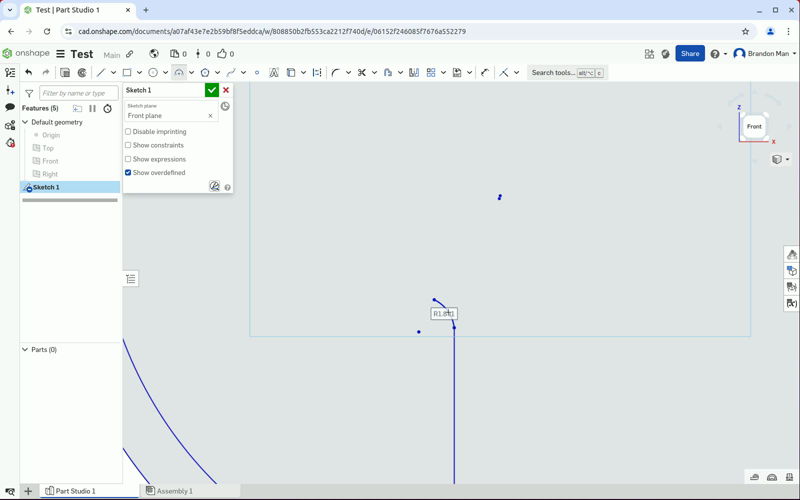
scroll(-6)
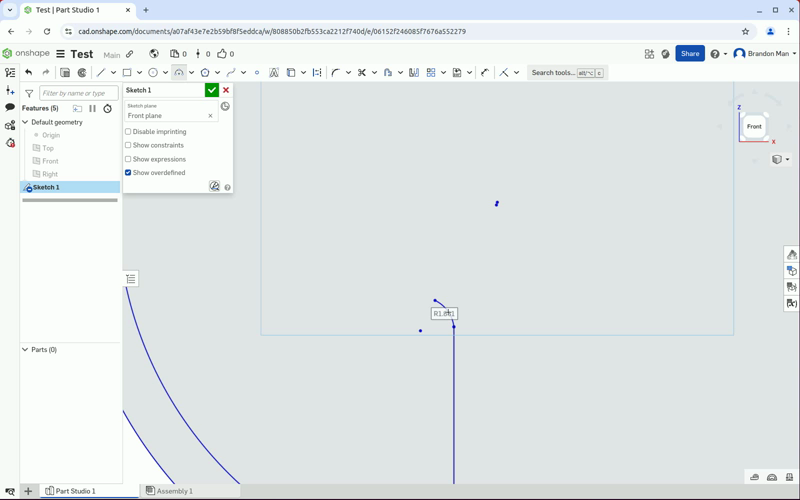
scroll(-6)
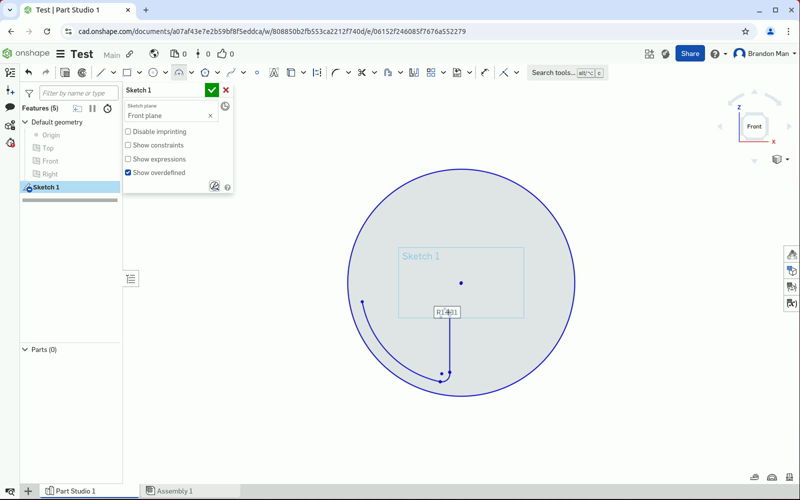
key_up(shift)
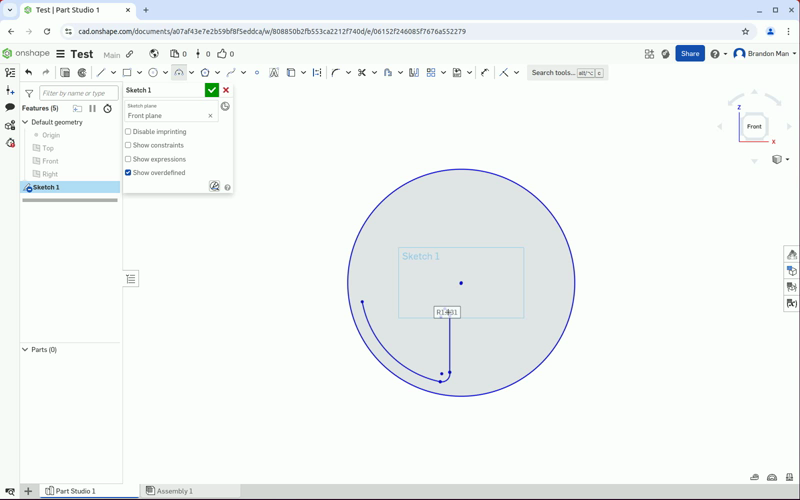
mouse_move(444, 308)
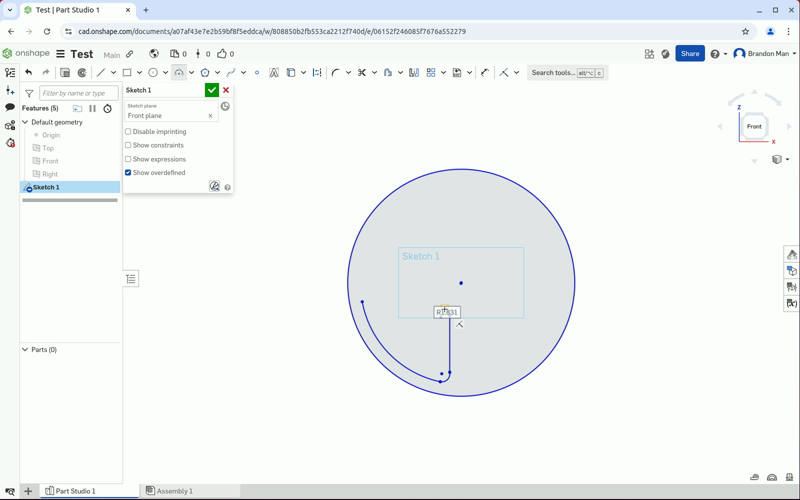
scroll(6)
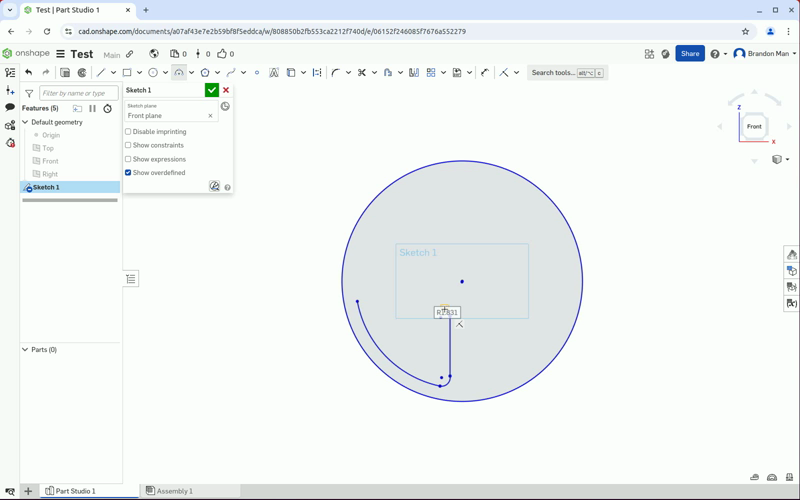
scroll(6)
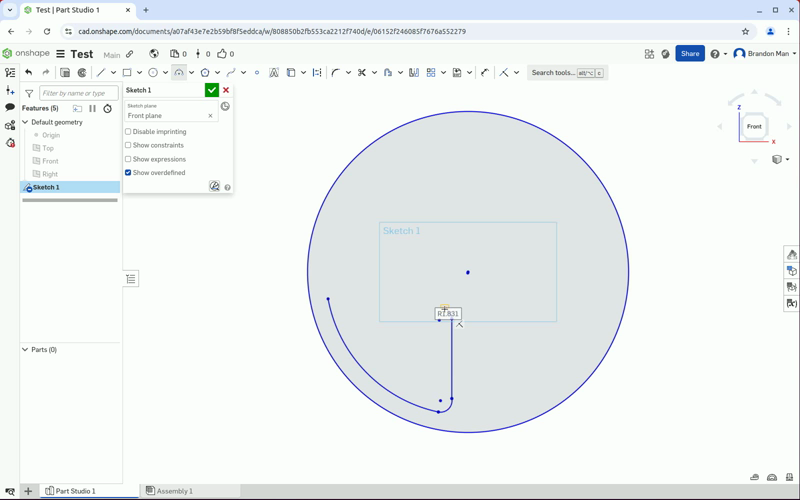
scroll(6)
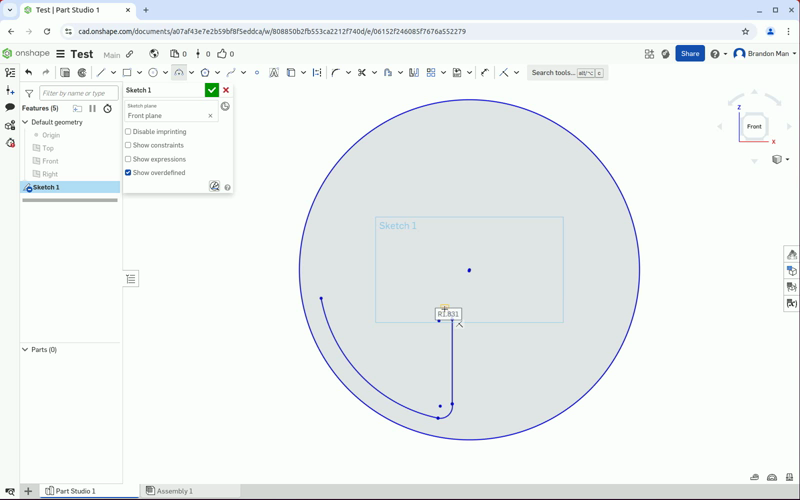
scroll(6)
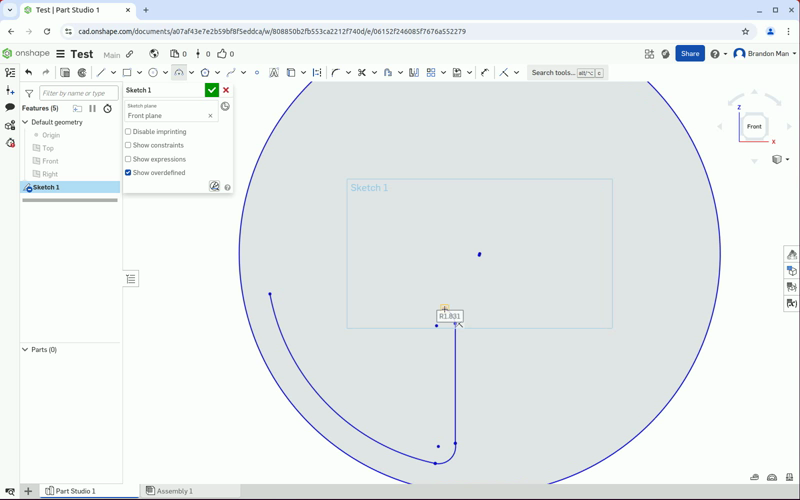
scroll(6)
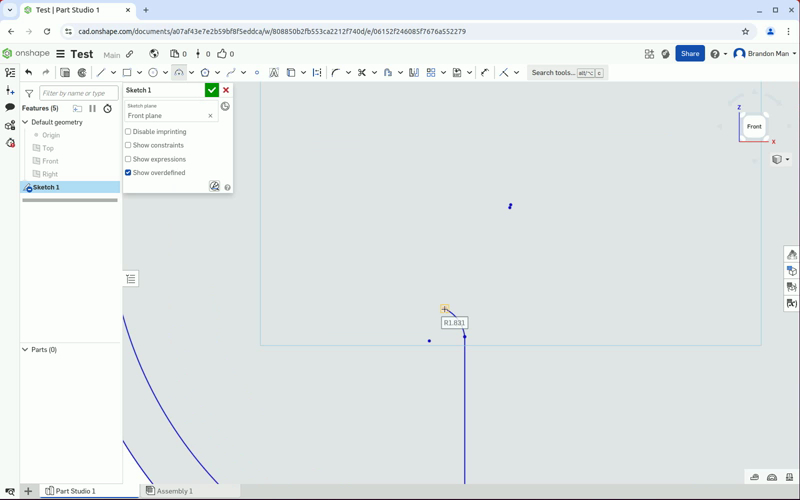
scroll(6)
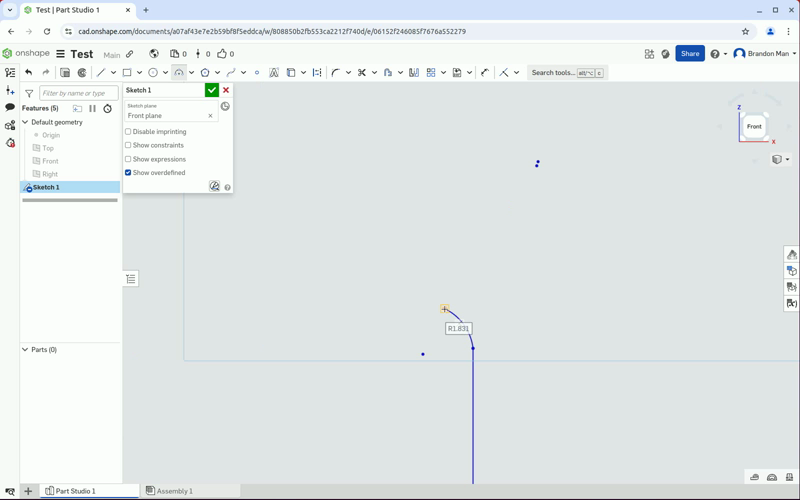
scroll(6)
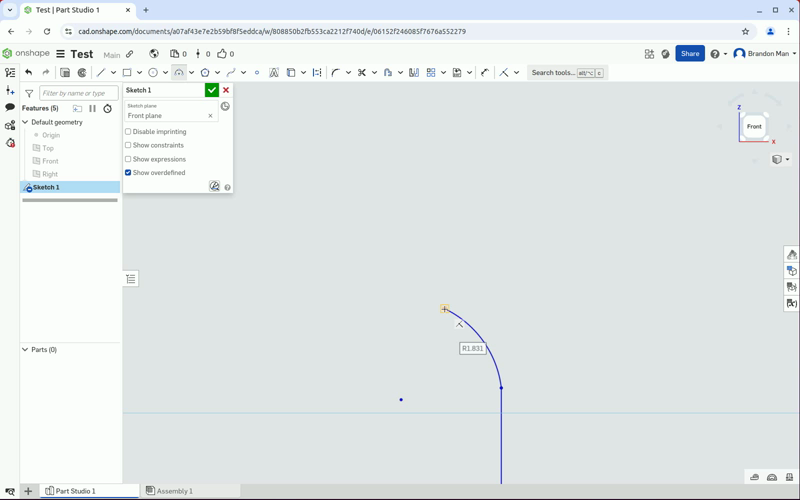
click(444, 308)
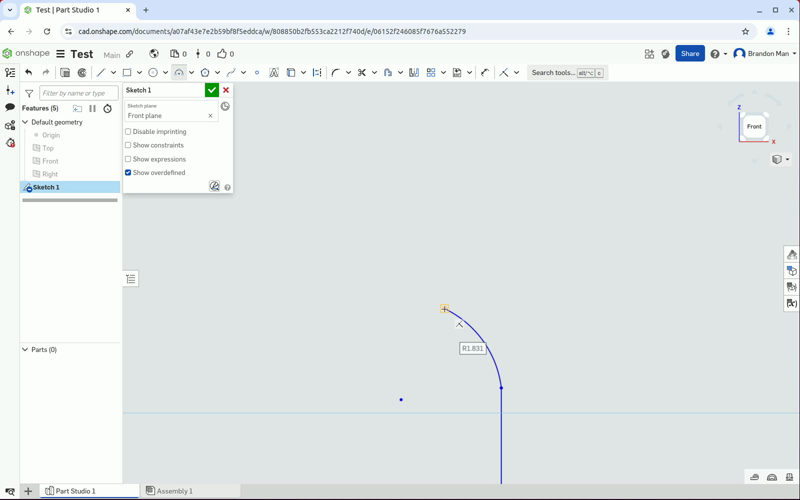
scroll(-6)
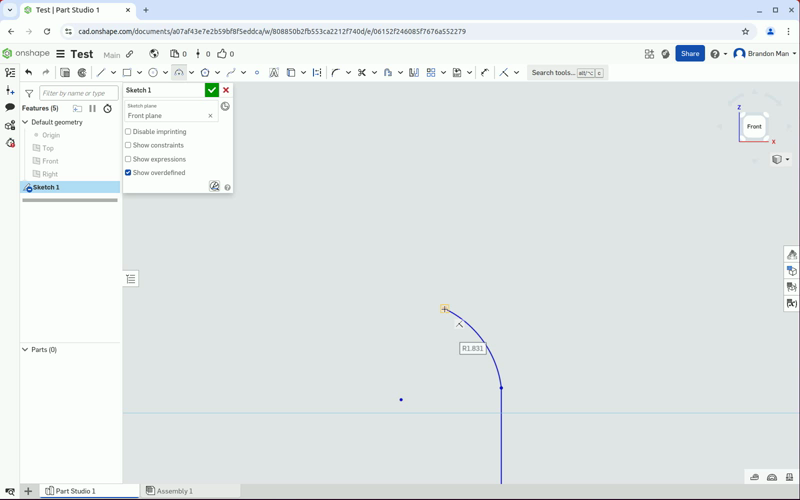
scroll(-6)
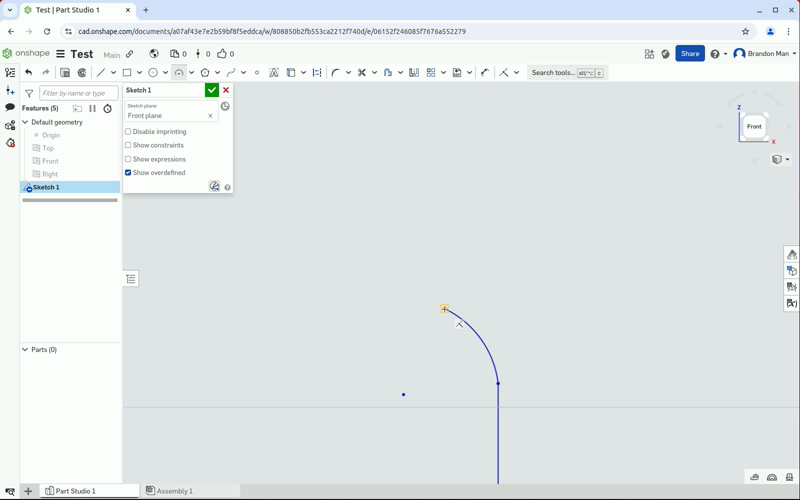
scroll(-6)
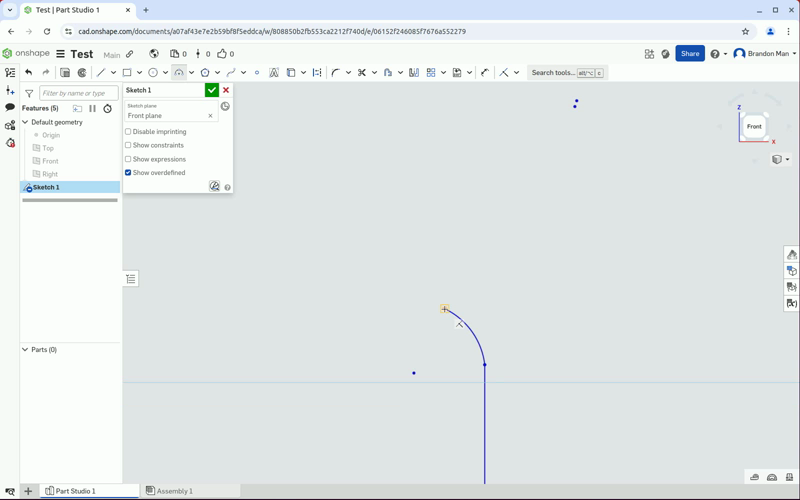
scroll(-6)
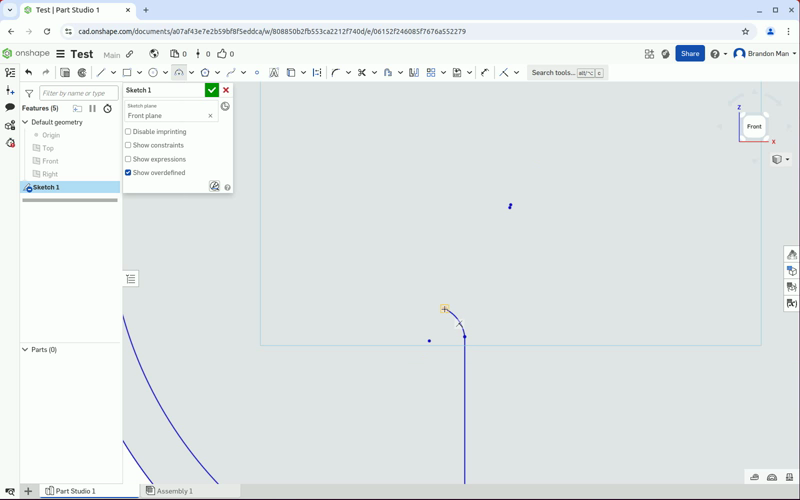
scroll(-6)
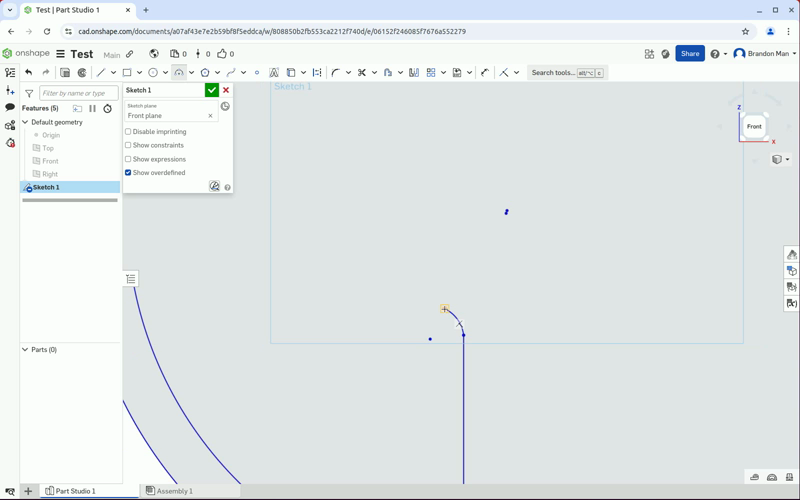
scroll(-6)
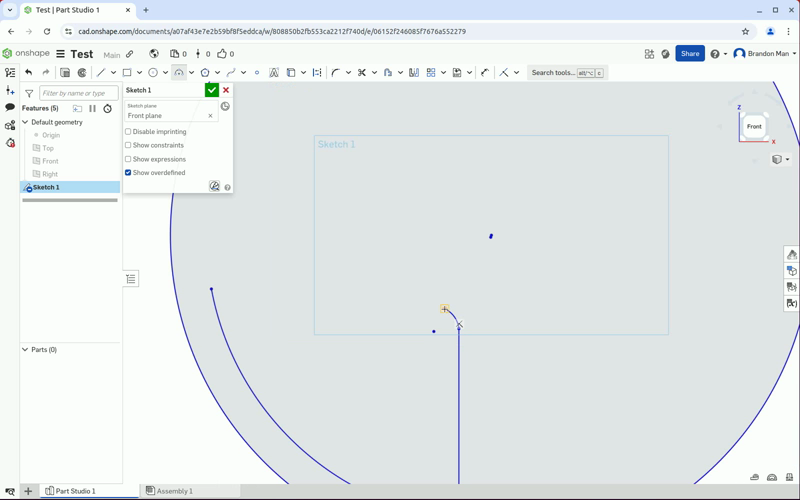
scroll(-6)
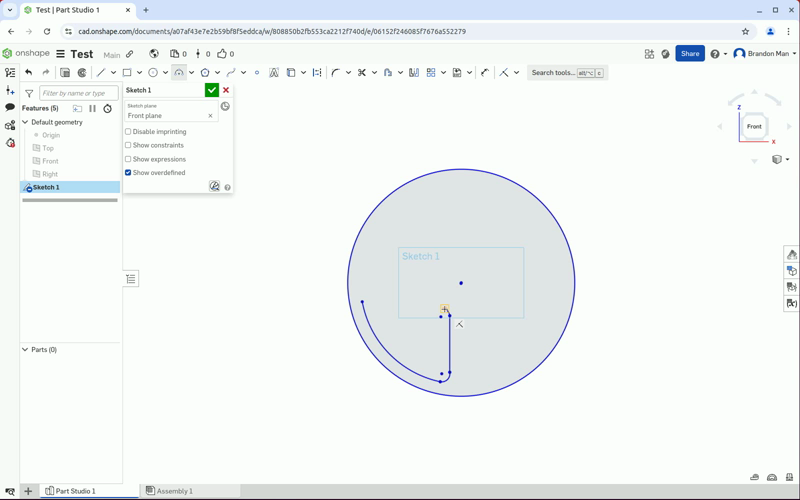
key_down(shift)
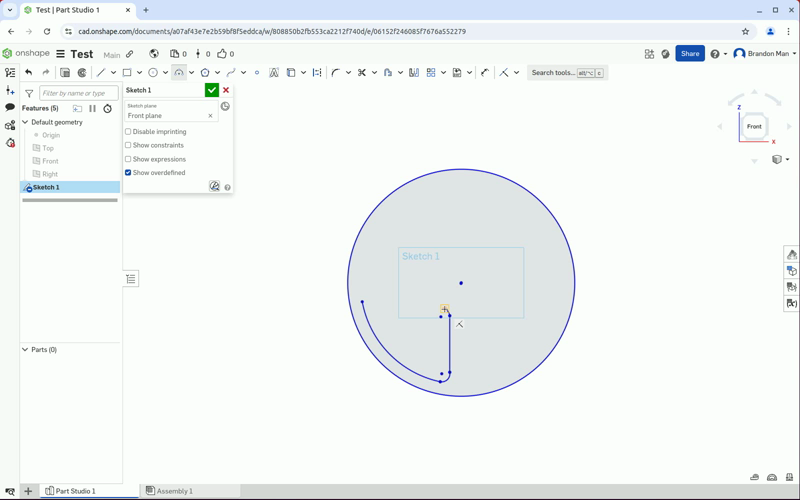
mouse_move(433, 297)
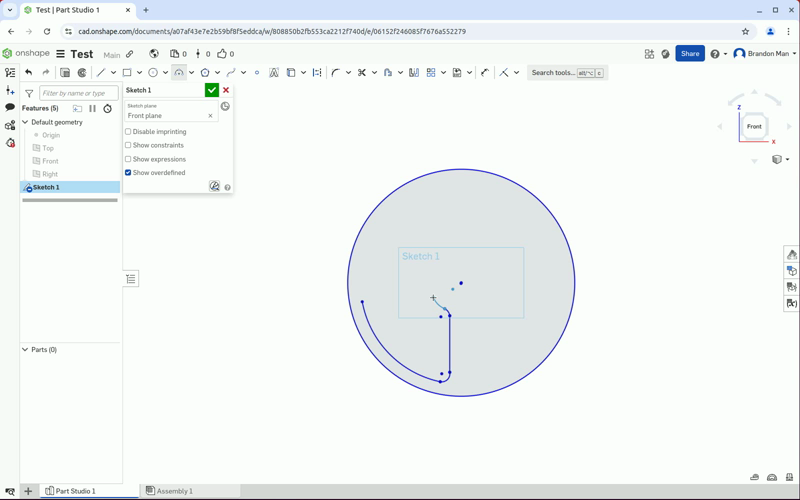
click(433, 297)
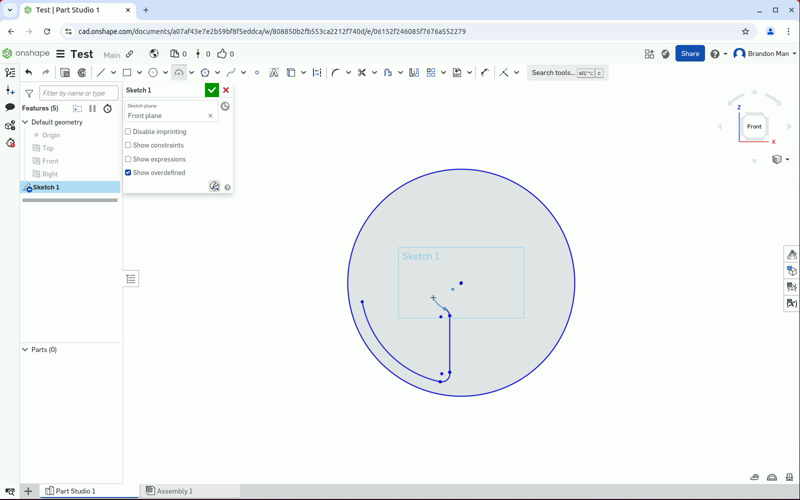
mouse_move(437, 303)
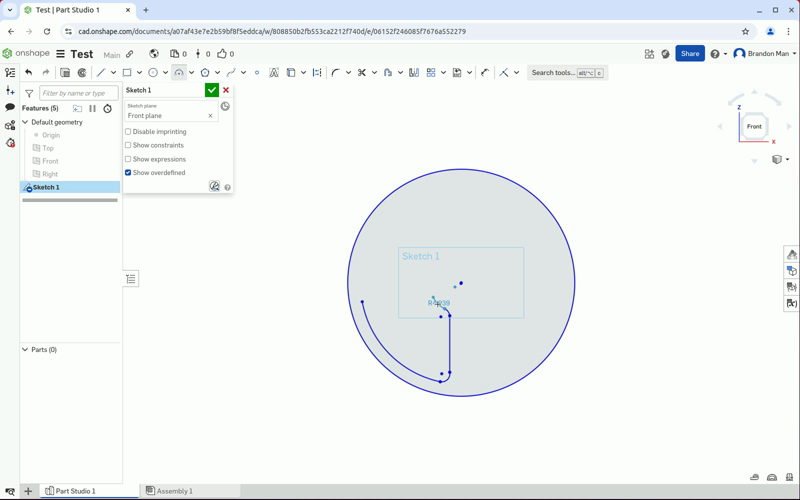
click(437, 303)
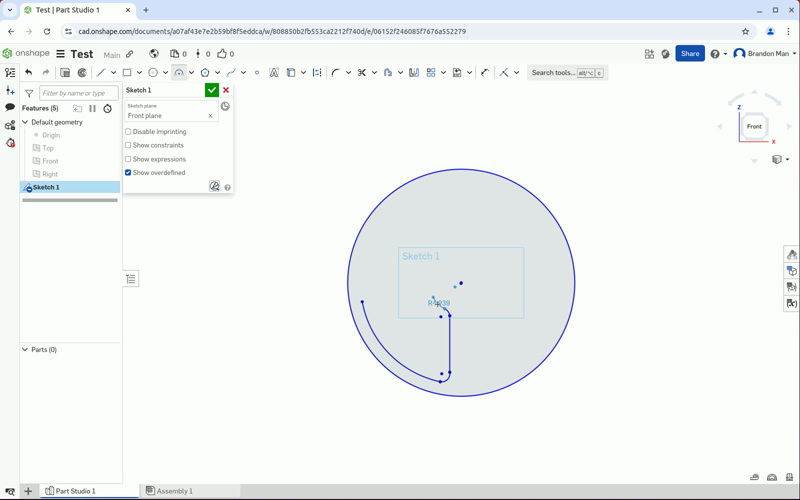
key_up(shift)
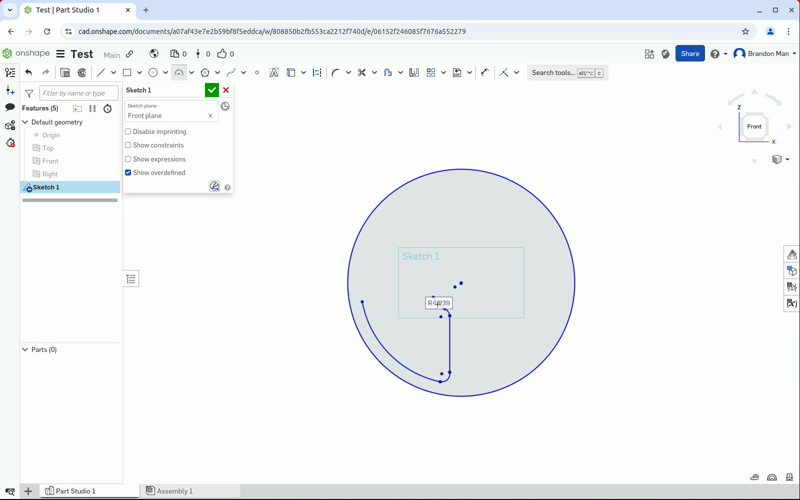
mouse_move(433, 297)
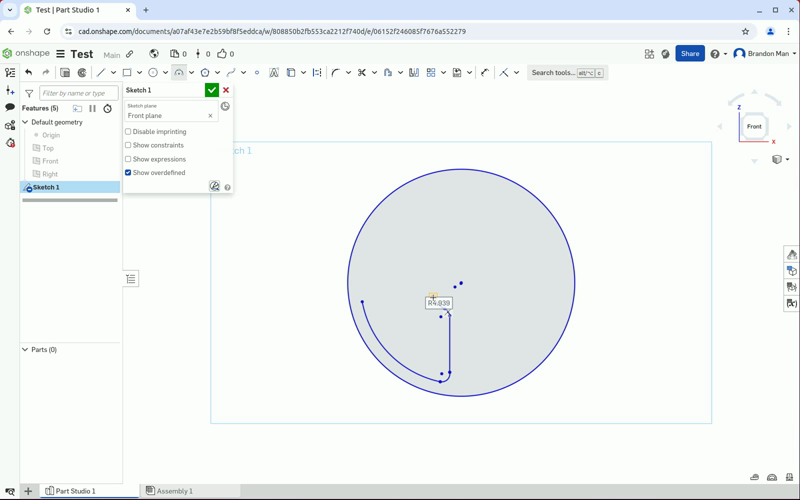
click(433, 297)
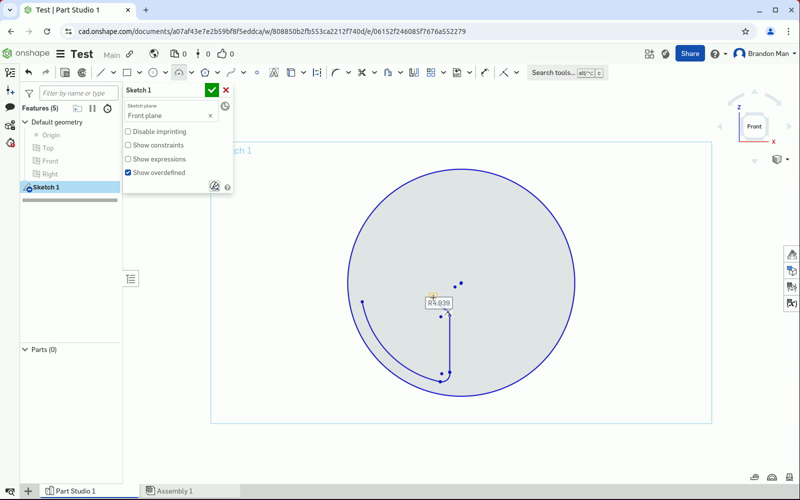
key_down(shift)
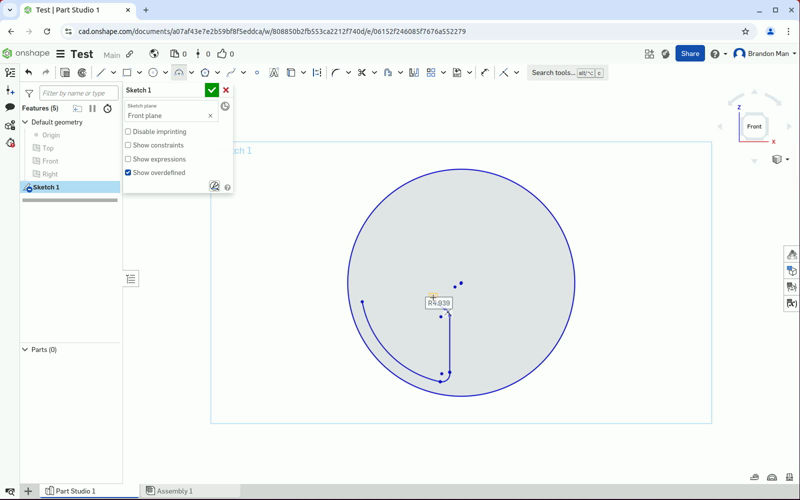
mouse_move(426, 292)
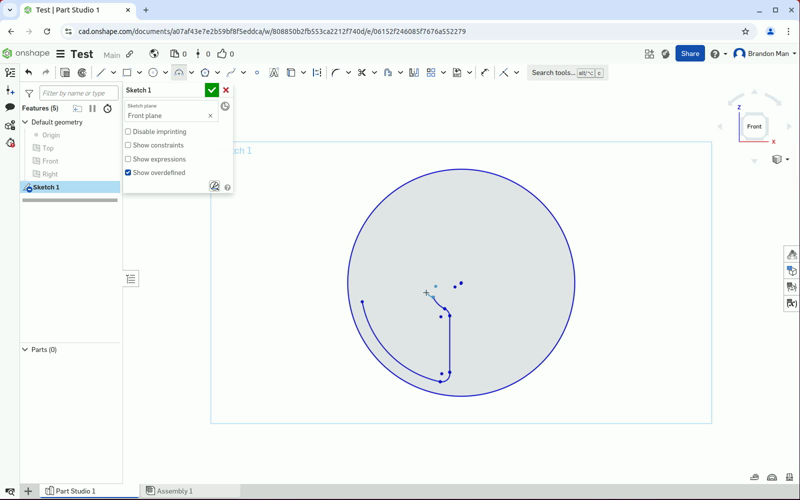
click(426, 292)
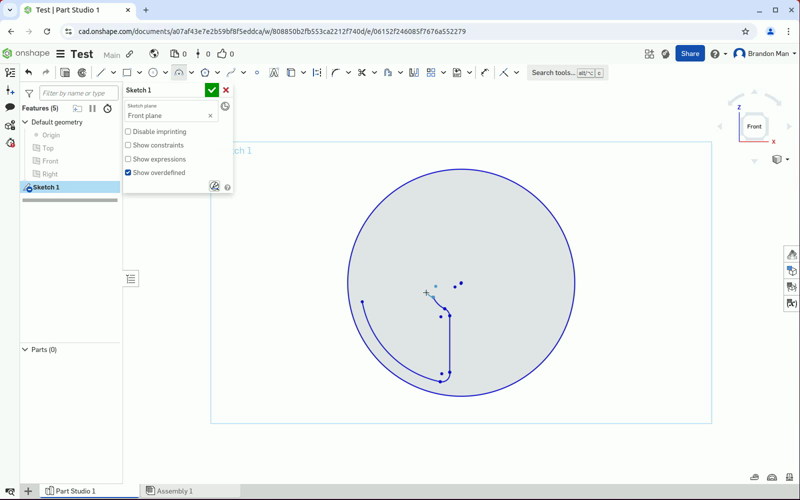
mouse_move(430, 293)
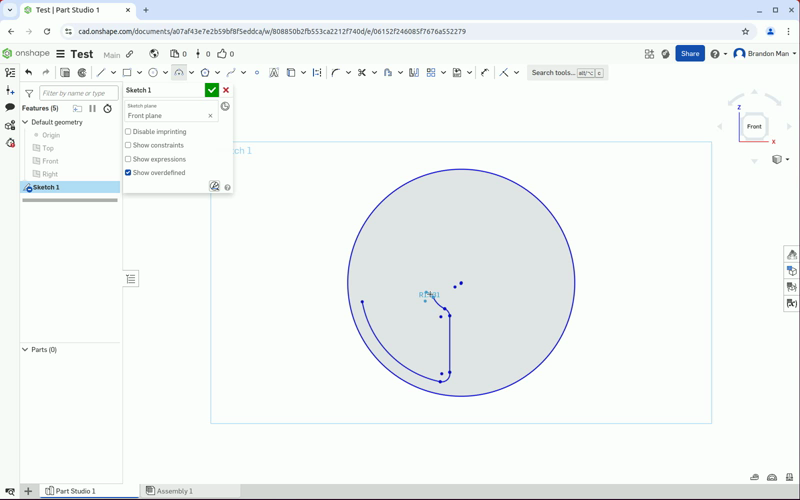
scroll(6)
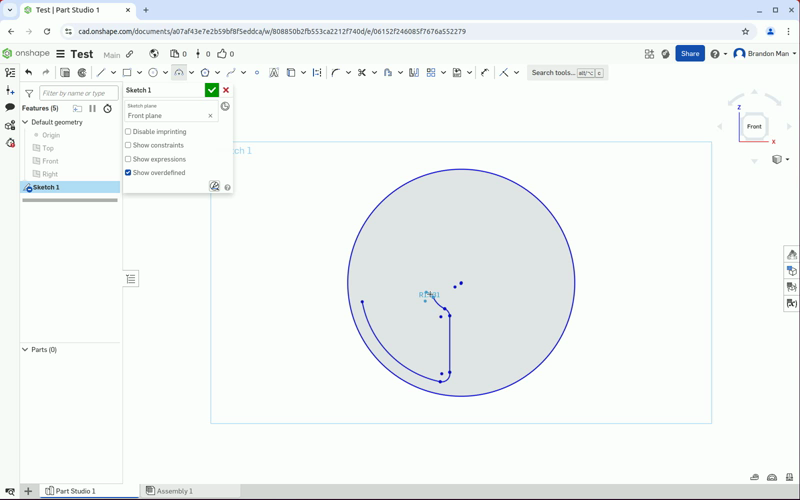
scroll(6)
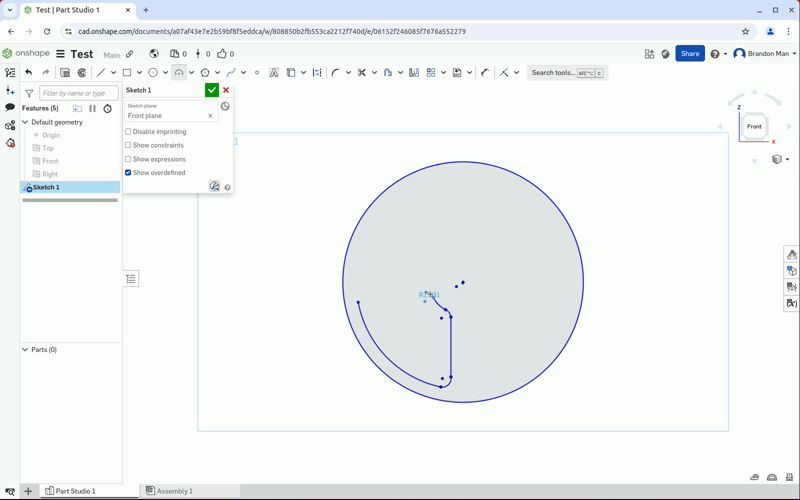
scroll(6)
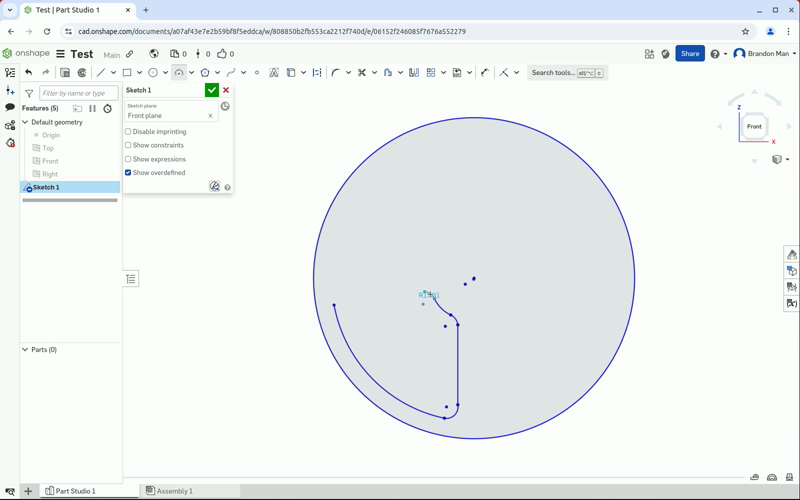
scroll(6)
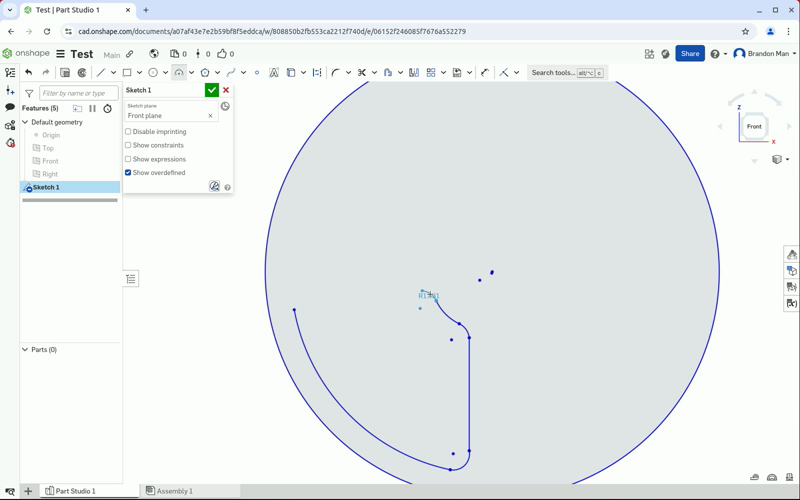
scroll(6)
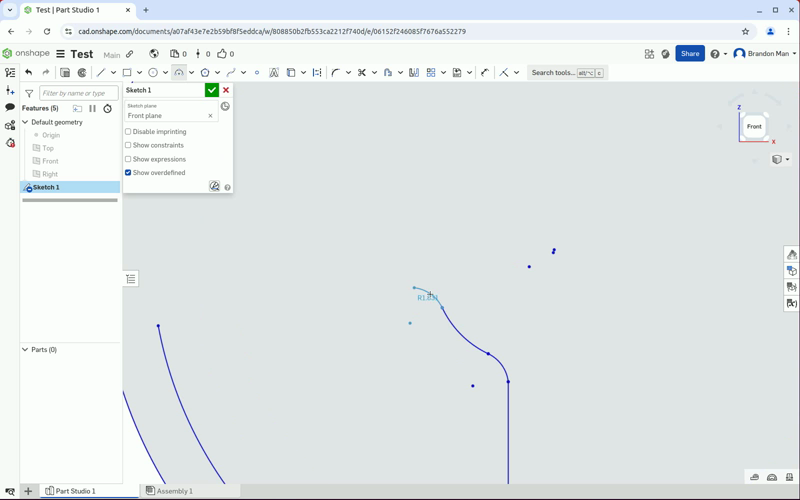
scroll(6)
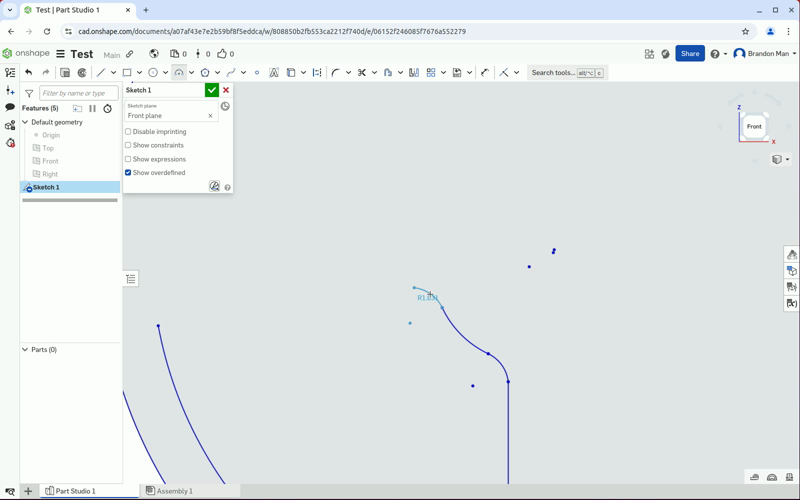
scroll(6)
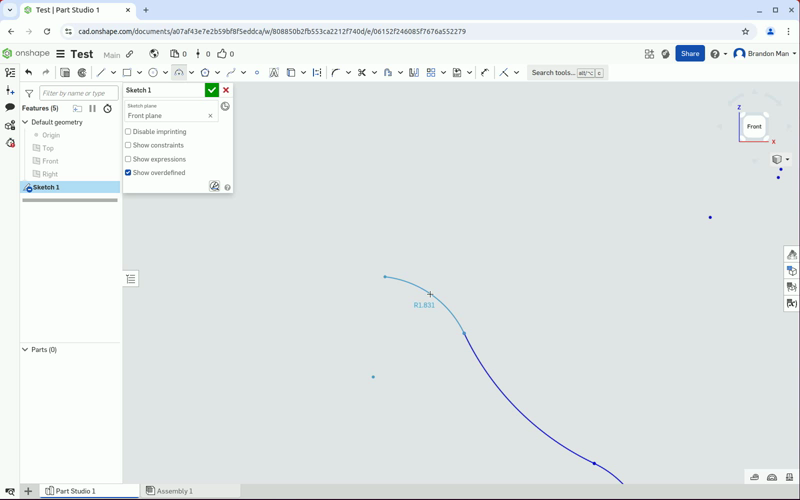
click(430, 293)
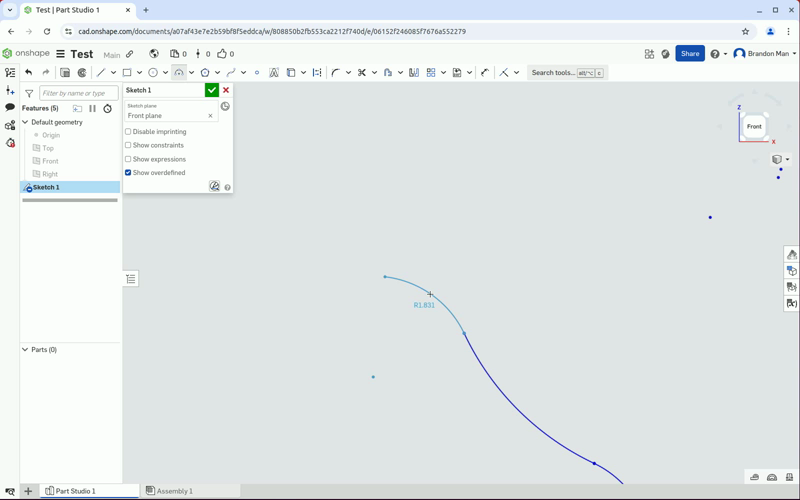
scroll(-6)
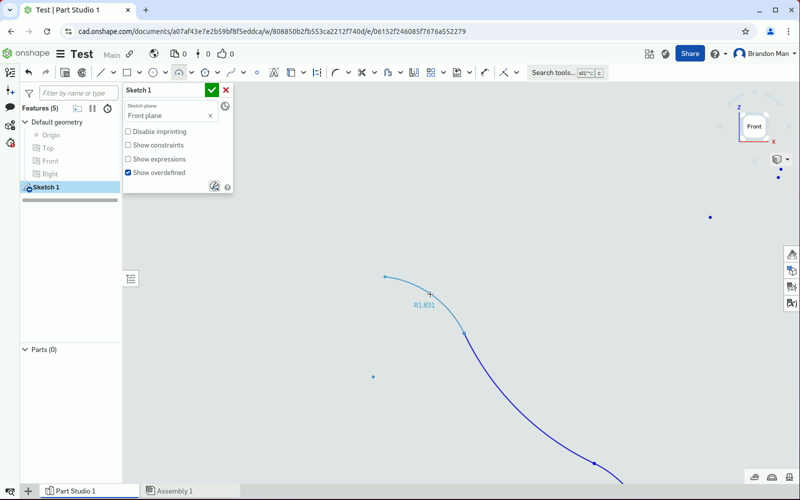
scroll(-6)
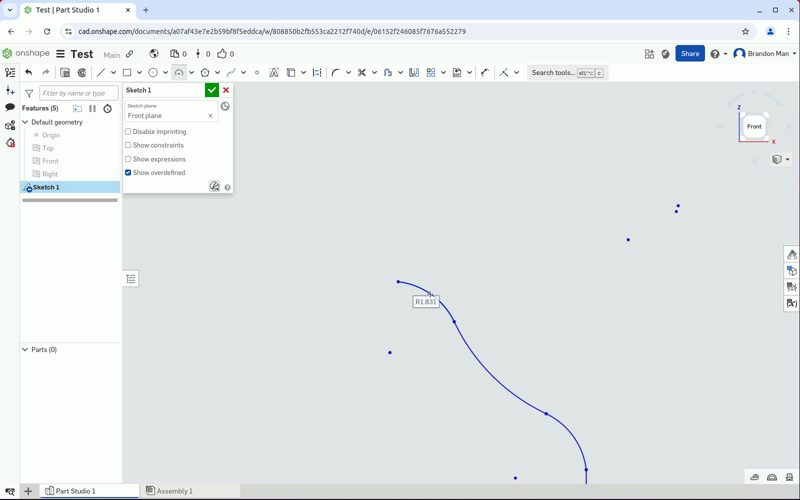
scroll(-6)
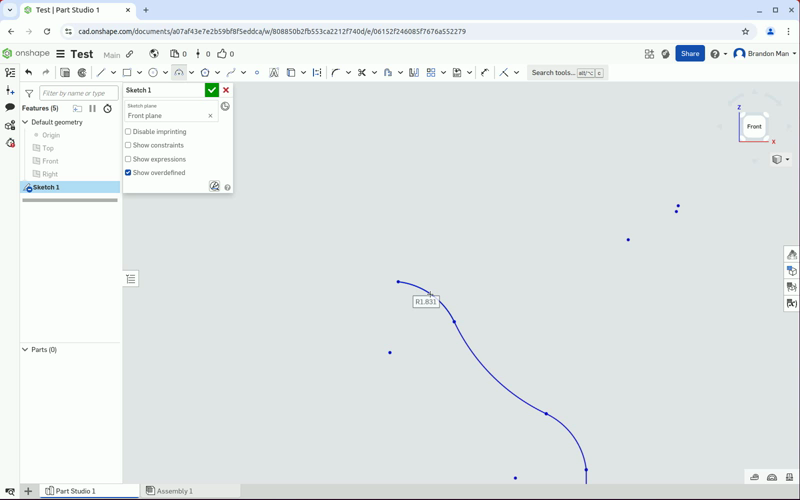
scroll(-6)
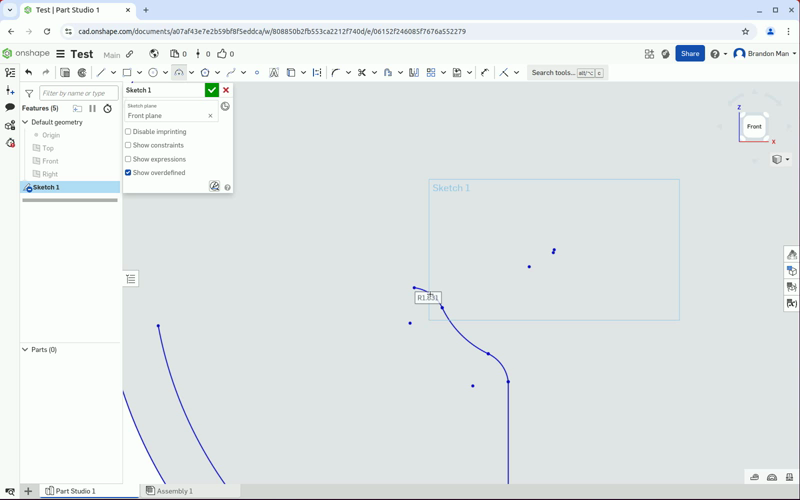
scroll(-6)
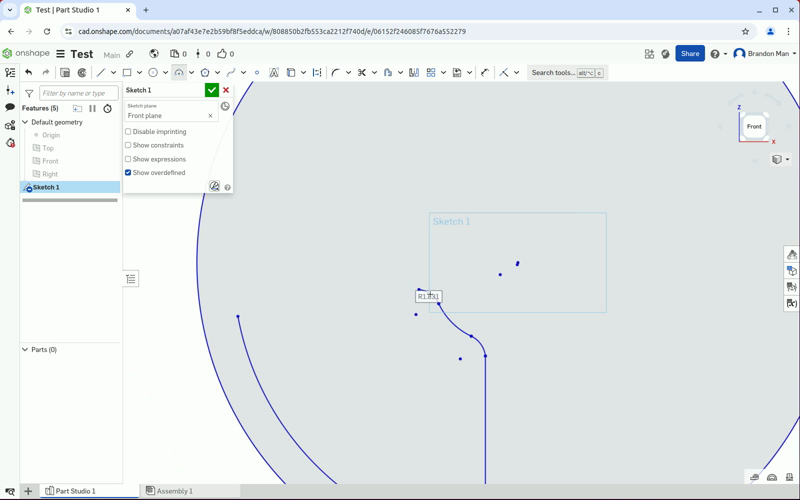
scroll(-6)
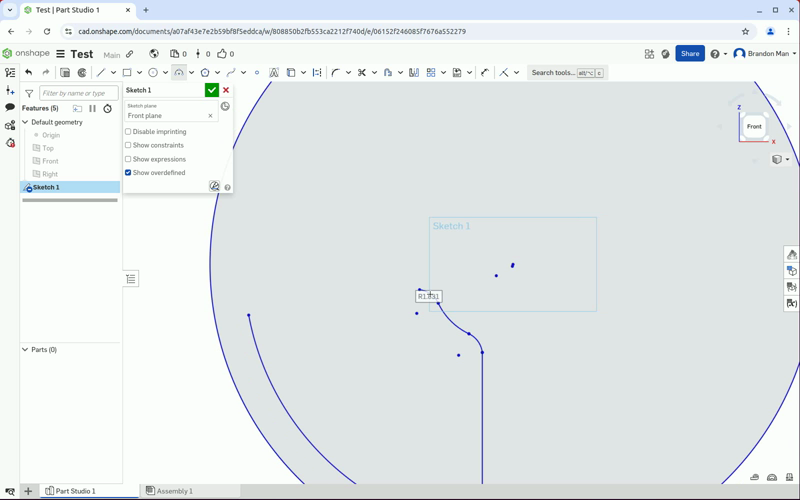
scroll(-6)
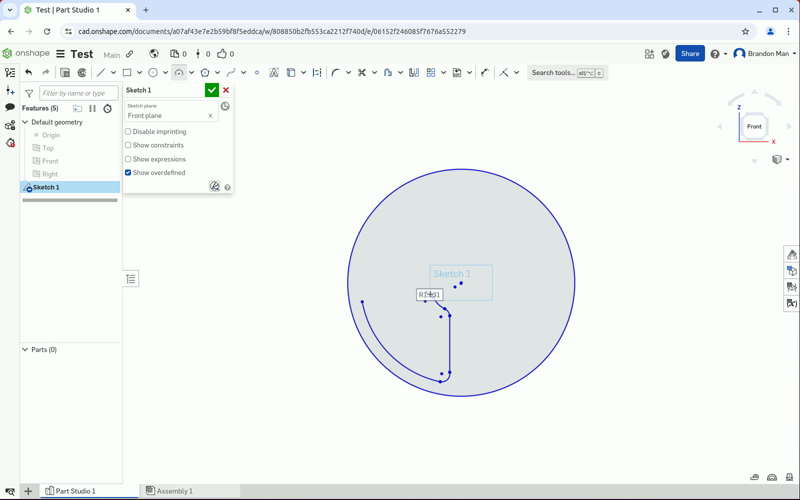
key_up(shift)
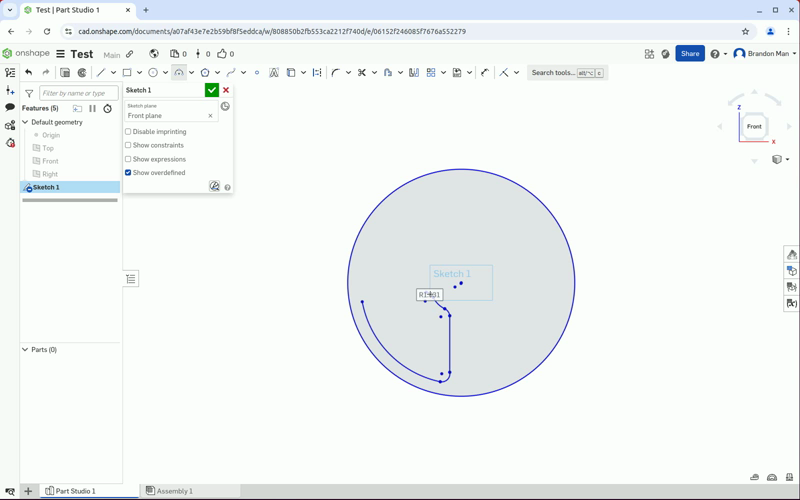
key(esc)
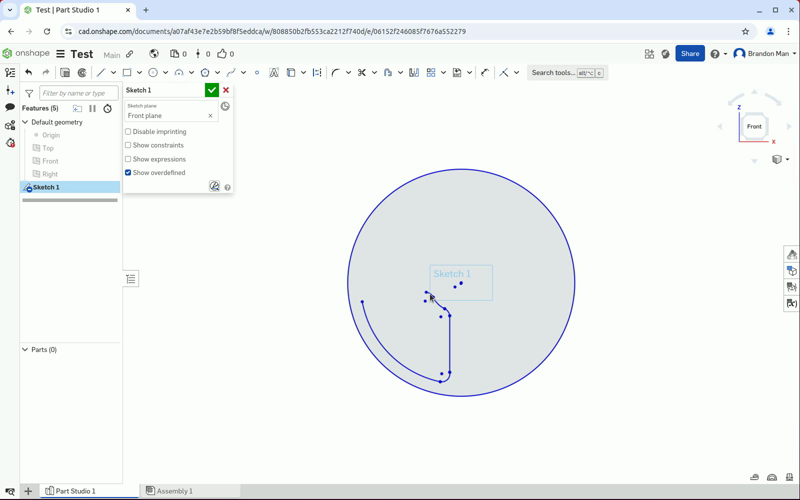
key(l)
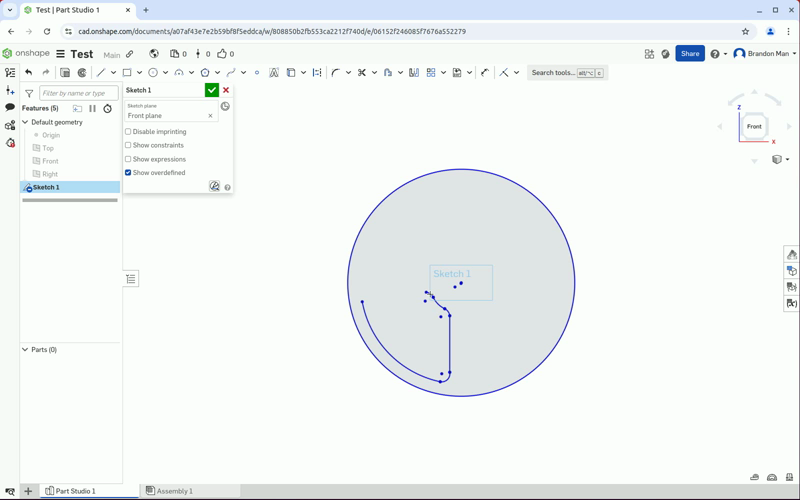
mouse_move(426, 292)
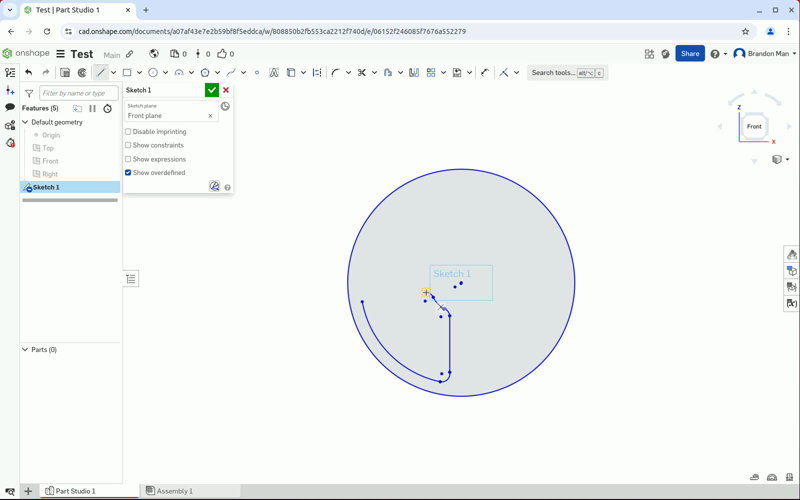
scroll(6)
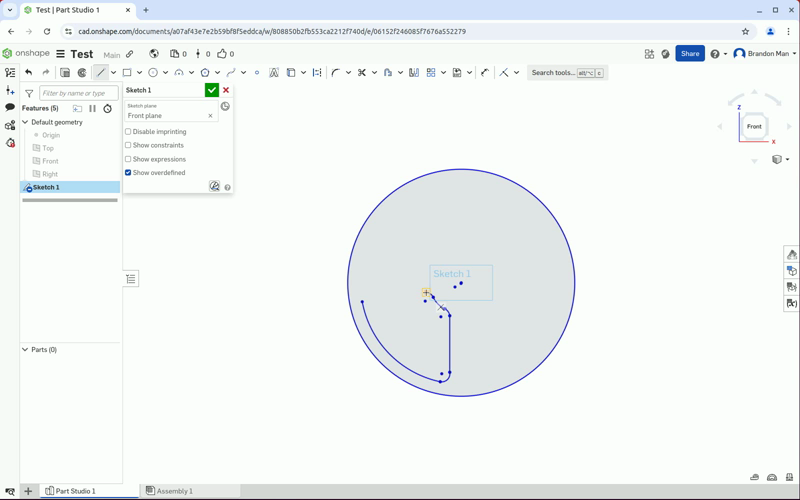
scroll(6)
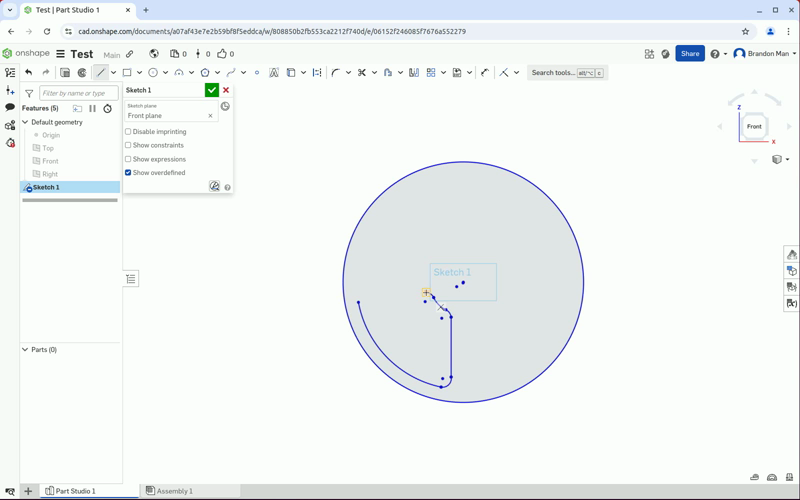
scroll(6)
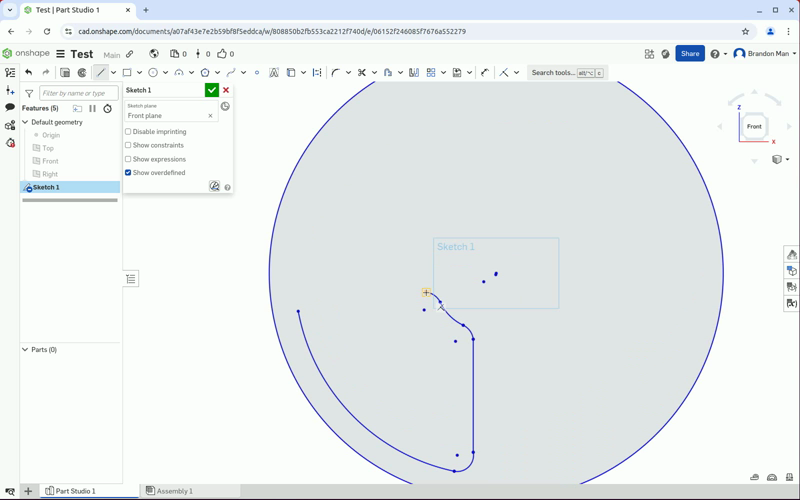
scroll(6)
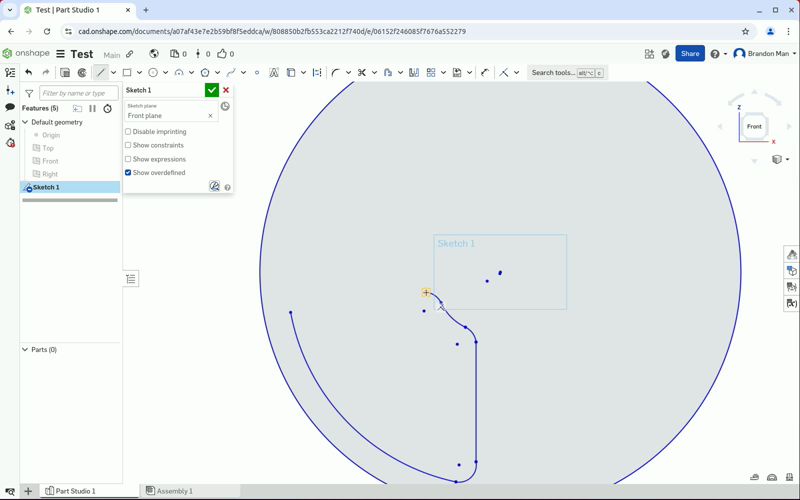
scroll(6)
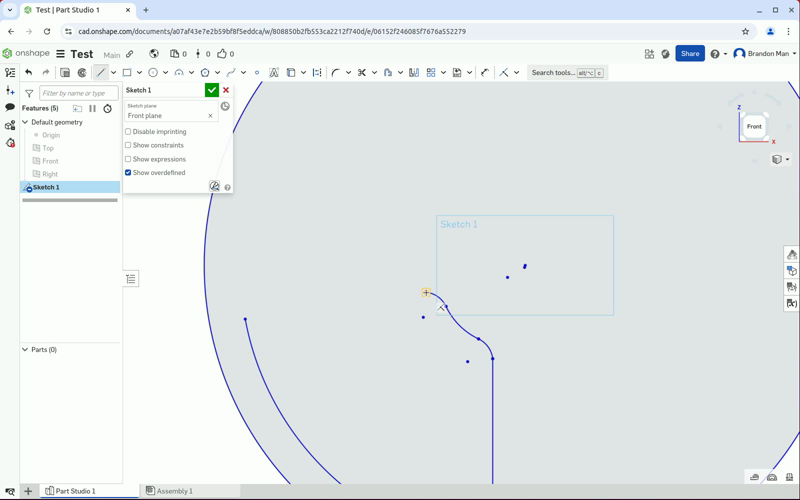
scroll(6)
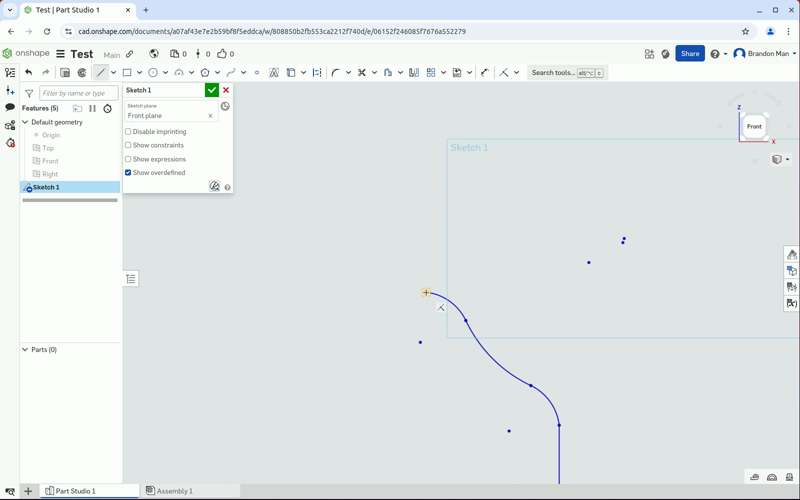
scroll(6)
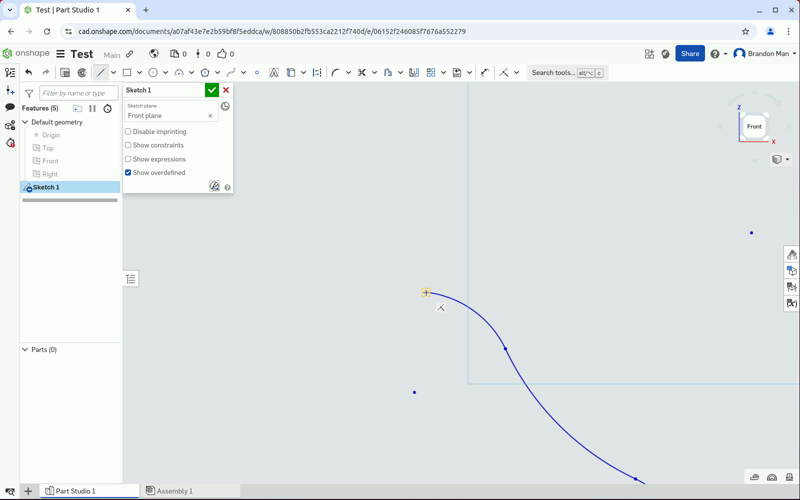
click(426, 292)
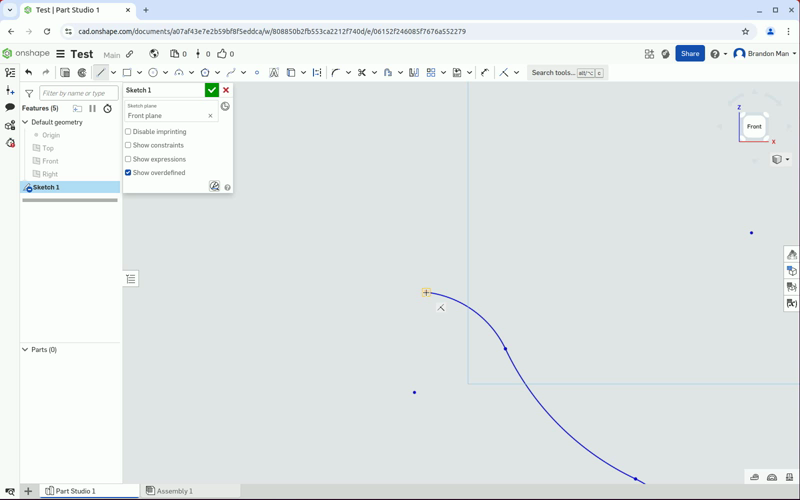
scroll(-6)
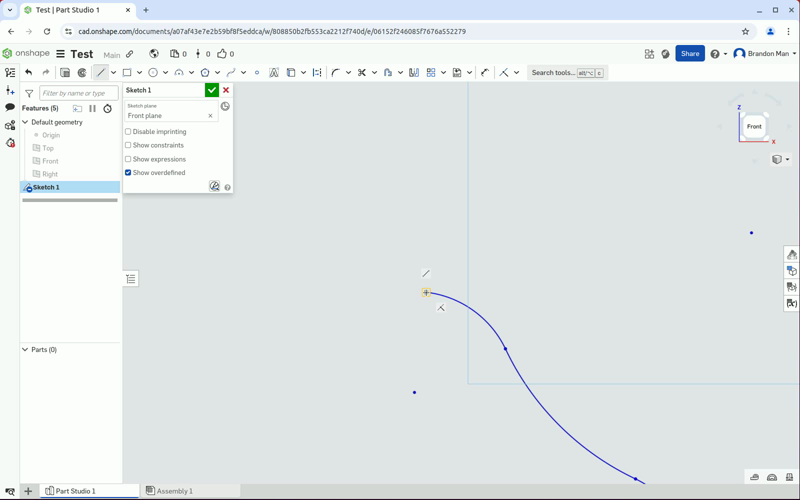
scroll(-6)
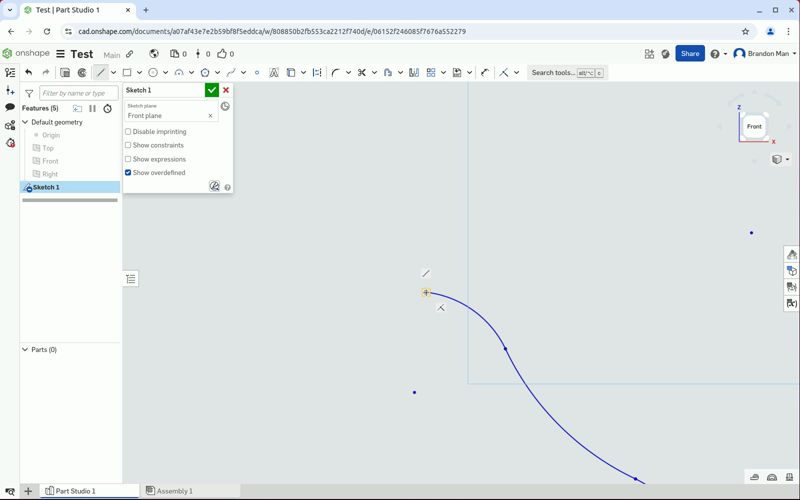
scroll(-6)
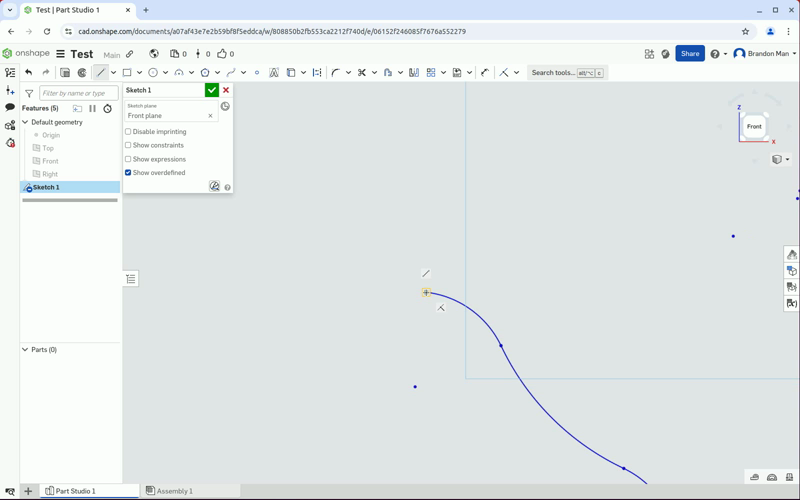
scroll(-6)
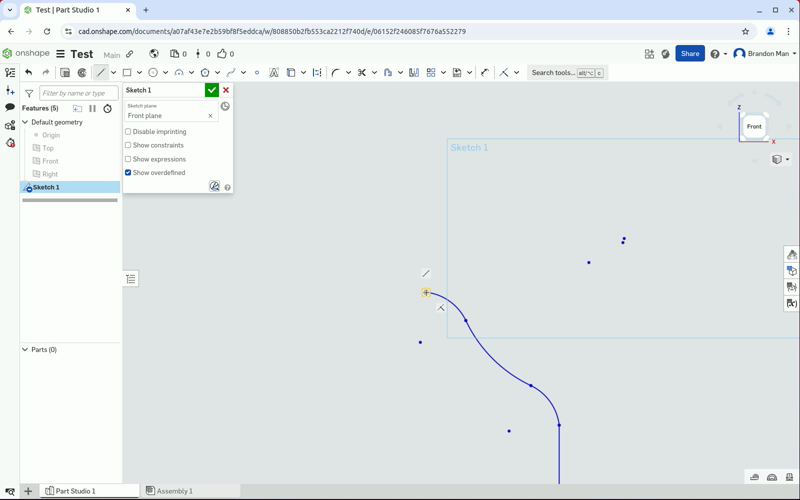
scroll(-6)
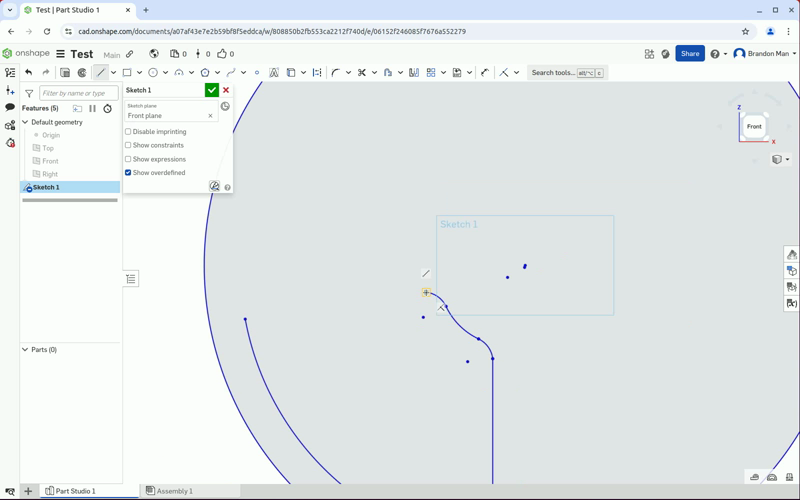
scroll(-6)
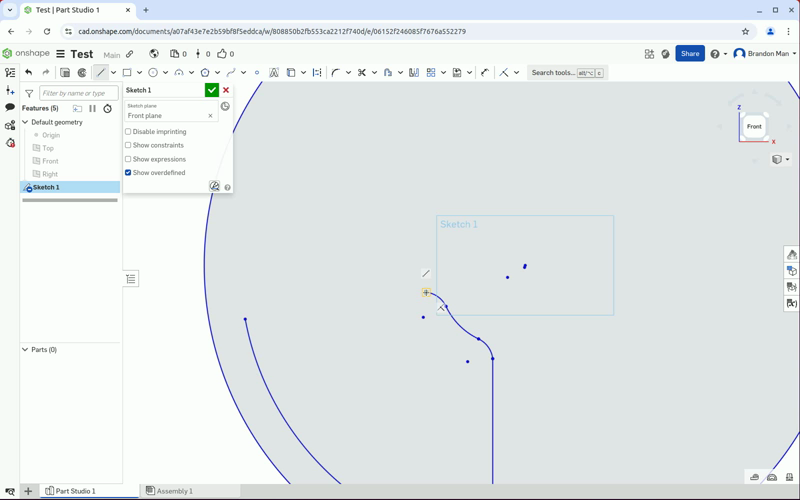
scroll(-6)
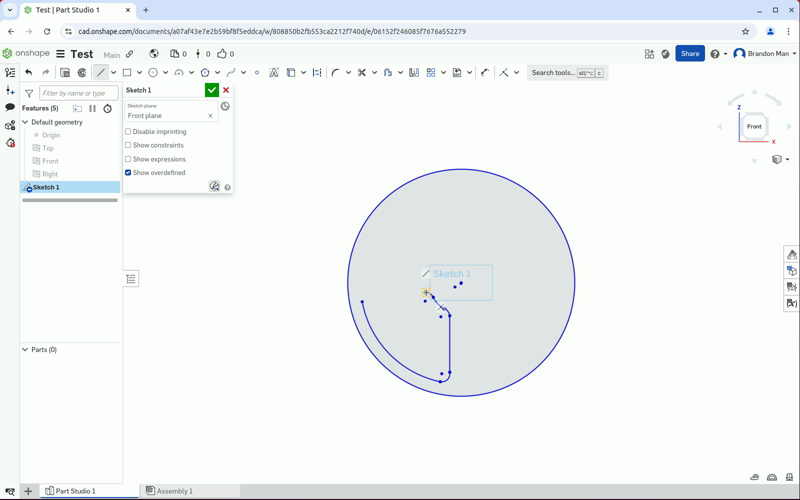
key_down(shift)
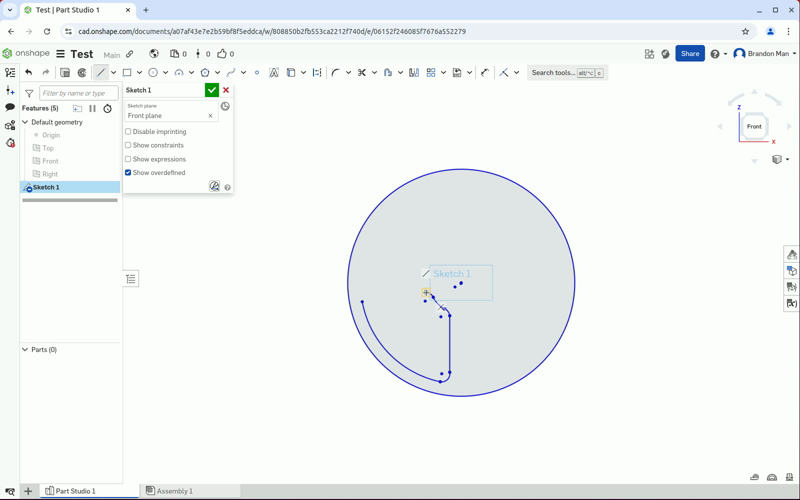
mouse_move(456, 292)
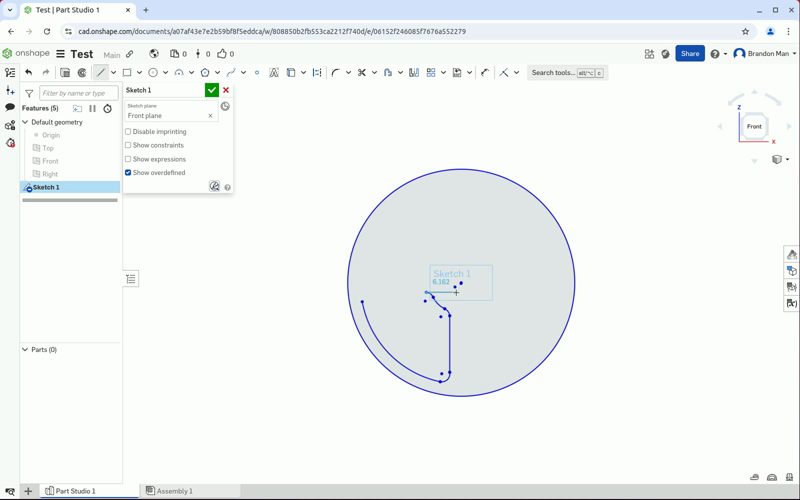
mouse_move(369, 292)
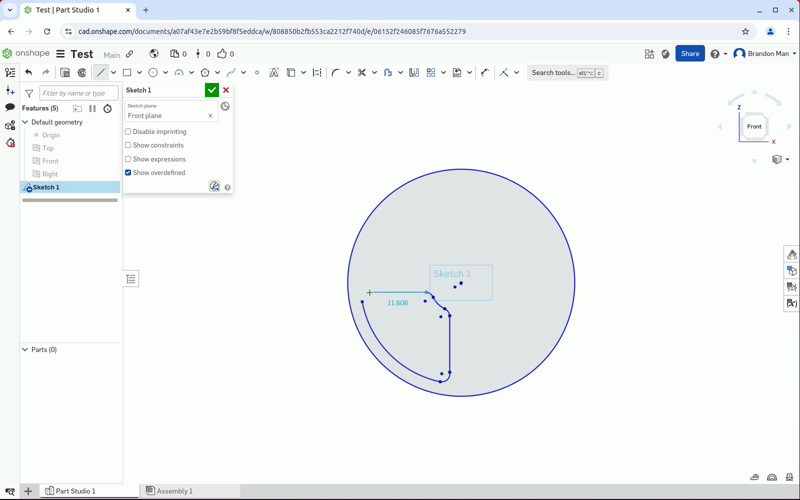
click(369, 292)
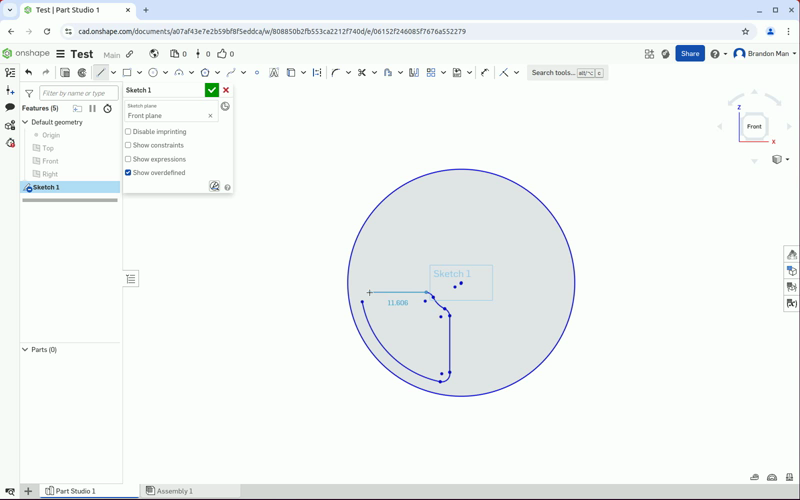
key_up(shift)
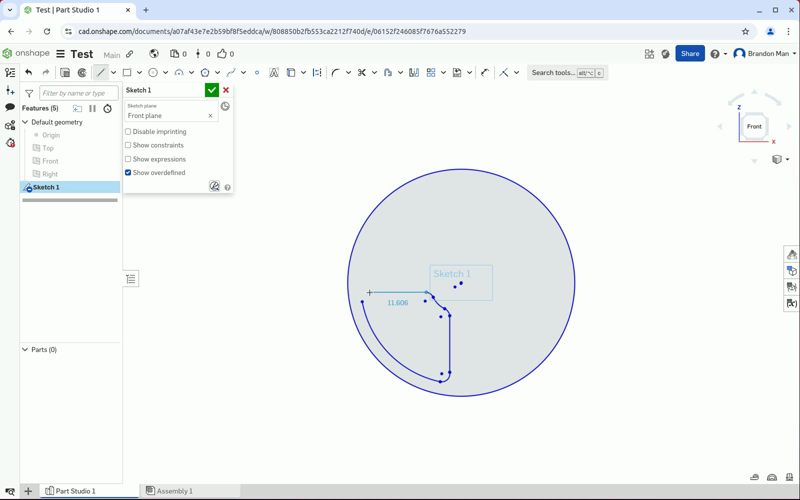
key(esc)
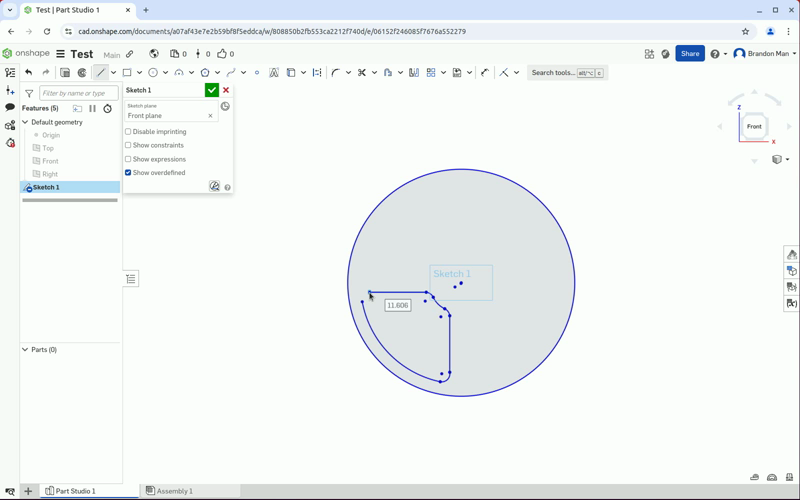
key(a)
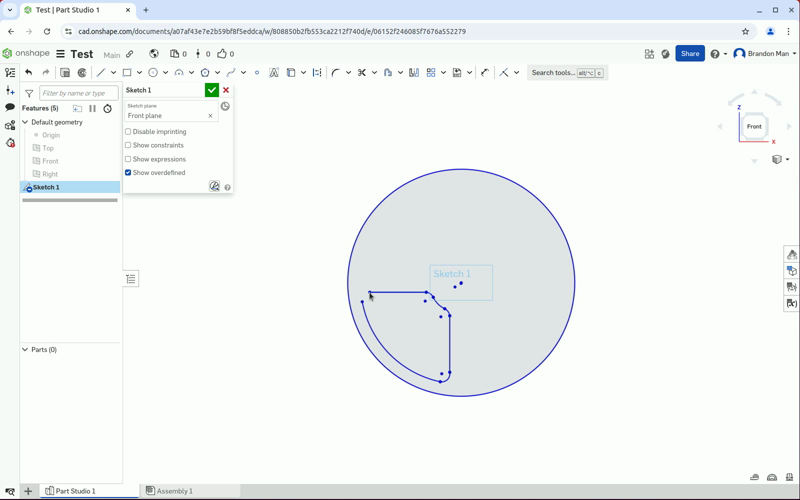
mouse_move(369, 292)
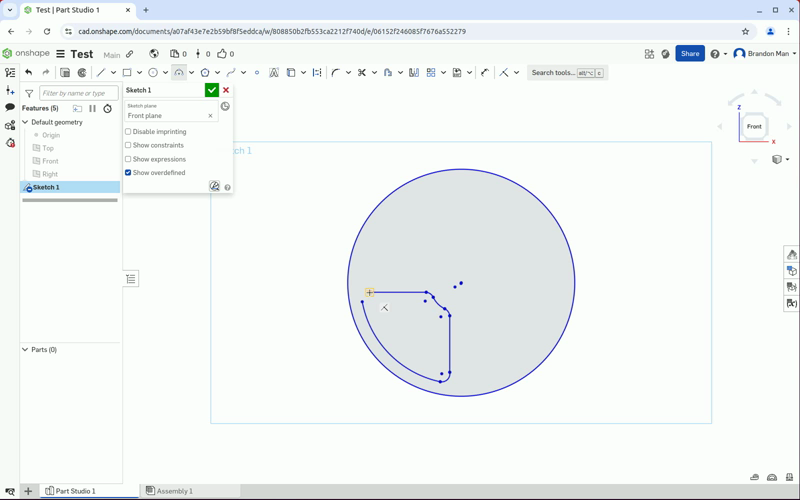
click(369, 292)
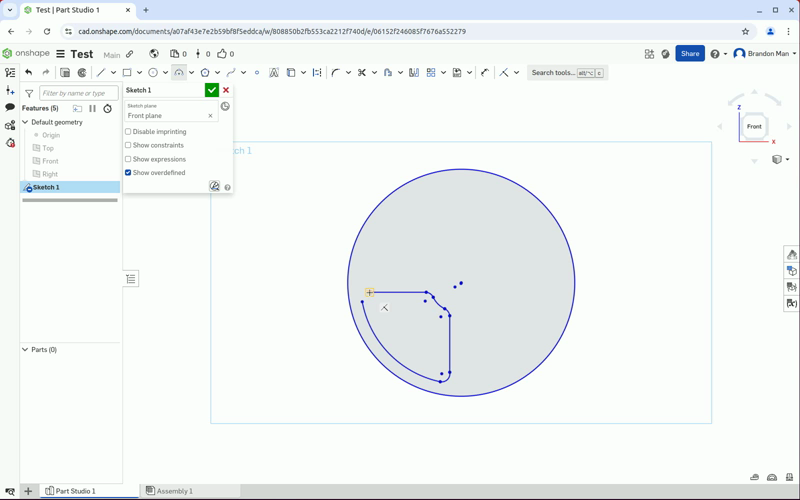
mouse_move(362, 301)
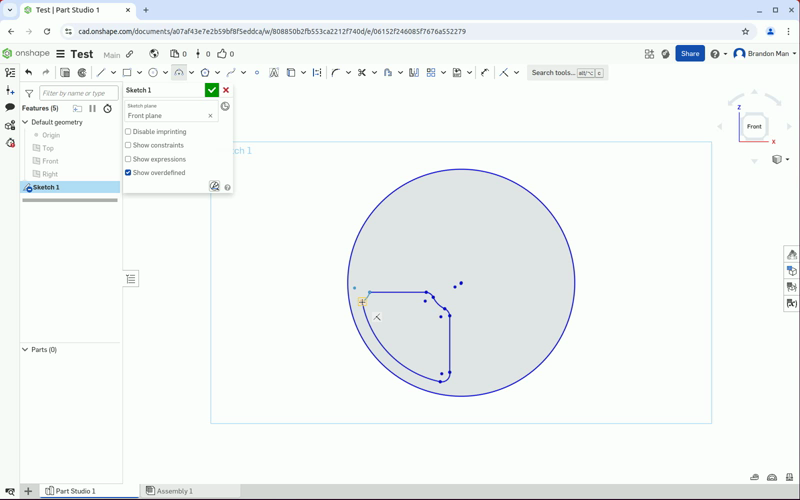
click(362, 301)
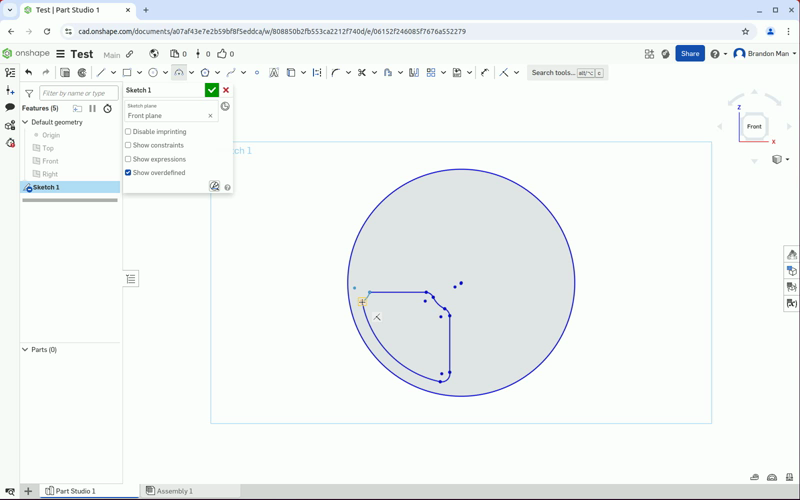
key_down(shift)
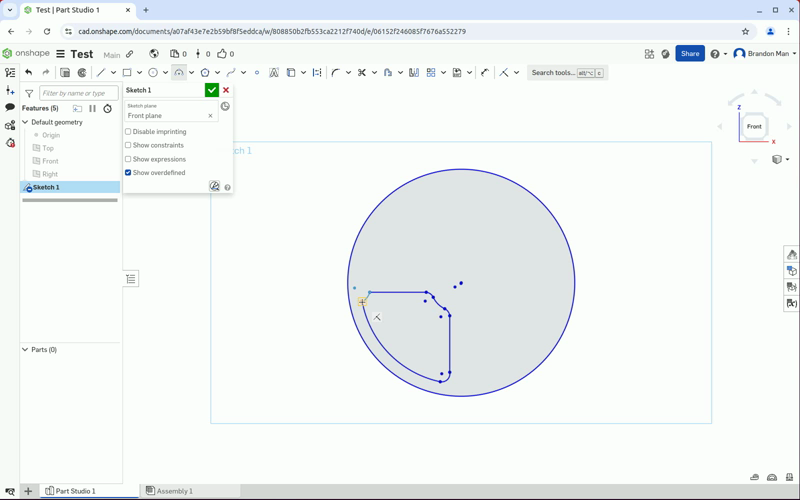
mouse_move(363, 295)
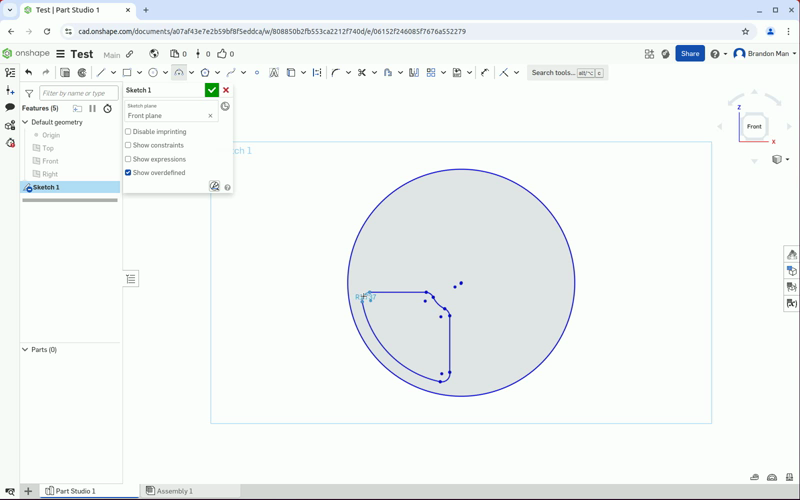
click(363, 295)
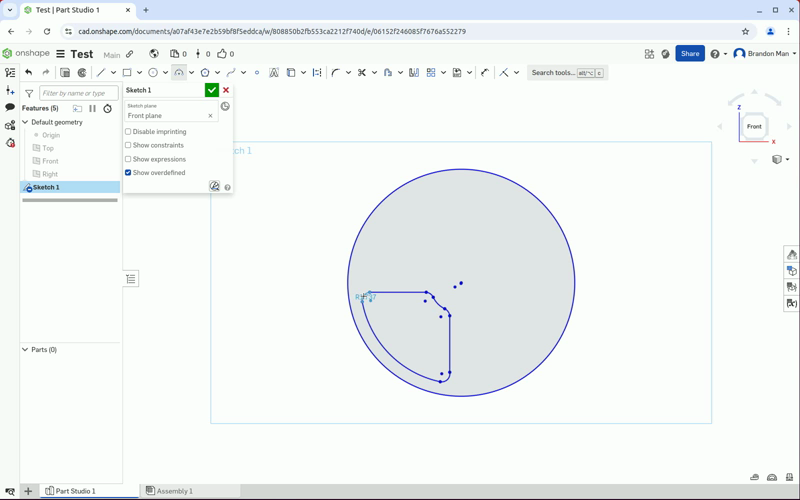
key_up(shift)
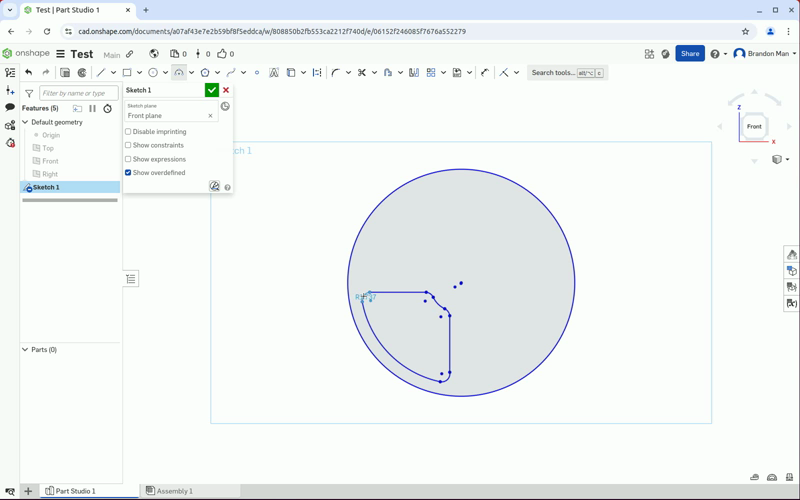
key(esc)
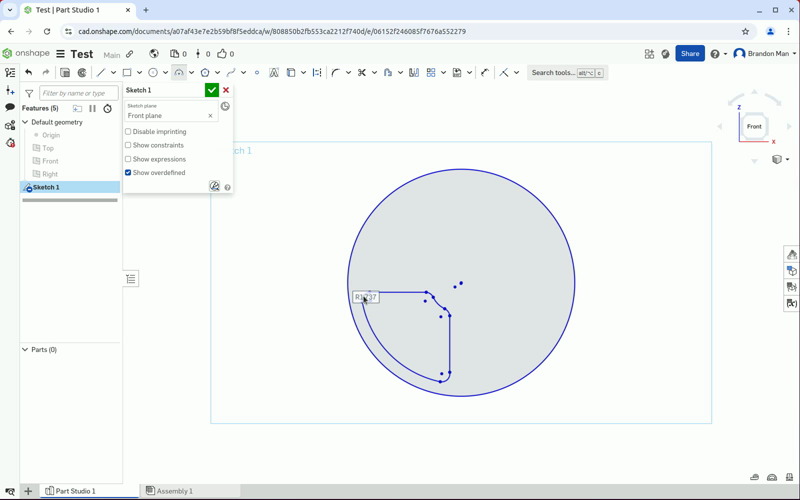
key(a)
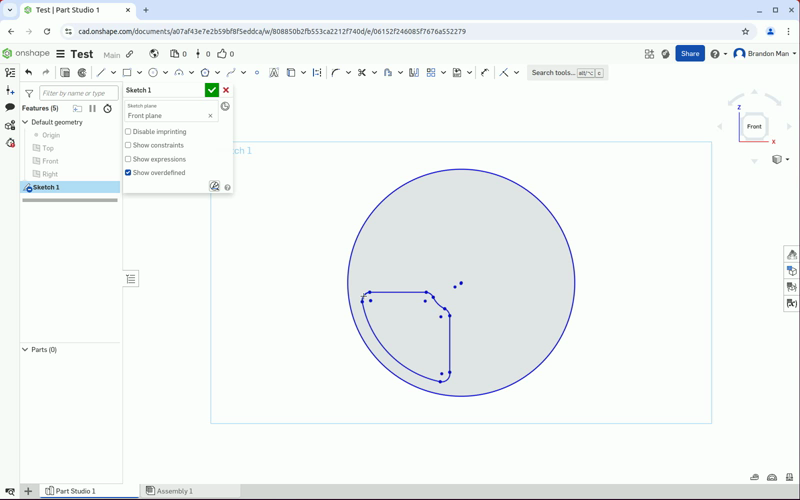
key_down(shift)
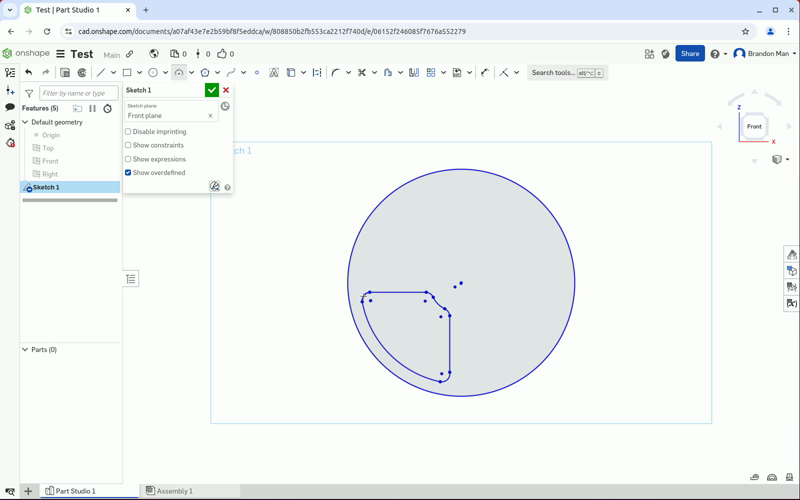
mouse_move(362, 261)
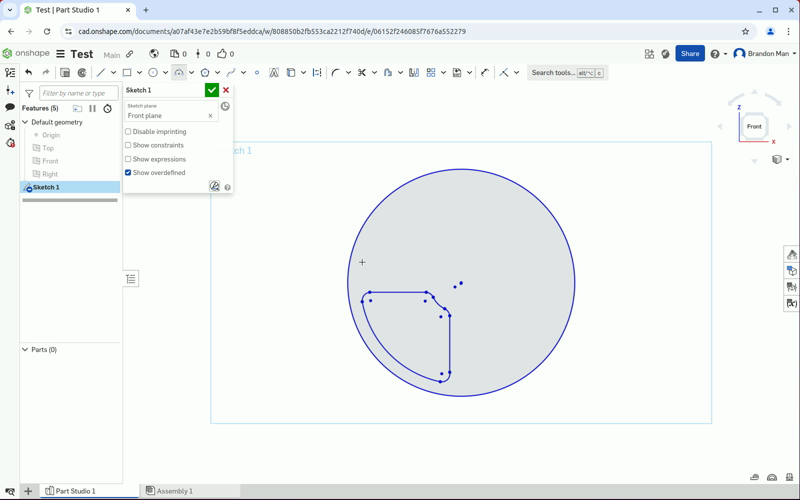
click(362, 261)
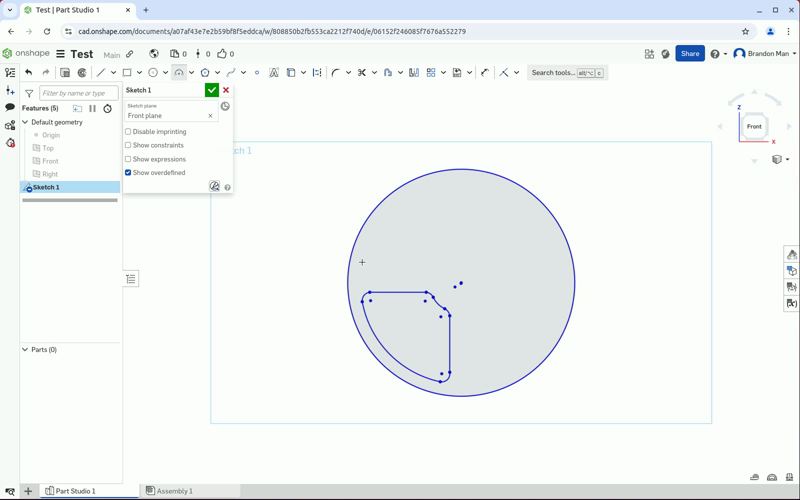
key_up(shift)
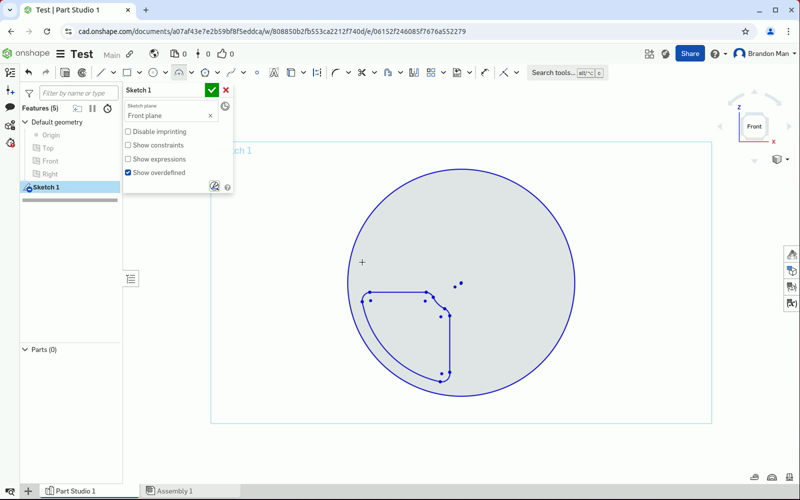
key_down(shift)
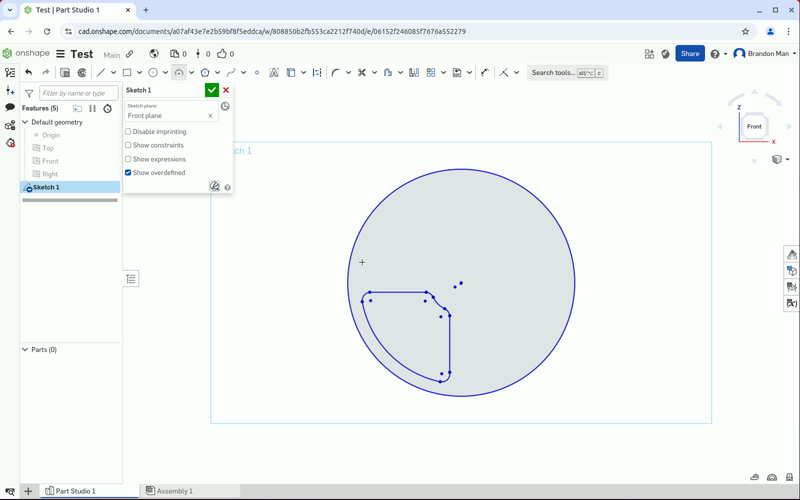
mouse_move(369, 271)
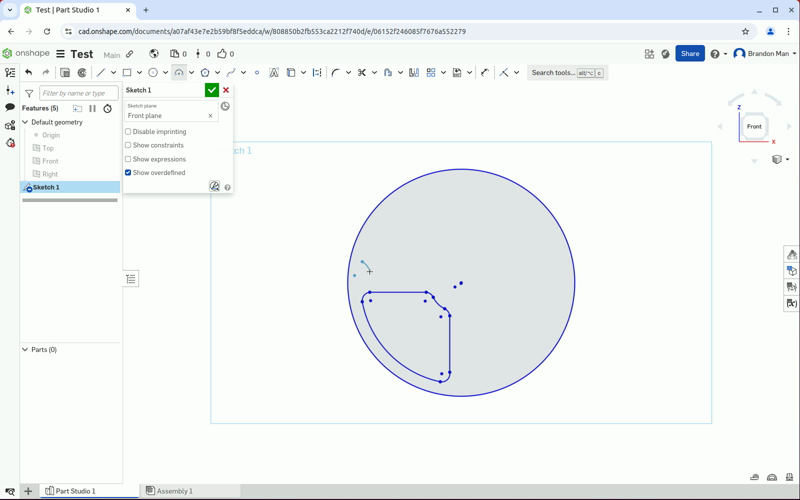
click(369, 271)
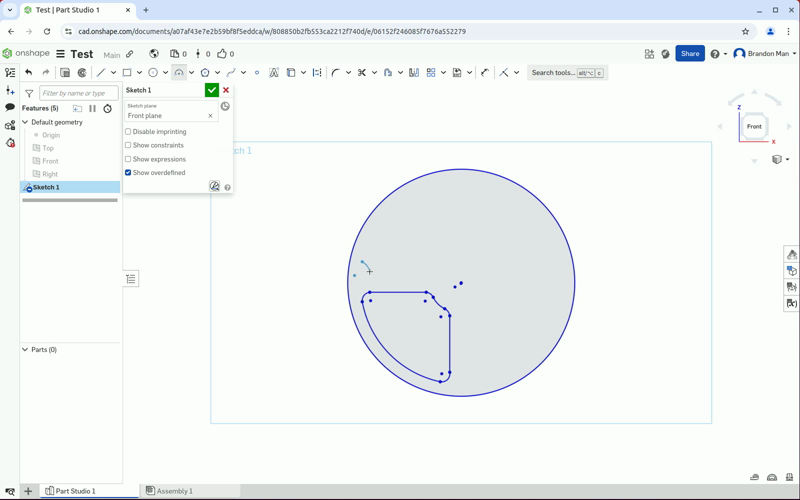
mouse_move(363, 268)
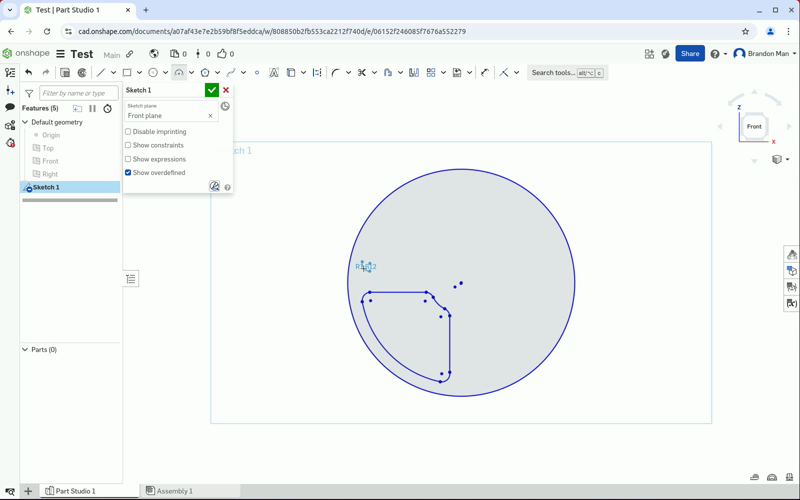
click(363, 268)
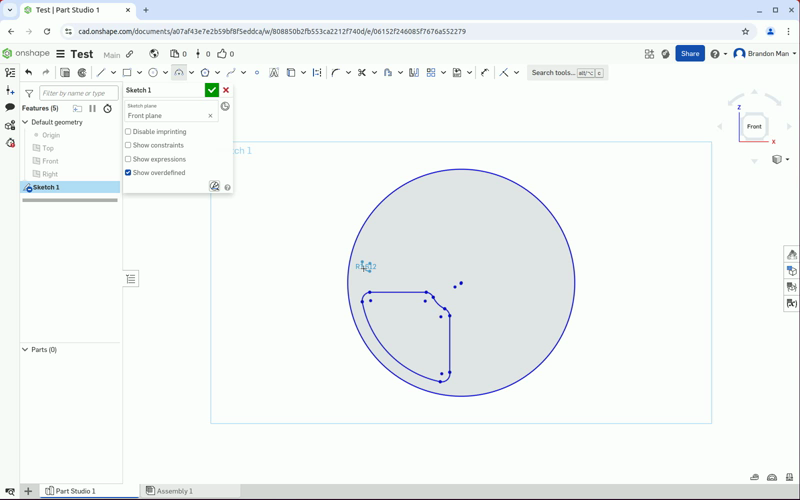
key_up(shift)
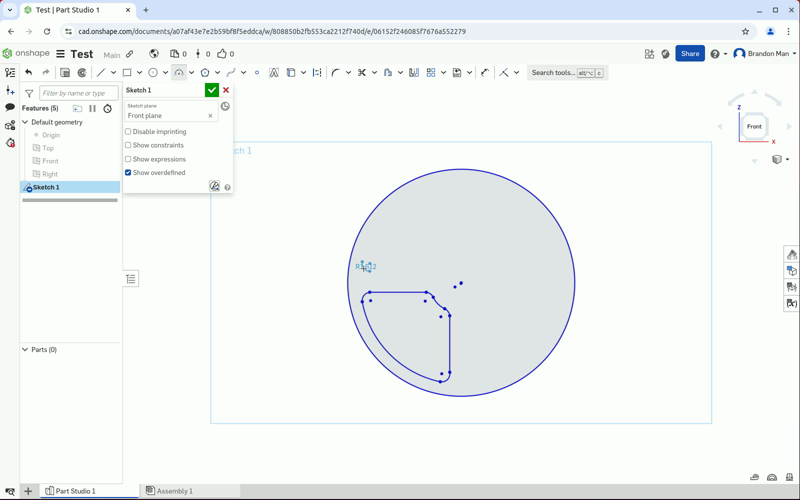
key(esc)
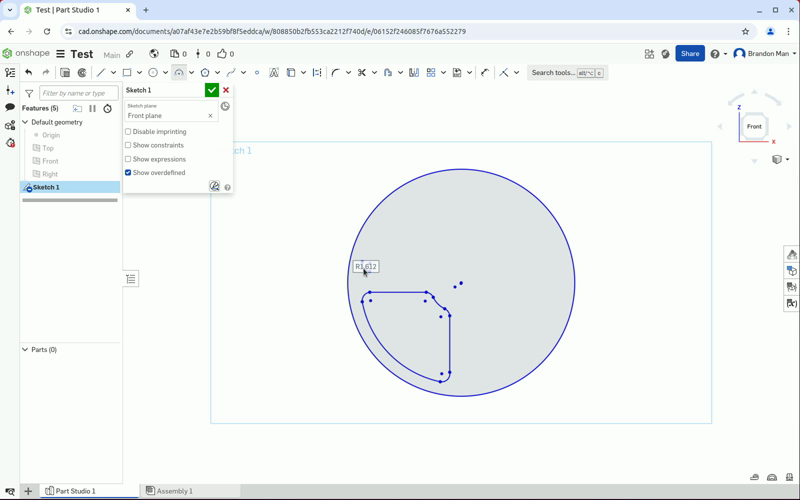
key(l)
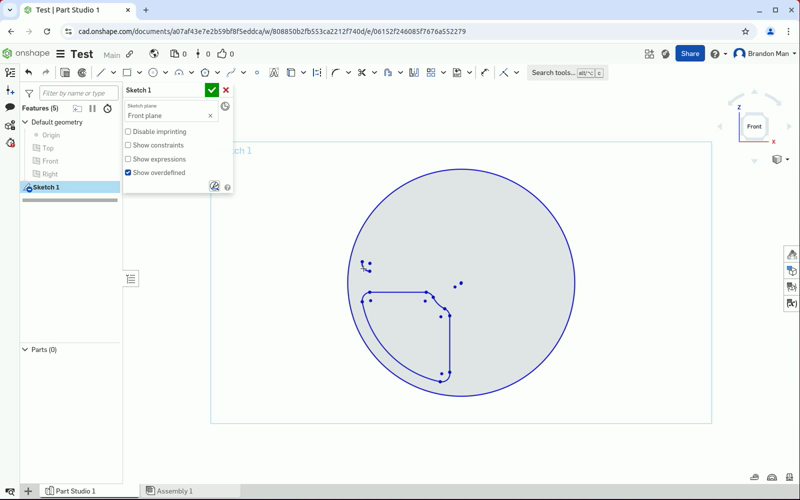
mouse_move(369, 271)
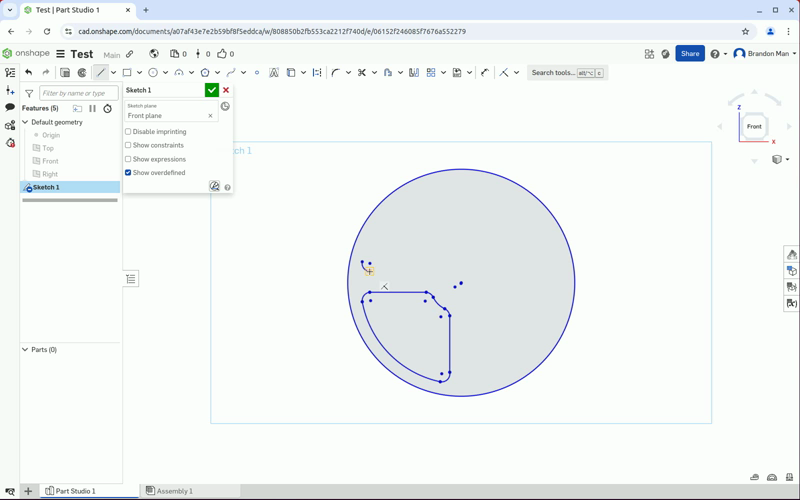
click(369, 271)
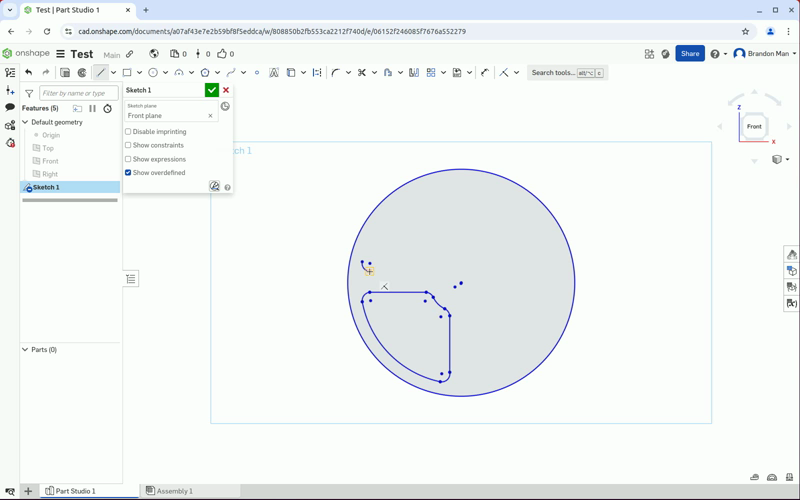
key_down(shift)
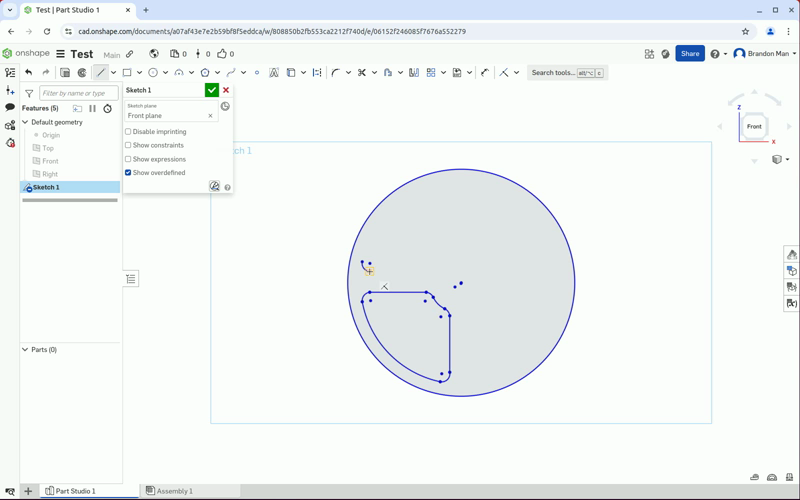
mouse_move(399, 271)
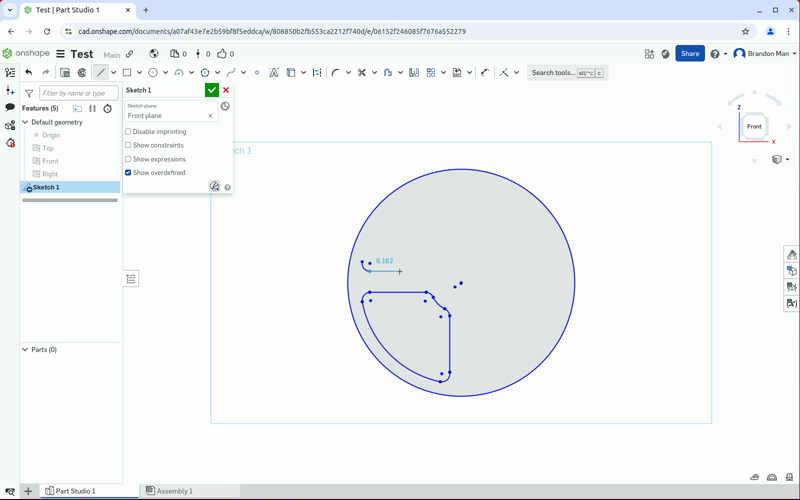
mouse_move(426, 271)
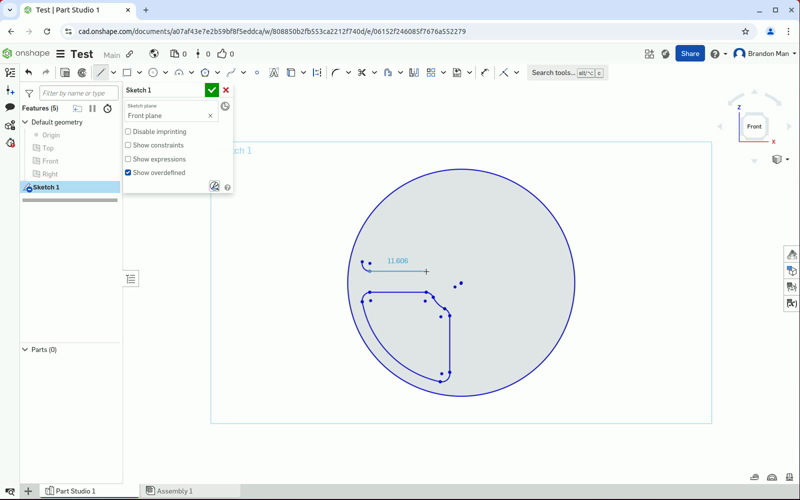
click(426, 271)
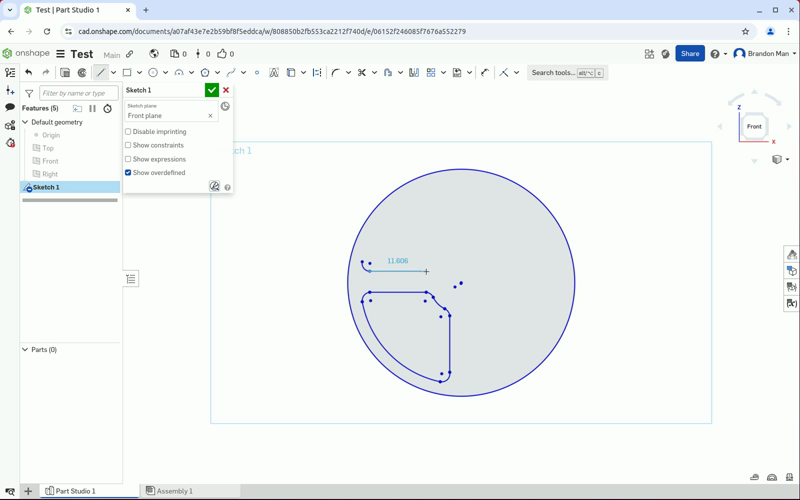
key_up(shift)
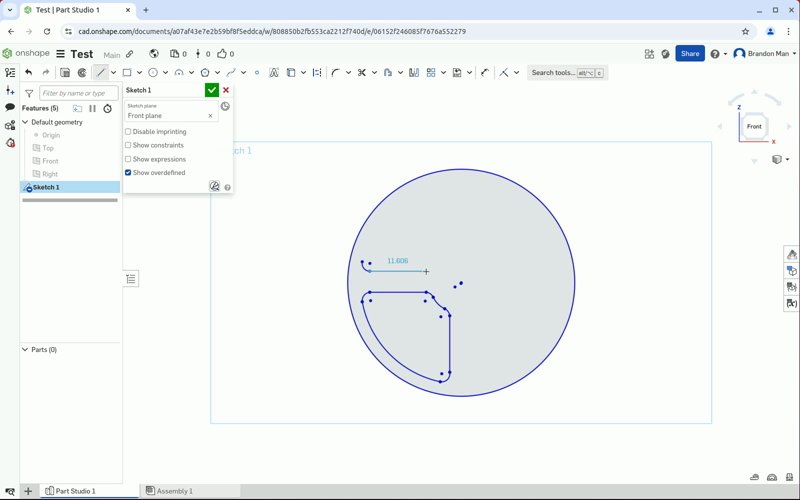
key(esc)
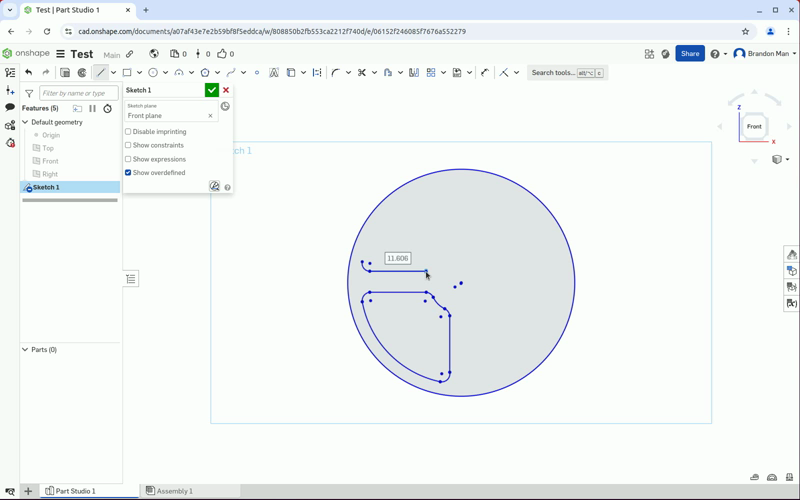
key(a)
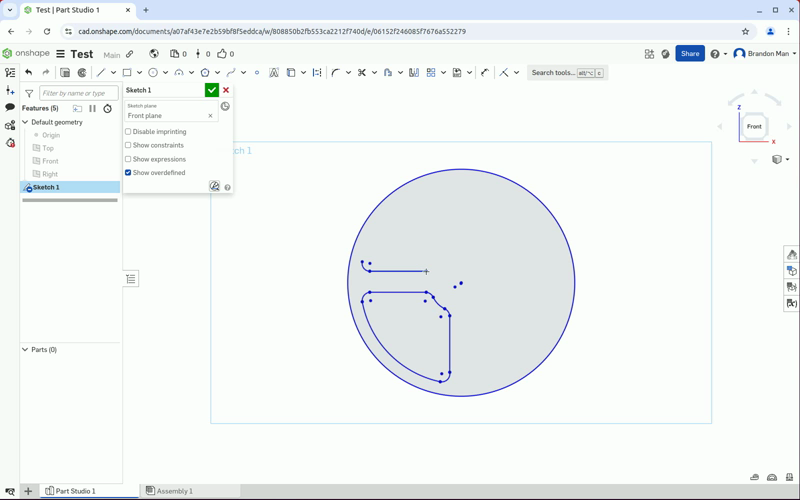
mouse_move(426, 271)
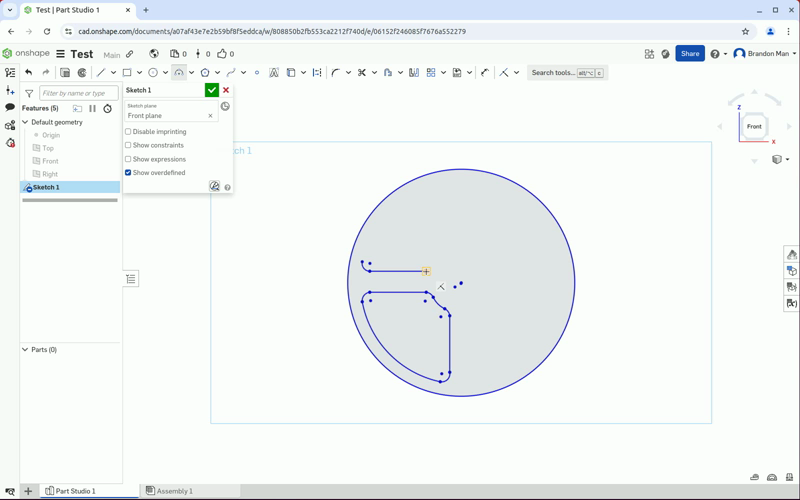
click(426, 271)
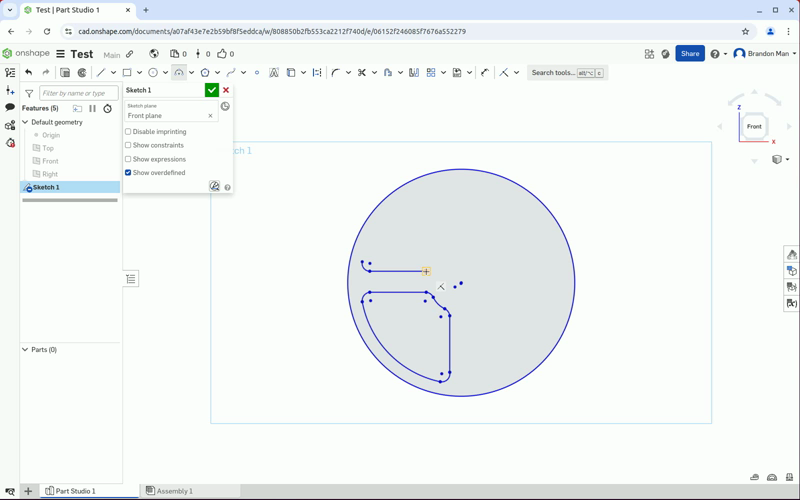
key_down(shift)
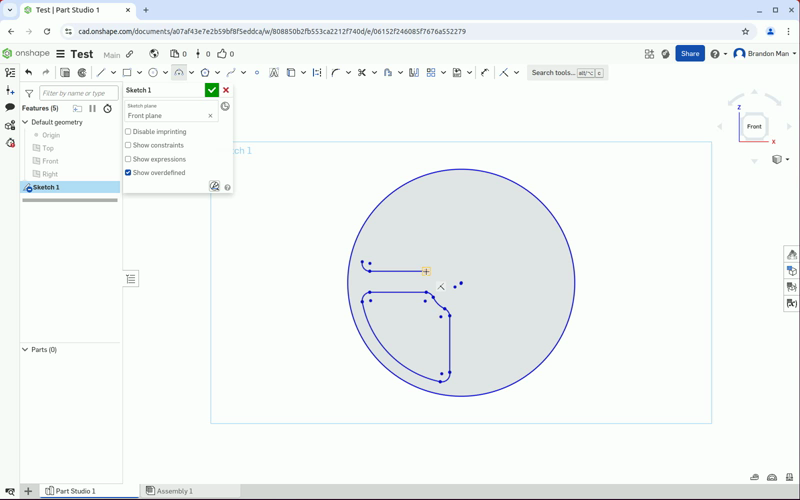
mouse_move(433, 268)
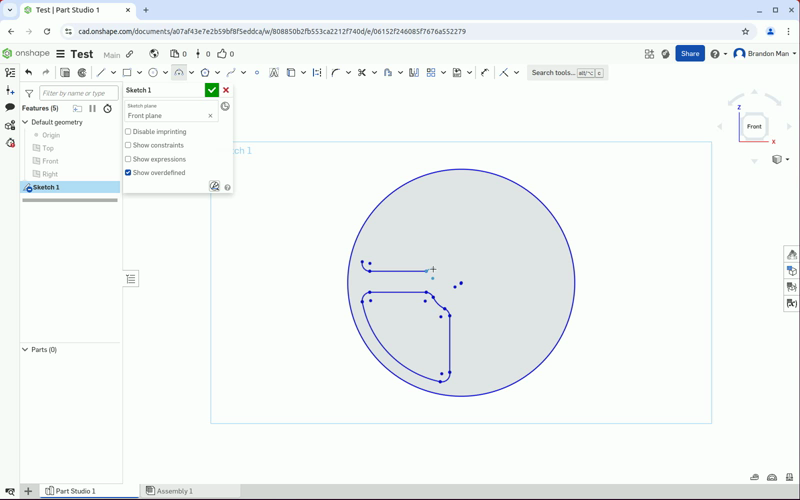
click(433, 268)
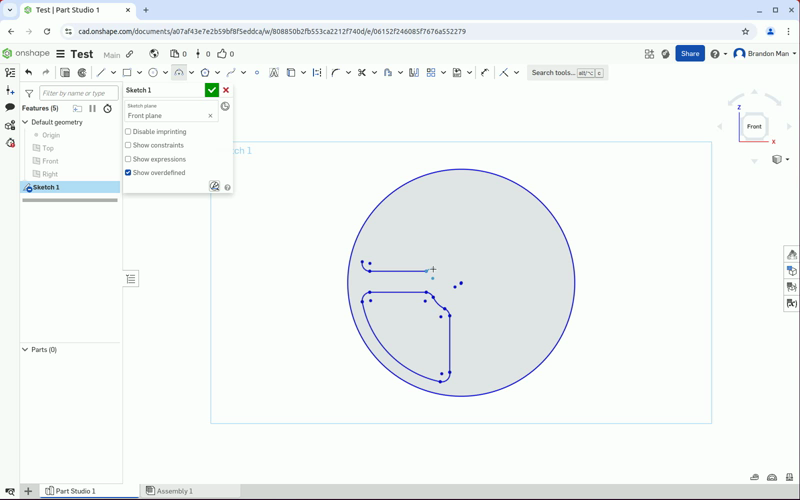
mouse_move(429, 271)
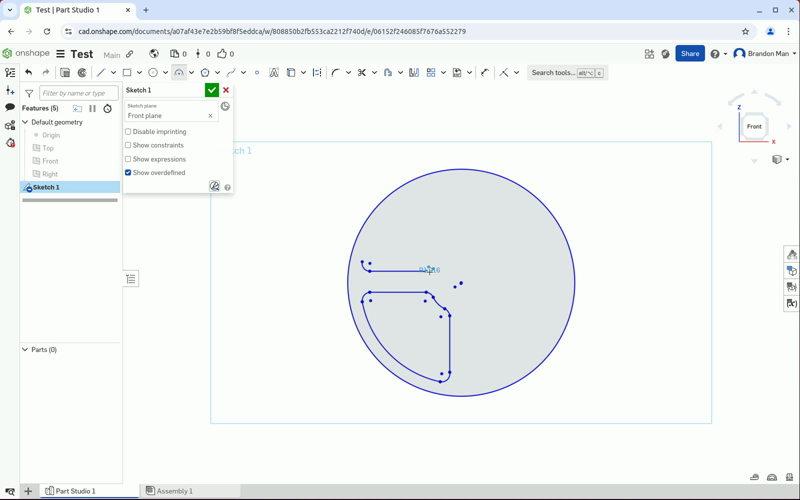
scroll(6)
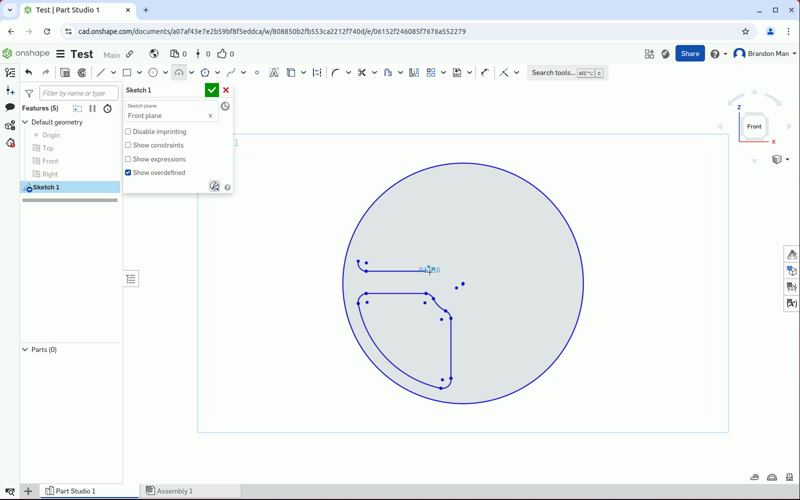
scroll(6)
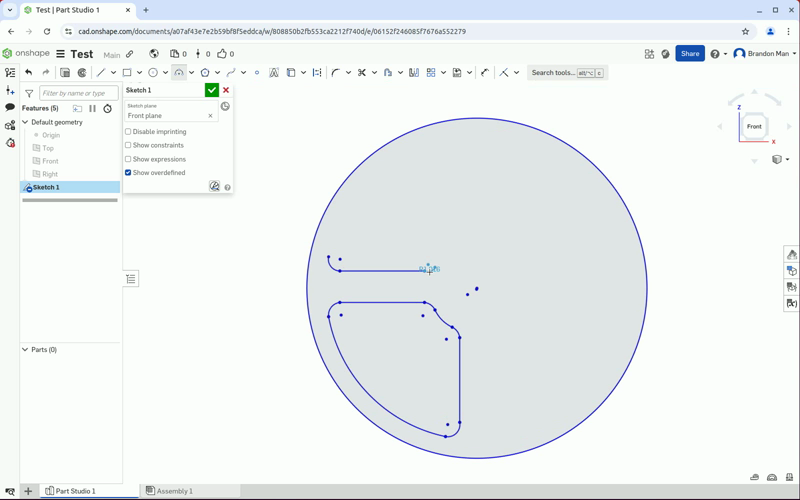
scroll(6)
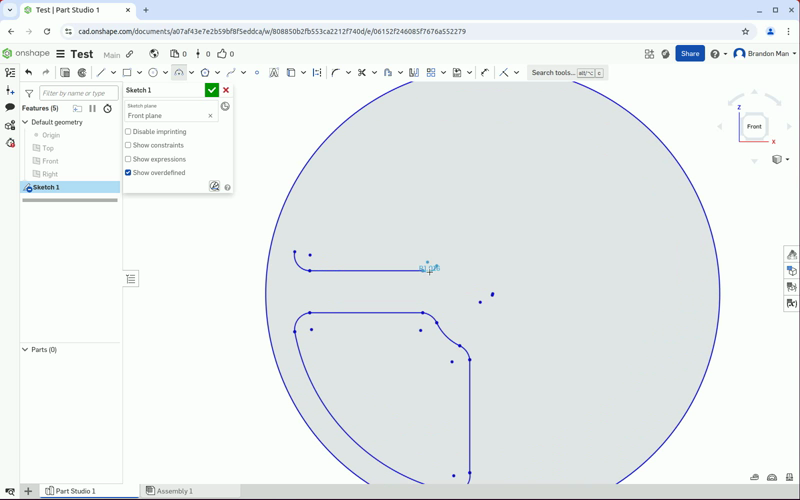
scroll(6)
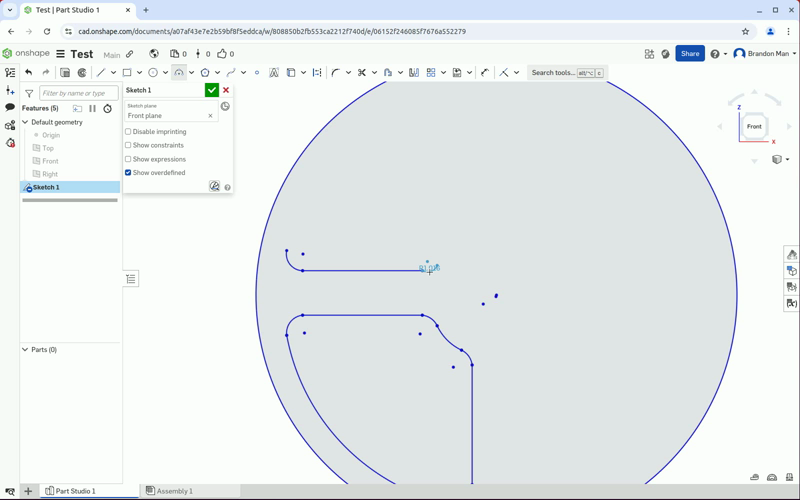
scroll(6)
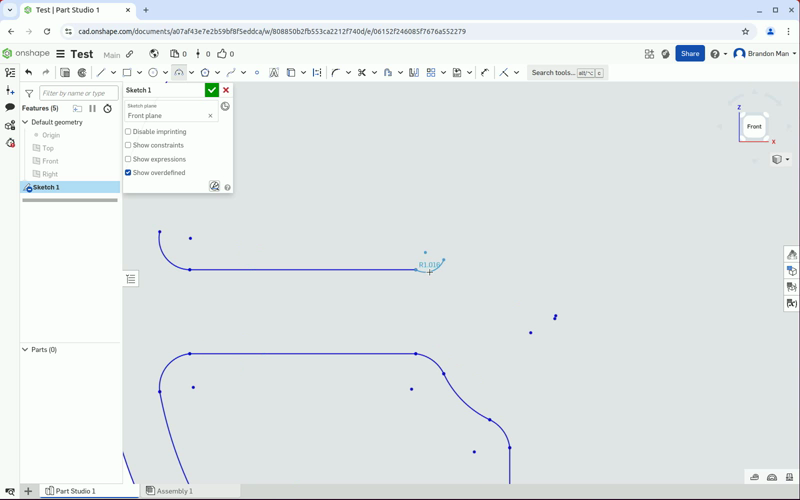
scroll(6)
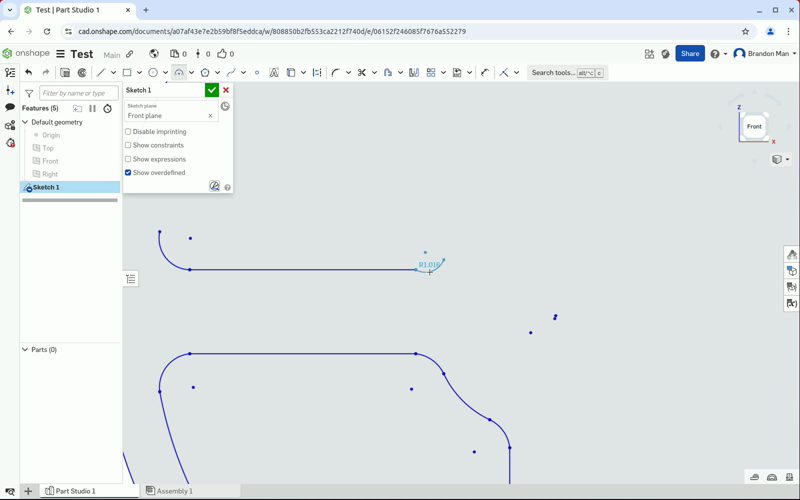
scroll(6)
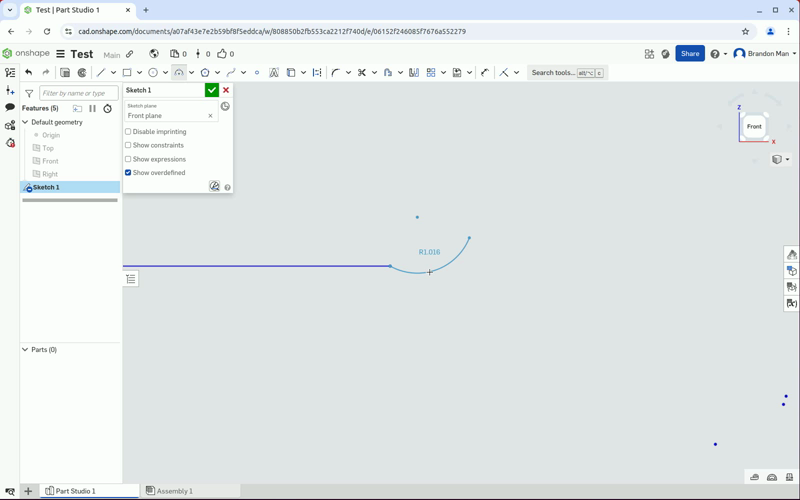
click(429, 271)
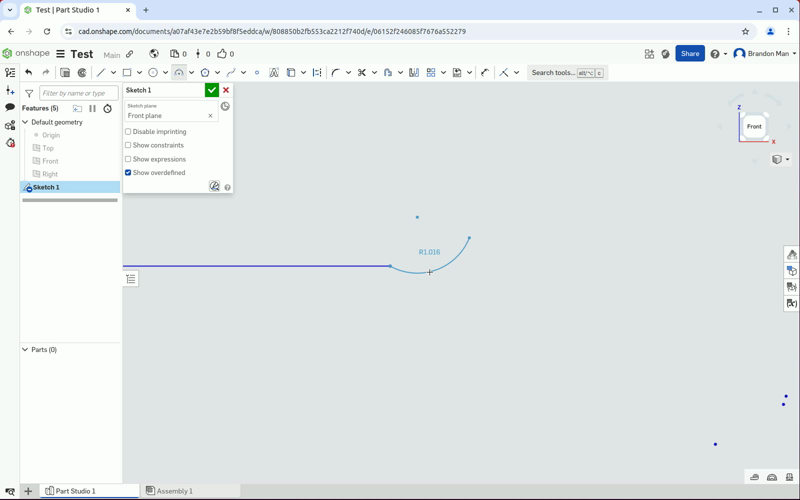
scroll(-6)
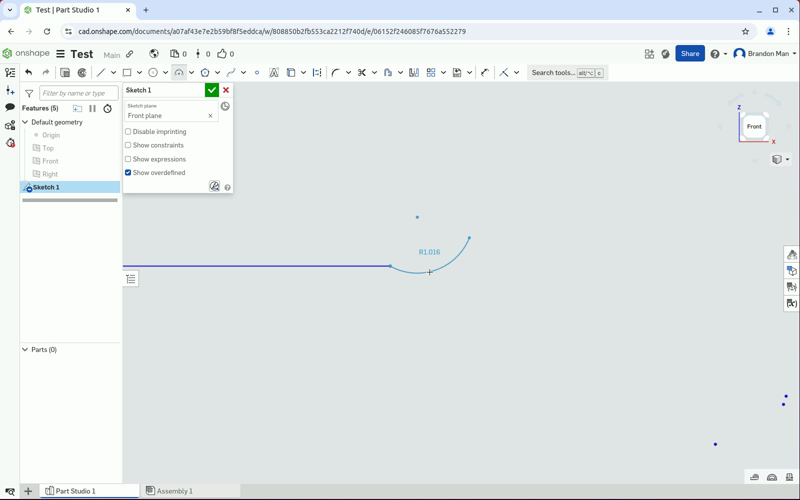
scroll(-6)
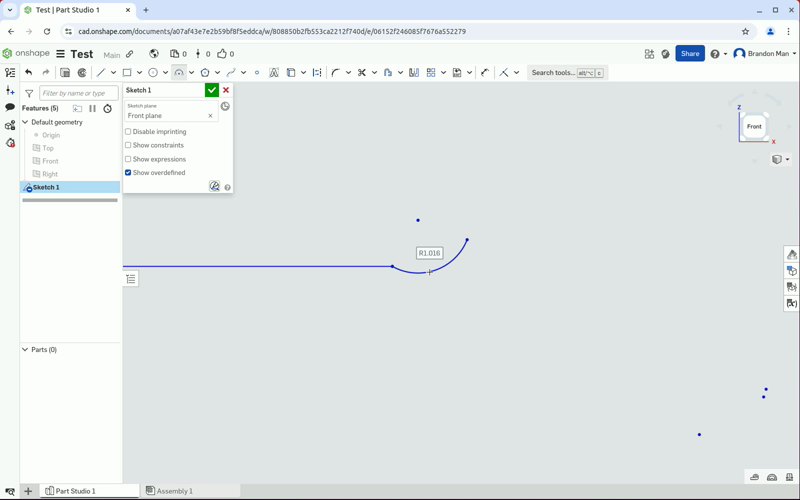
scroll(-6)
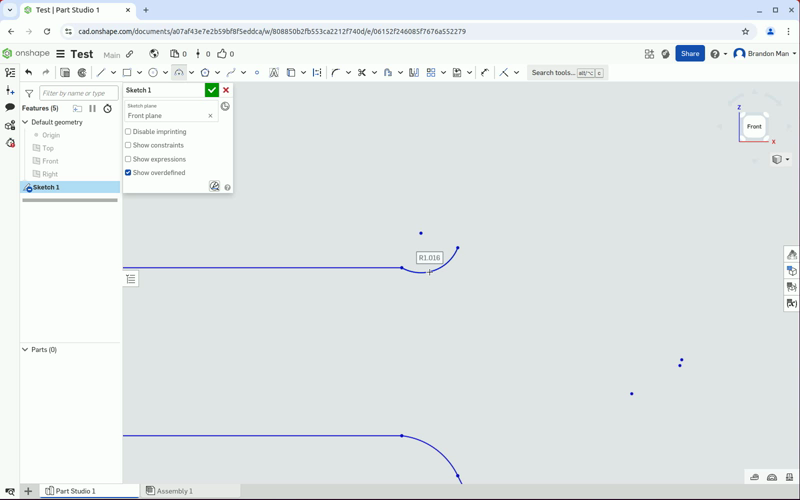
scroll(-6)
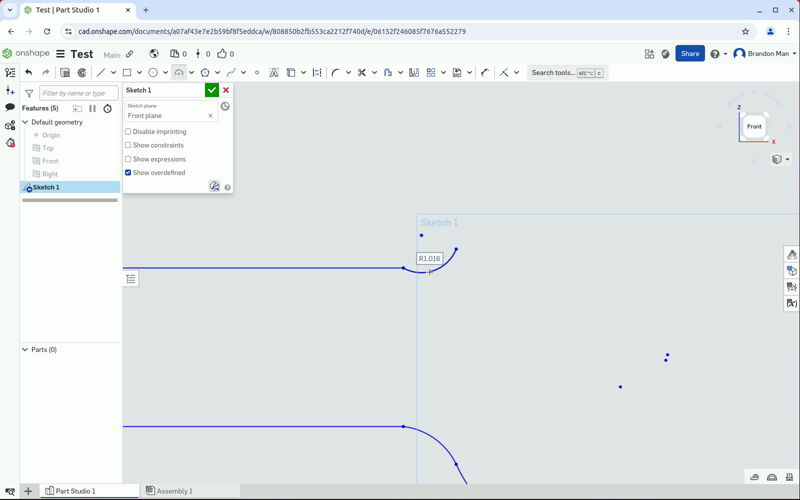
scroll(-6)
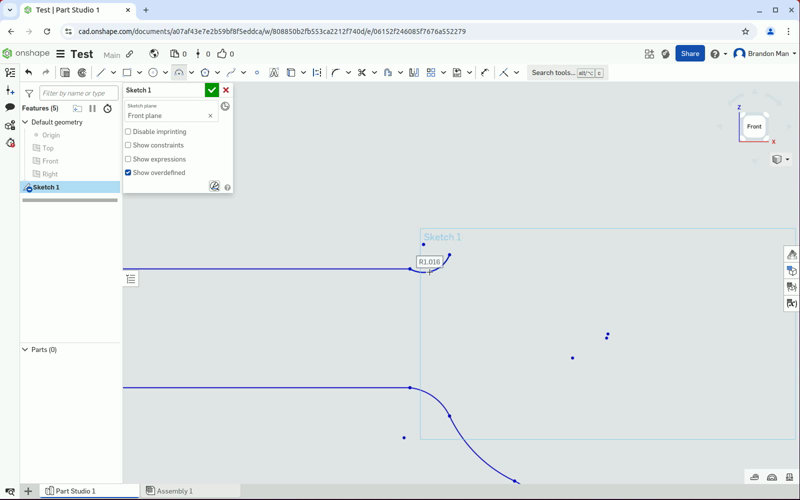
scroll(-6)
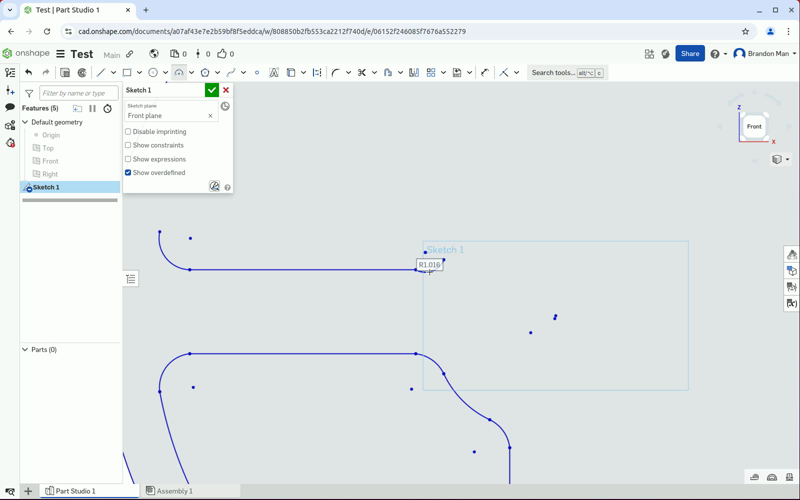
scroll(-6)
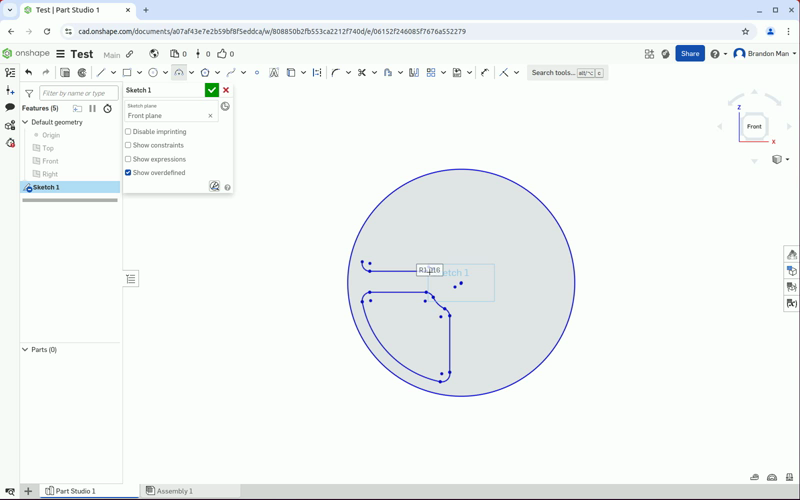
key_up(shift)
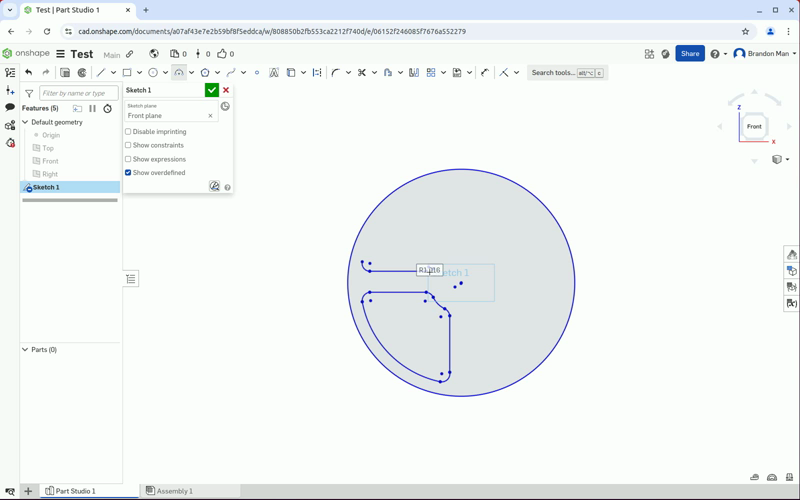
mouse_move(433, 268)
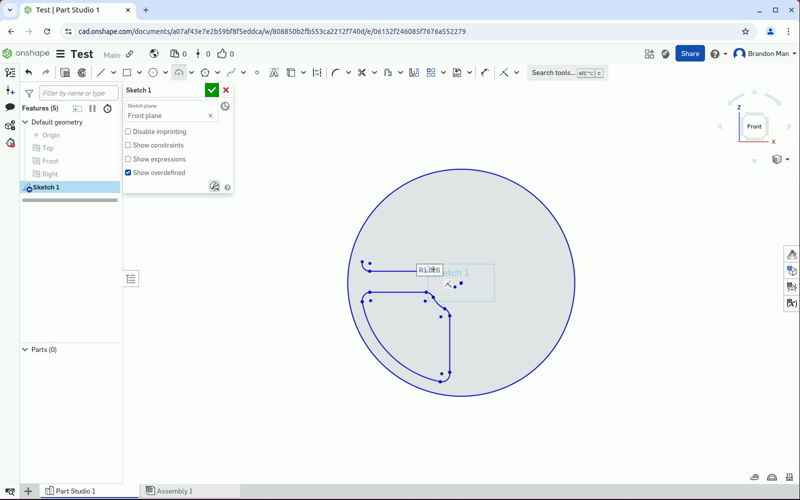
scroll(6)
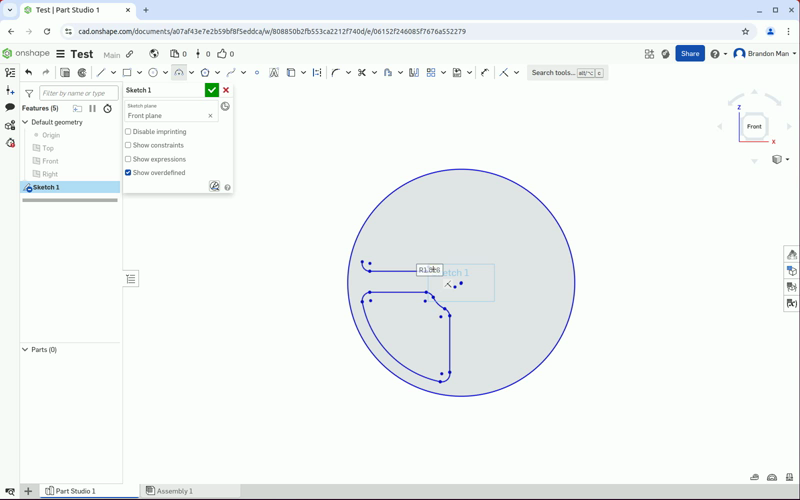
scroll(6)
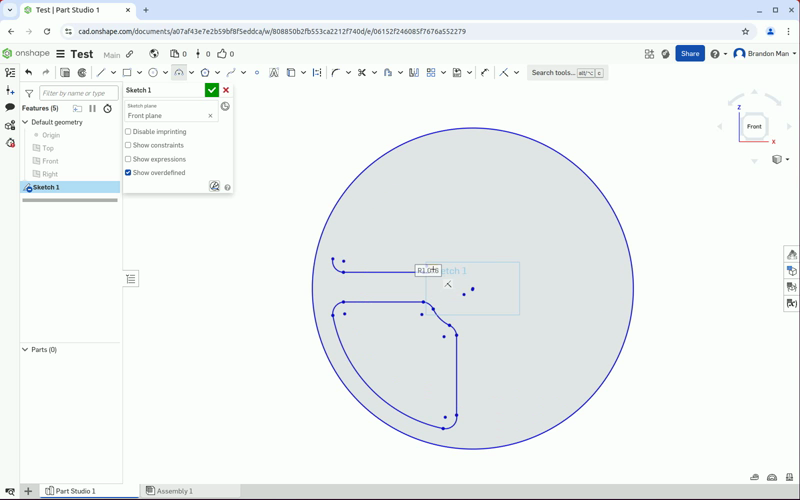
scroll(6)
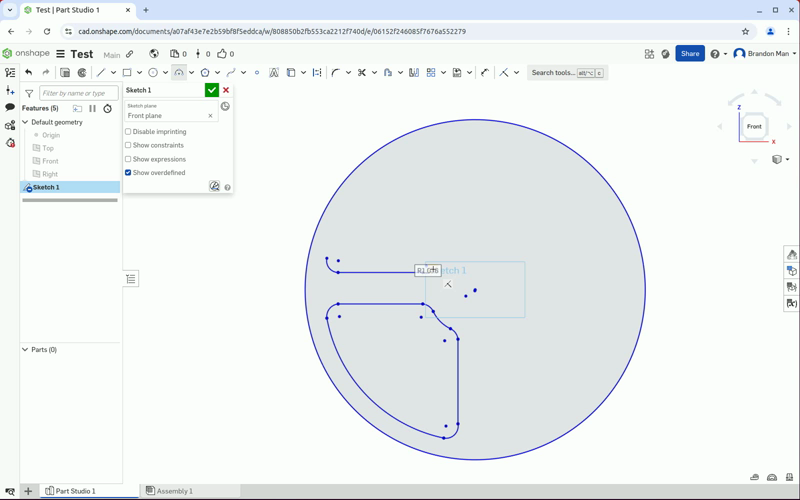
scroll(6)
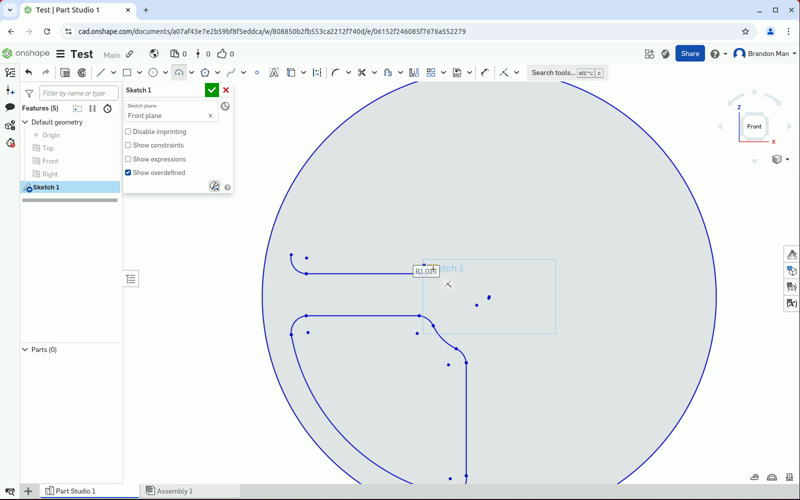
scroll(6)
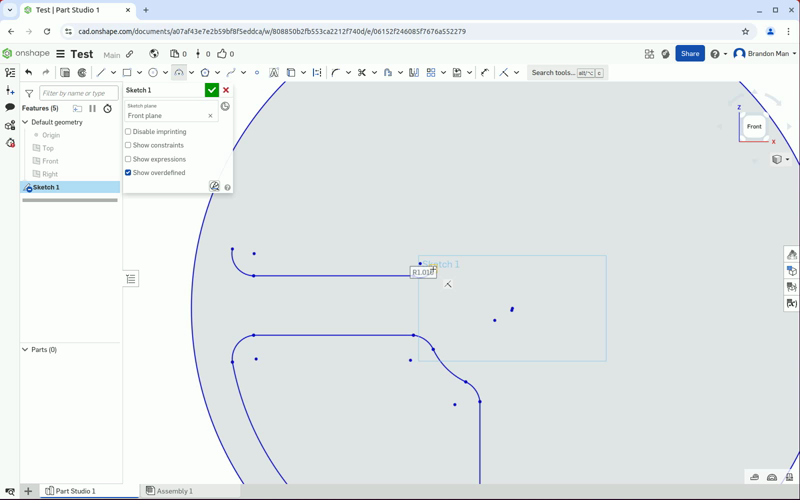
scroll(6)
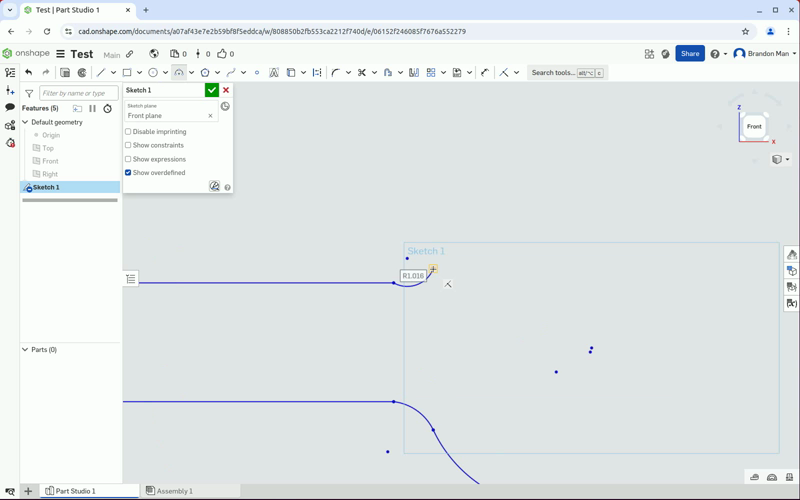
scroll(6)
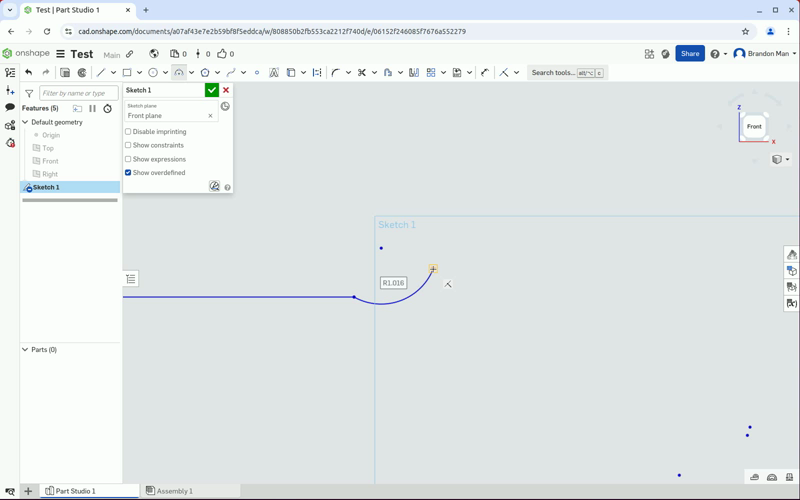
click(433, 268)
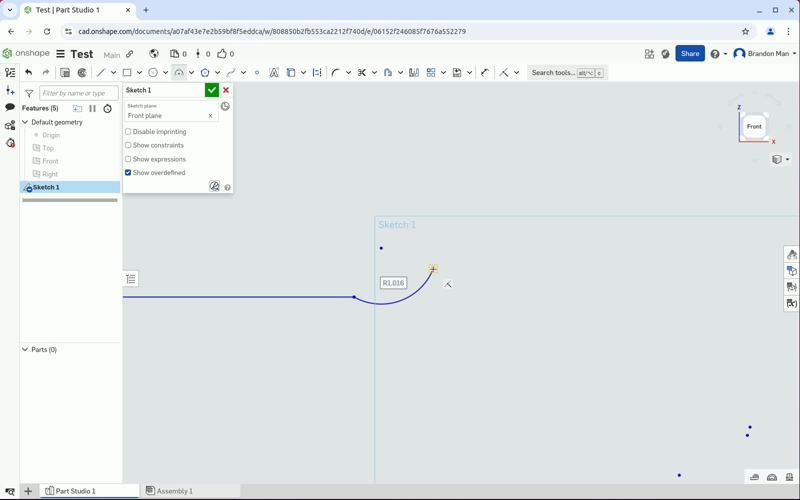
scroll(-6)
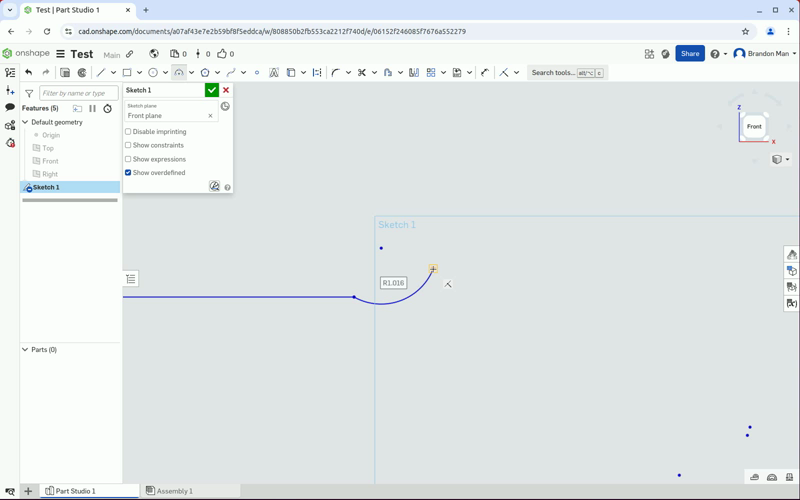
scroll(-6)
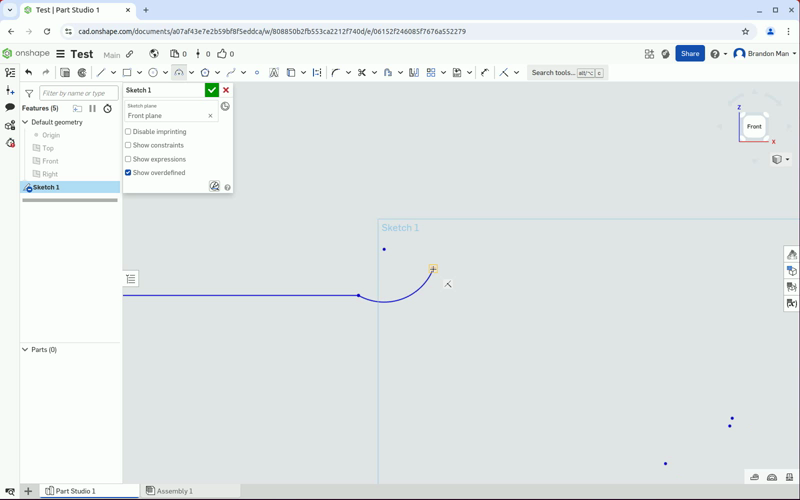
scroll(-6)
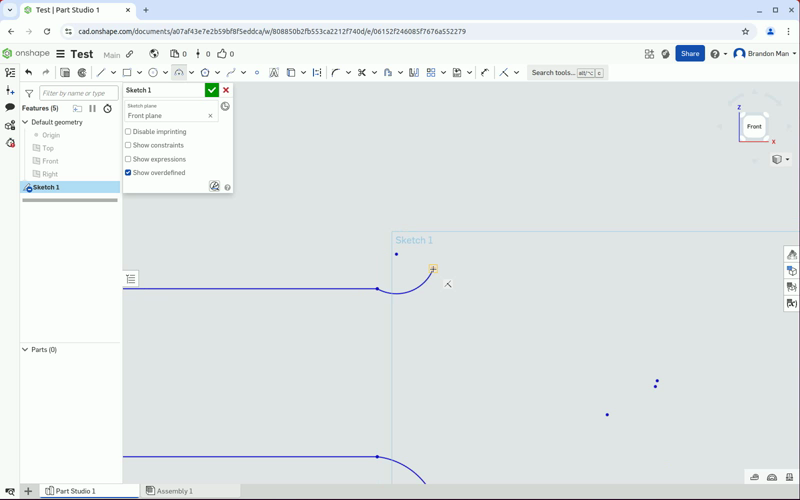
scroll(-6)
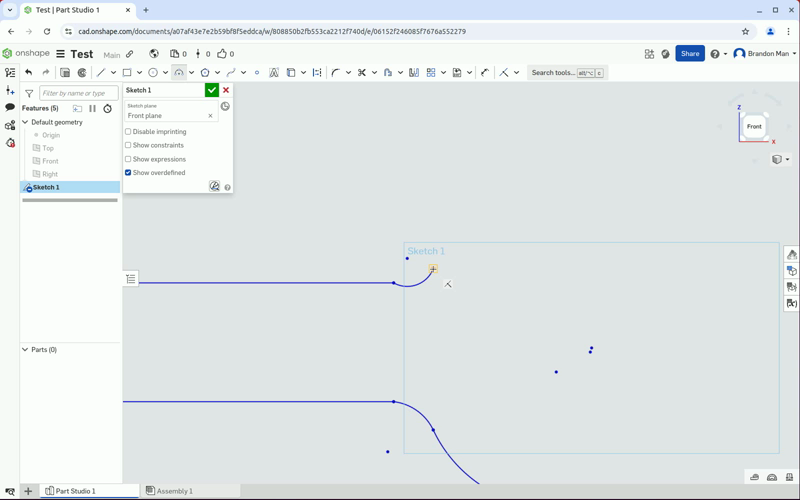
scroll(-6)
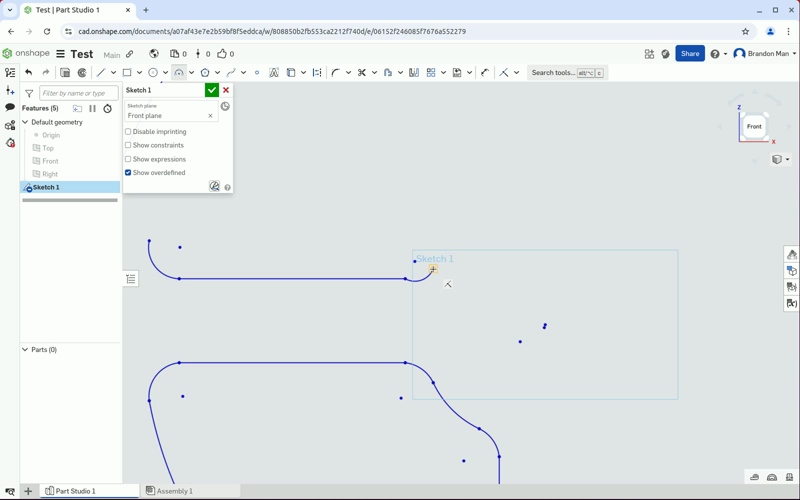
scroll(-6)
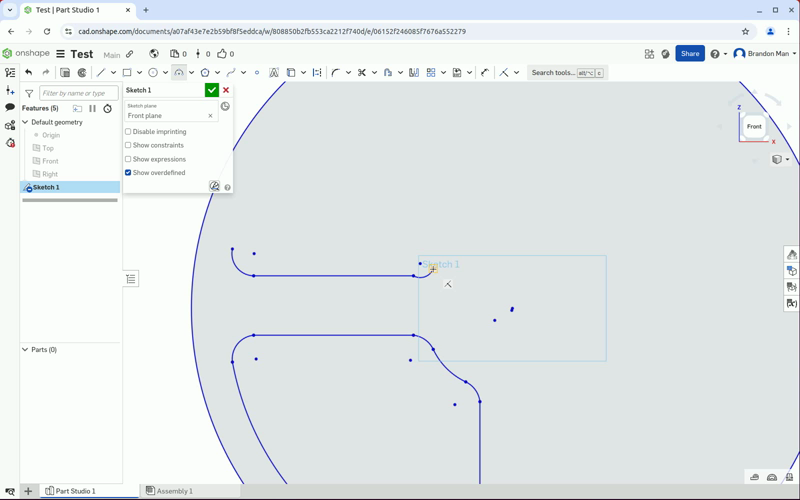
scroll(-6)
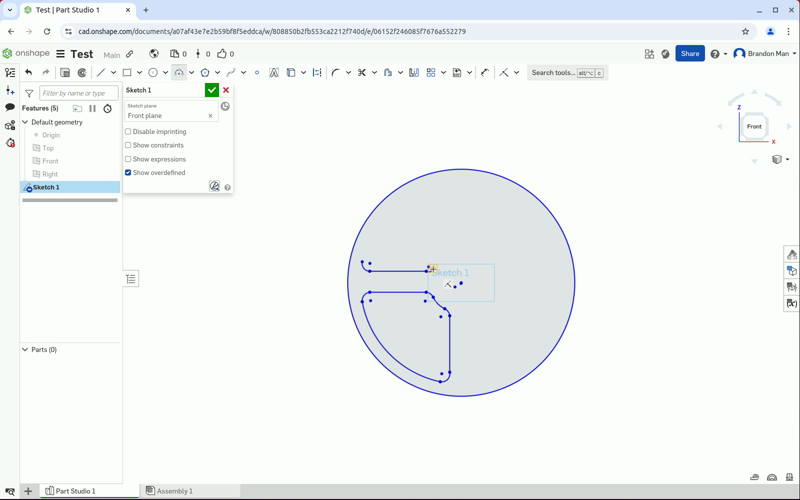
key_down(shift)
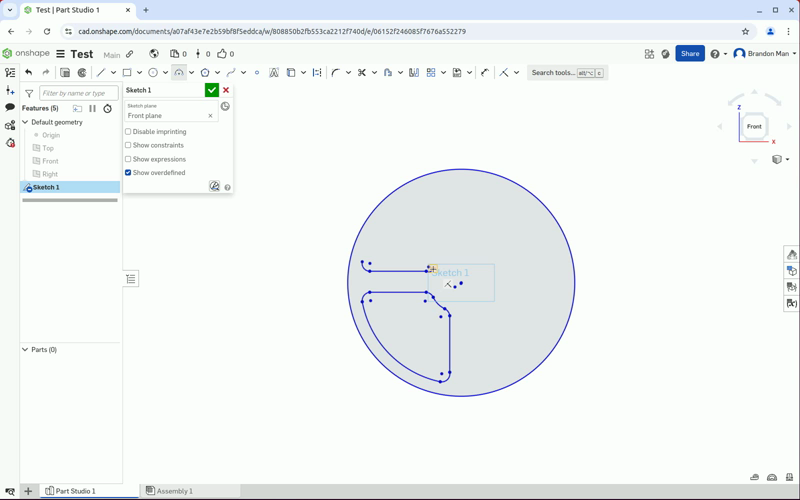
mouse_move(444, 257)
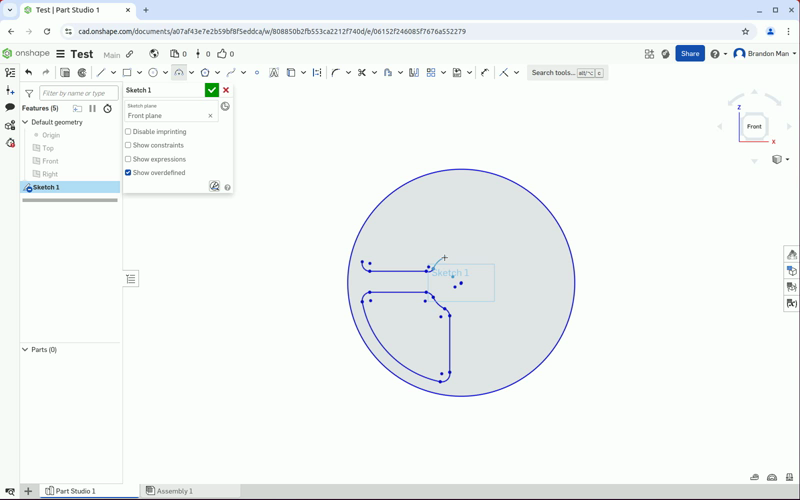
click(444, 257)
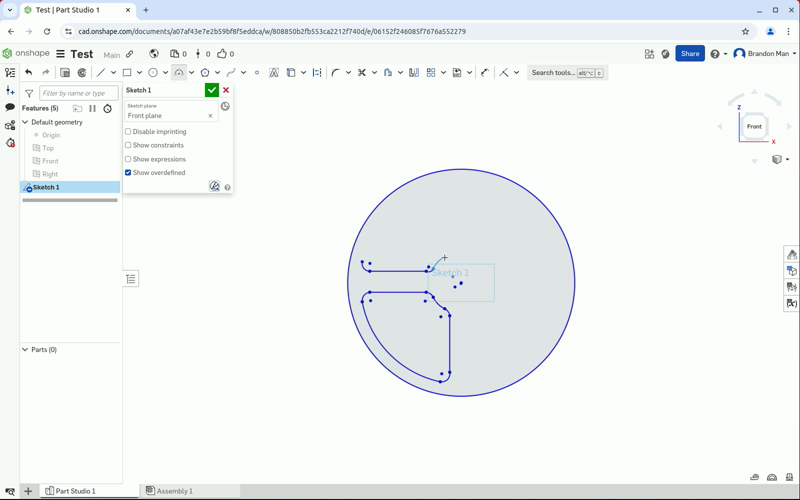
mouse_move(439, 263)
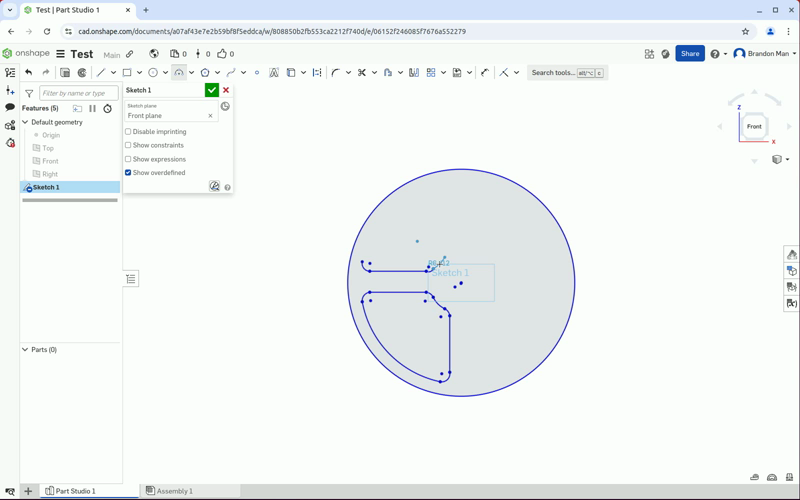
click(439, 263)
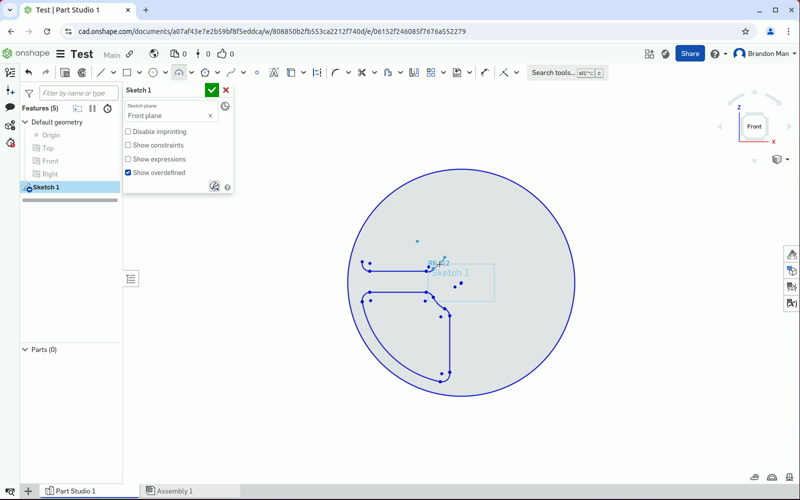
key_up(shift)
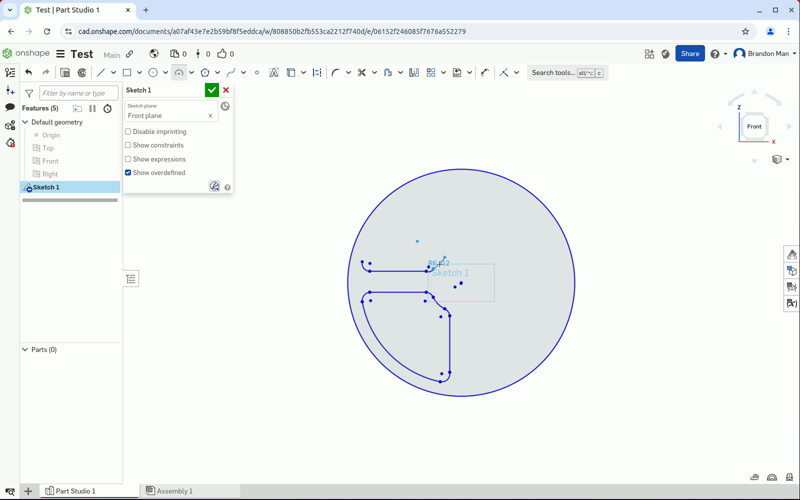
mouse_move(444, 257)
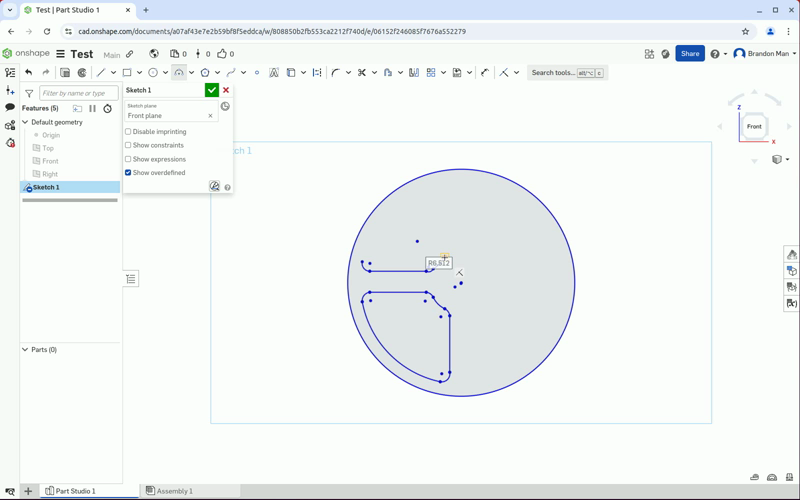
click(444, 257)
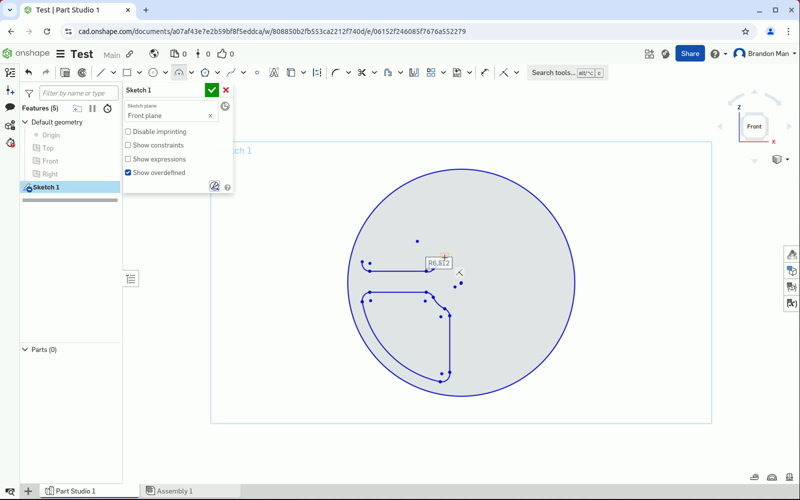
key_down(shift)
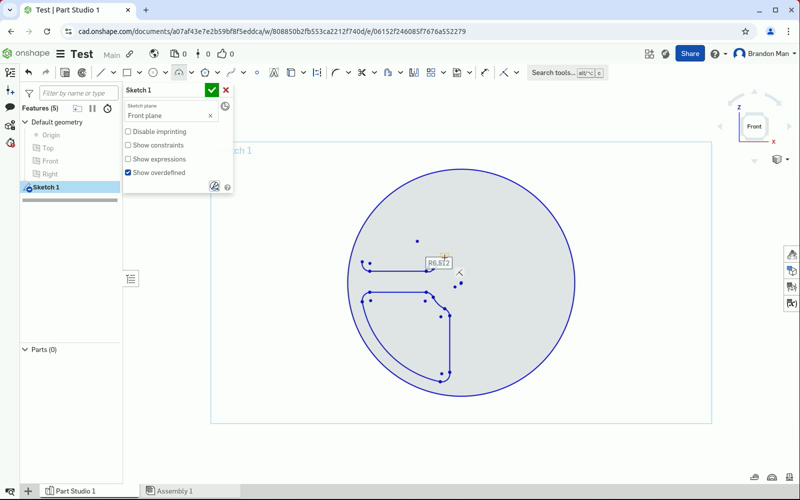
mouse_move(449, 249)
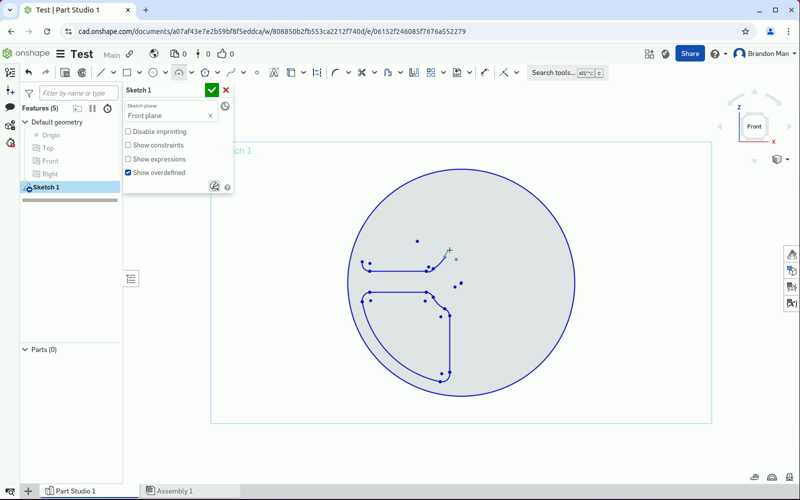
click(449, 249)
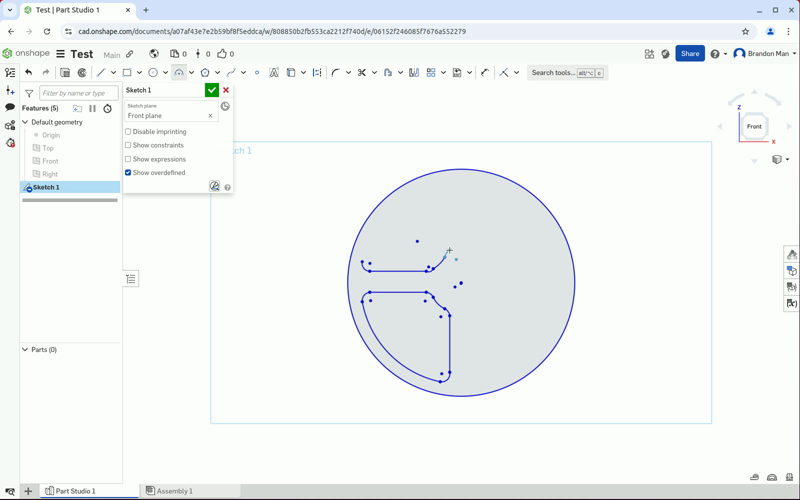
mouse_move(448, 254)
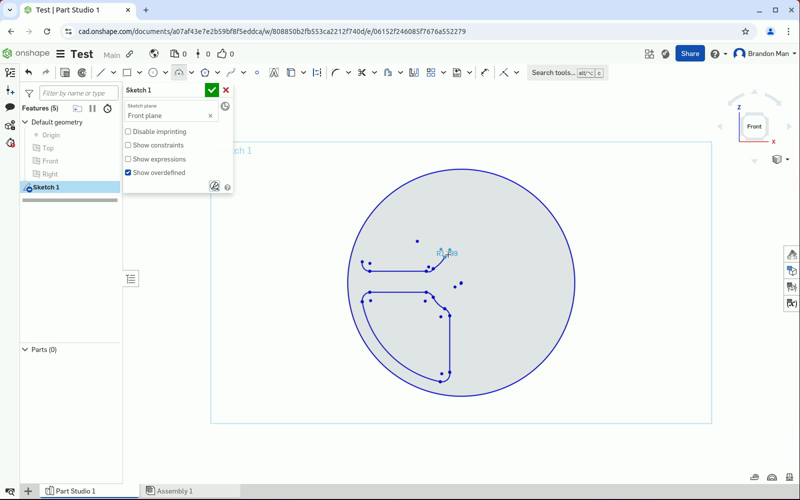
scroll(6)
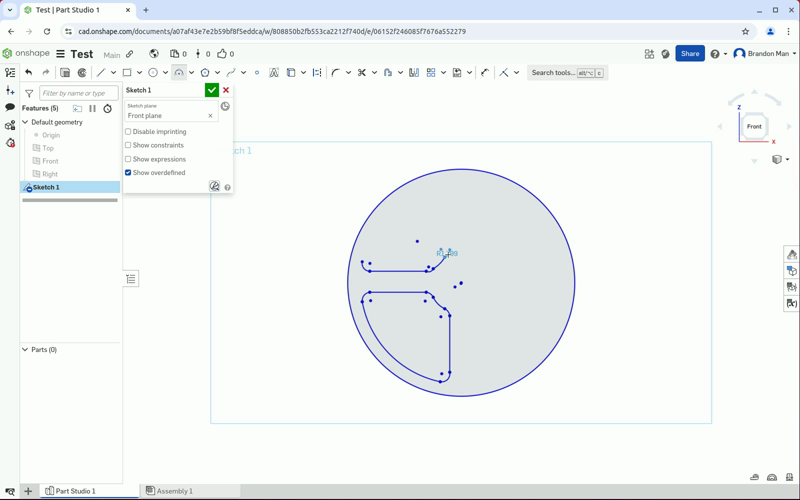
scroll(6)
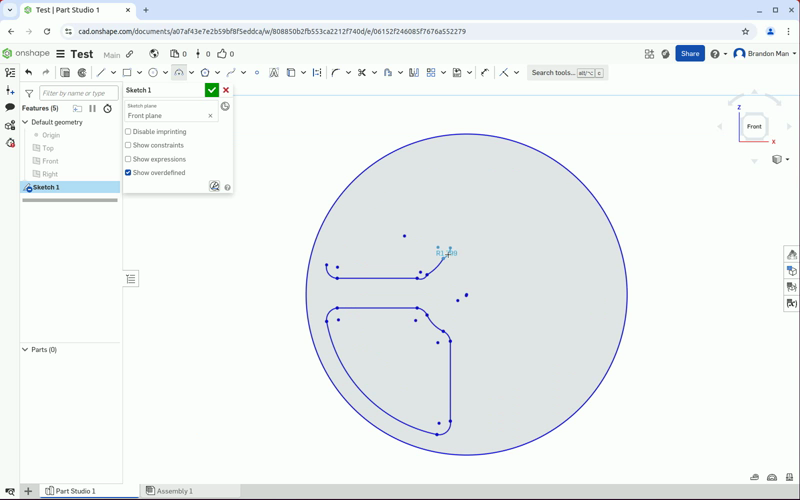
scroll(6)
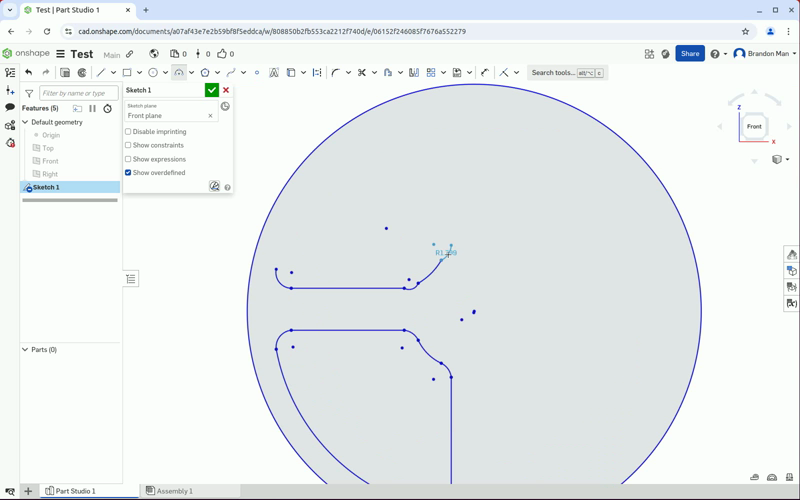
scroll(6)
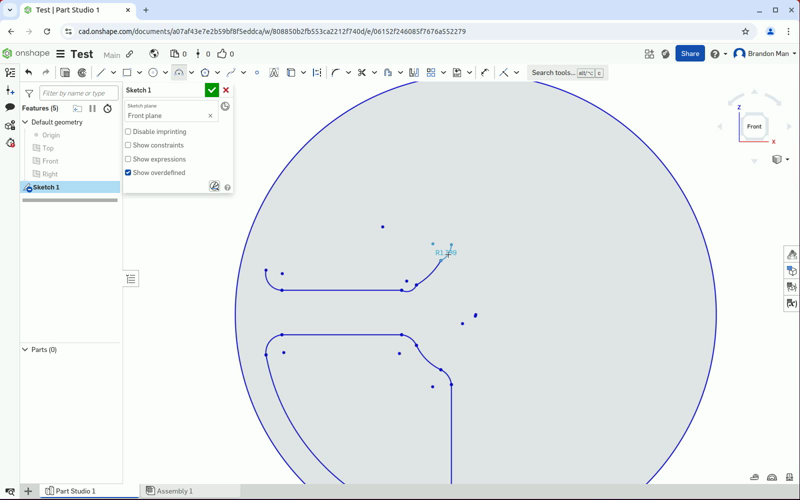
scroll(6)
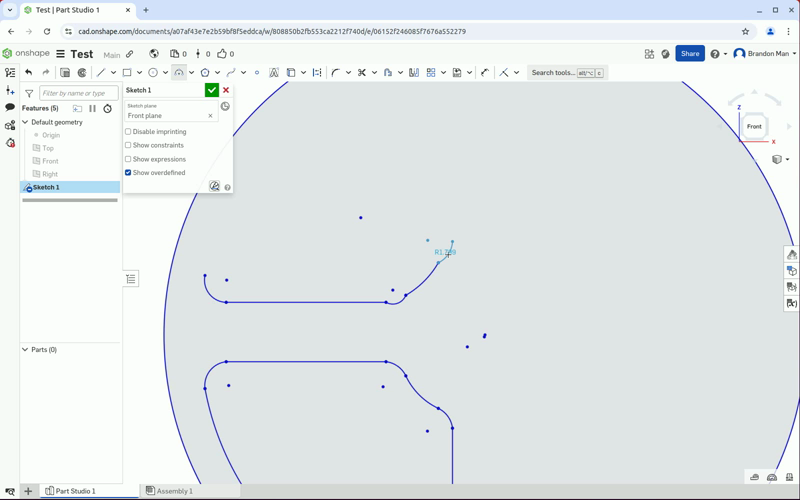
scroll(6)
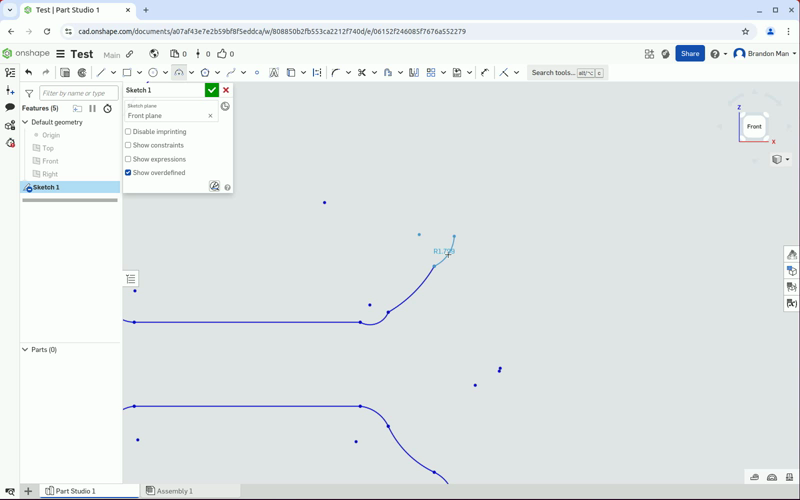
scroll(6)
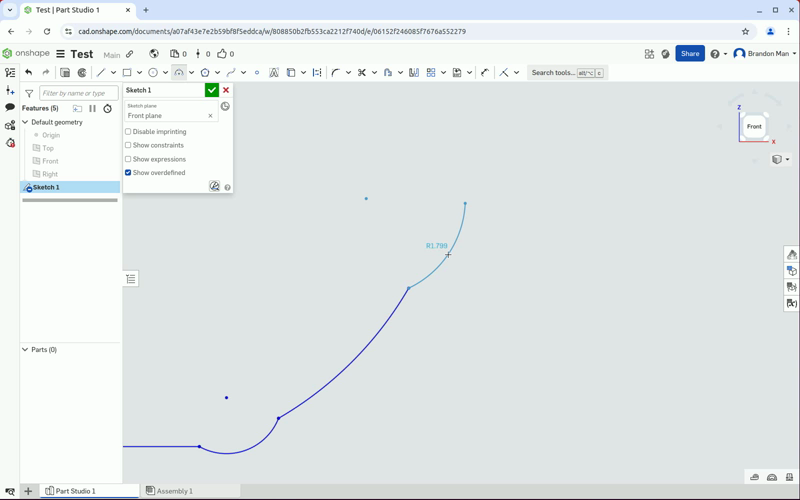
click(448, 254)
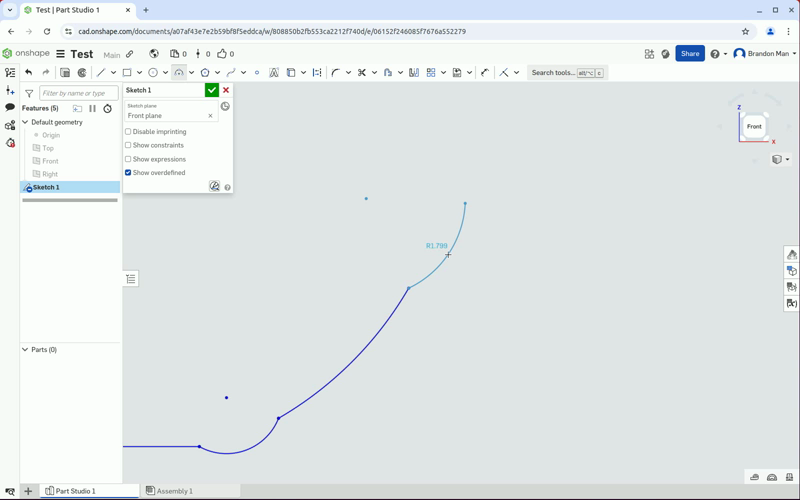
scroll(-6)
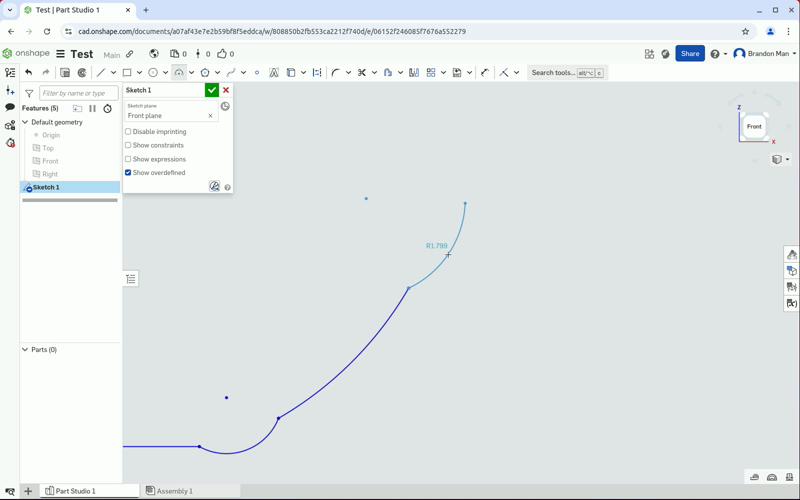
scroll(-6)
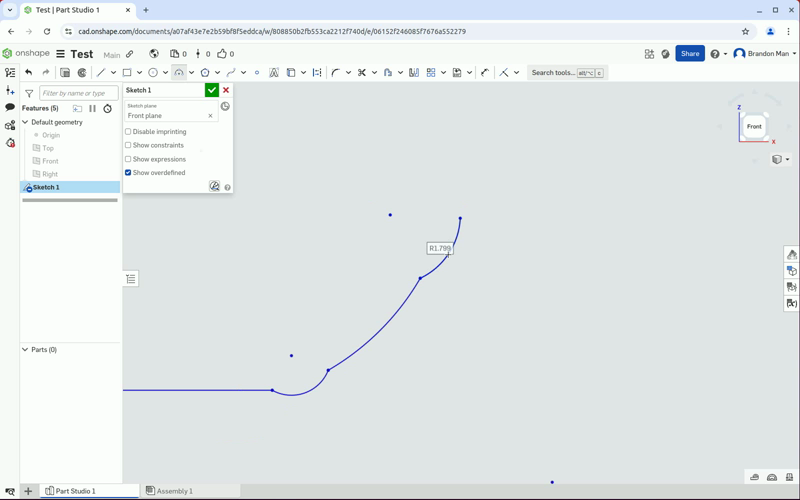
scroll(-6)
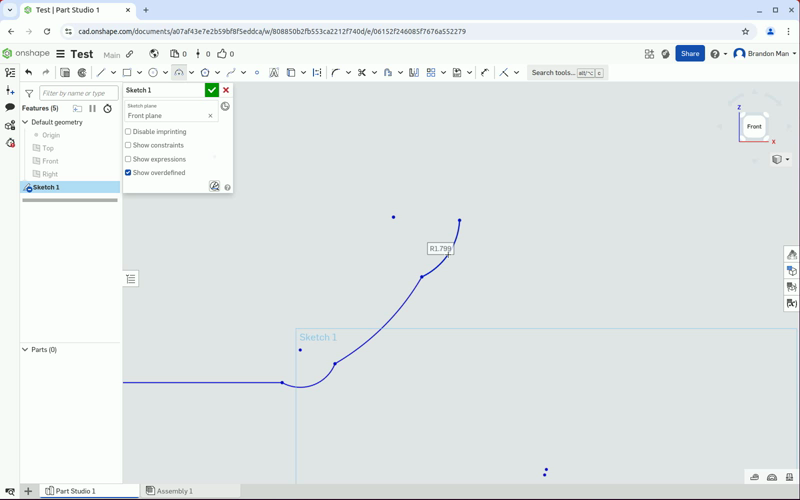
scroll(-6)
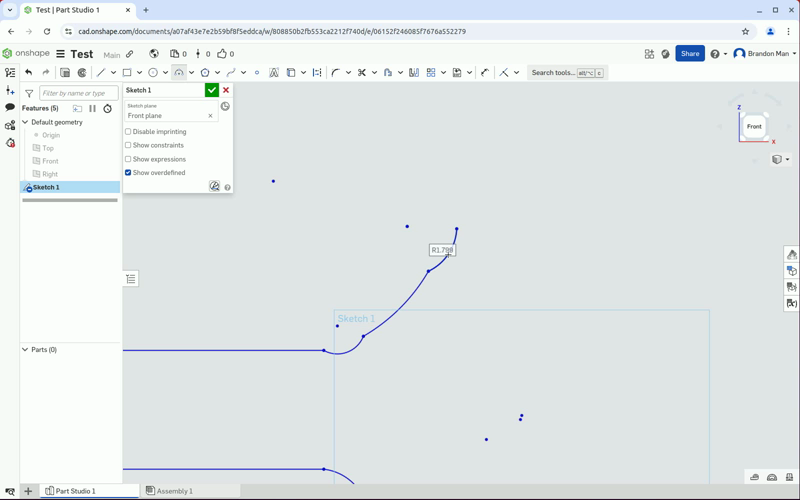
scroll(-6)
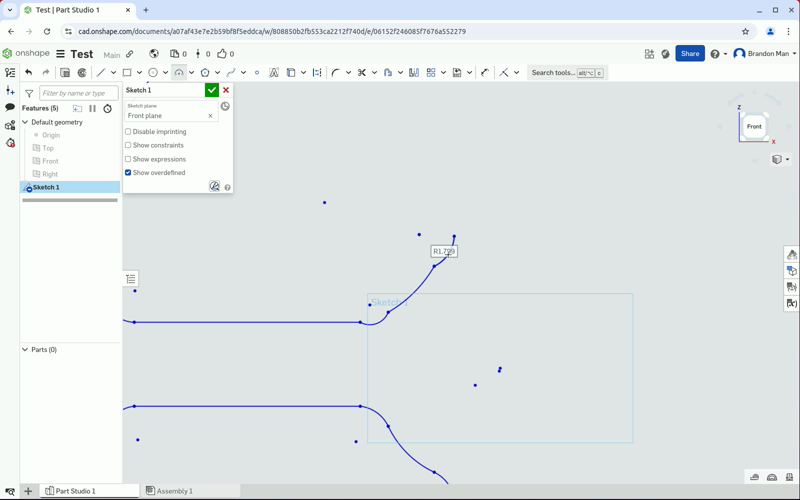
scroll(-6)
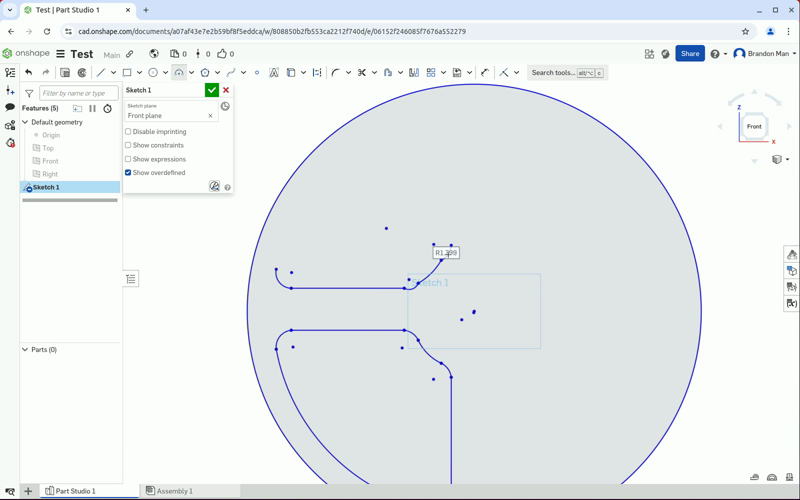
scroll(-6)
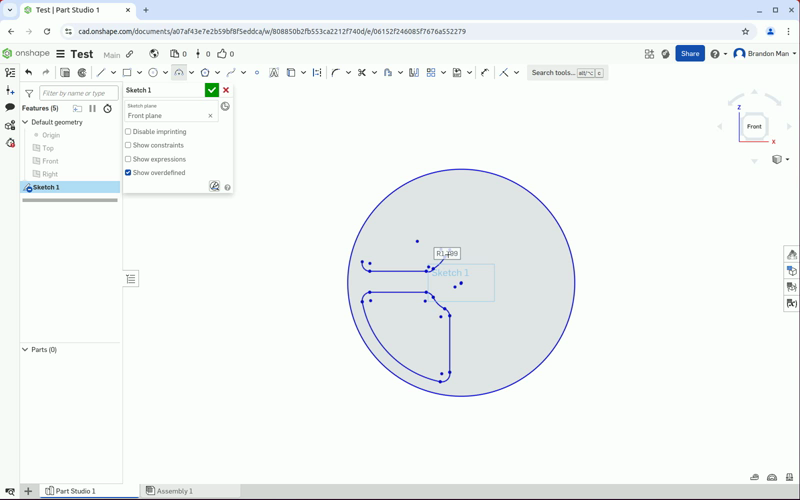
key_up(shift)
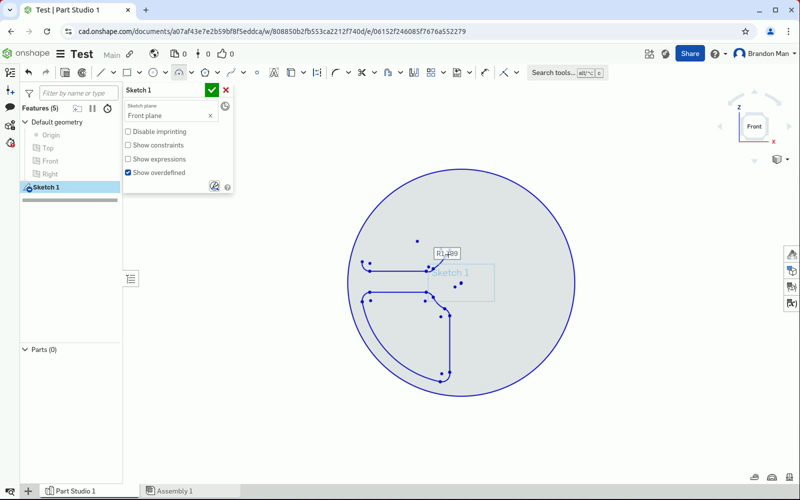
key(esc)
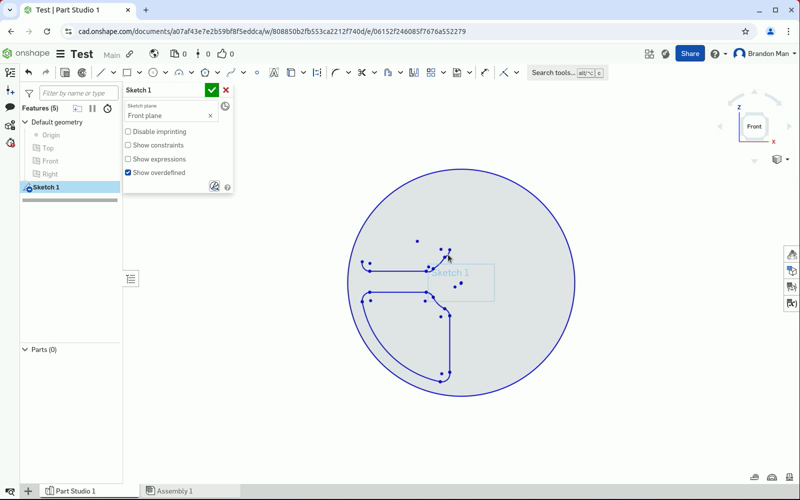
key(l)
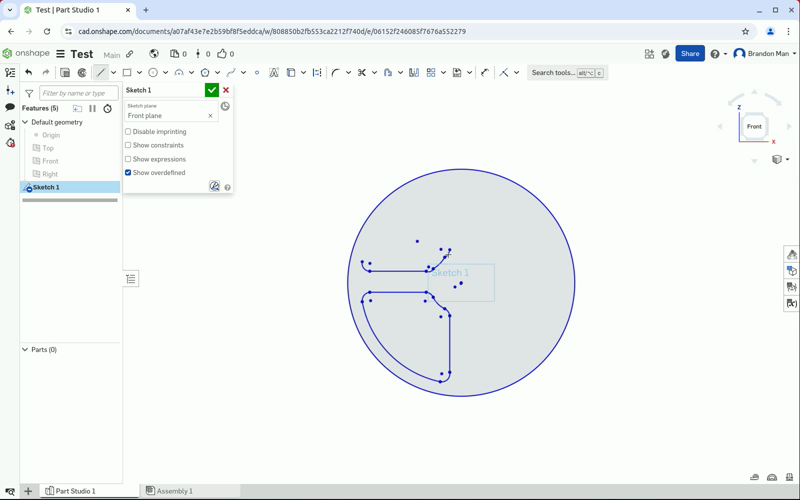
mouse_move(449, 249)
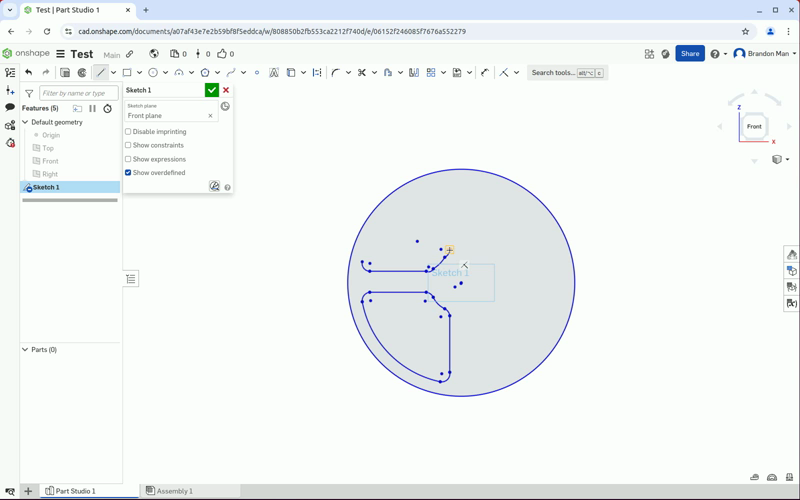
scroll(6)
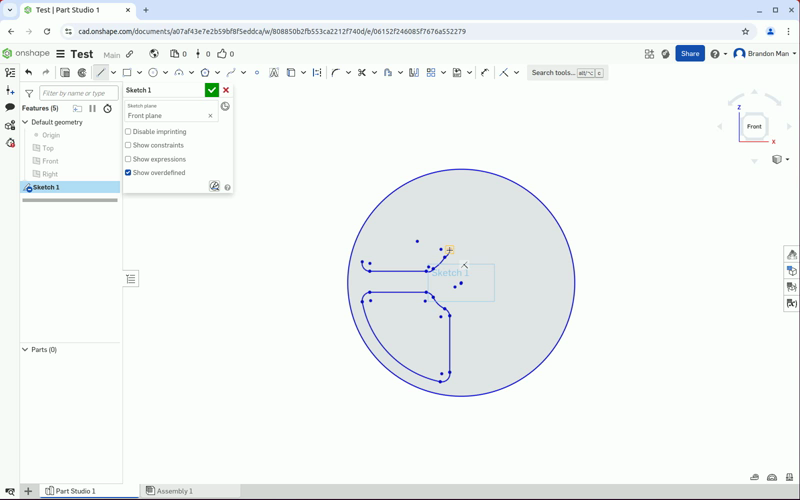
scroll(6)
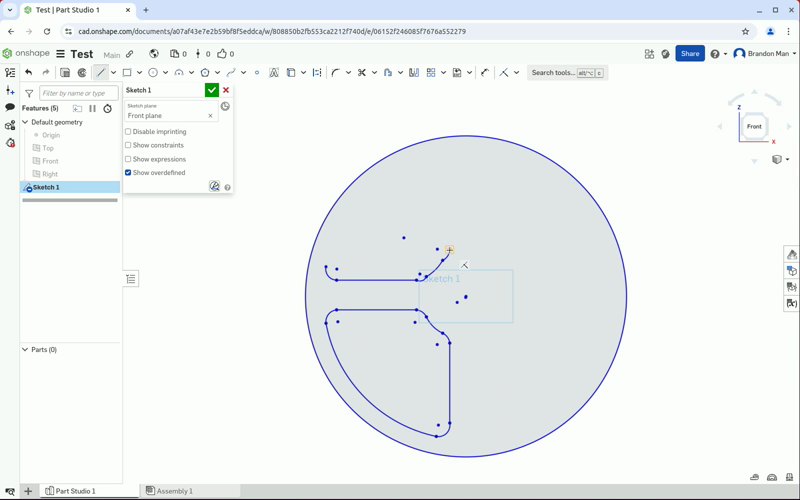
scroll(6)
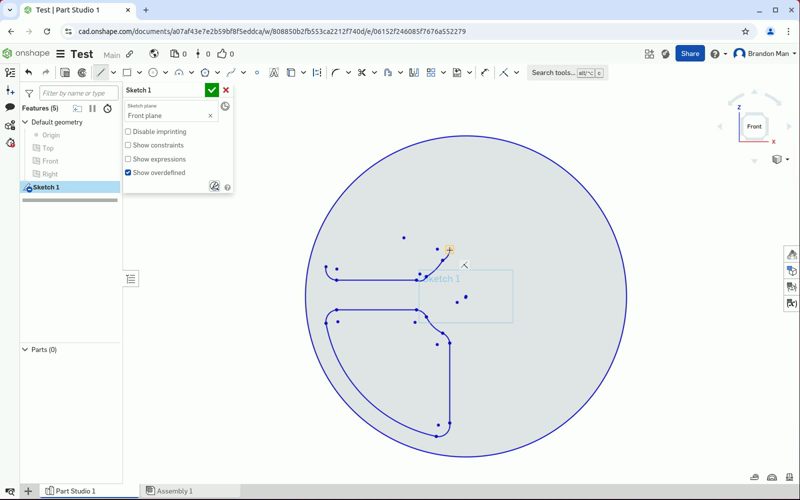
scroll(6)
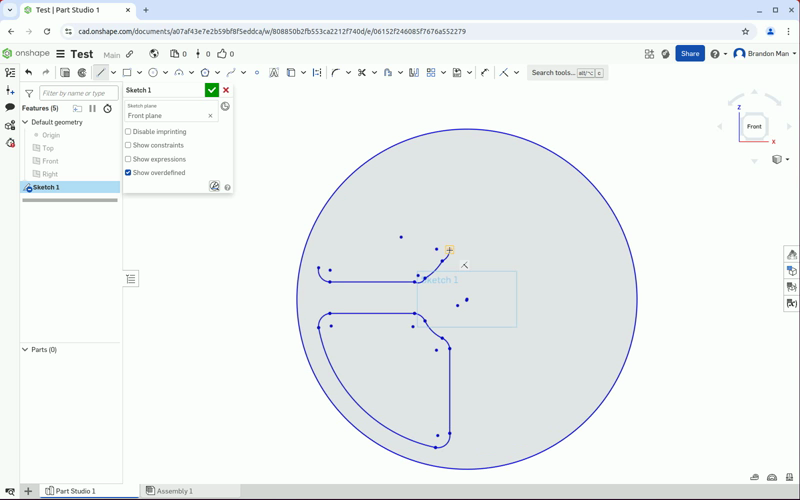
scroll(6)
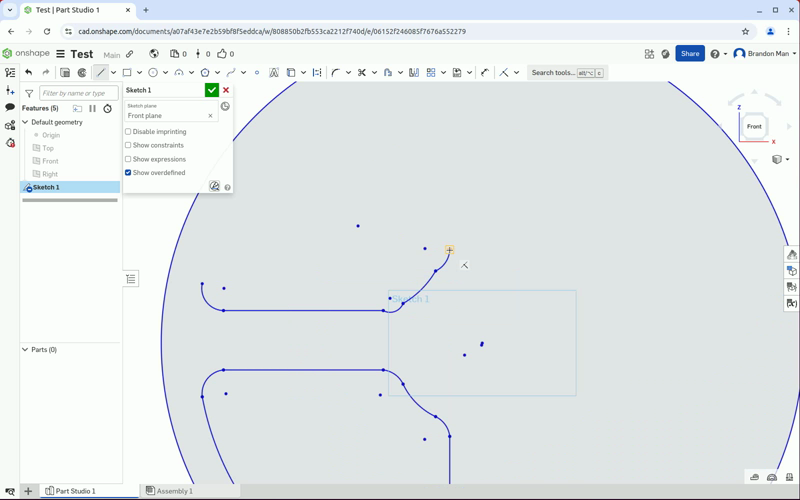
scroll(6)
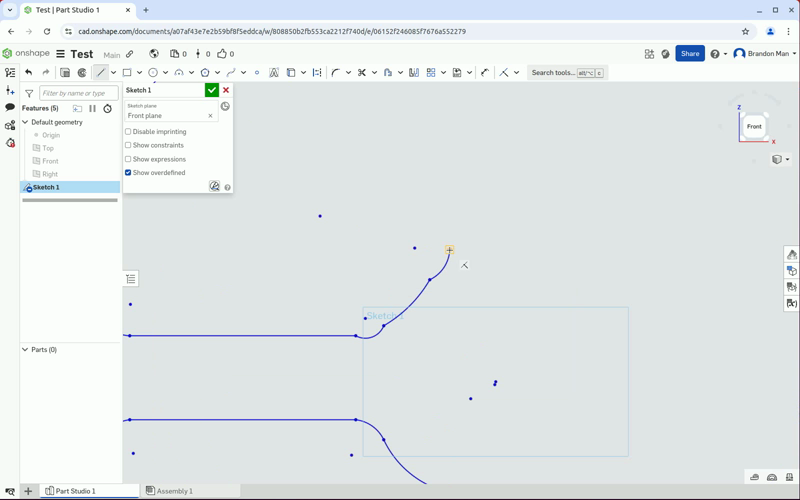
scroll(6)
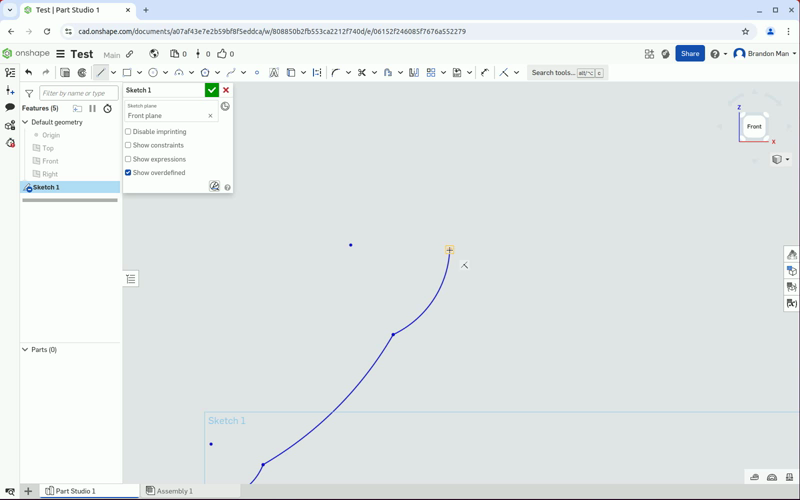
click(449, 249)
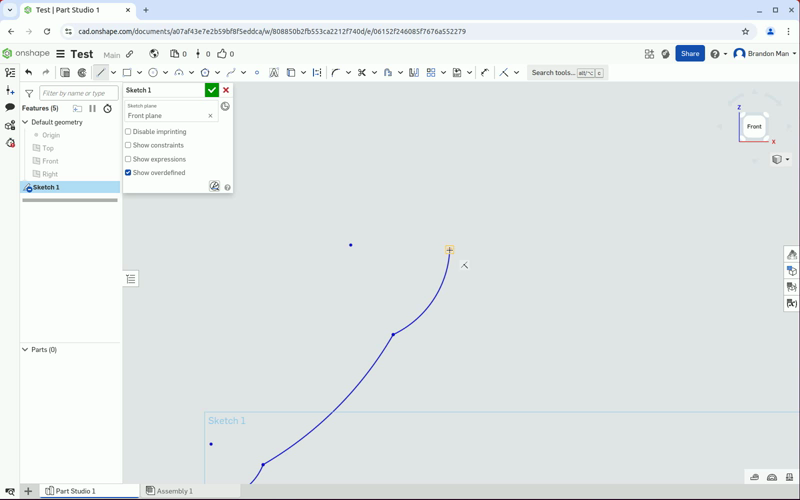
scroll(-6)
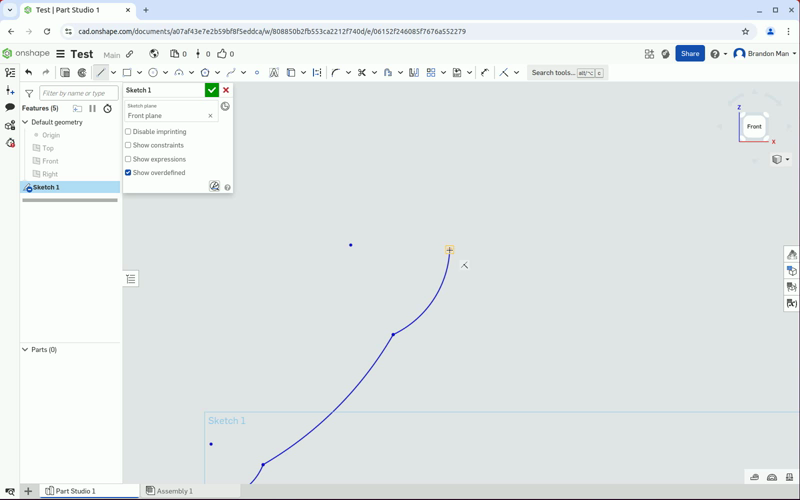
scroll(-6)
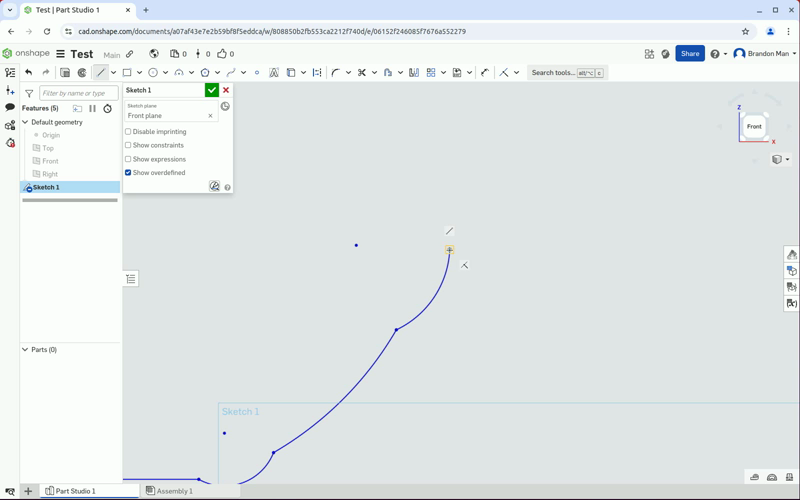
scroll(-6)
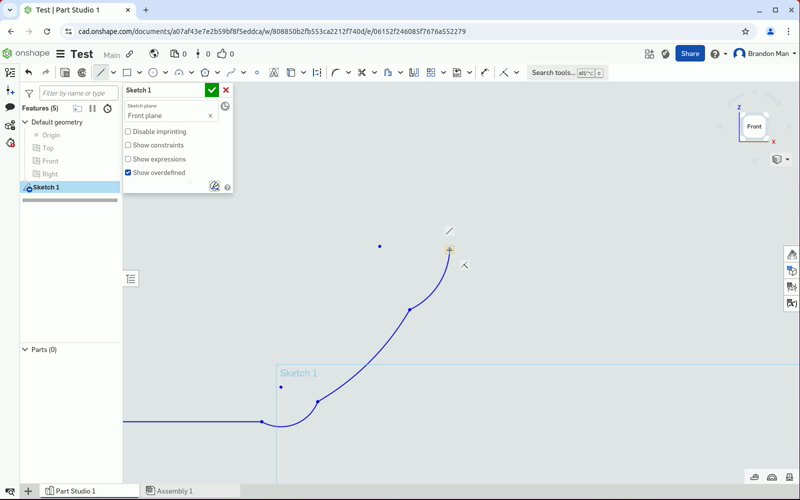
scroll(-6)
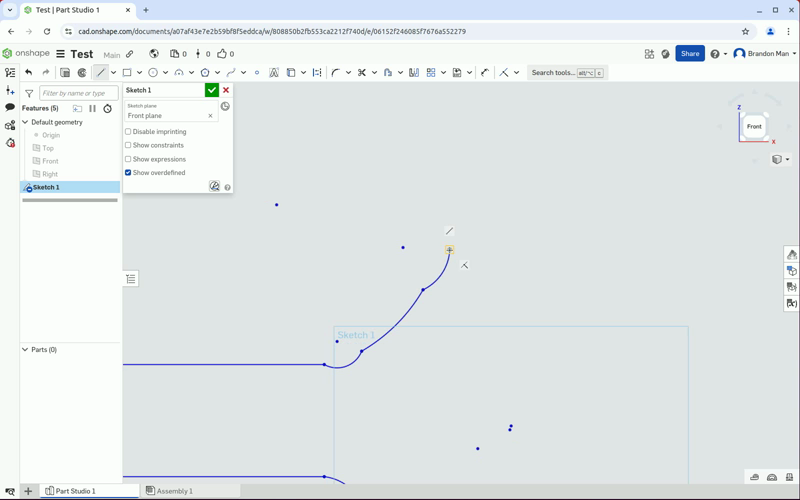
scroll(-6)
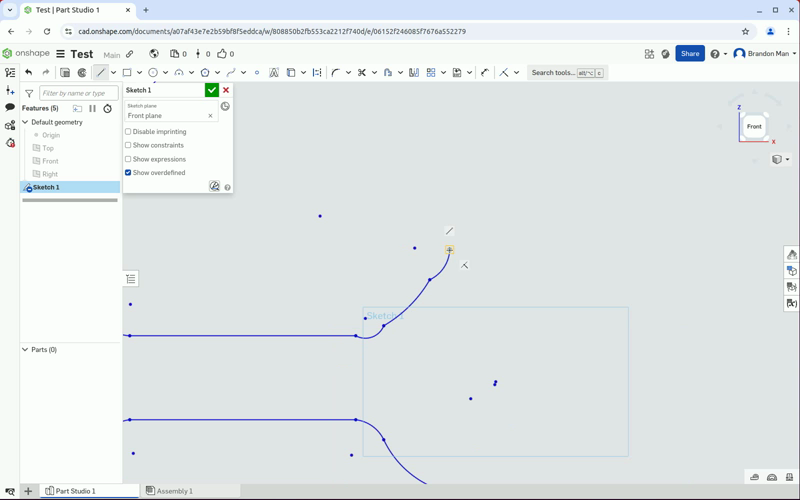
scroll(-6)
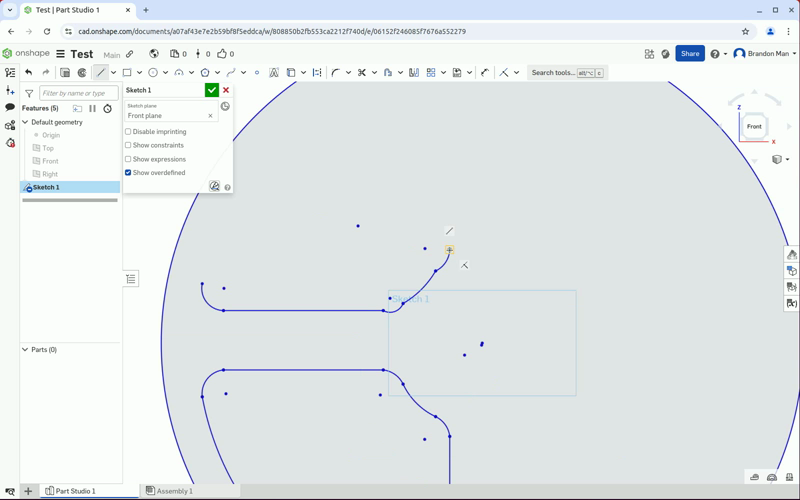
scroll(-6)
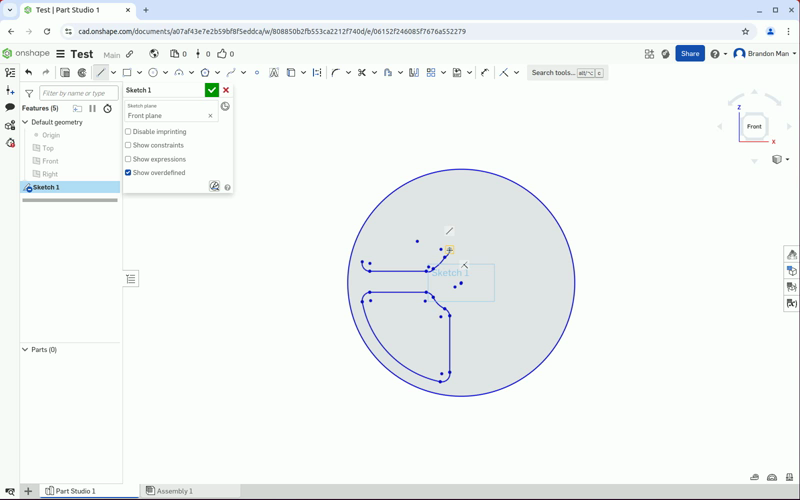
key_down(shift)
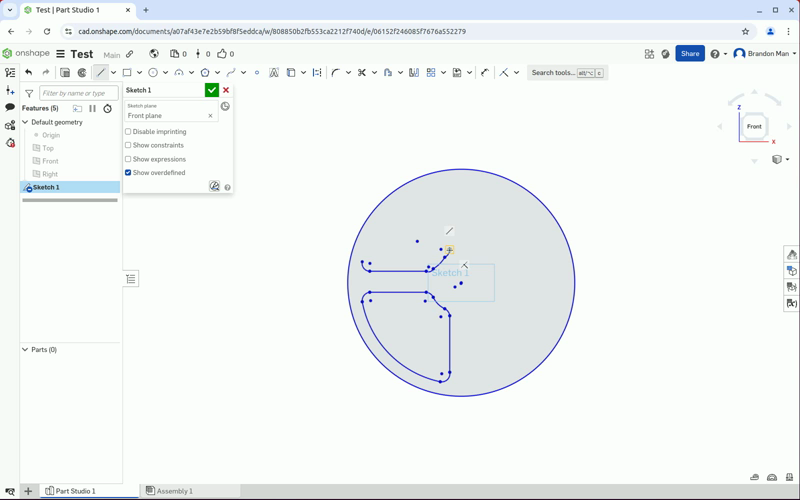
mouse_move(479, 249)
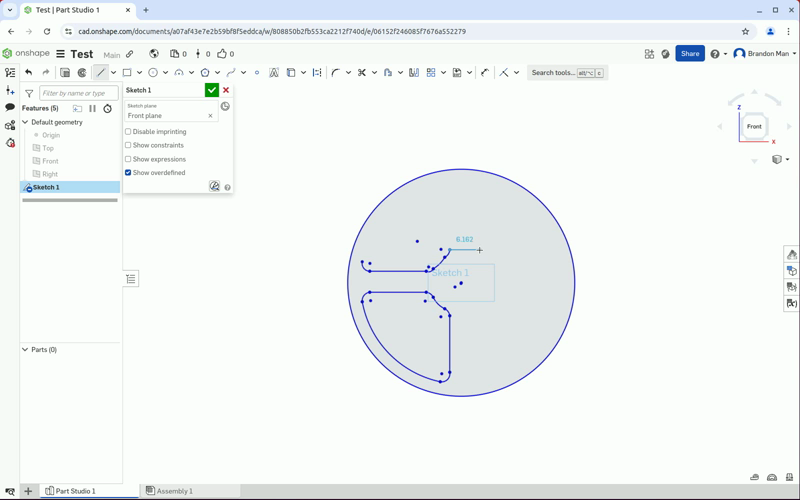
mouse_move(449, 193)
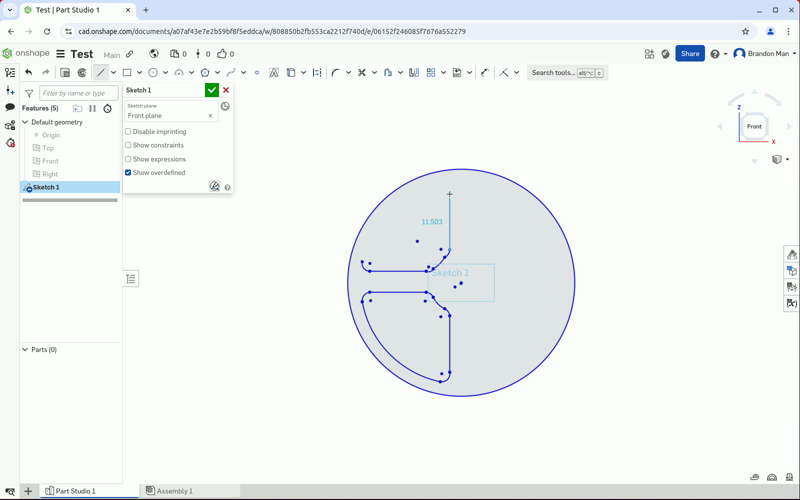
click(449, 193)
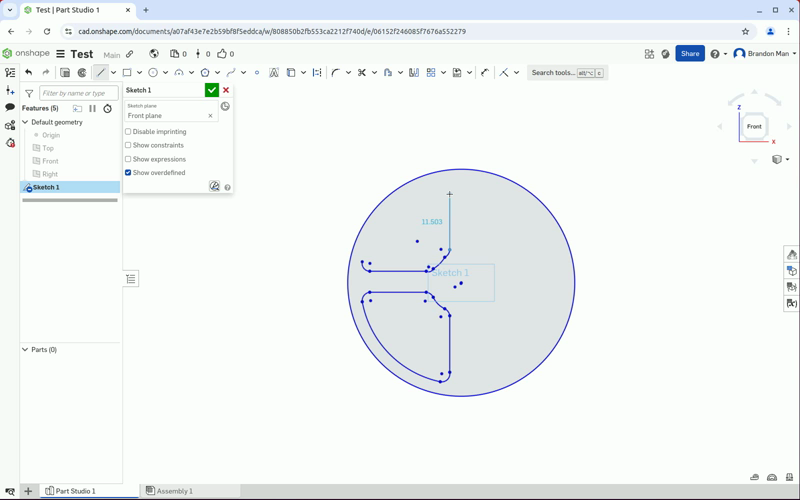
key_up(shift)
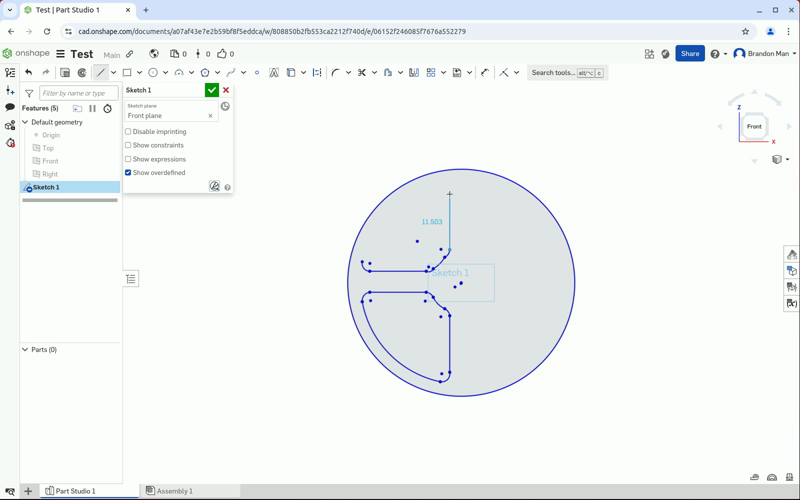
key(esc)
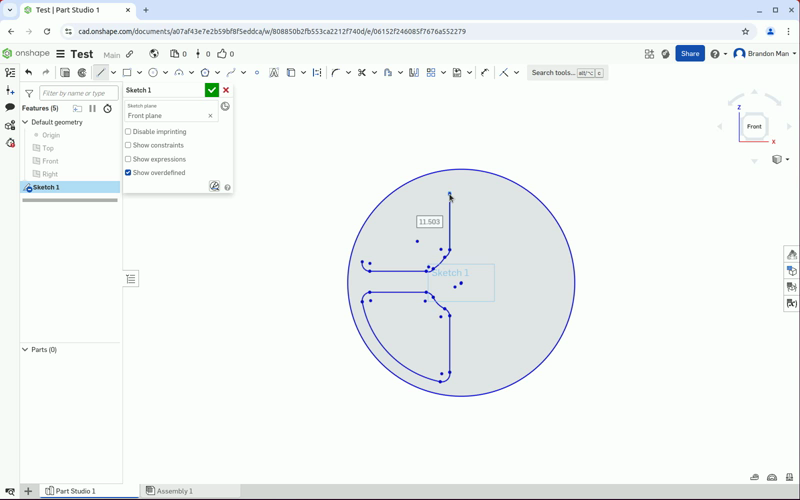
key(a)
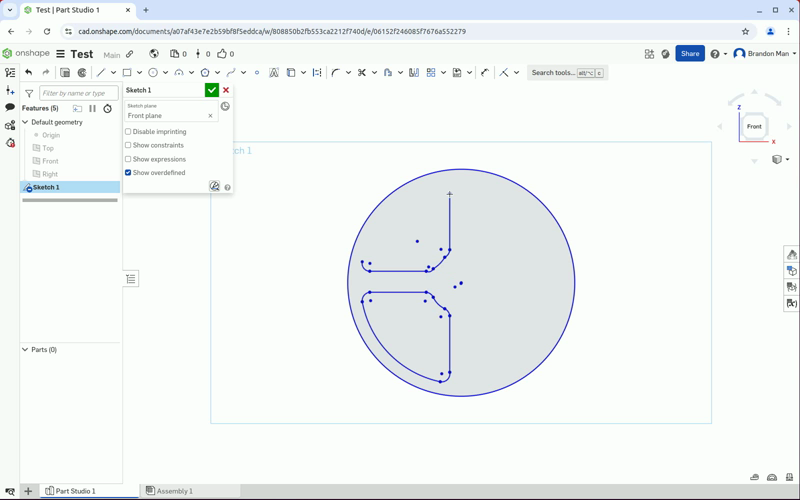
mouse_move(449, 193)
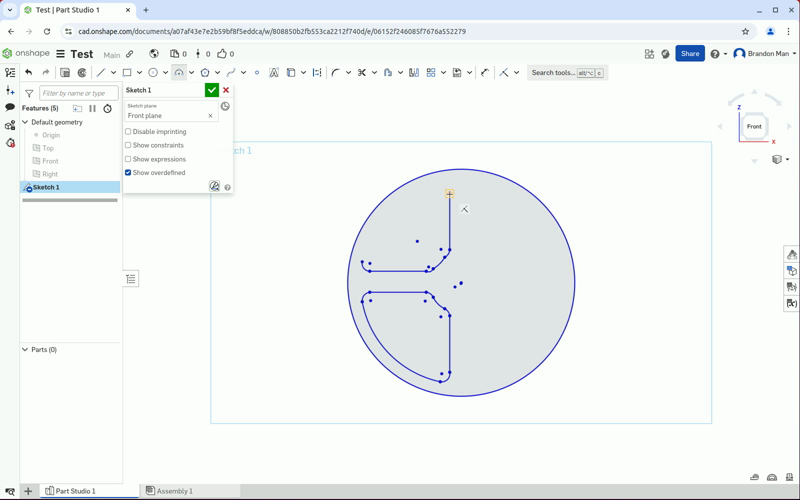
click(449, 193)
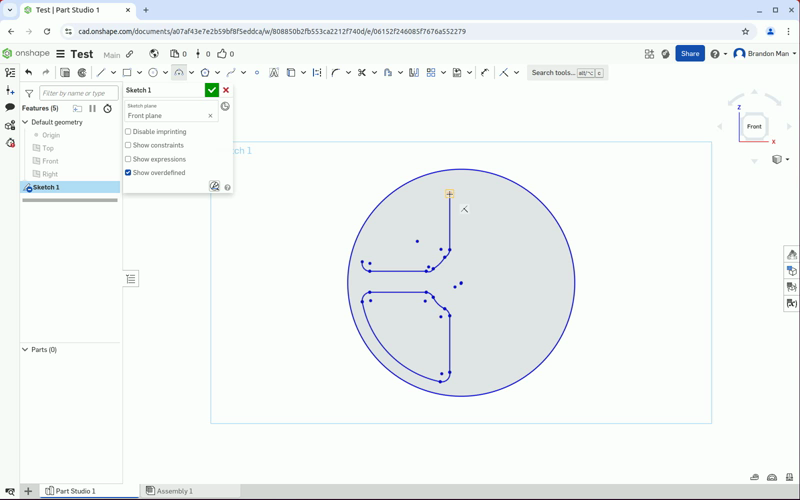
key_down(shift)
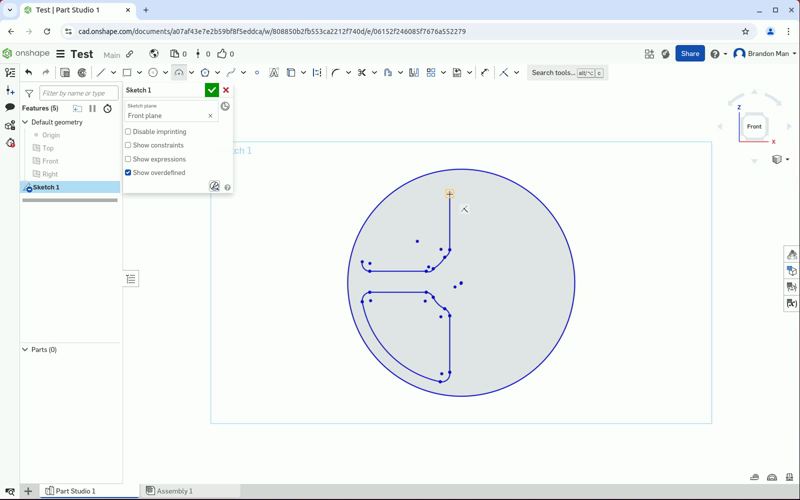
mouse_move(440, 183)
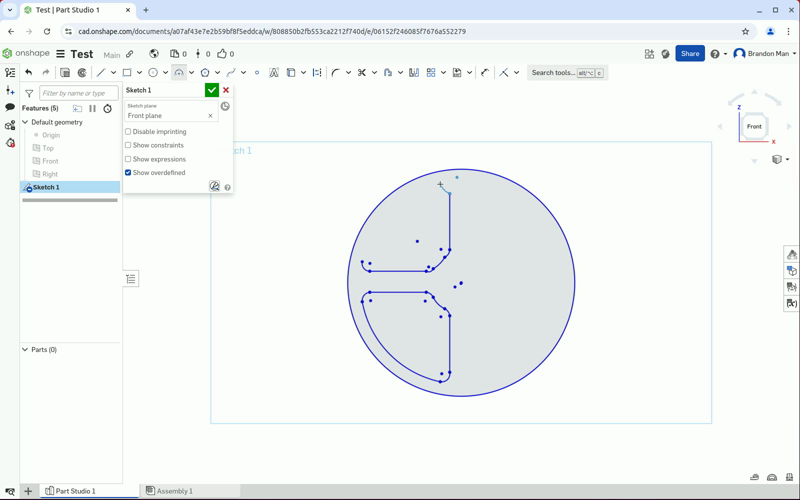
click(440, 183)
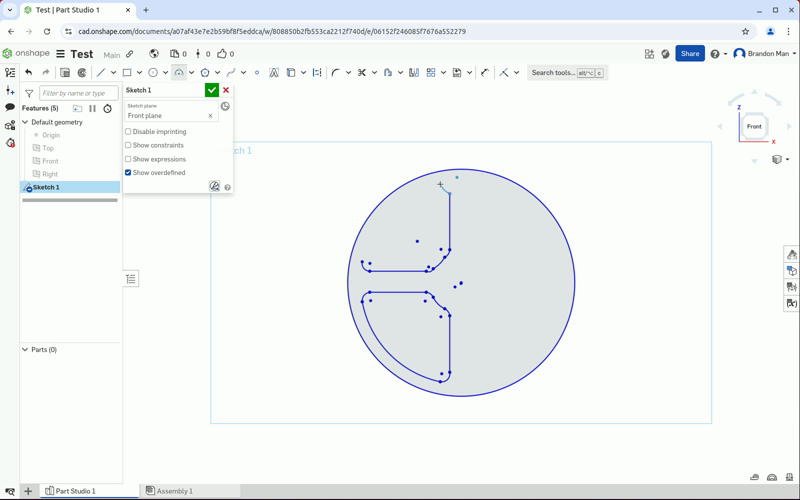
mouse_move(447, 186)
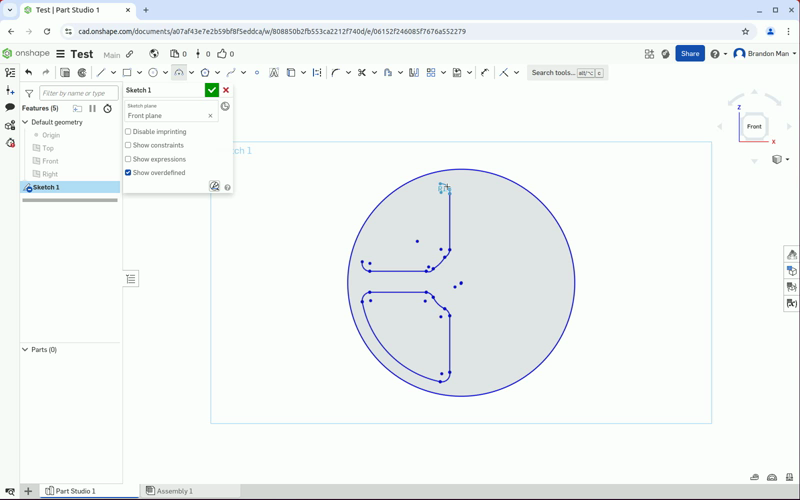
click(447, 186)
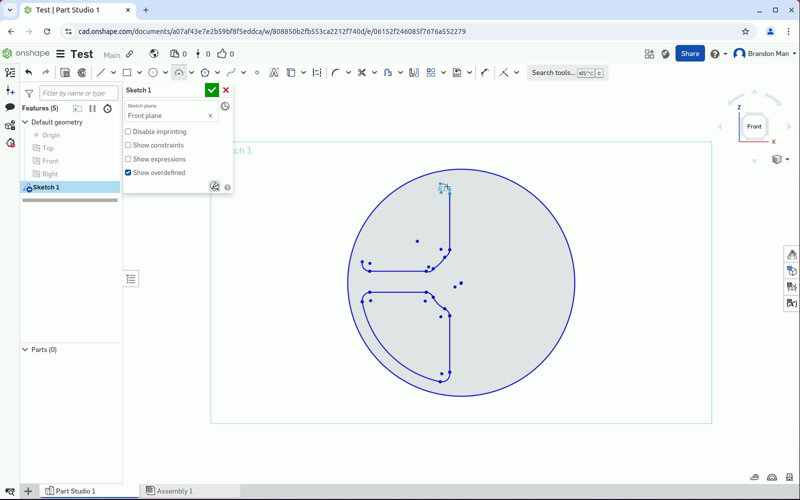
key_up(shift)
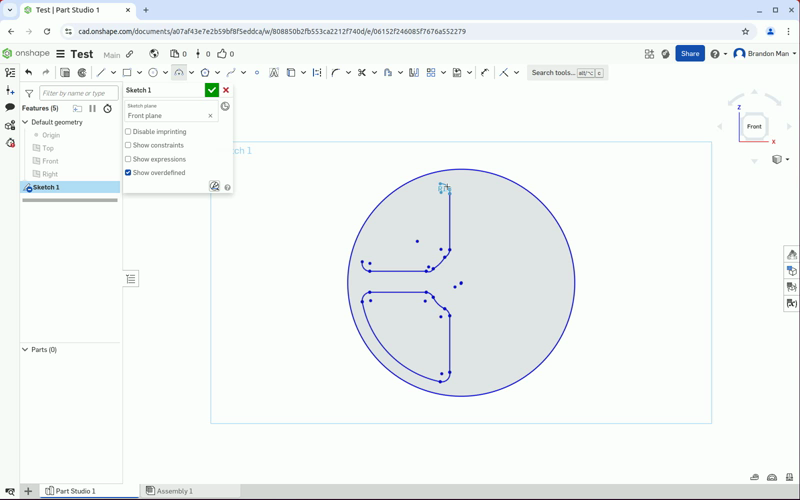
mouse_move(440, 183)
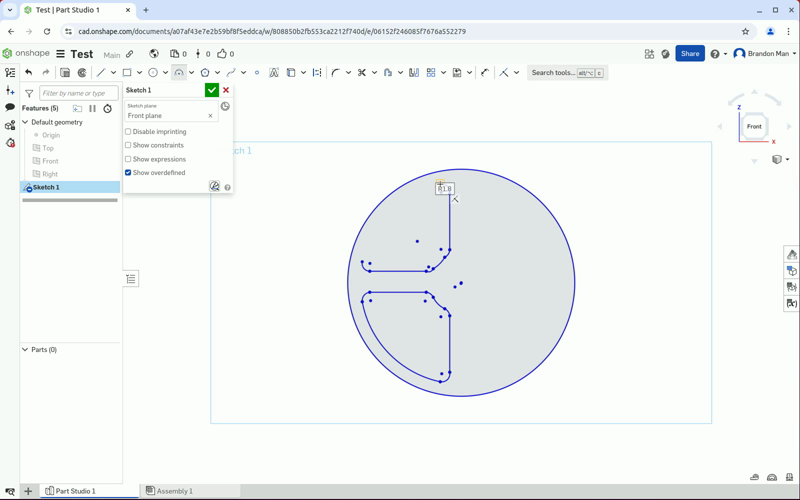
click(440, 183)
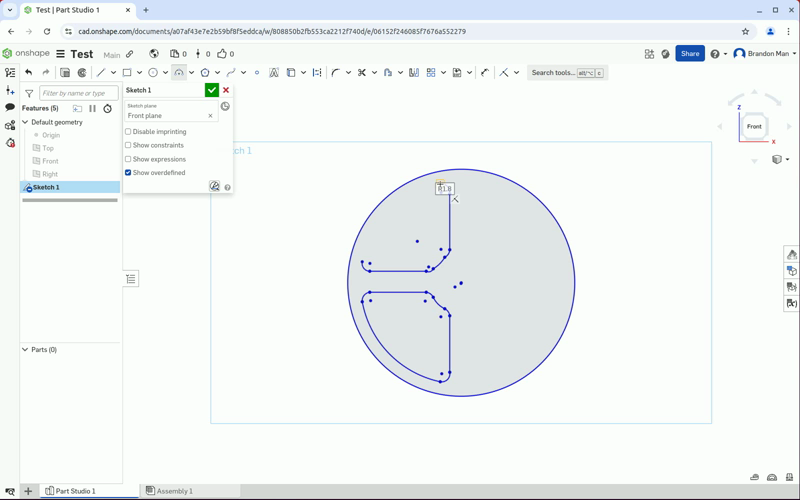
mouse_move(362, 261)
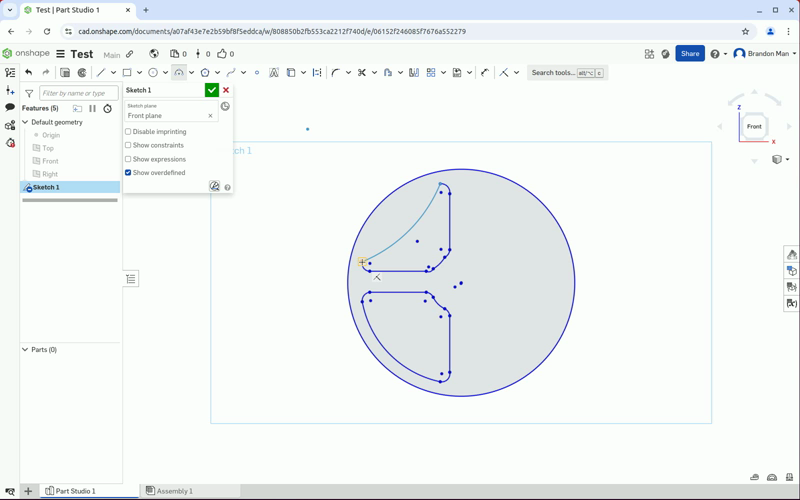
click(362, 261)
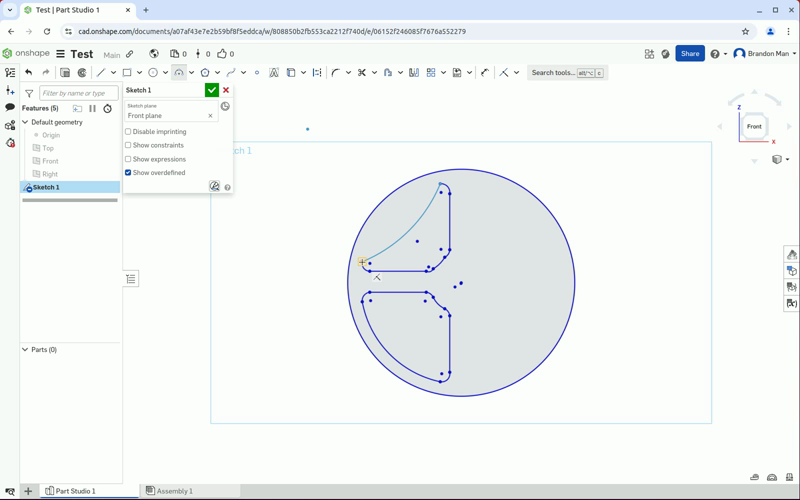
key_down(shift)
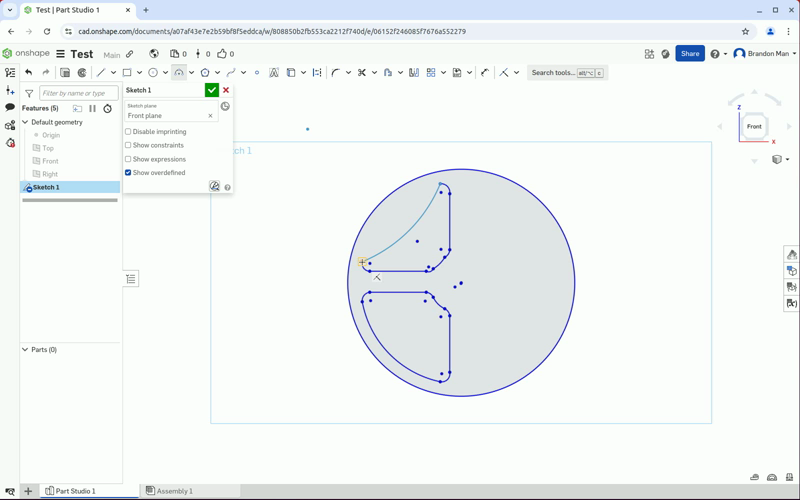
mouse_move(389, 211)
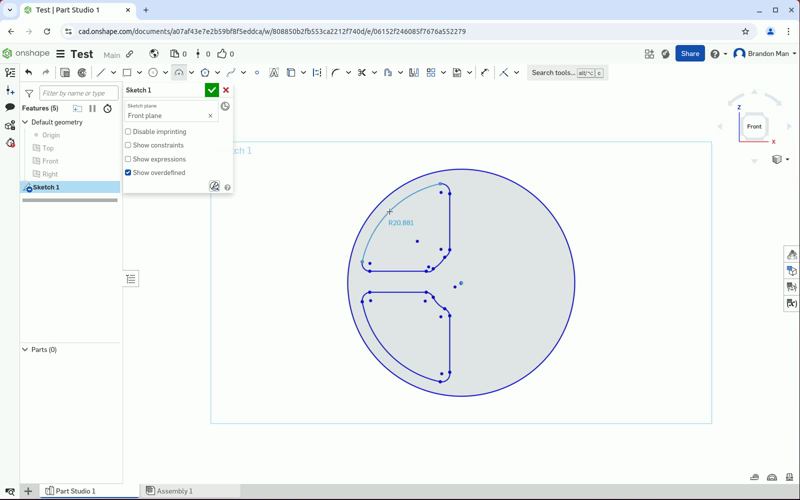
click(389, 211)
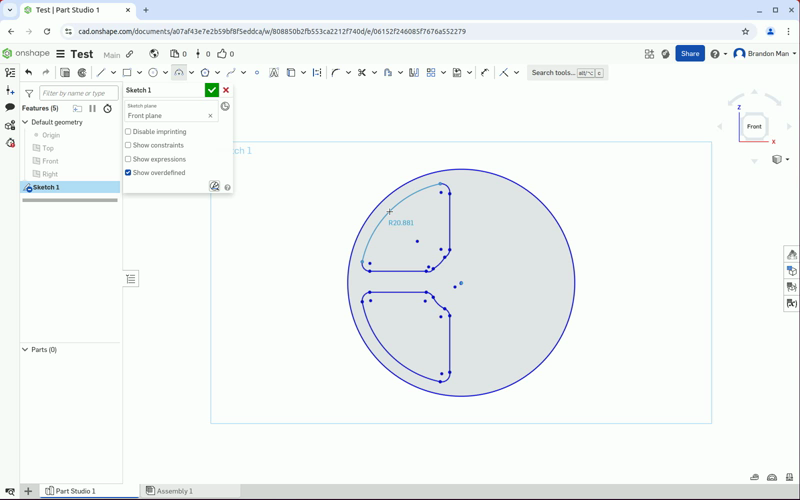
key_up(shift)
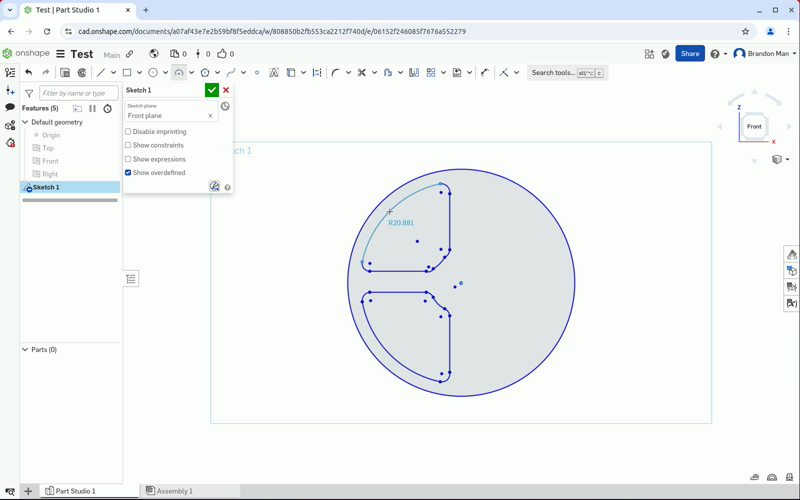
key(esc)
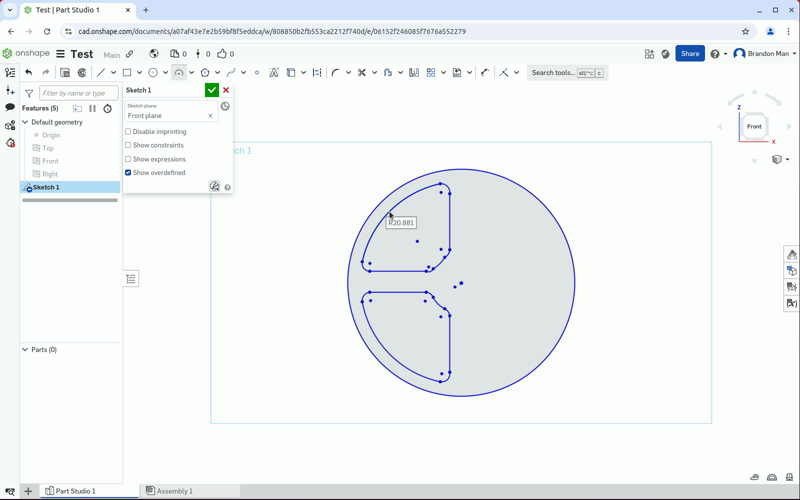
key(c)
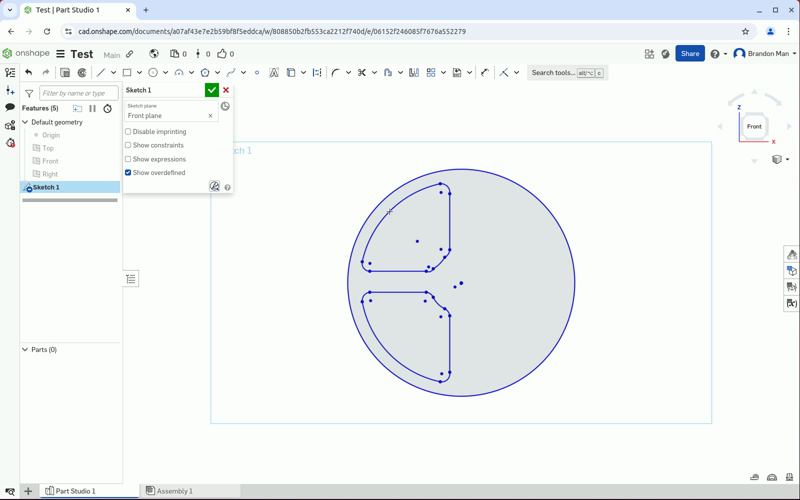
key_down(shift)
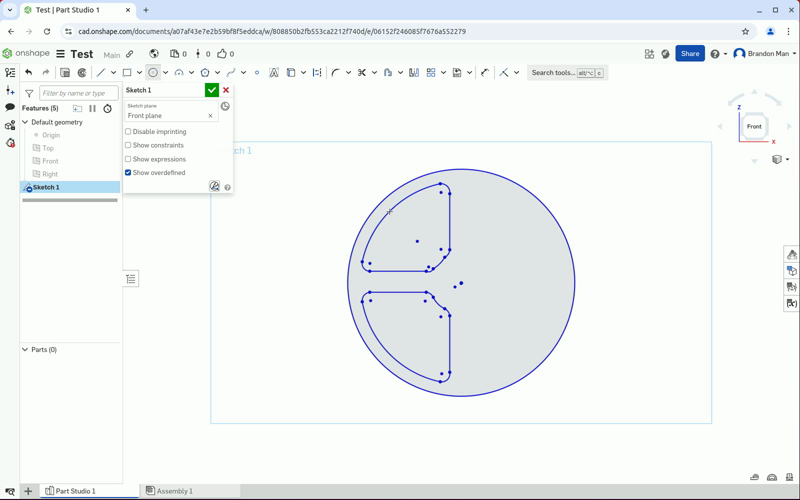
mouse_move(461, 282)
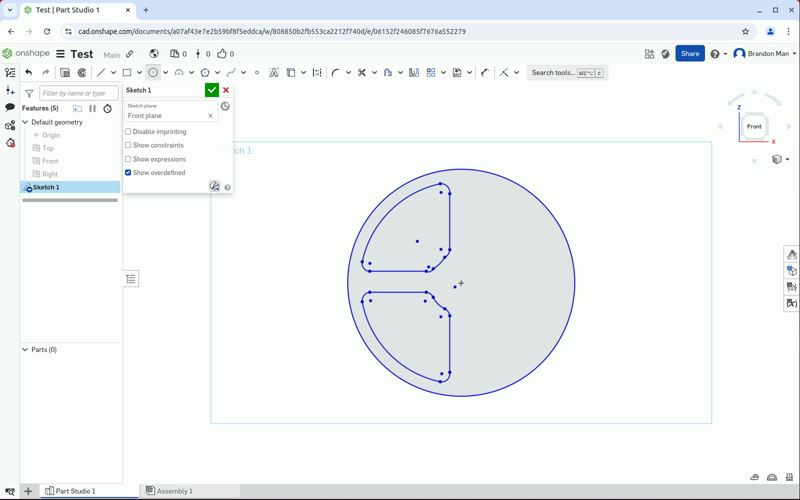
scroll(6)
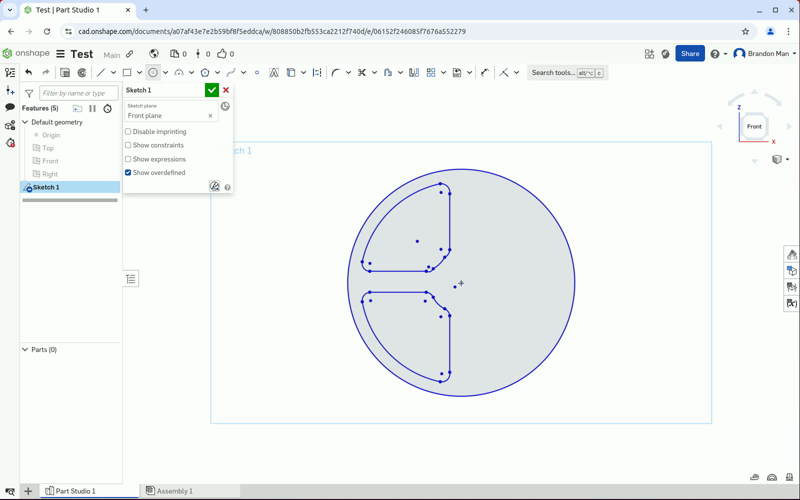
scroll(6)
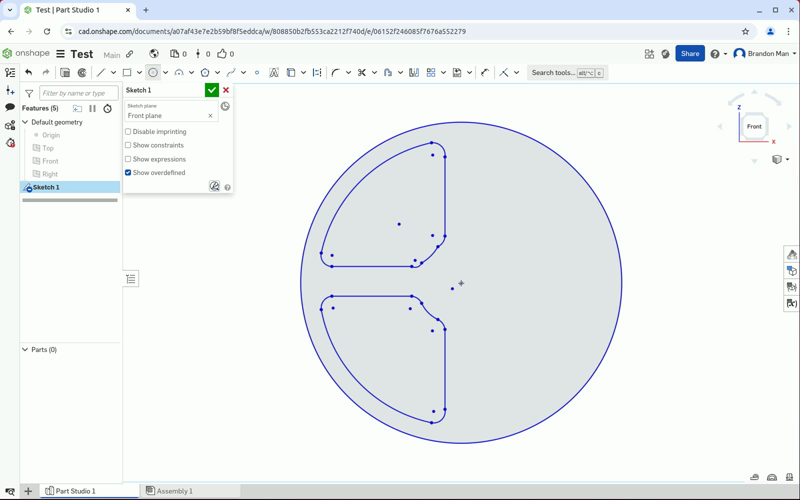
scroll(6)
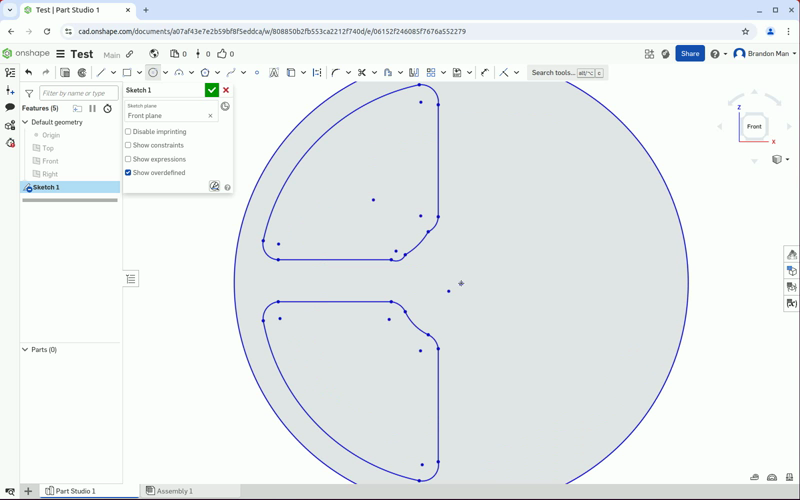
scroll(6)
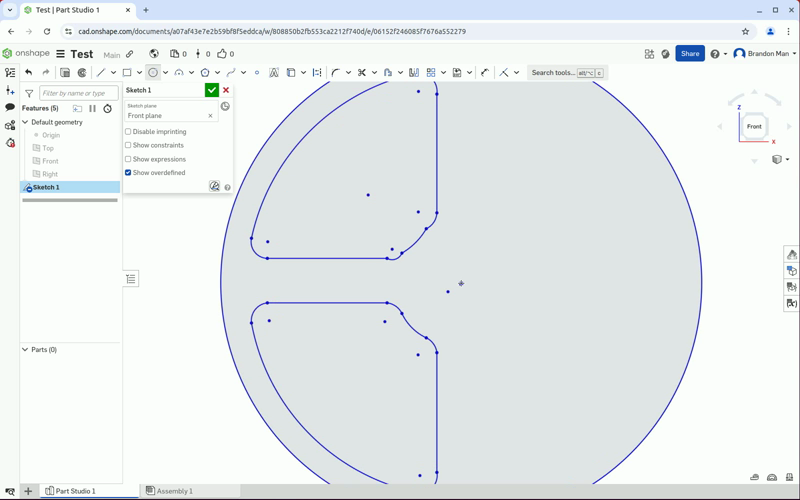
scroll(6)
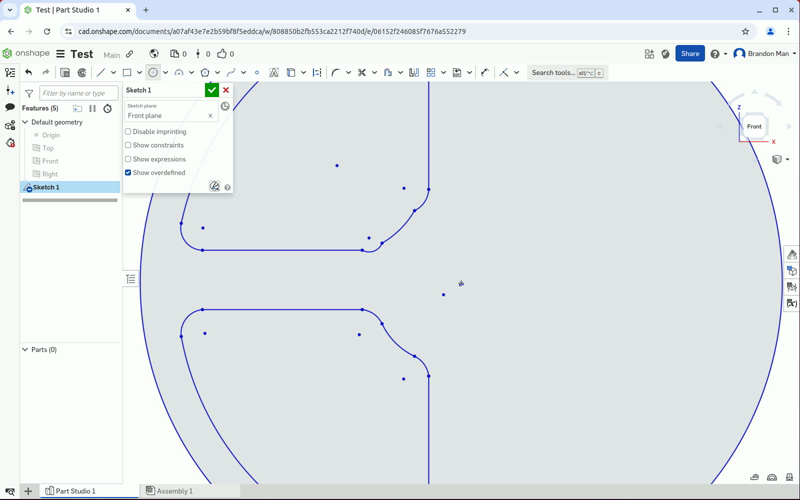
scroll(6)
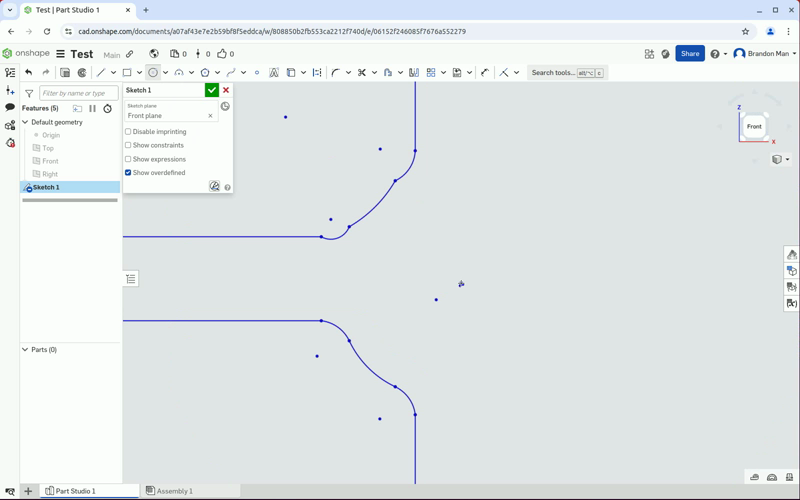
scroll(6)
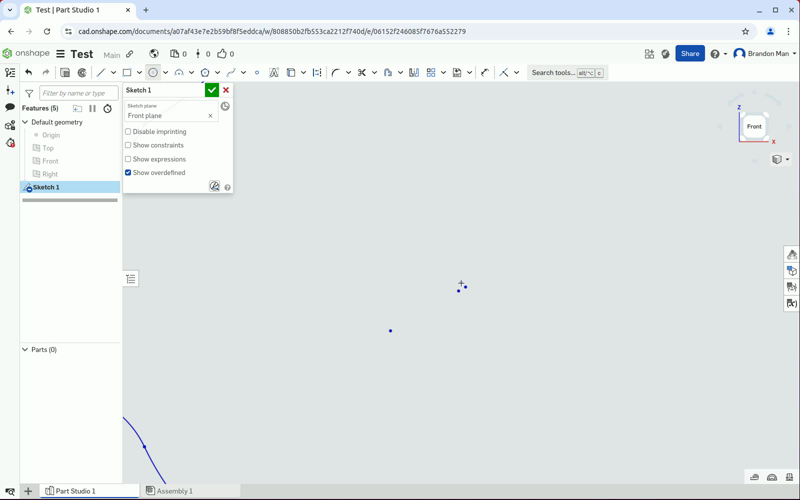
click(461, 282)
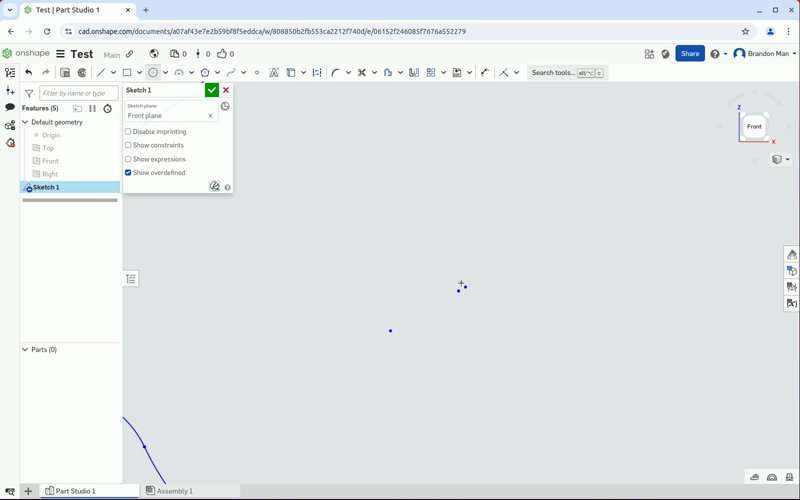
scroll(-6)
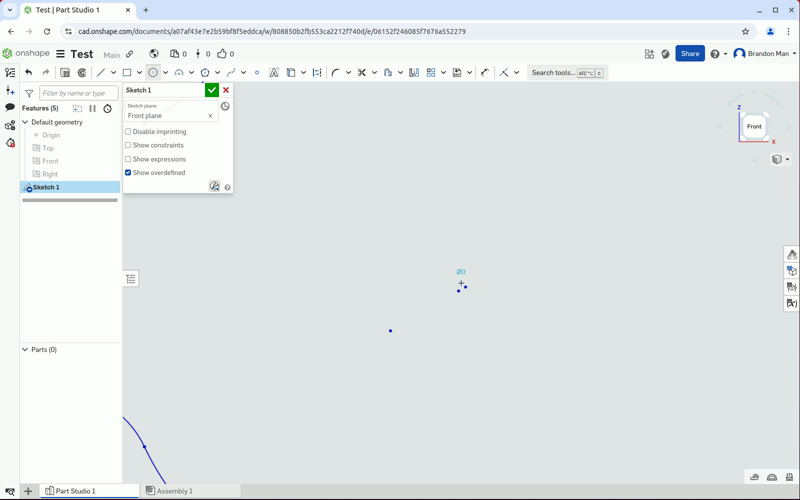
scroll(-6)
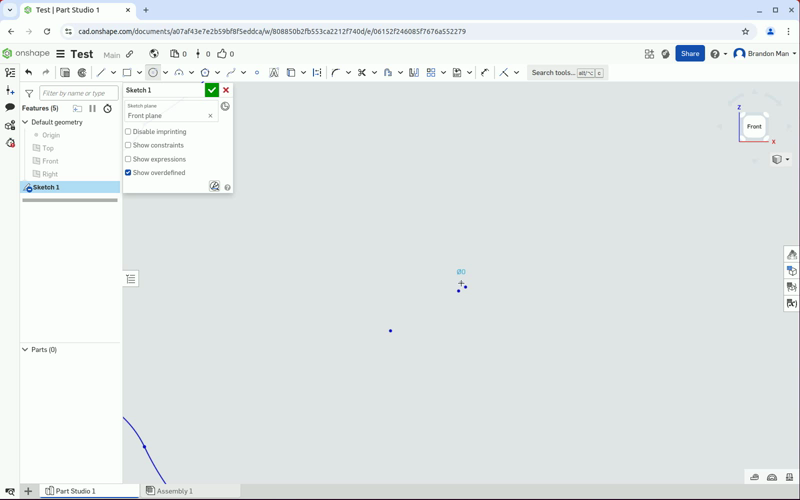
scroll(-6)
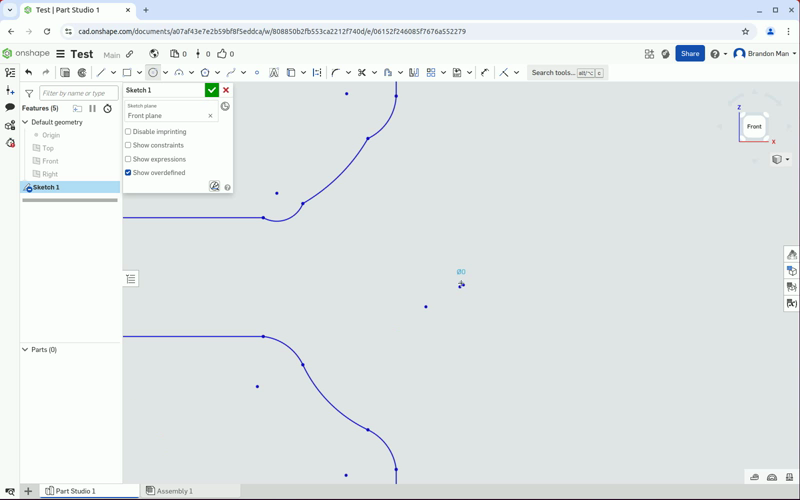
scroll(-6)
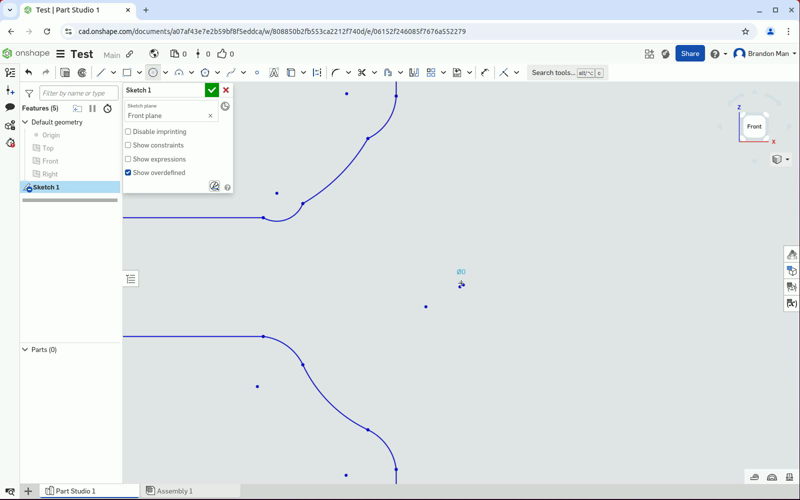
scroll(-6)
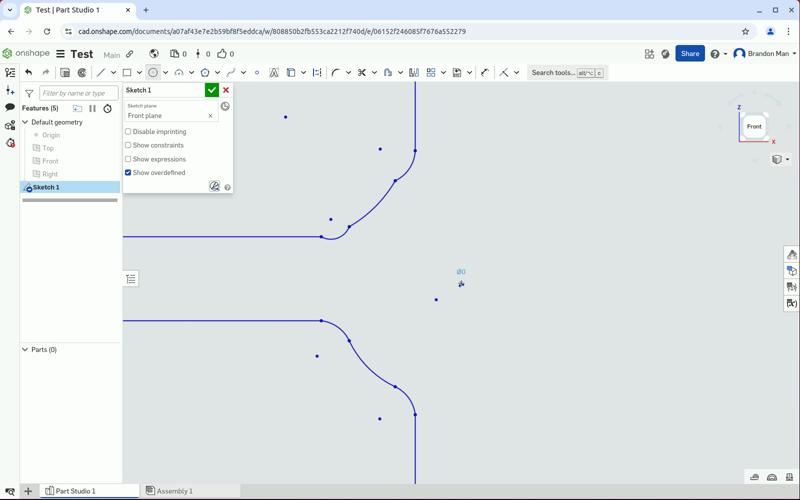
scroll(-6)
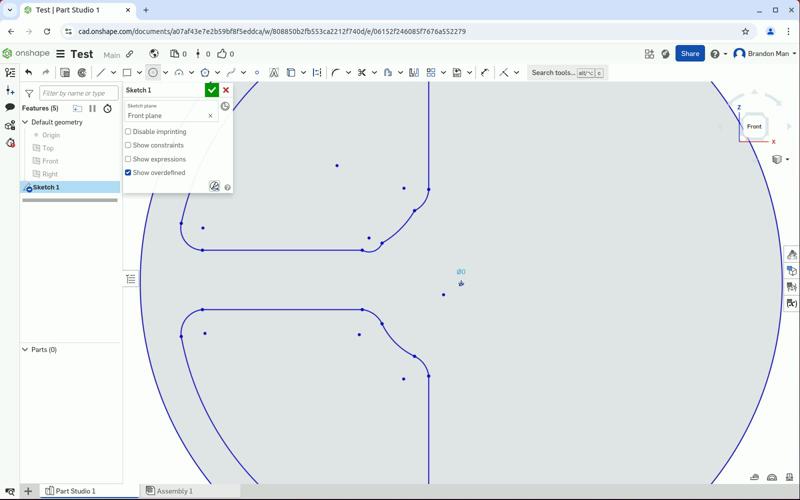
scroll(-6)
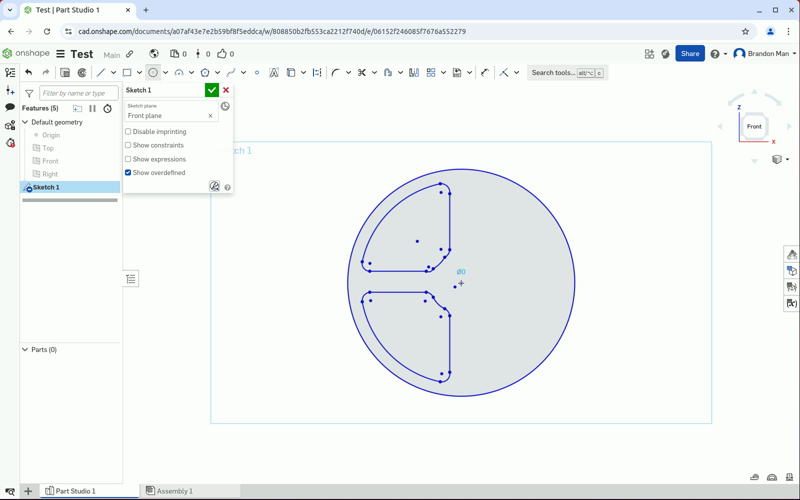
key_up(shift)
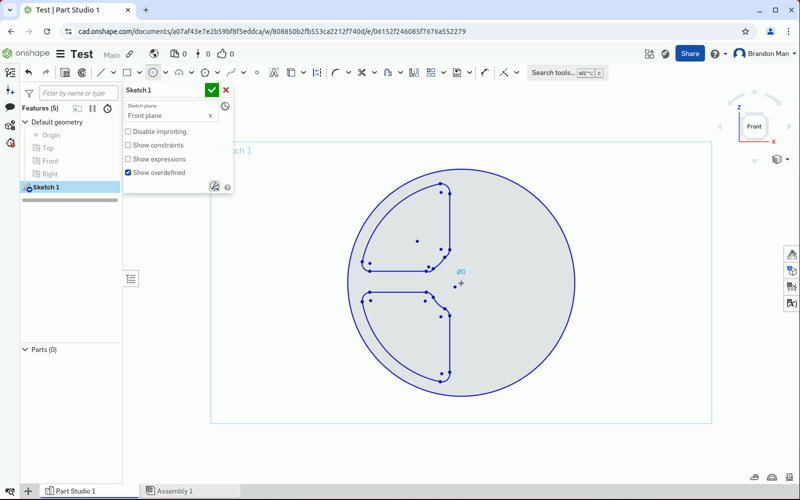
mouse_move(480, 282)
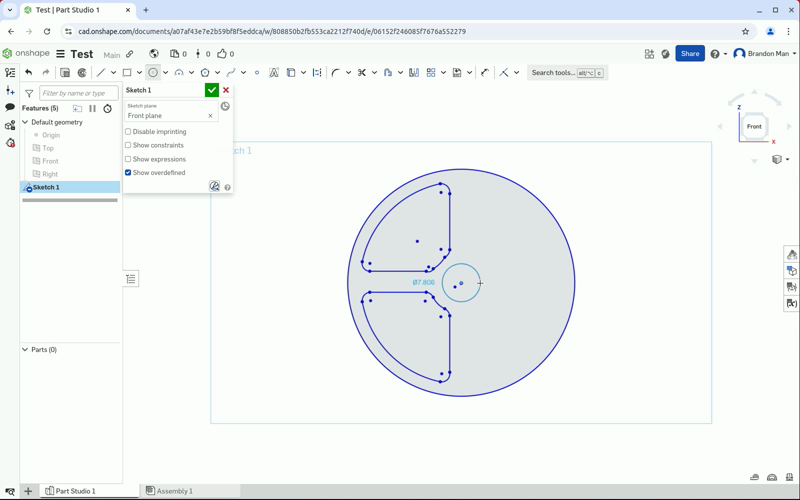
click(480, 282)
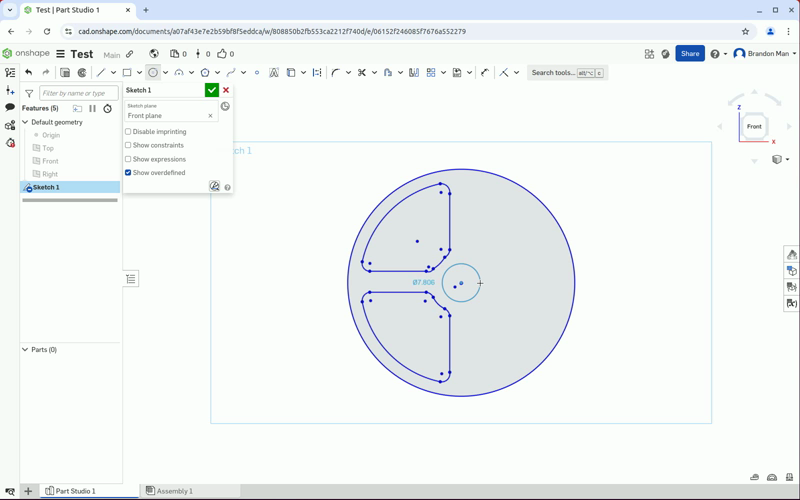
key(esc)
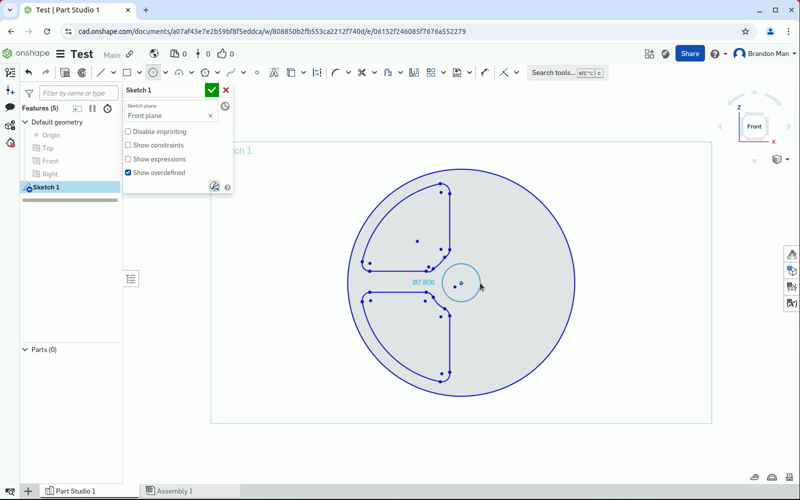
key(a)
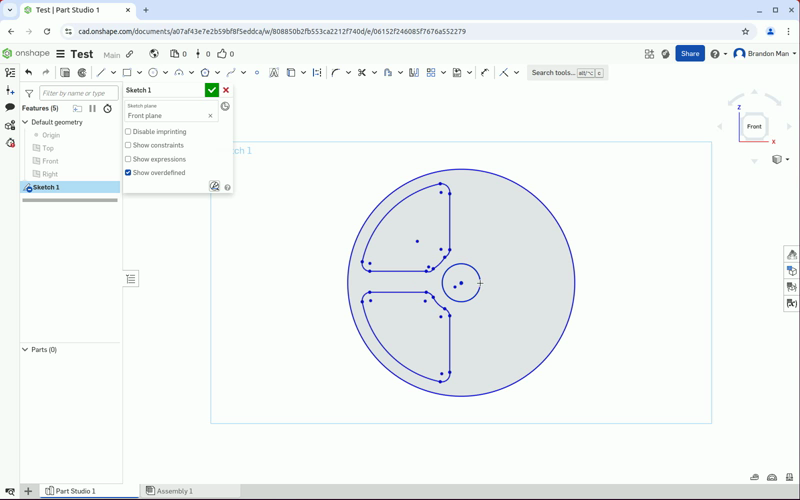
key_down(shift)
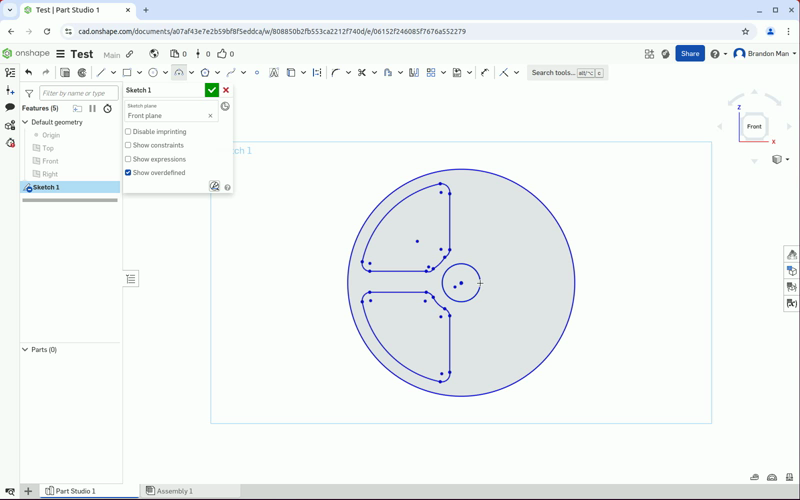
mouse_move(468, 372)
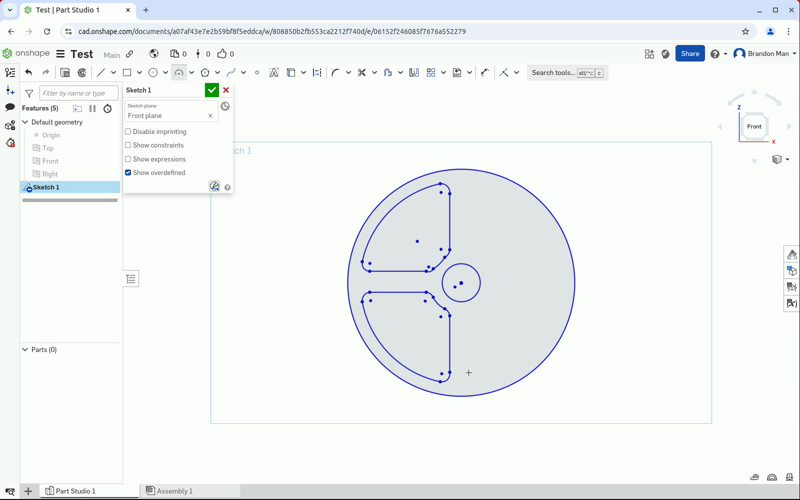
click(468, 372)
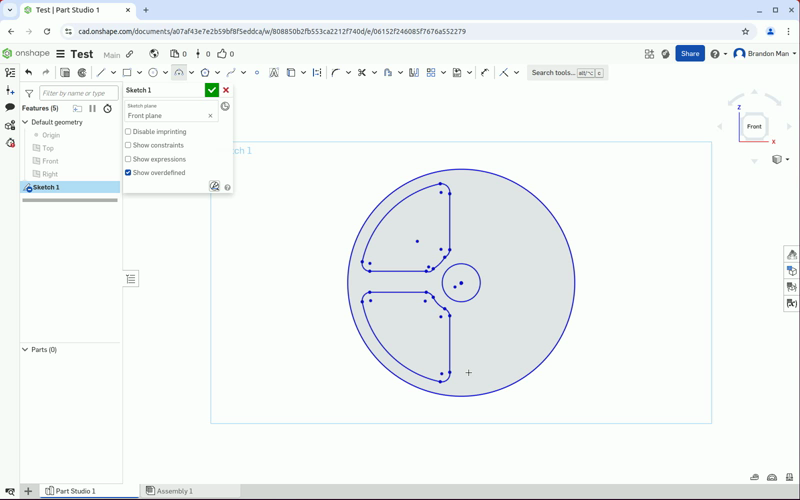
key_up(shift)
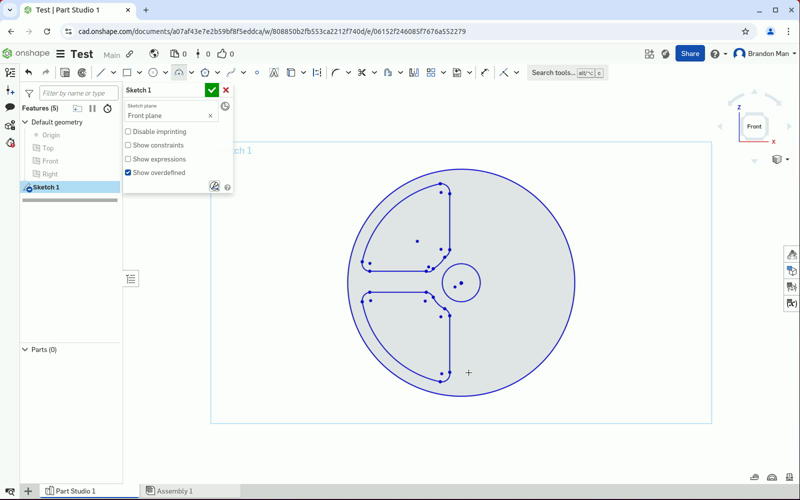
key_down(shift)
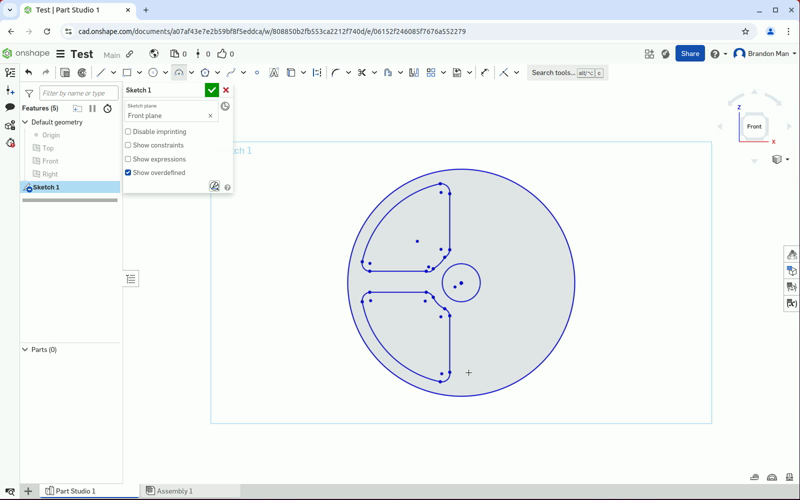
mouse_move(477, 381)
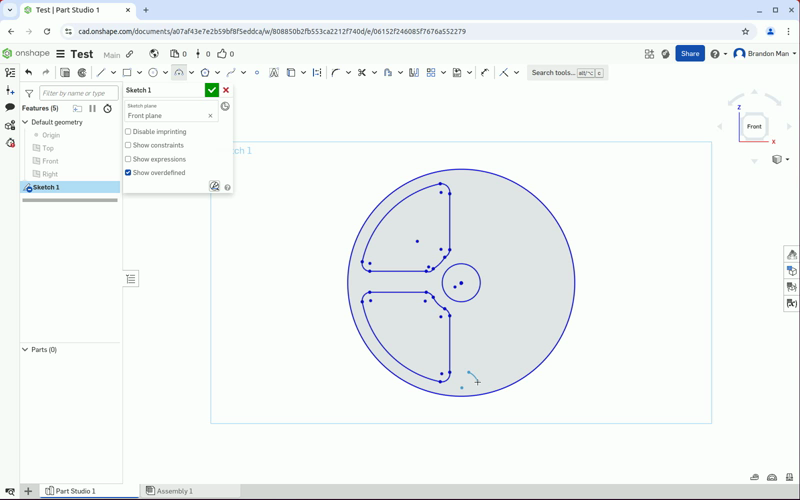
click(477, 381)
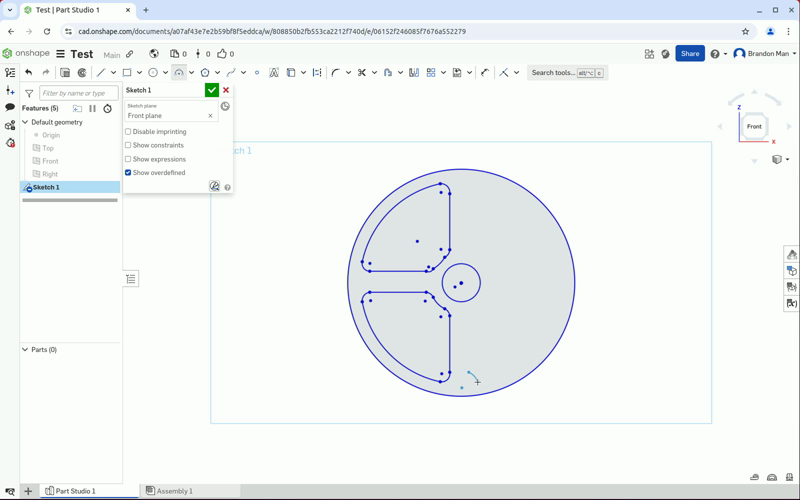
mouse_move(470, 379)
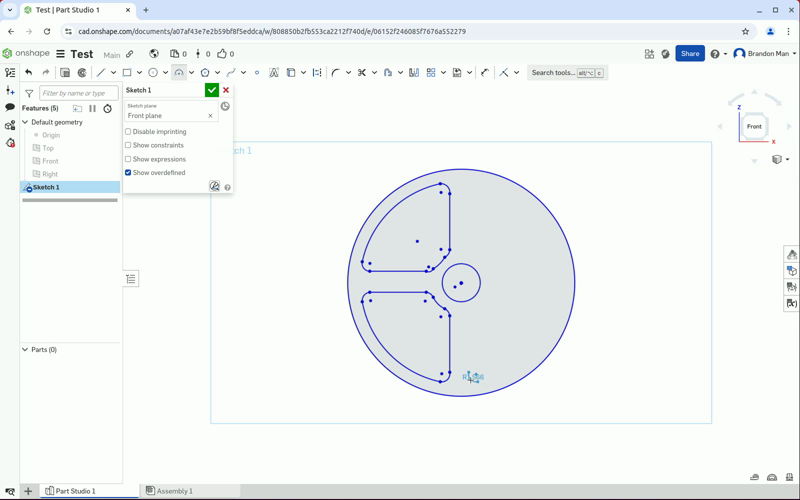
click(470, 379)
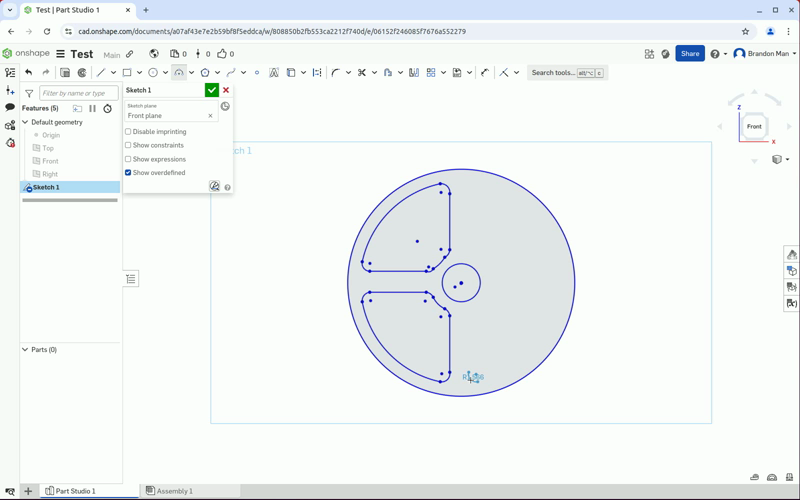
key_up(shift)
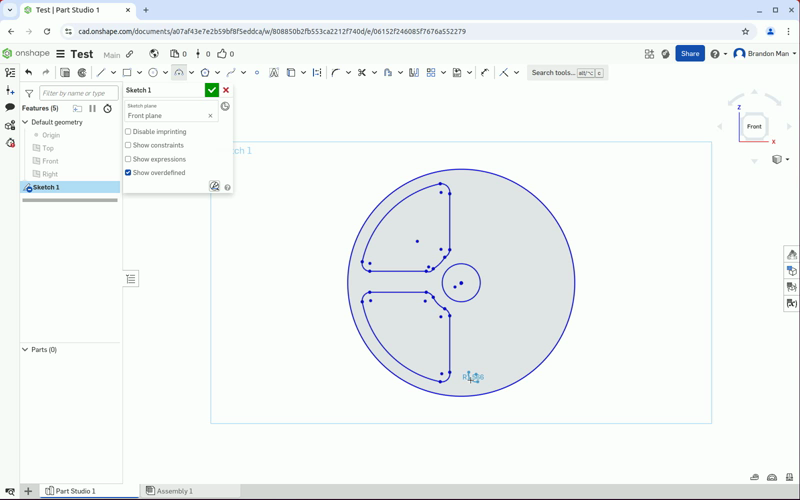
mouse_move(477, 381)
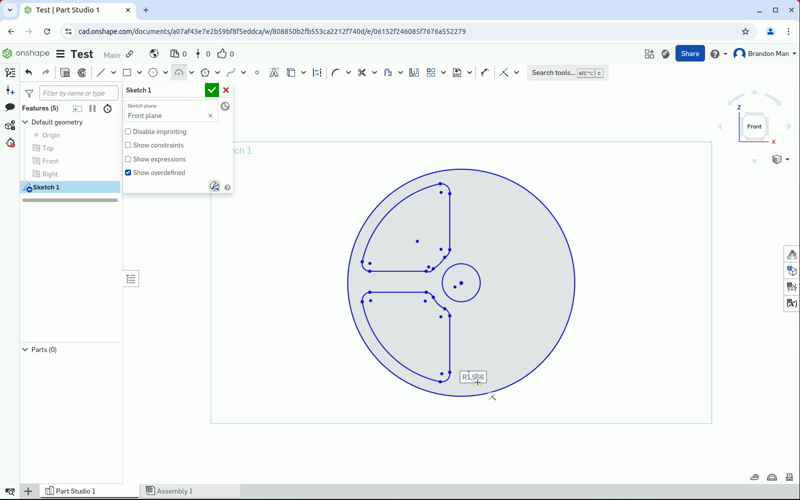
click(477, 381)
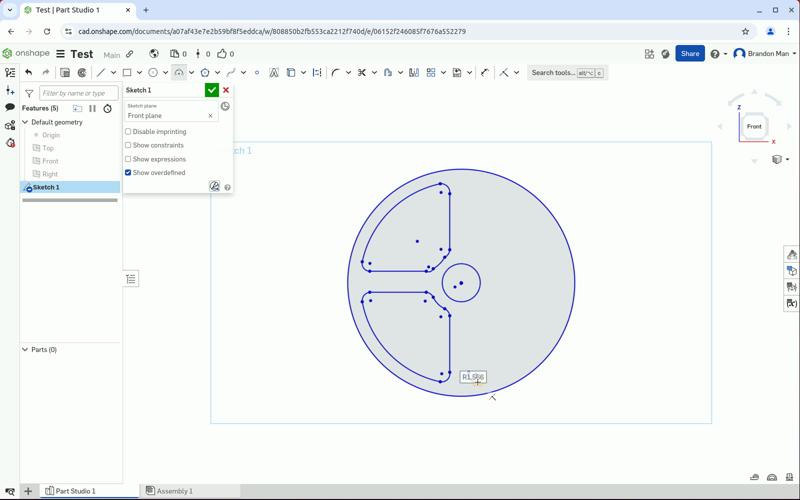
key_down(shift)
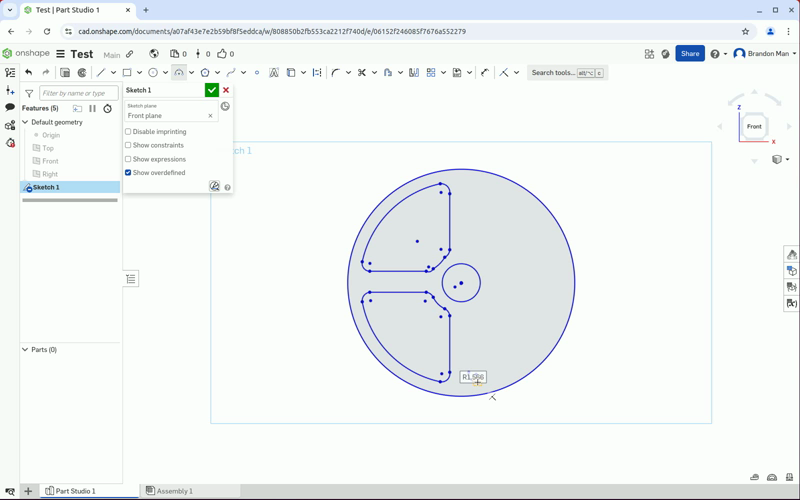
mouse_move(558, 301)
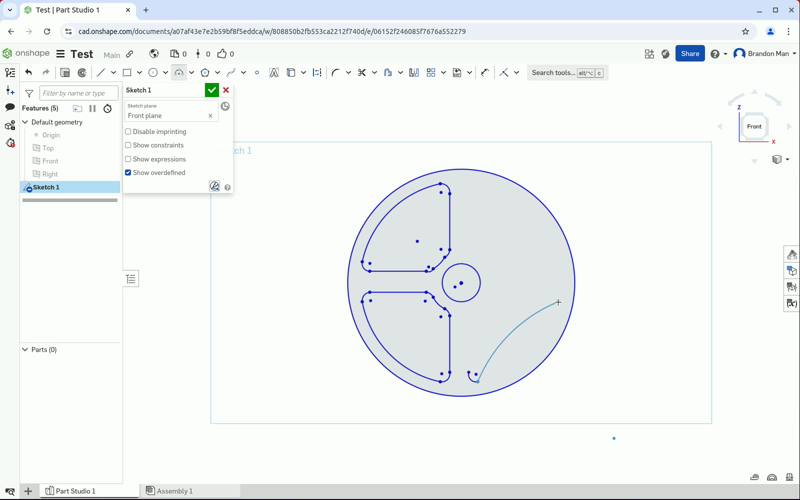
click(558, 301)
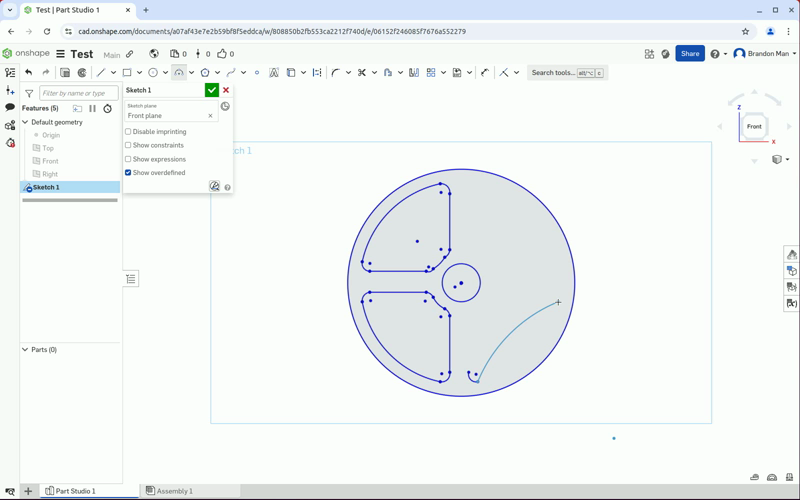
mouse_move(530, 354)
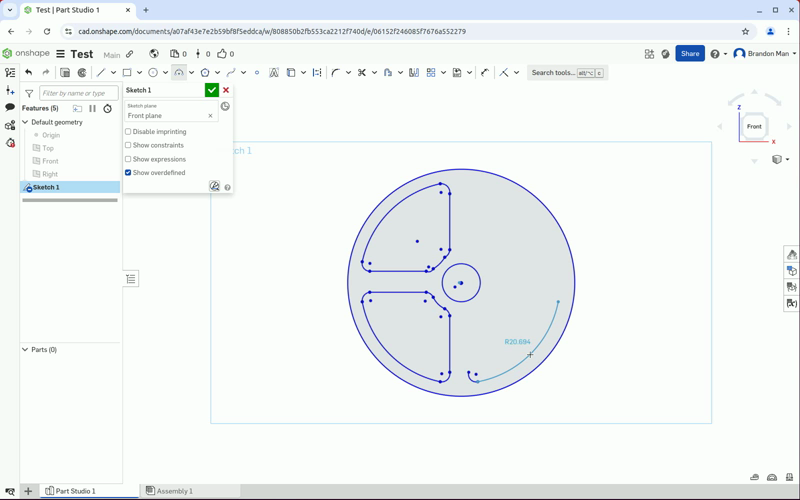
click(530, 354)
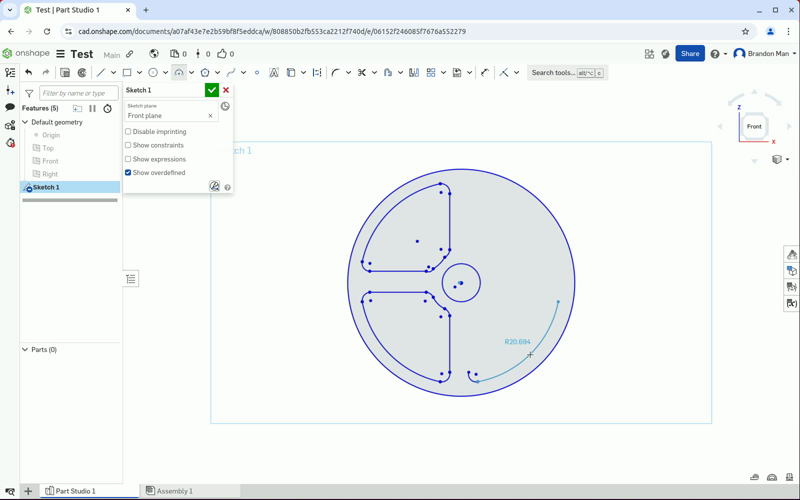
key_up(shift)
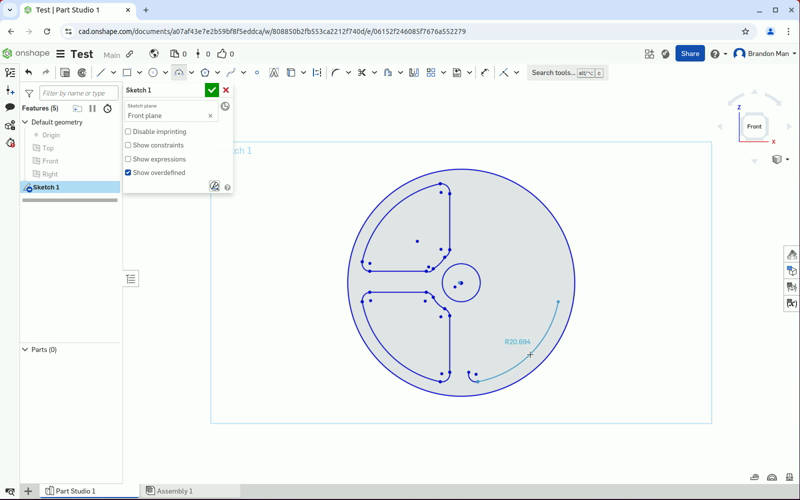
mouse_move(558, 301)
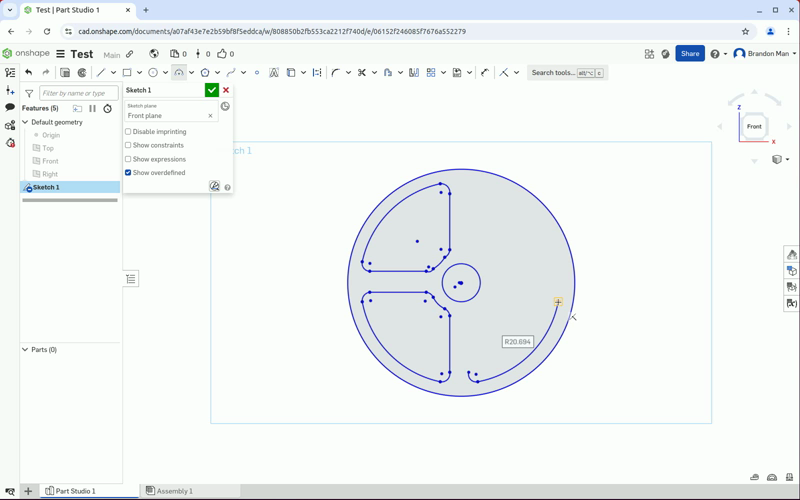
click(558, 301)
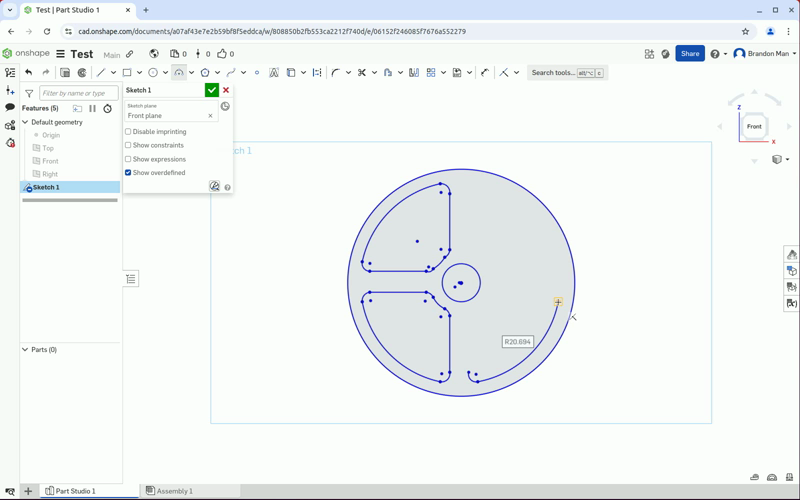
key_down(shift)
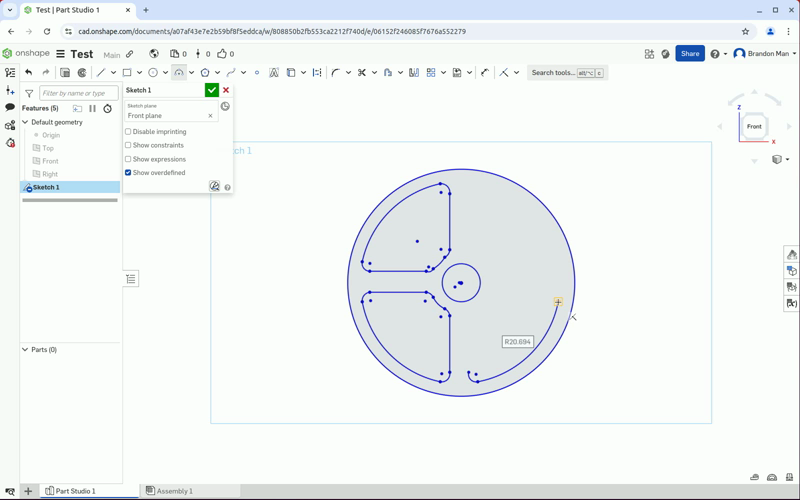
mouse_move(550, 292)
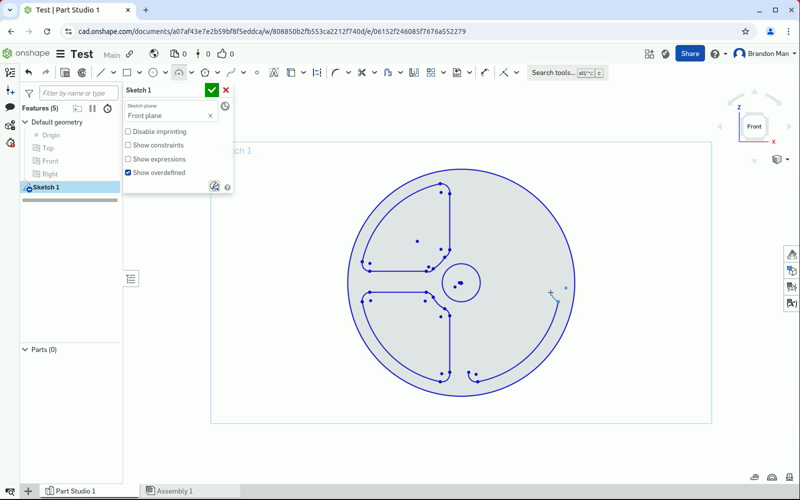
click(550, 292)
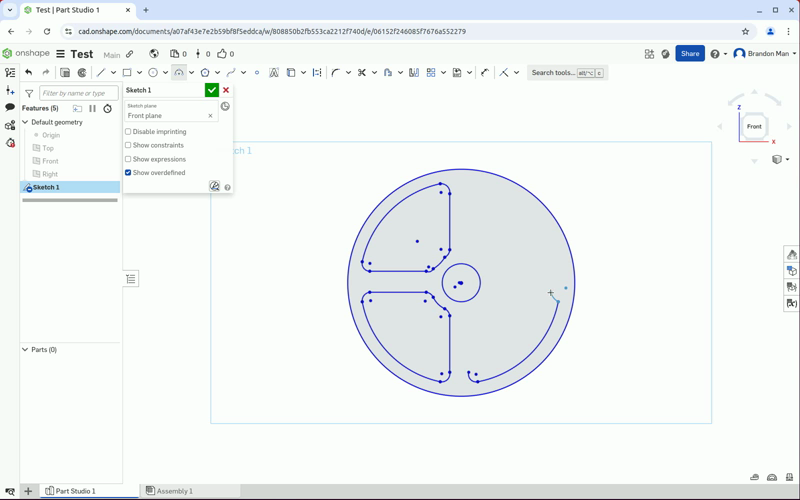
mouse_move(556, 295)
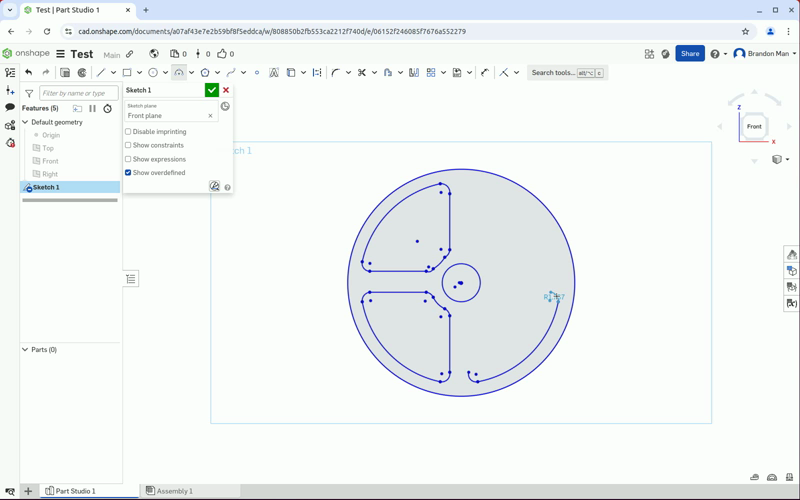
click(556, 295)
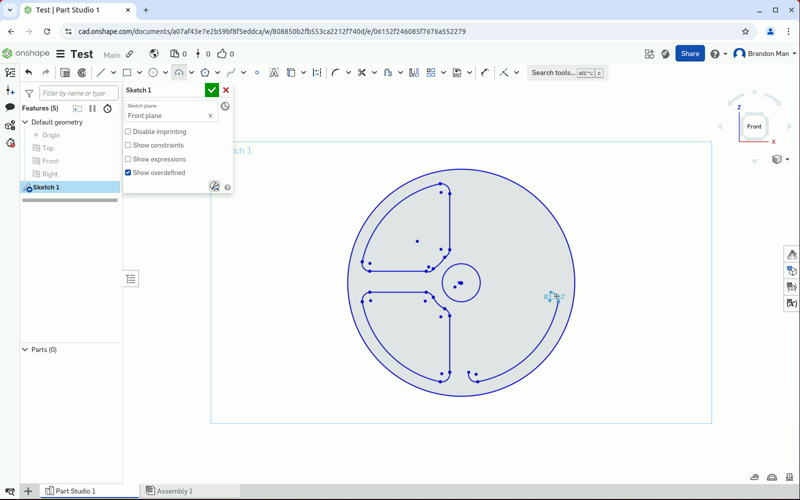
key_up(shift)
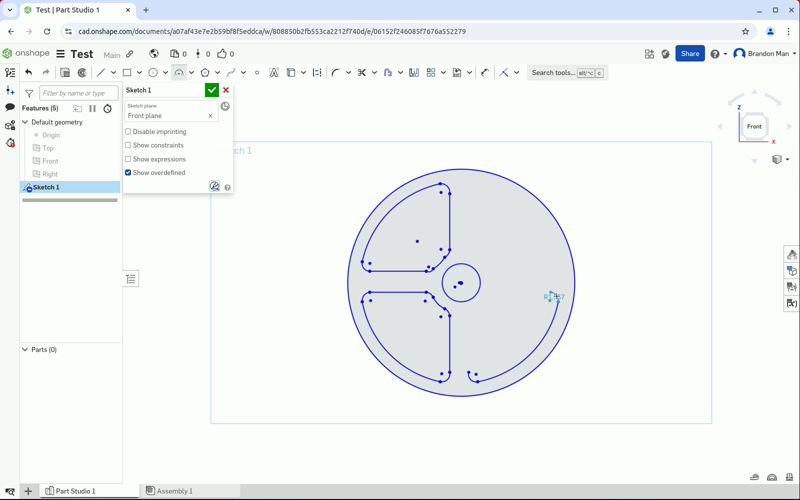
key(esc)
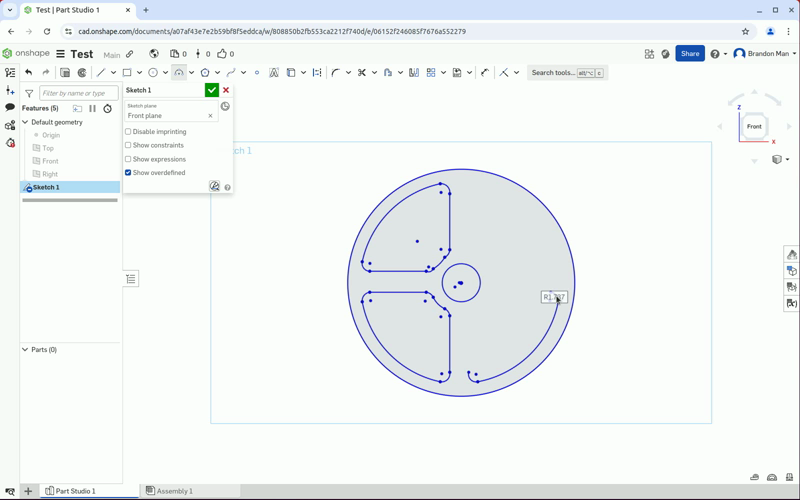
key(l)
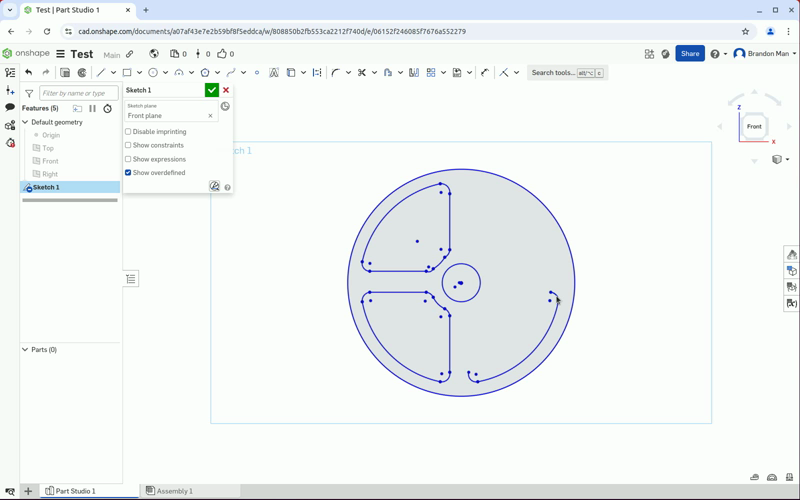
mouse_move(550, 292)
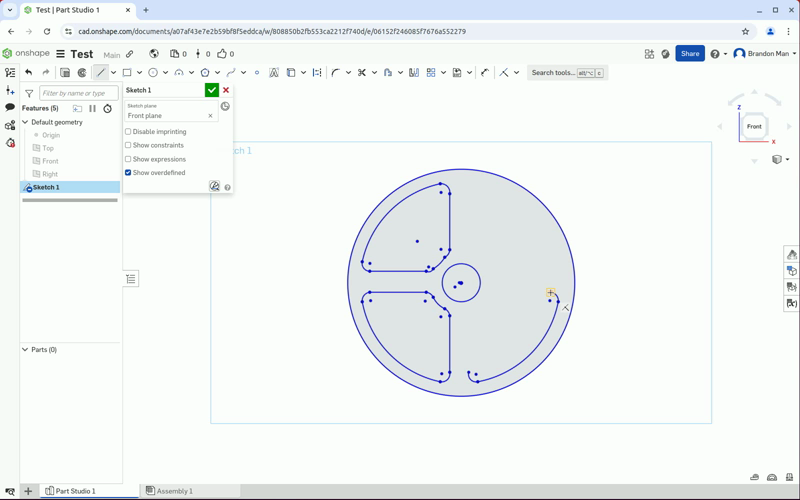
click(550, 292)
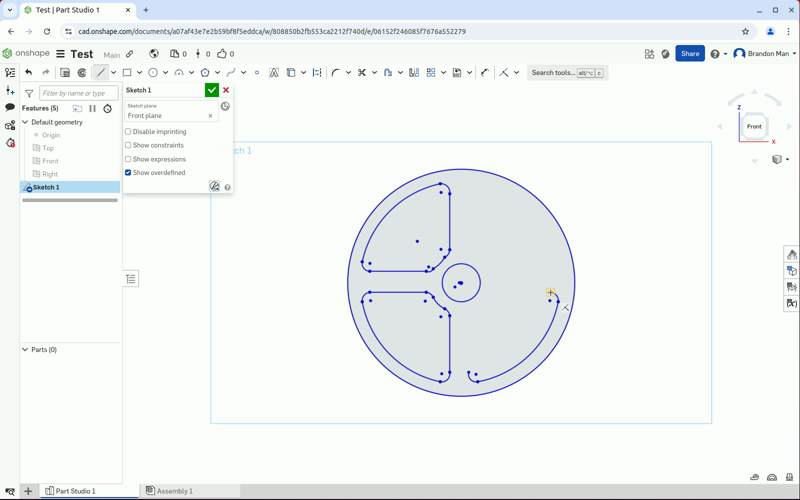
key_down(shift)
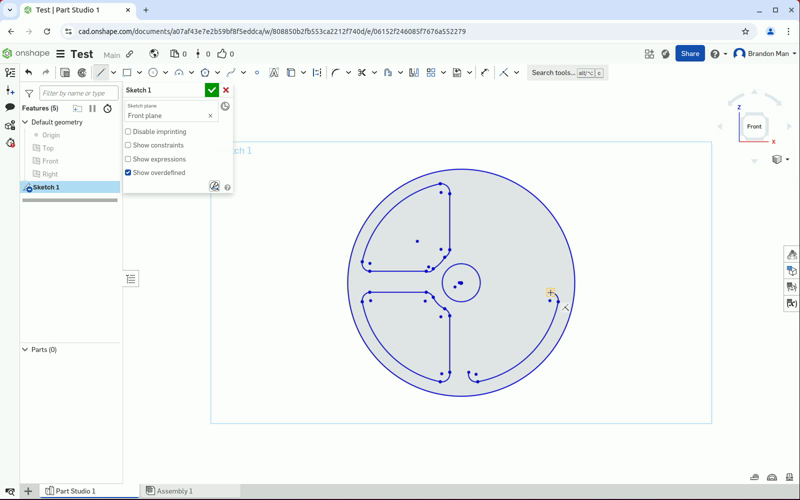
mouse_move(580, 292)
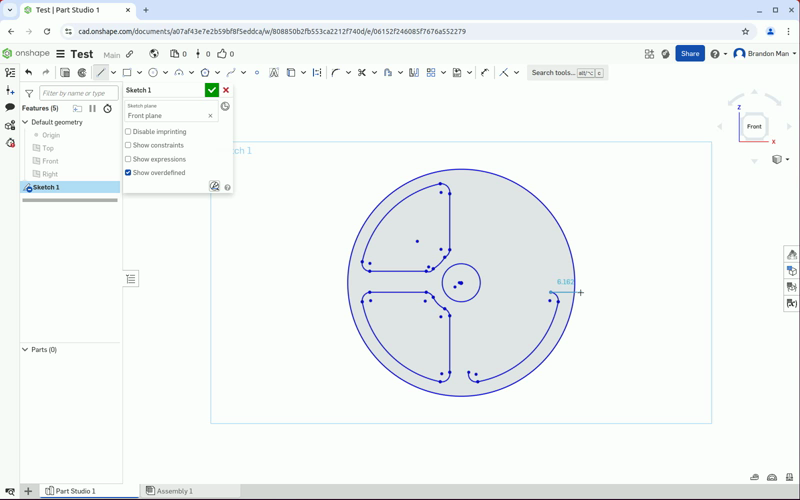
mouse_move(494, 292)
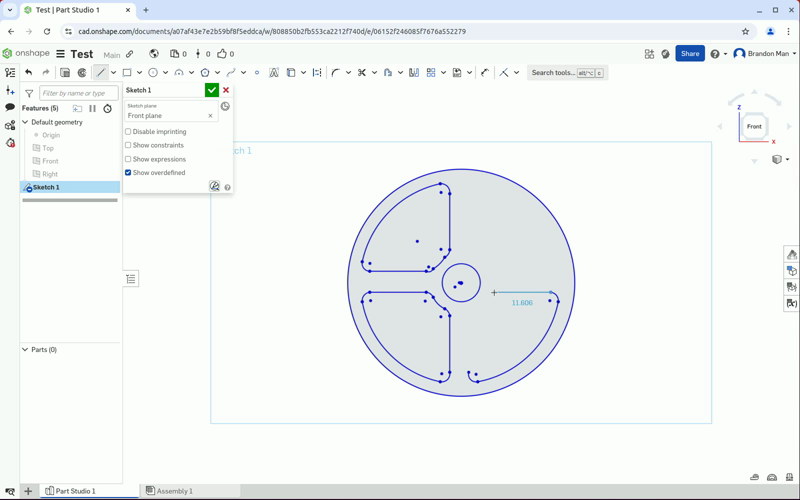
click(494, 292)
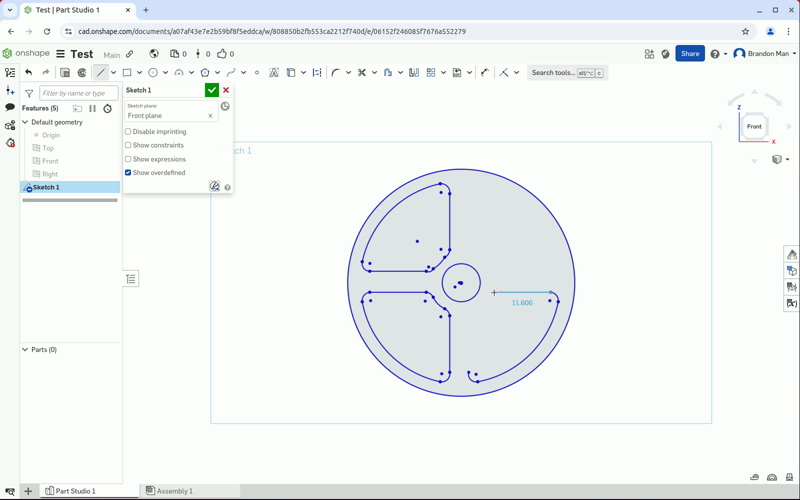
key_up(shift)
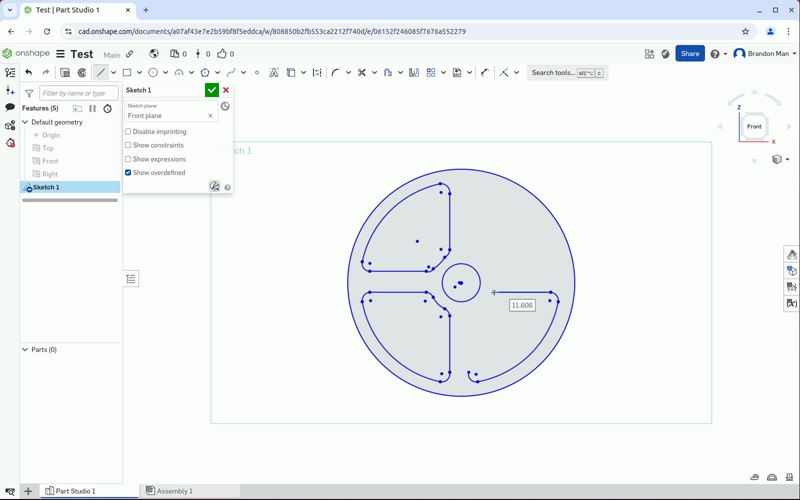
key(esc)
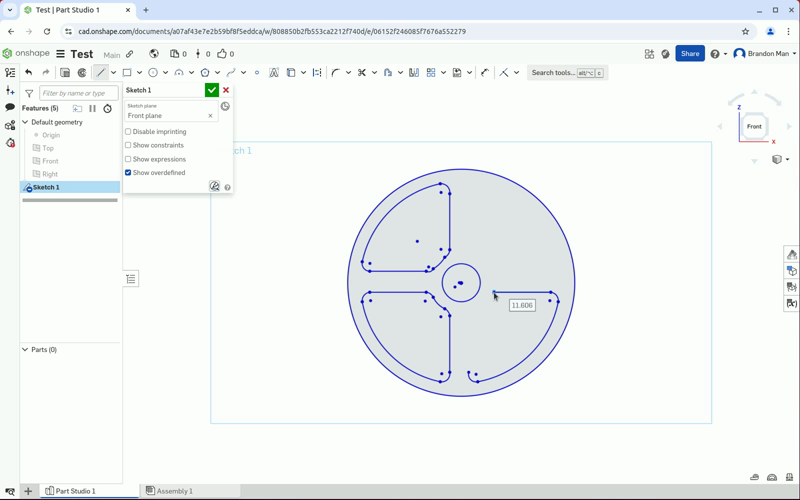
key(a)
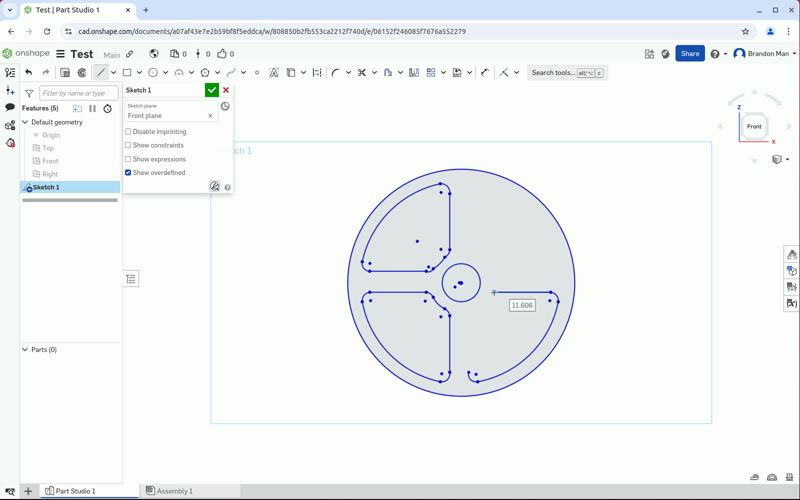
mouse_move(494, 292)
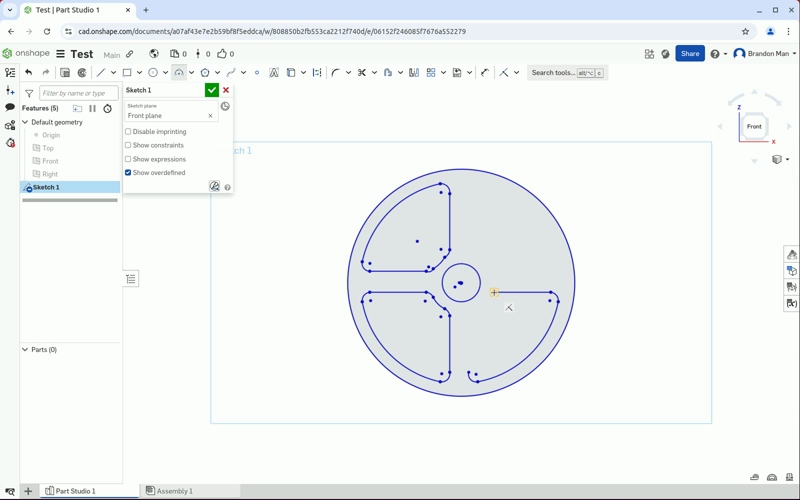
click(494, 292)
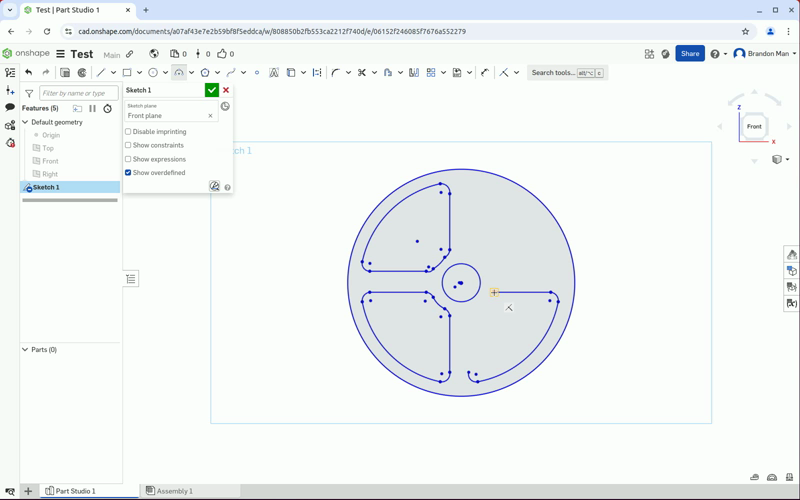
key_down(shift)
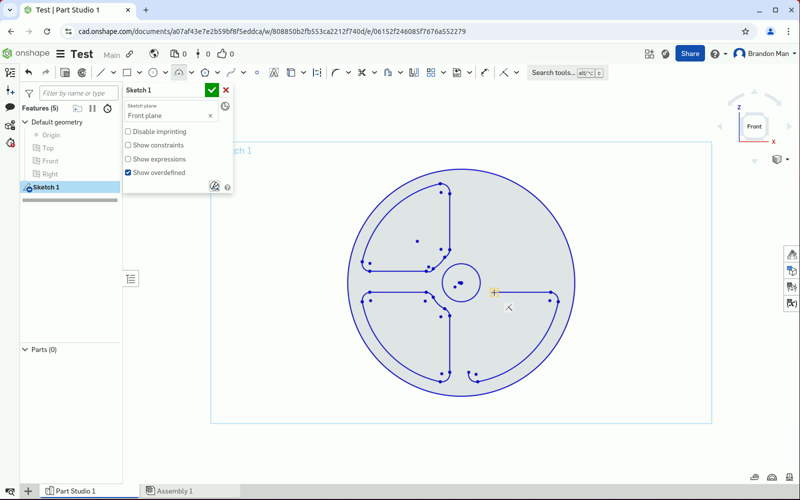
mouse_move(487, 297)
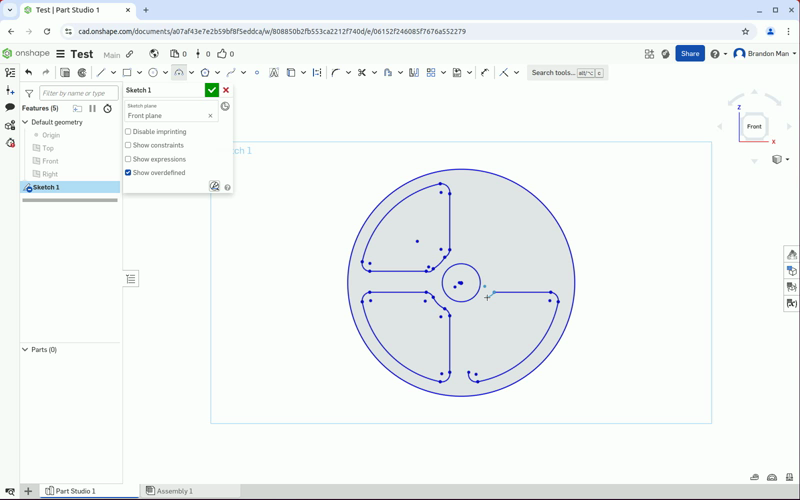
click(487, 297)
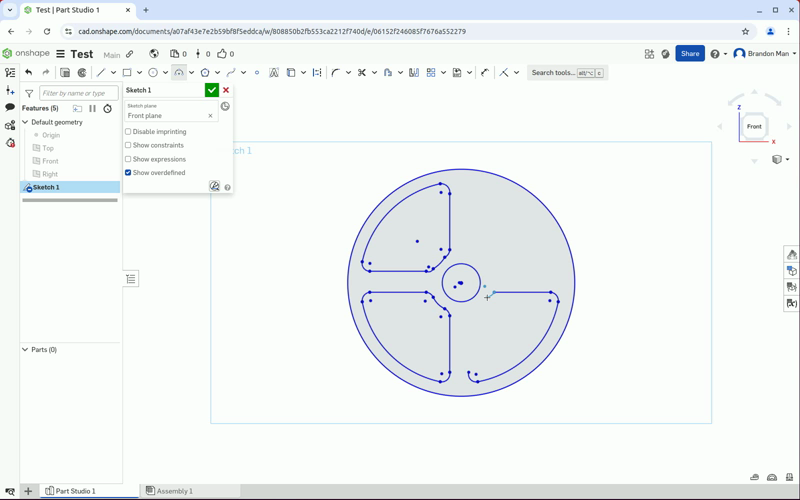
mouse_move(490, 293)
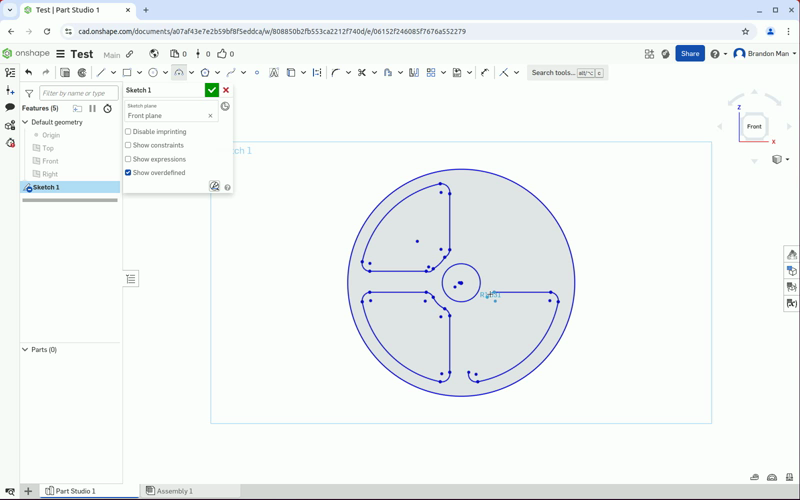
scroll(6)
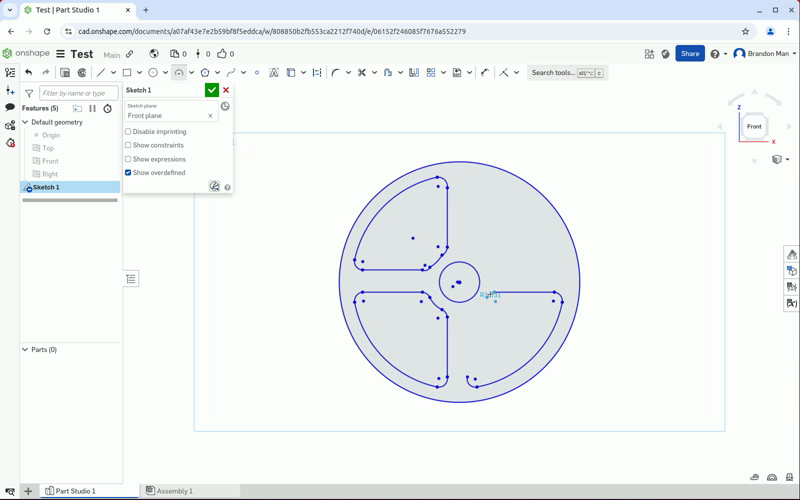
scroll(6)
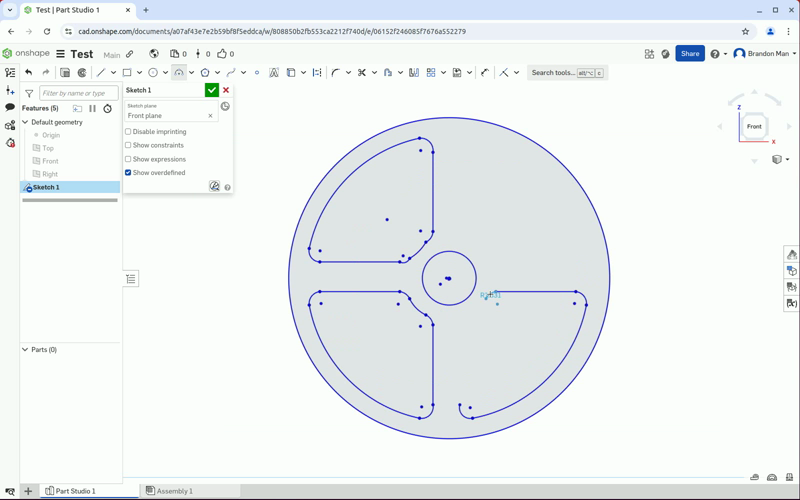
scroll(6)
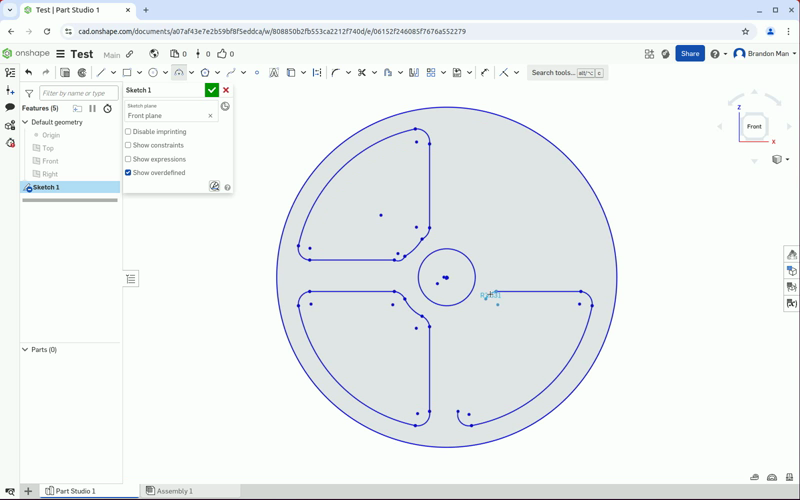
scroll(6)
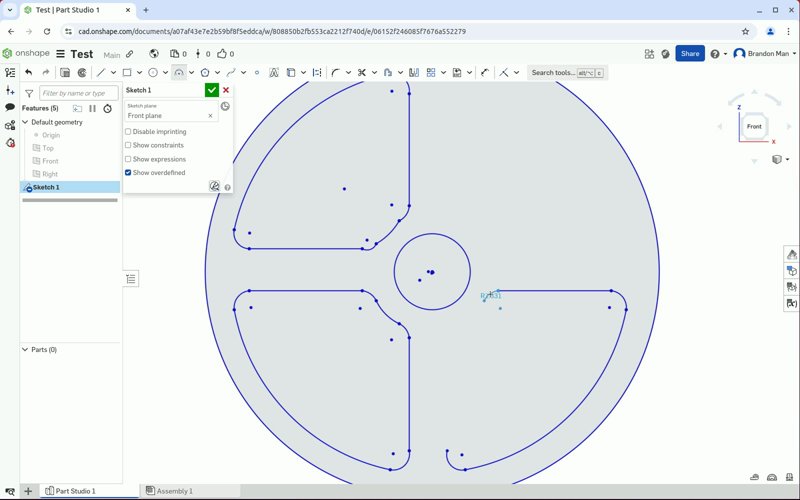
scroll(6)
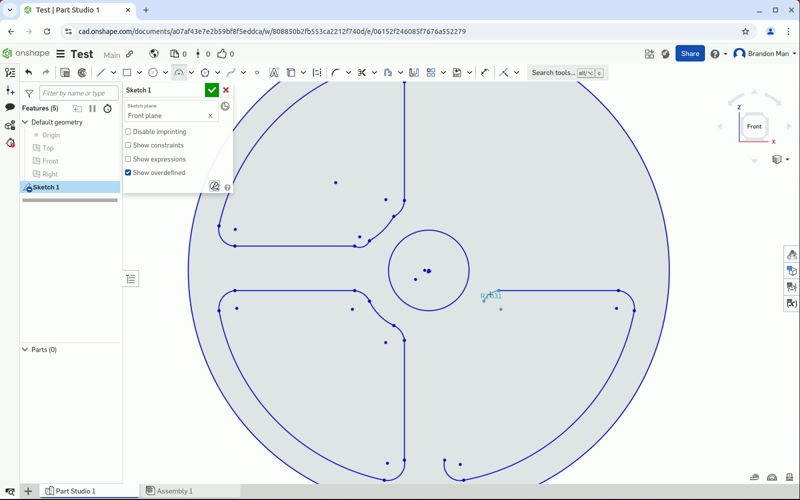
scroll(6)
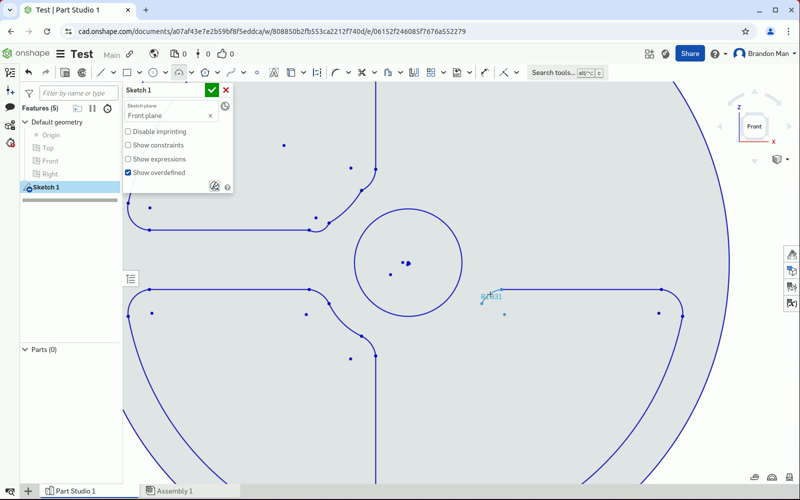
scroll(6)
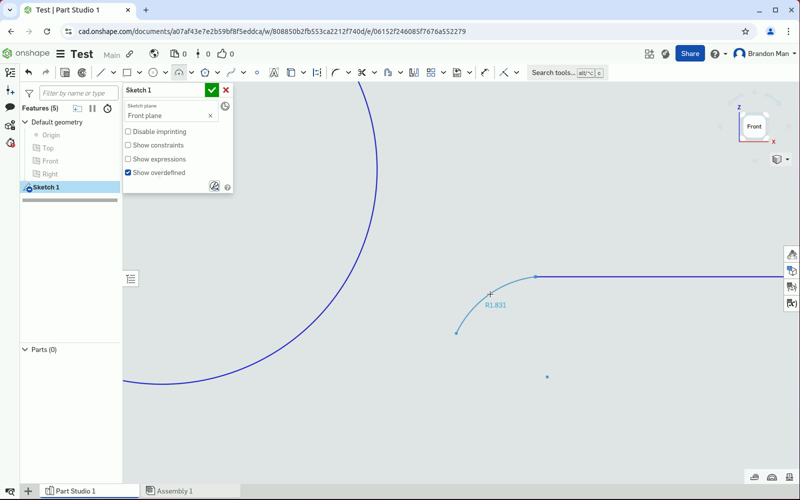
click(490, 293)
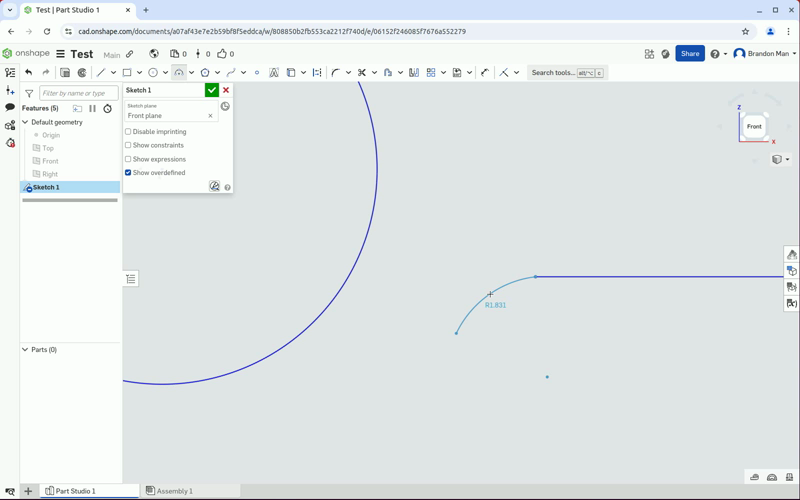
scroll(-6)
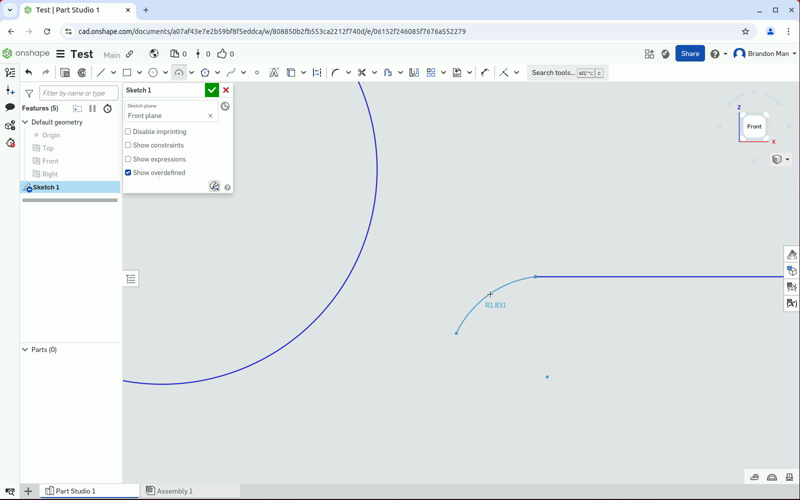
scroll(-6)
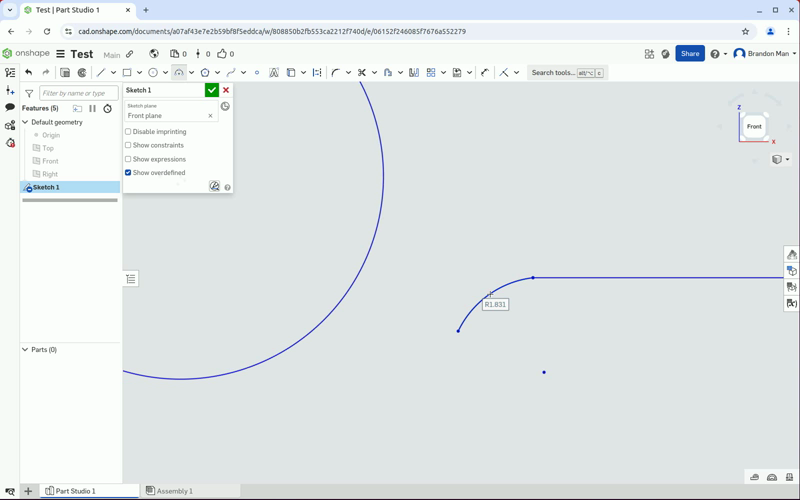
scroll(-6)
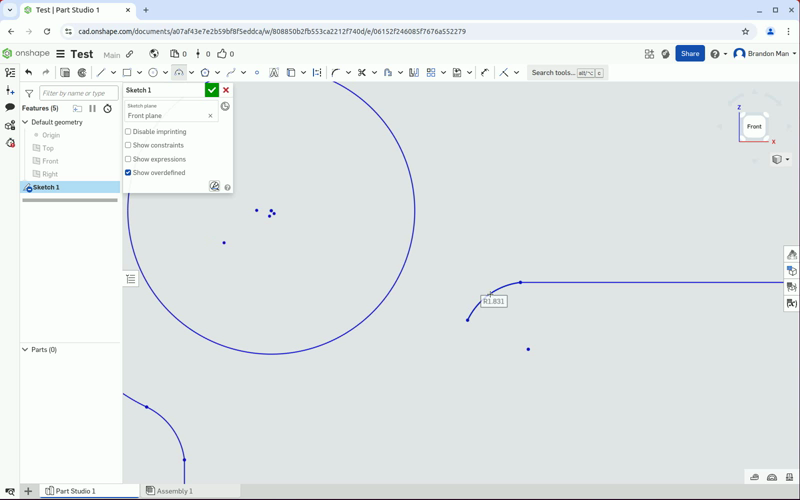
scroll(-6)
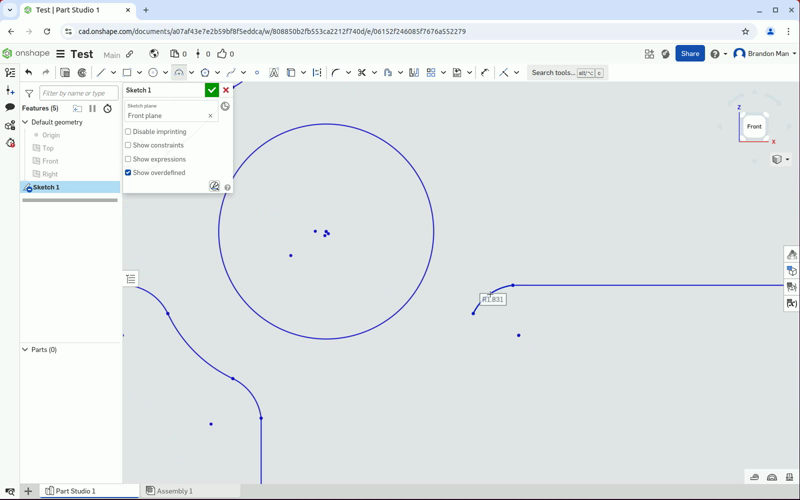
scroll(-6)
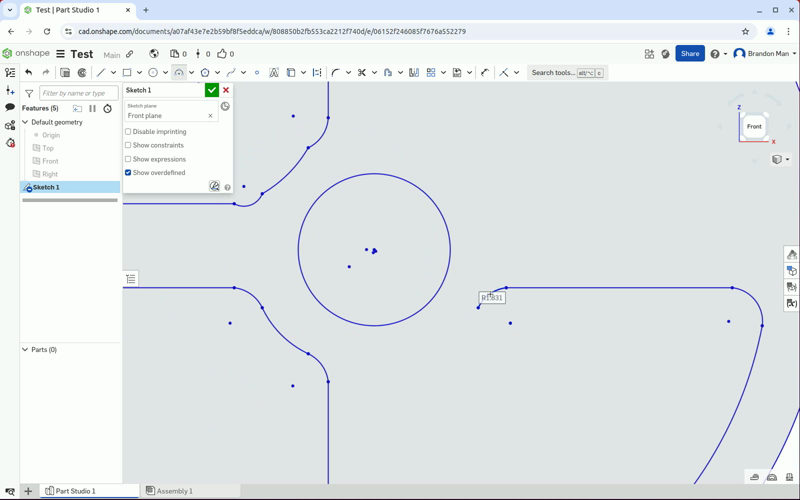
scroll(-6)
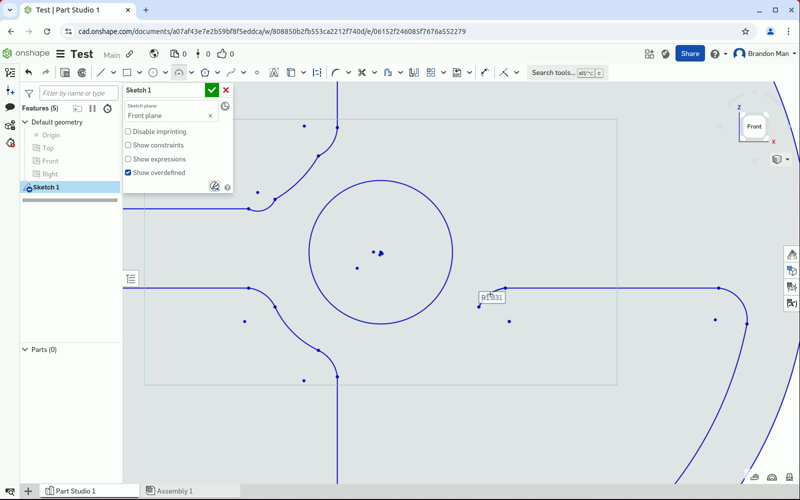
scroll(-6)
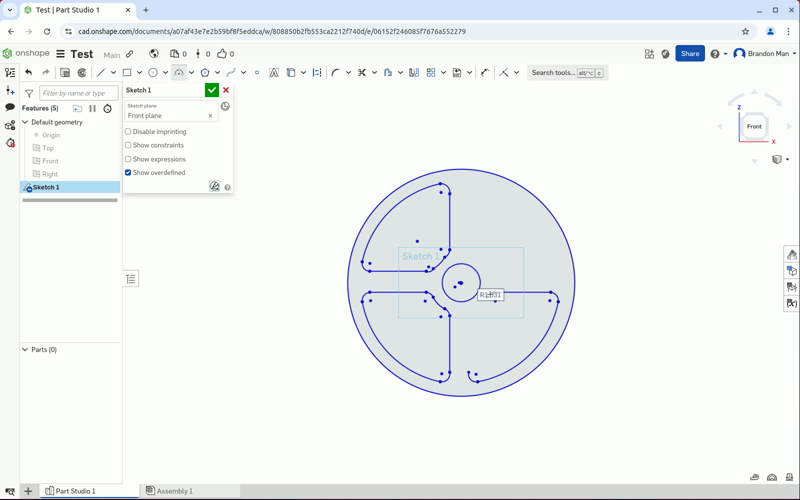
key_up(shift)
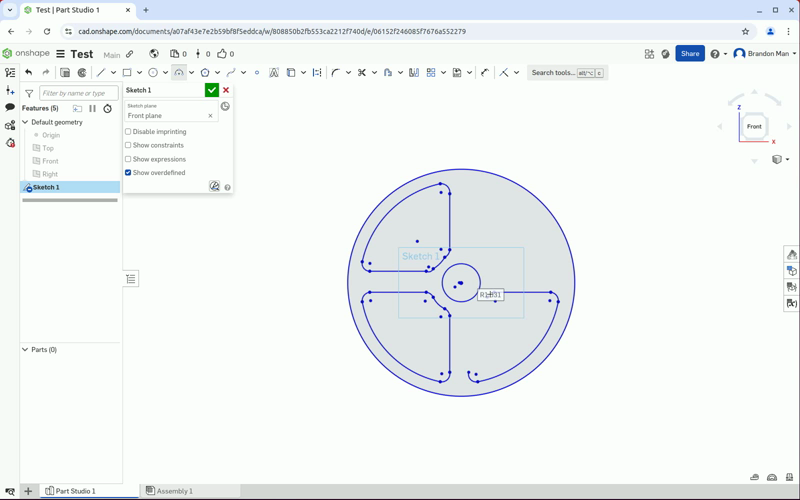
mouse_move(487, 297)
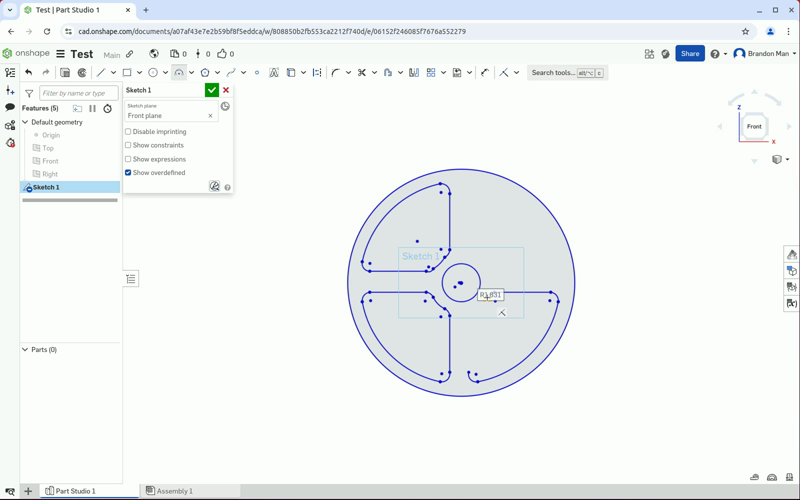
scroll(6)
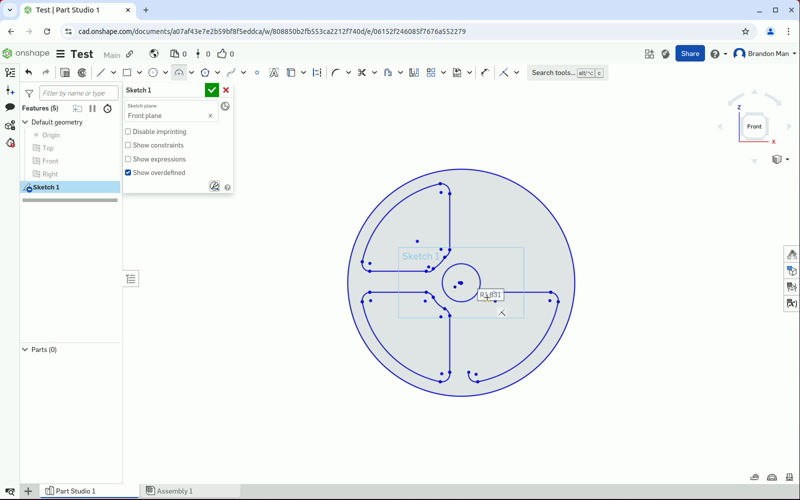
scroll(6)
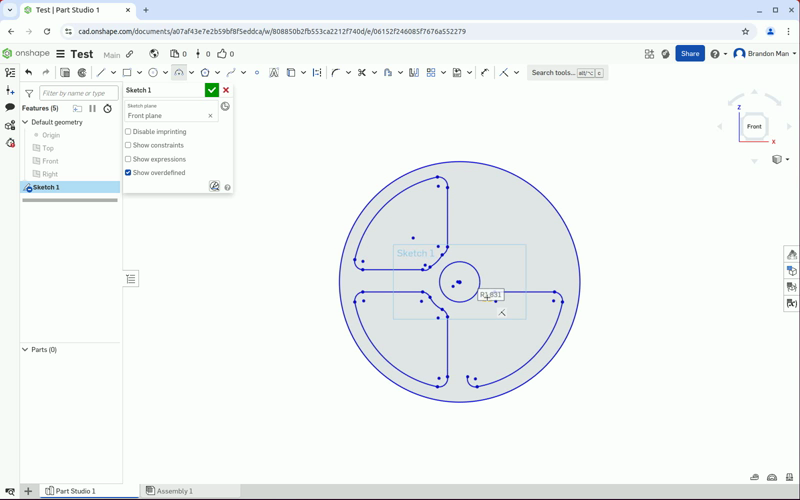
scroll(6)
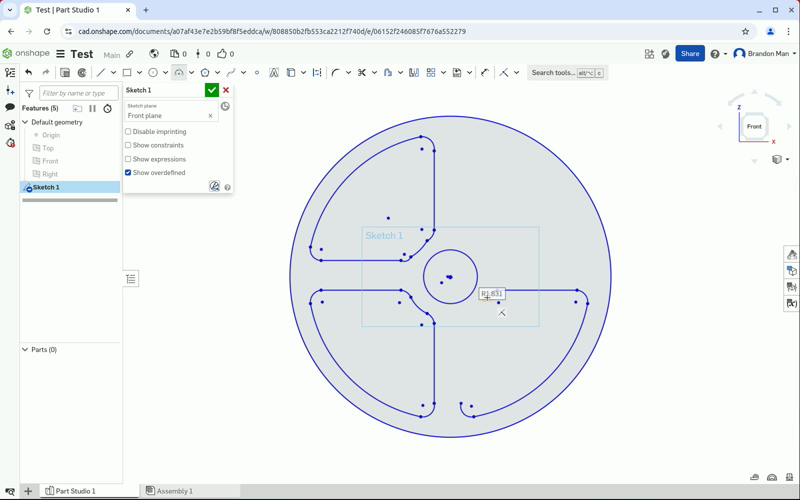
scroll(6)
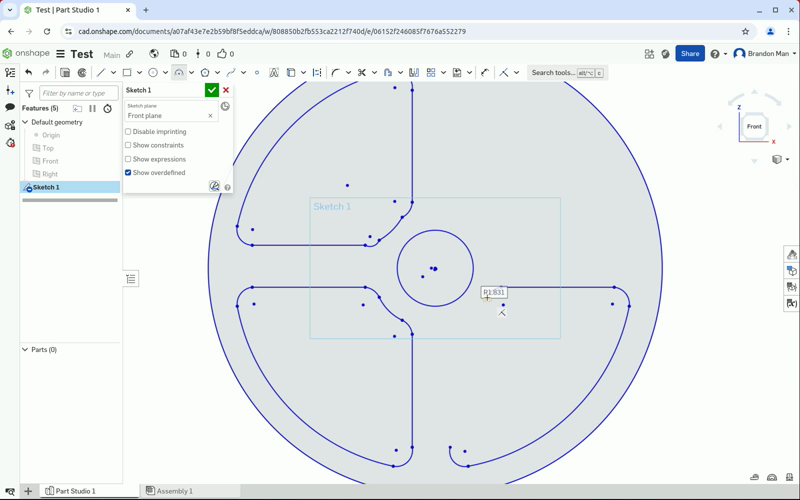
scroll(6)
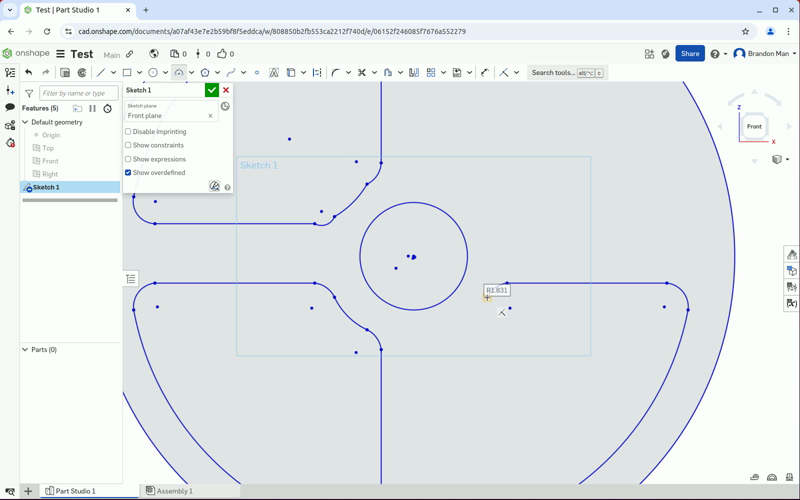
scroll(6)
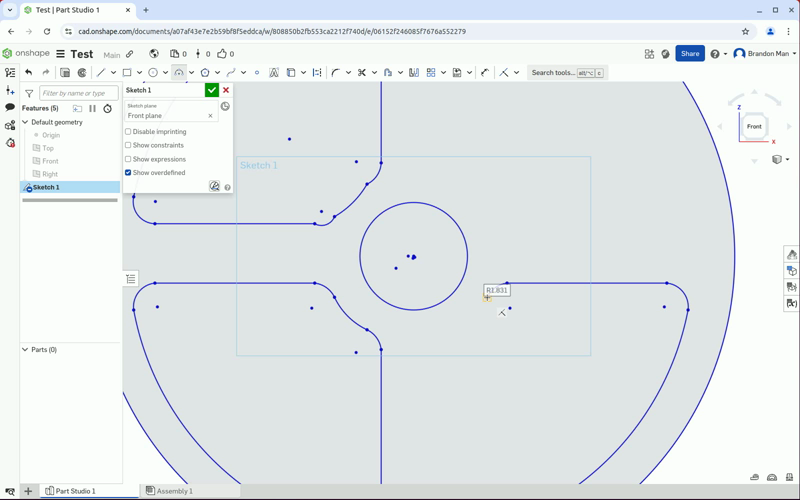
scroll(6)
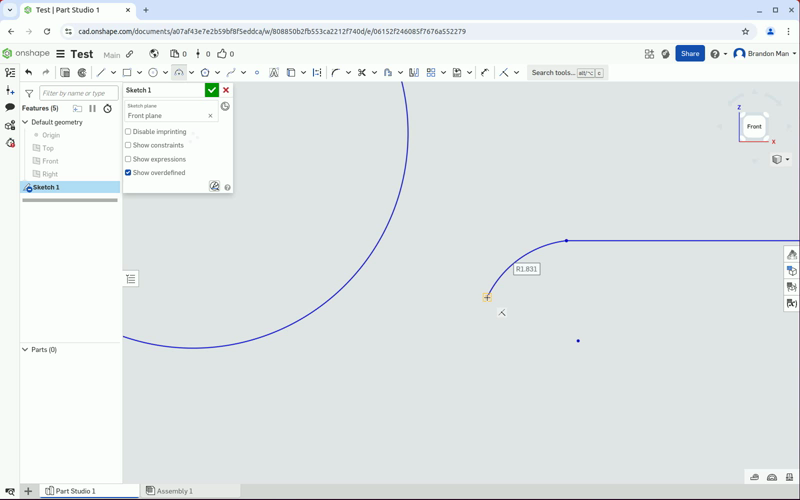
click(487, 297)
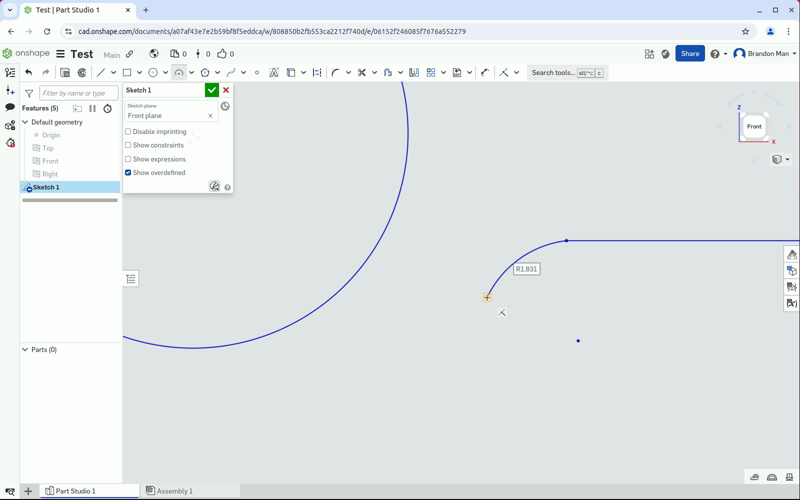
scroll(-6)
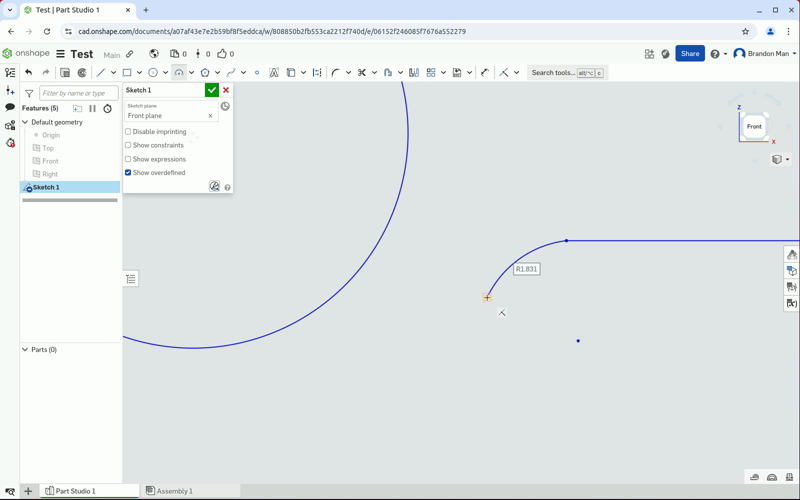
scroll(-6)
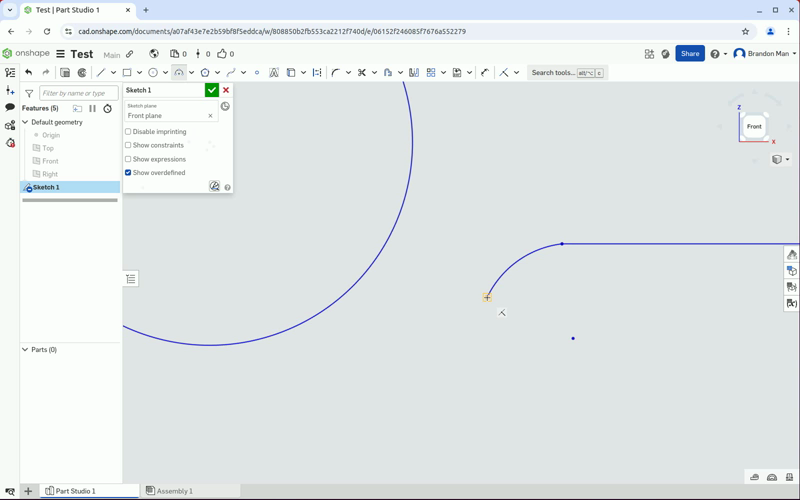
scroll(-6)
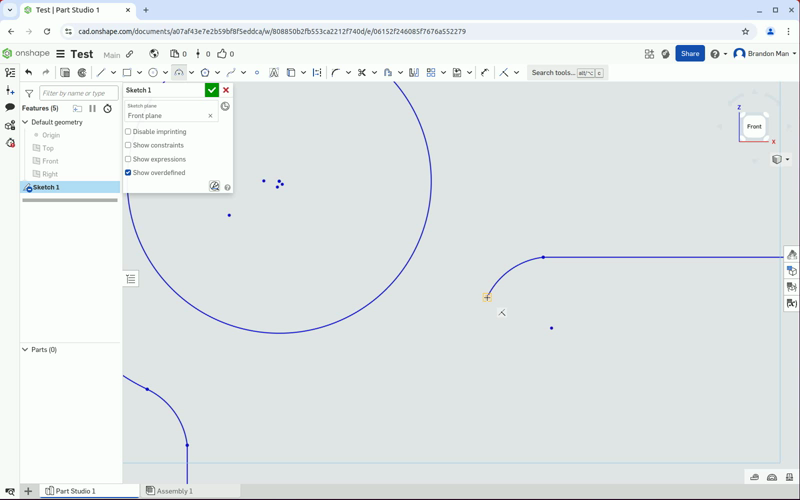
scroll(-6)
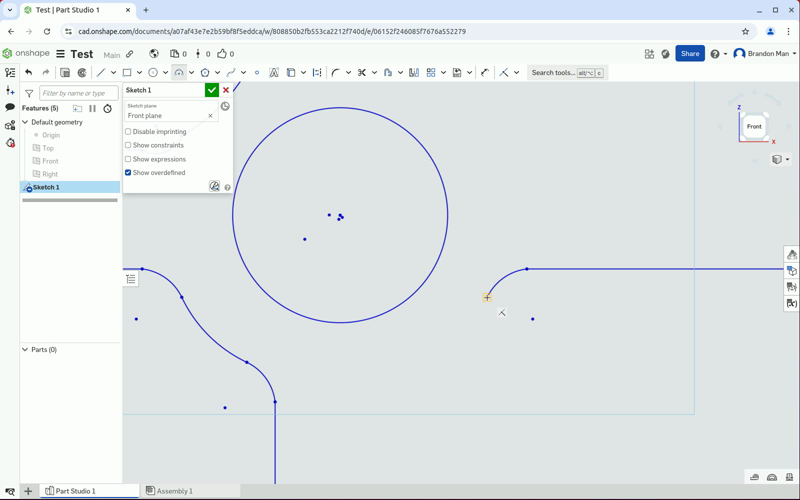
scroll(-6)
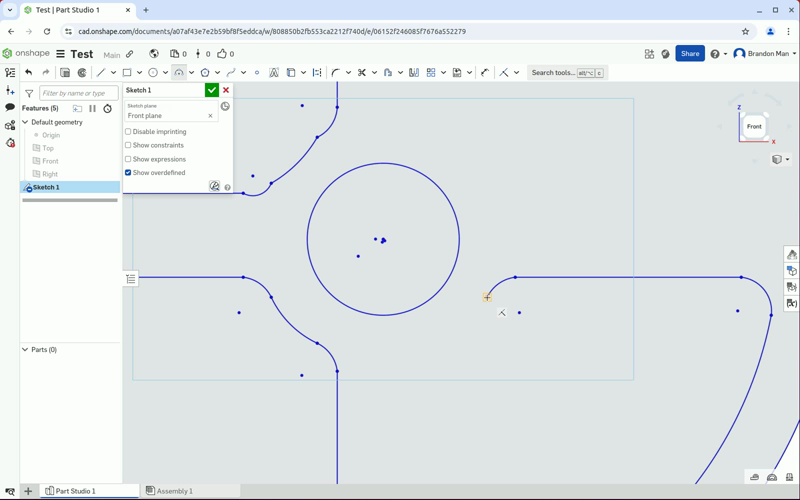
scroll(-6)
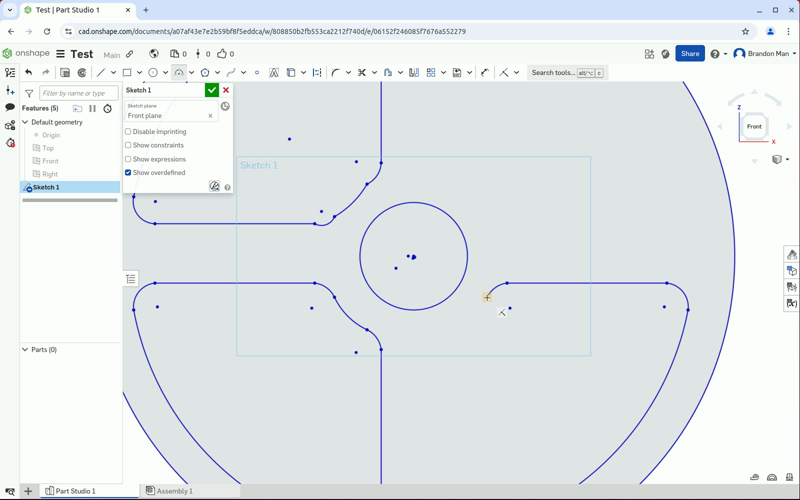
scroll(-6)
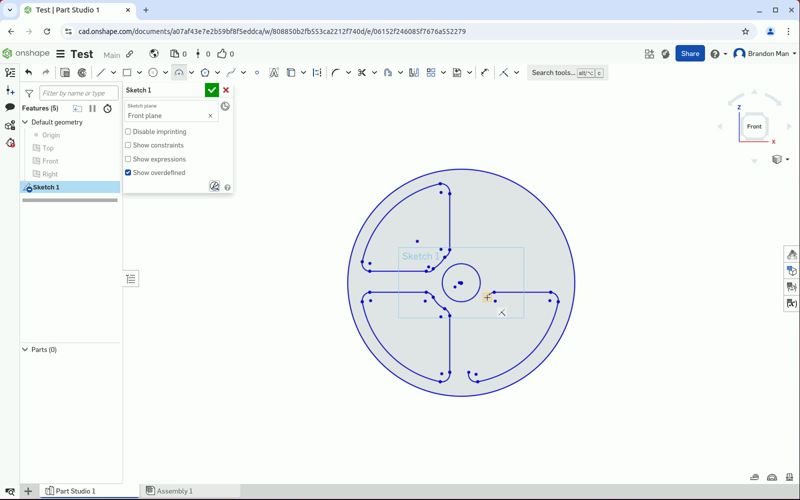
key_down(shift)
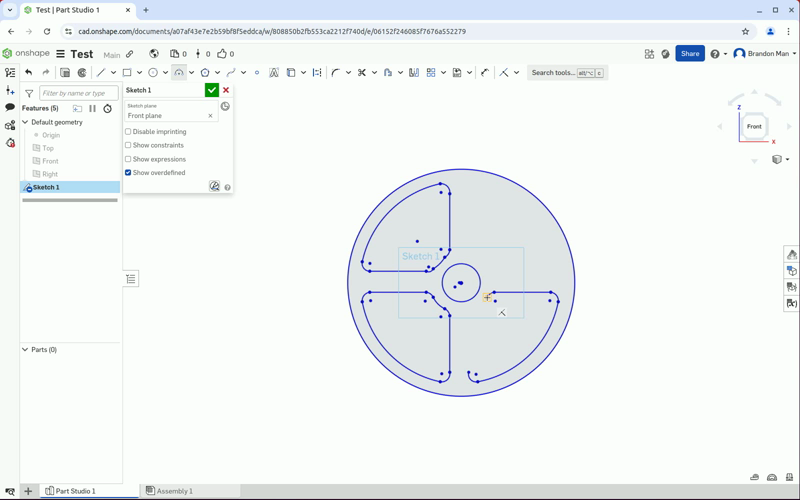
mouse_move(473, 308)
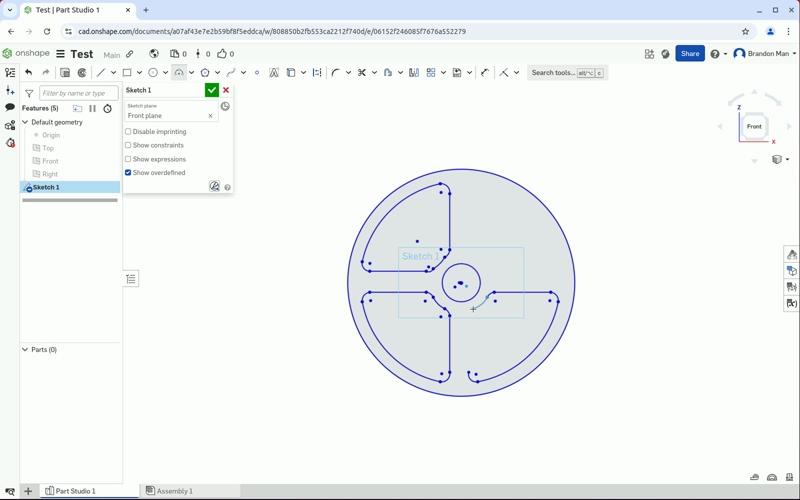
click(473, 308)
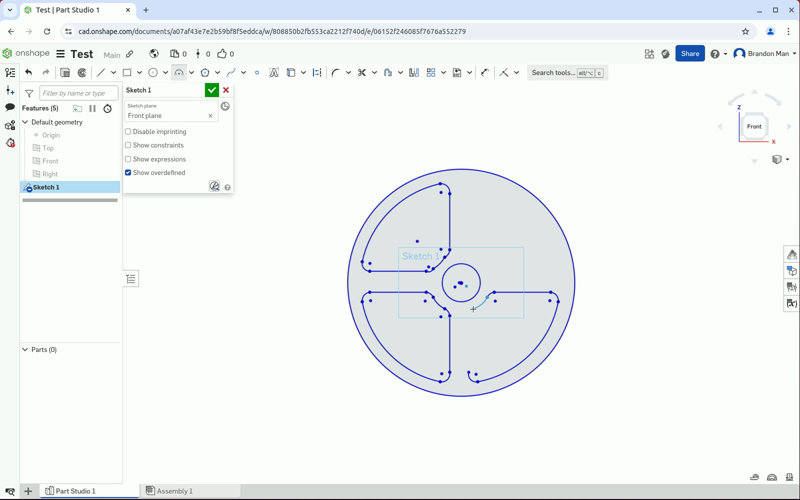
mouse_move(481, 304)
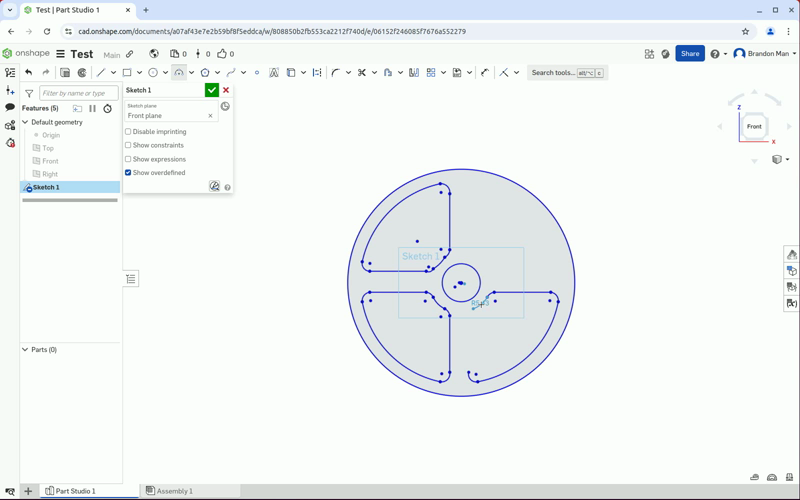
click(481, 304)
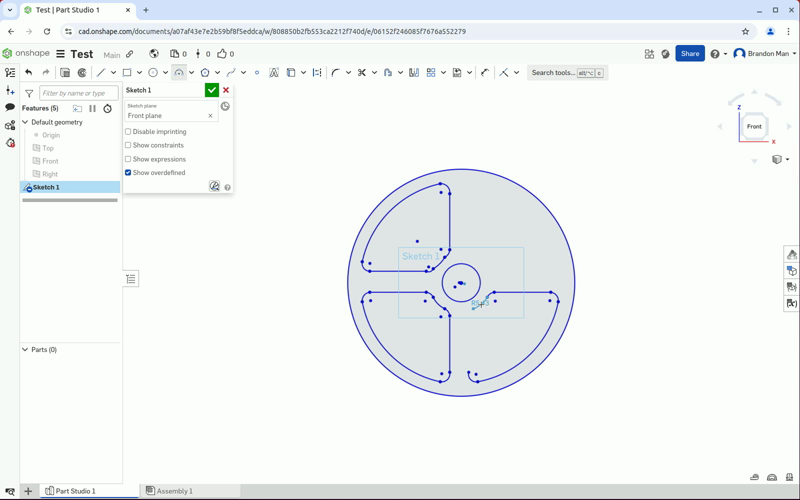
key_up(shift)
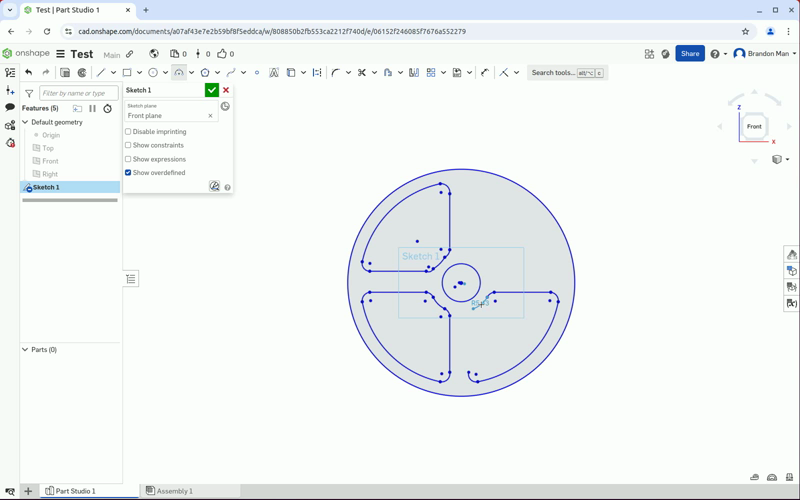
mouse_move(473, 308)
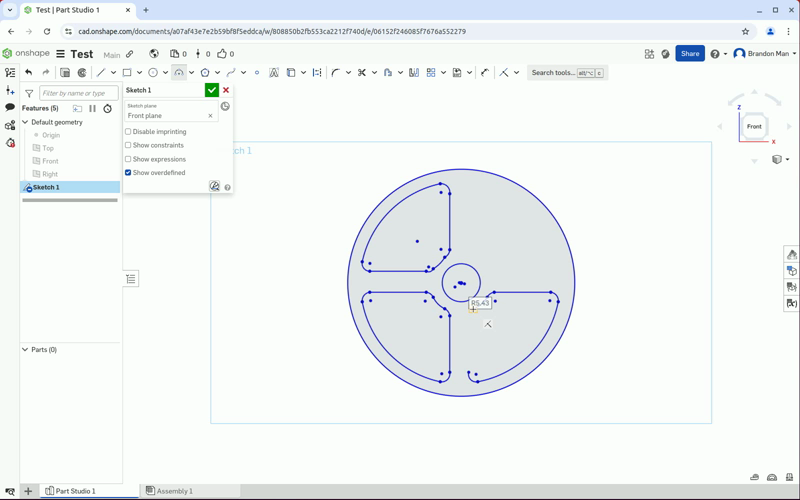
click(473, 308)
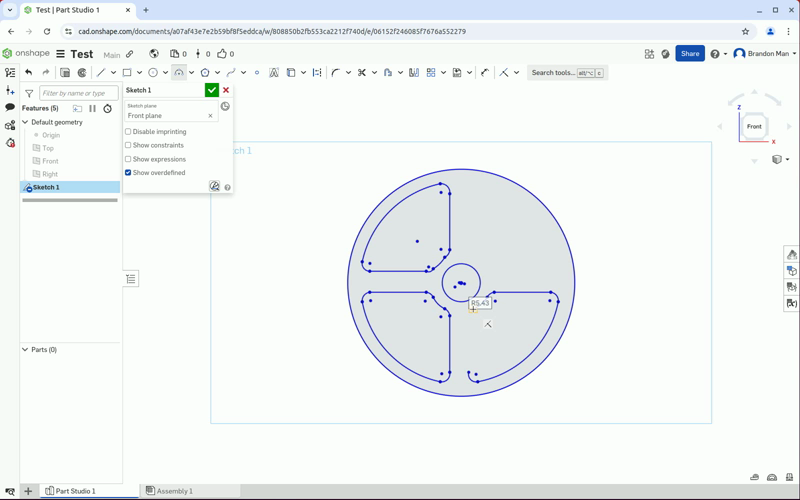
key_down(shift)
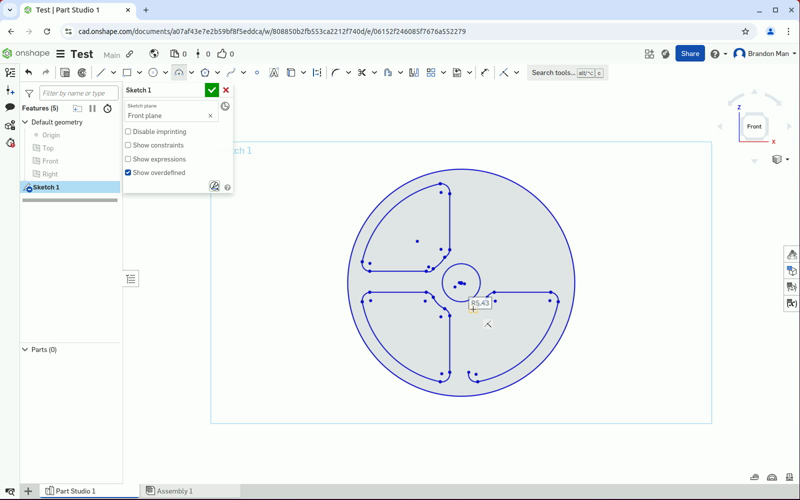
mouse_move(468, 315)
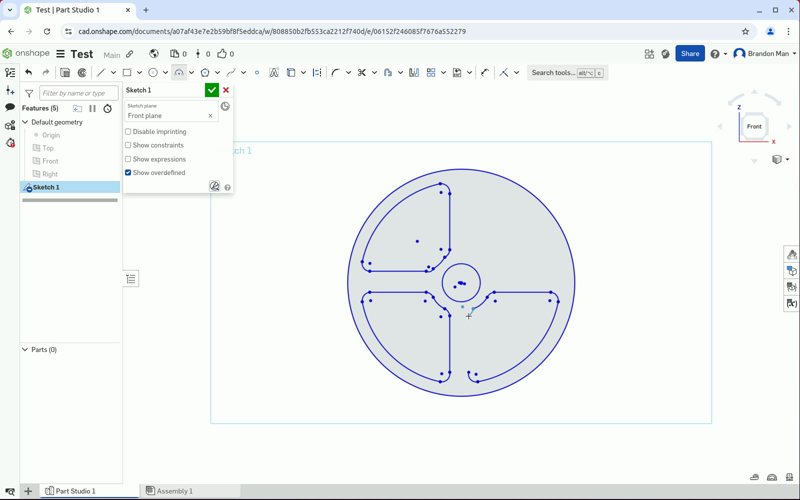
click(468, 315)
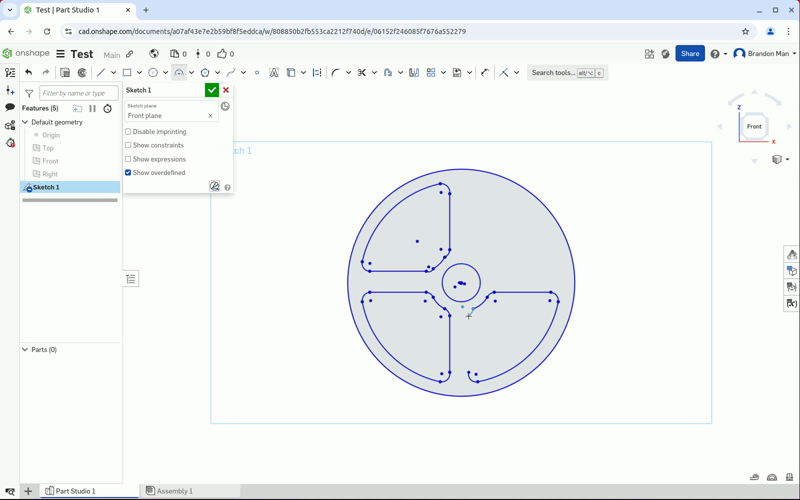
mouse_move(471, 312)
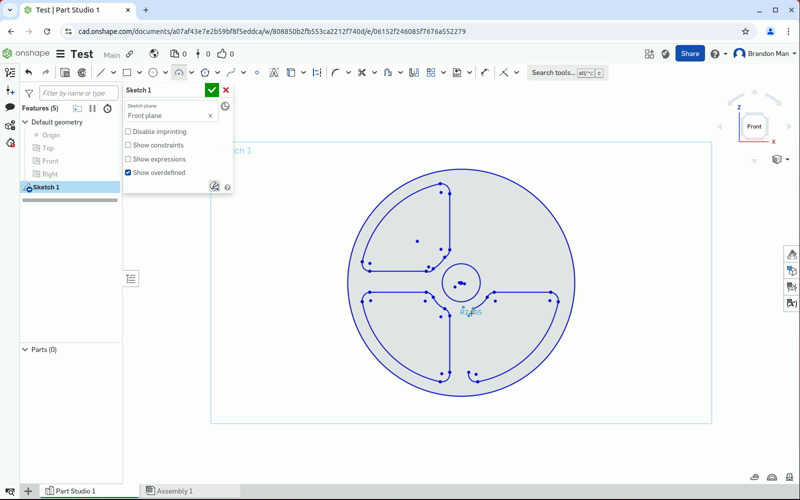
scroll(6)
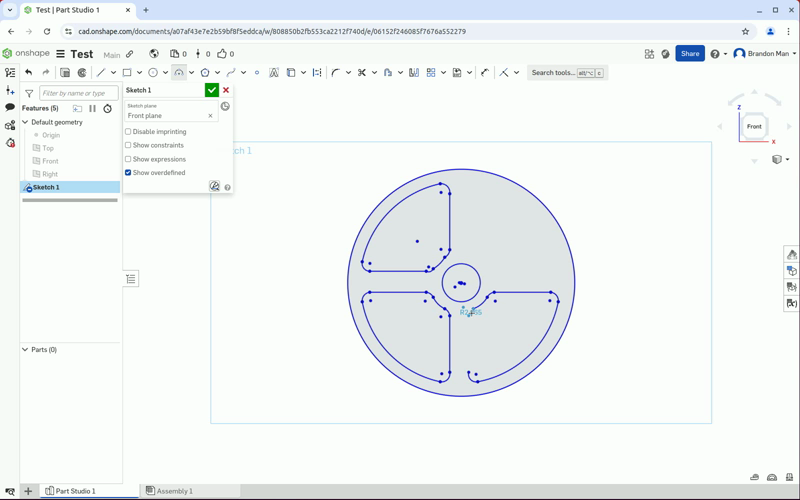
scroll(6)
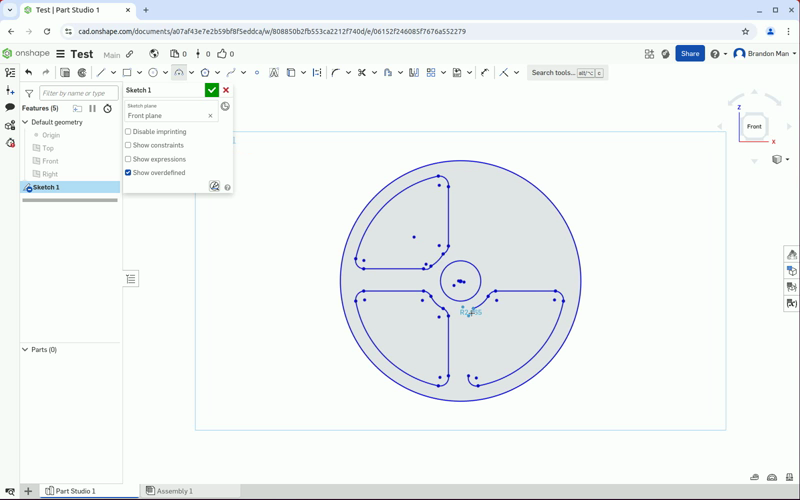
scroll(6)
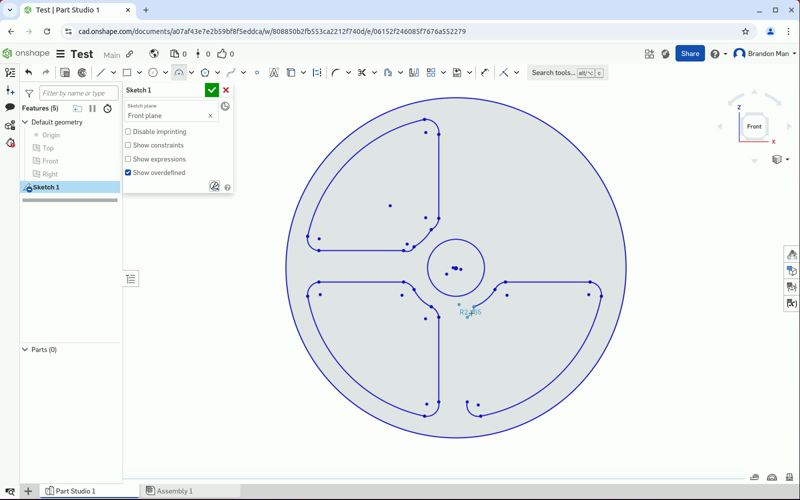
scroll(6)
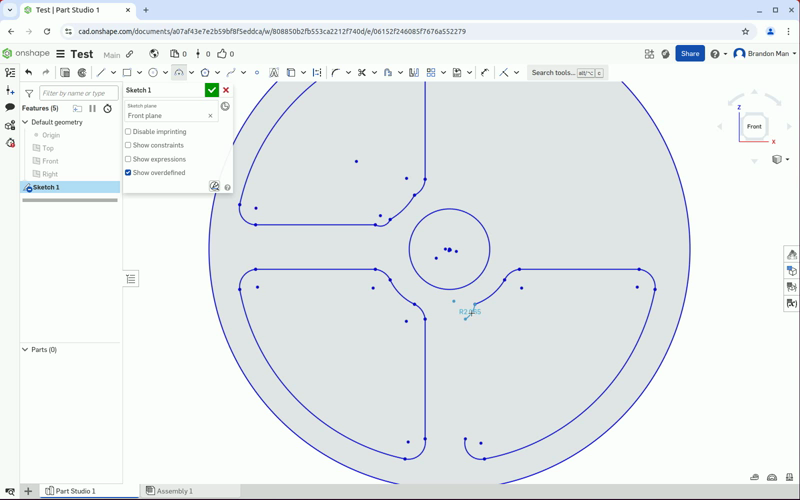
scroll(6)
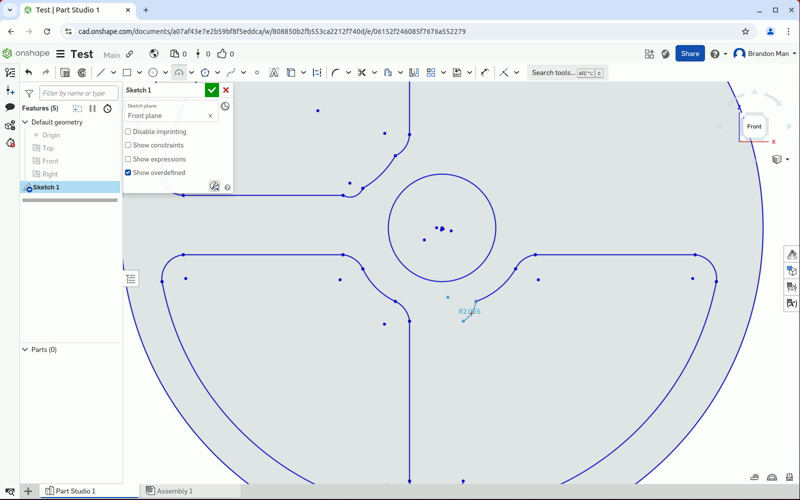
scroll(6)
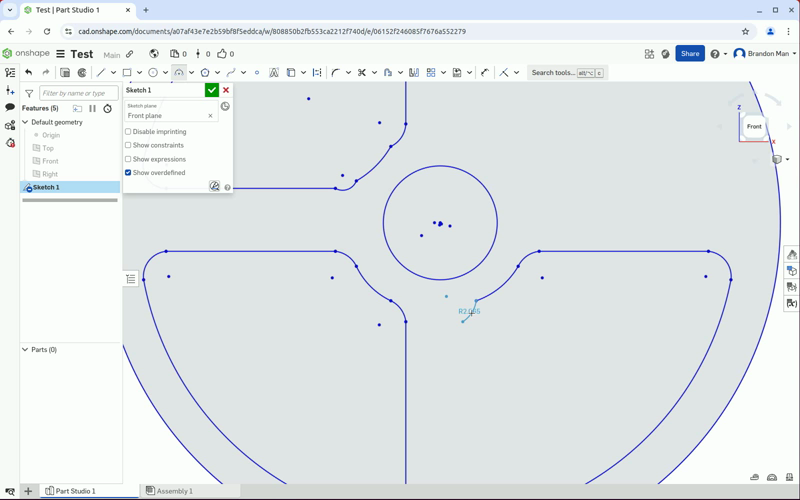
scroll(6)
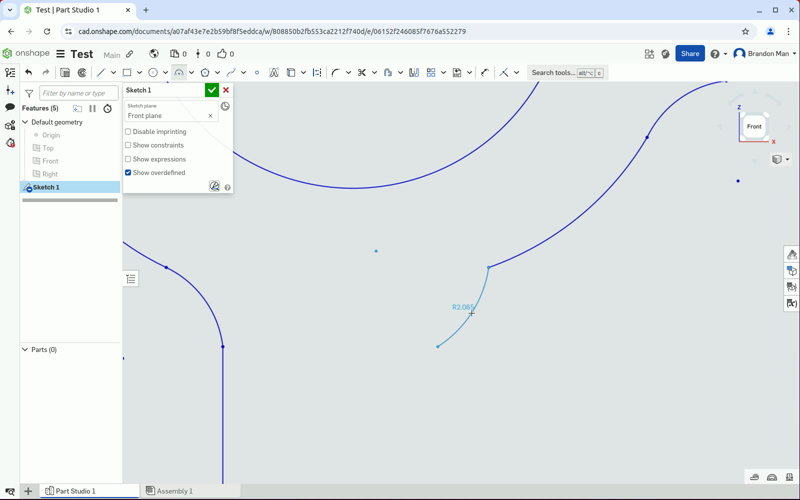
click(471, 312)
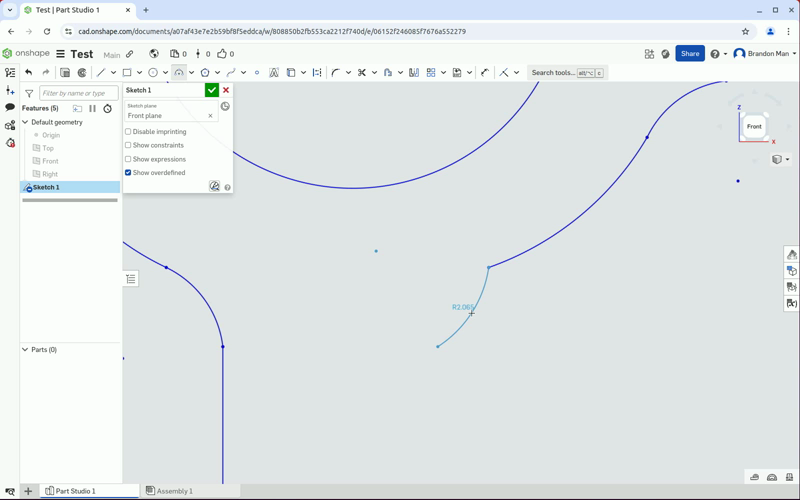
scroll(-6)
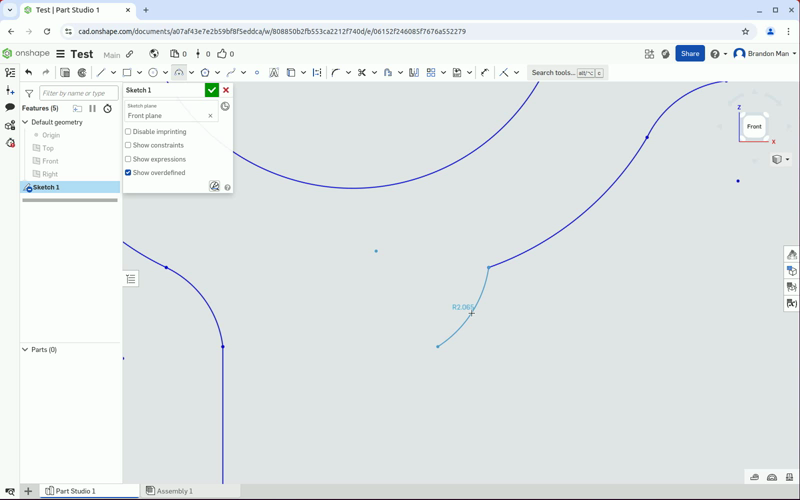
scroll(-6)
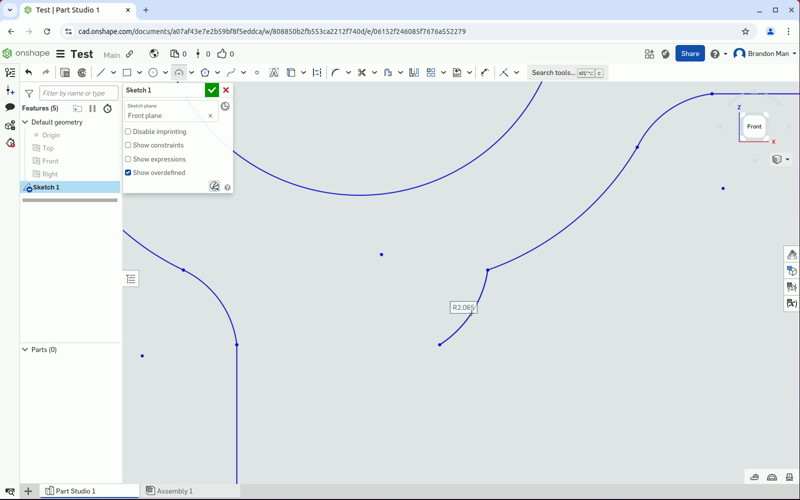
scroll(-6)
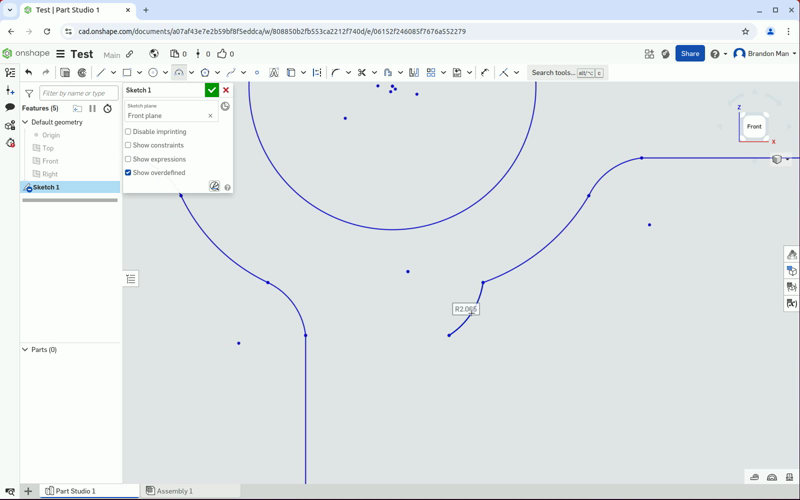
scroll(-6)
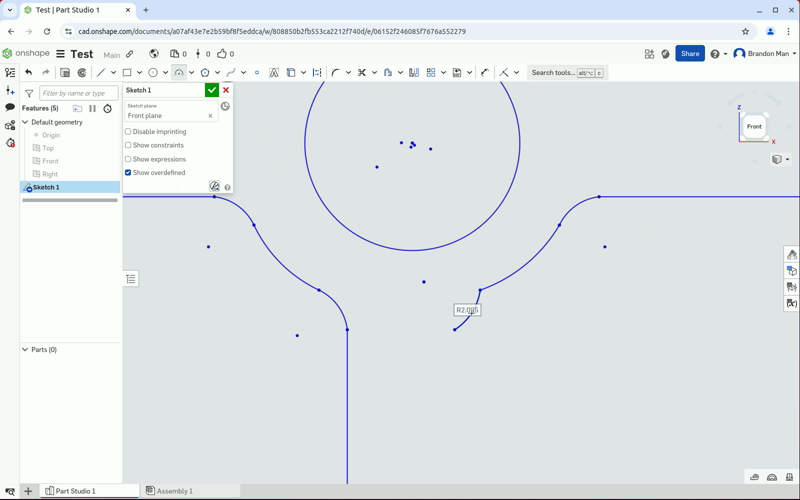
scroll(-6)
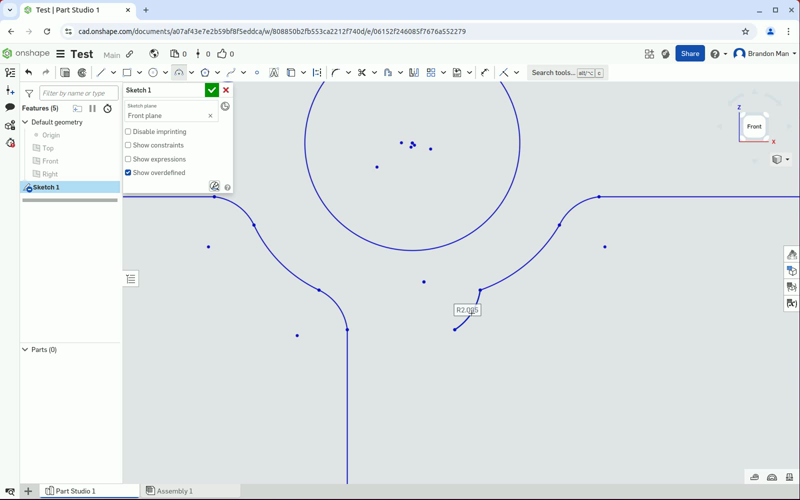
scroll(-6)
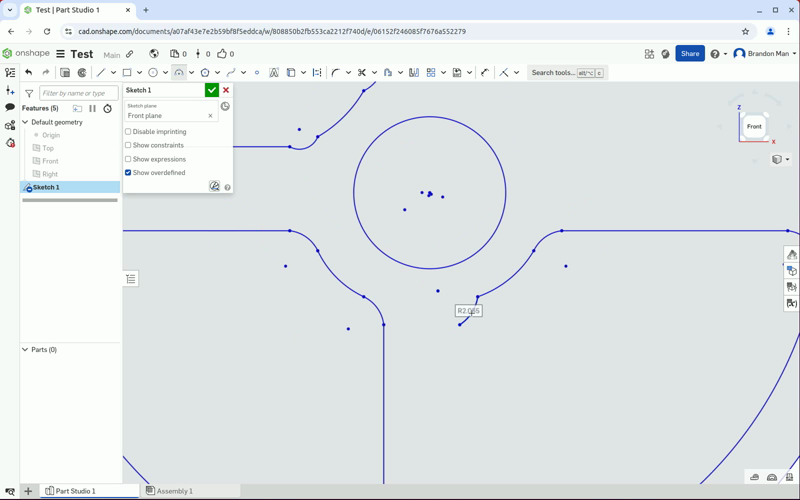
scroll(-6)
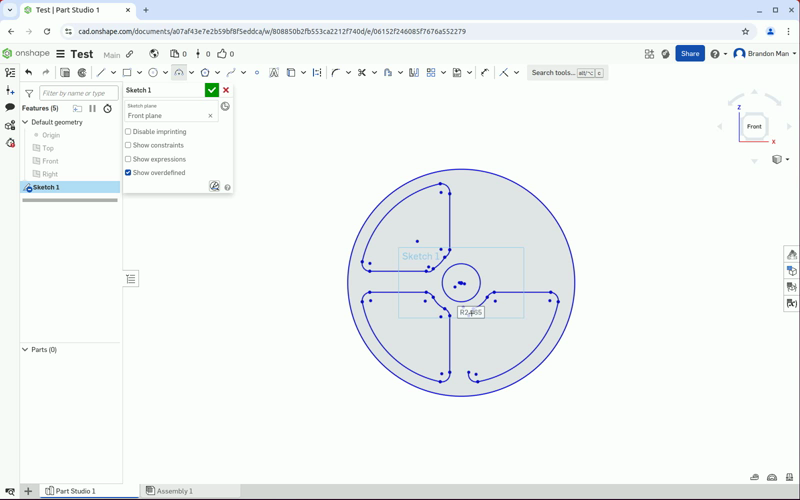
key_up(shift)
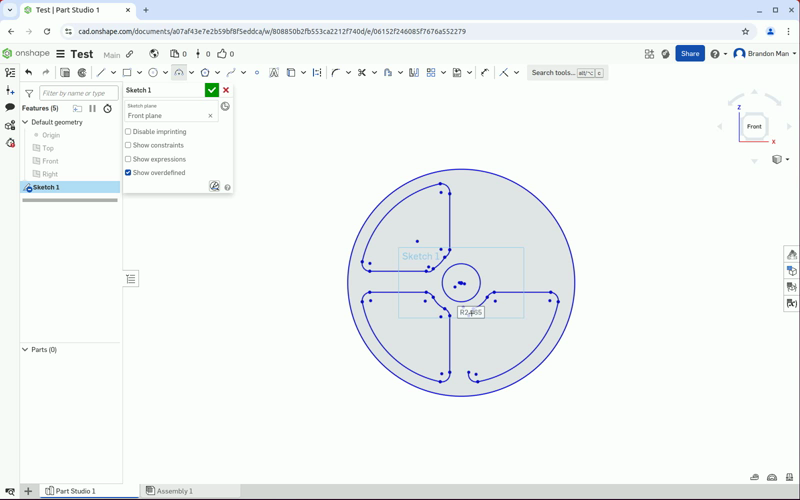
key(esc)
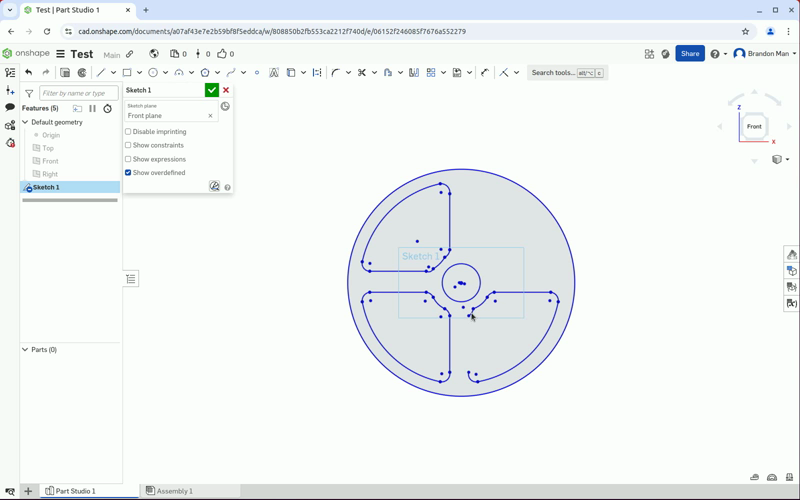
key(l)
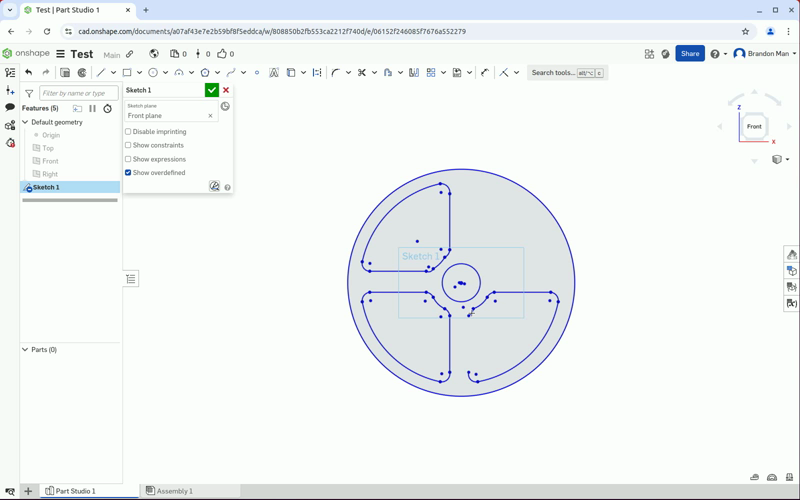
mouse_move(468, 315)
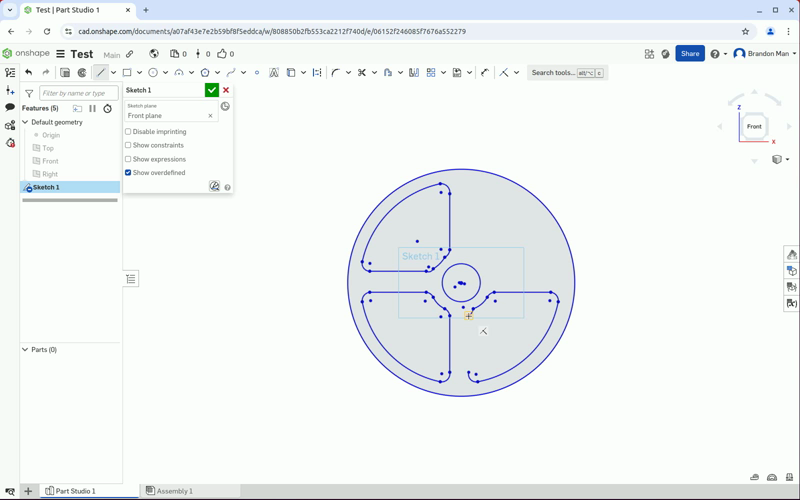
scroll(6)
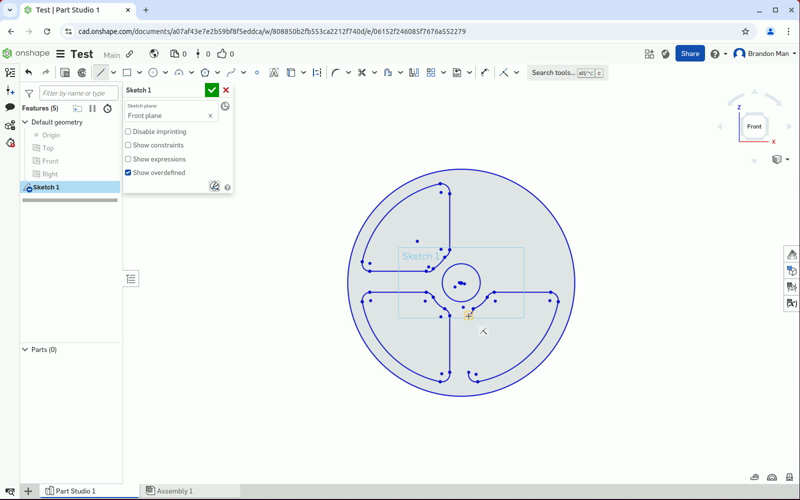
scroll(6)
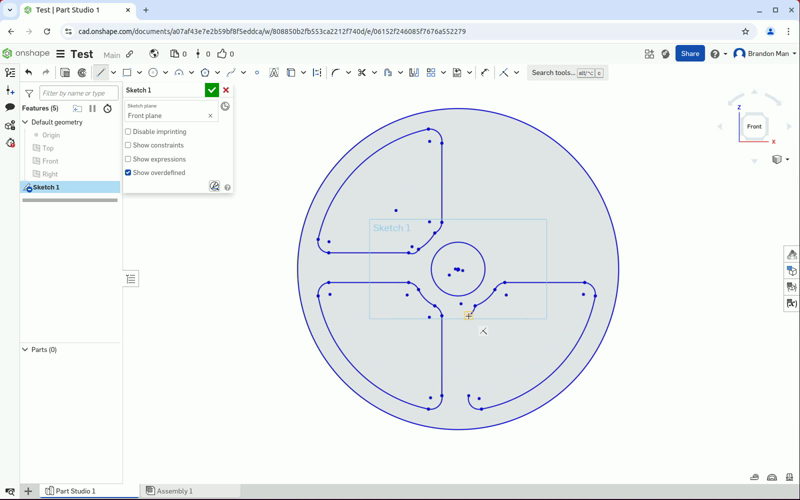
scroll(6)
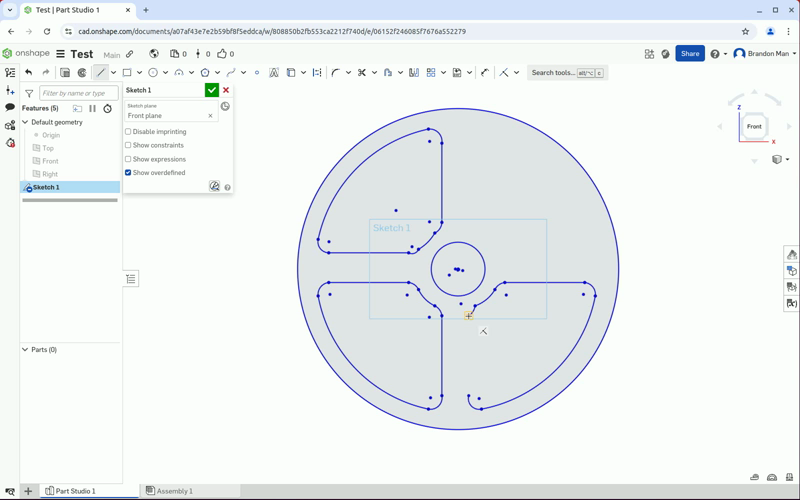
scroll(6)
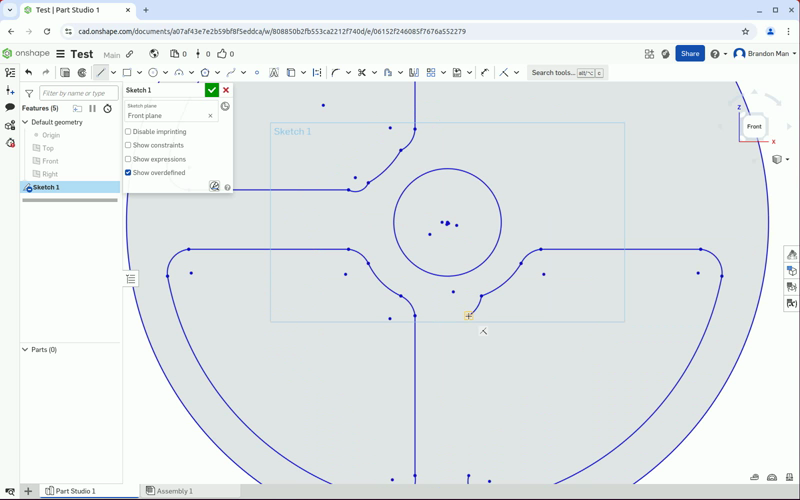
scroll(6)
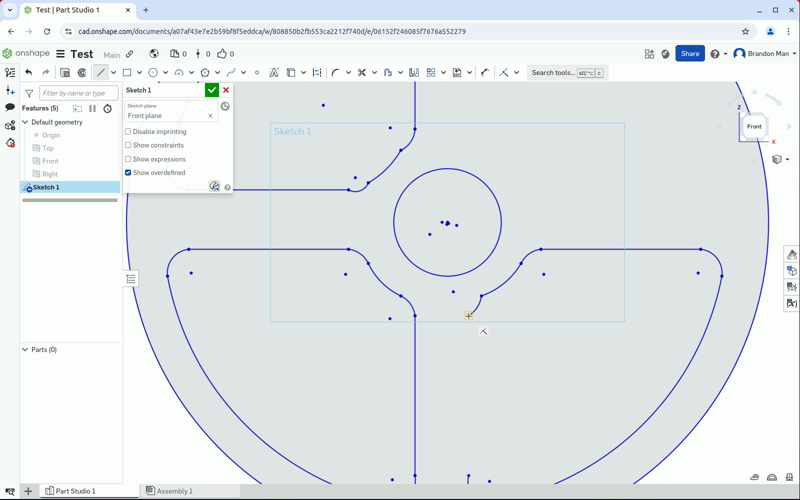
scroll(6)
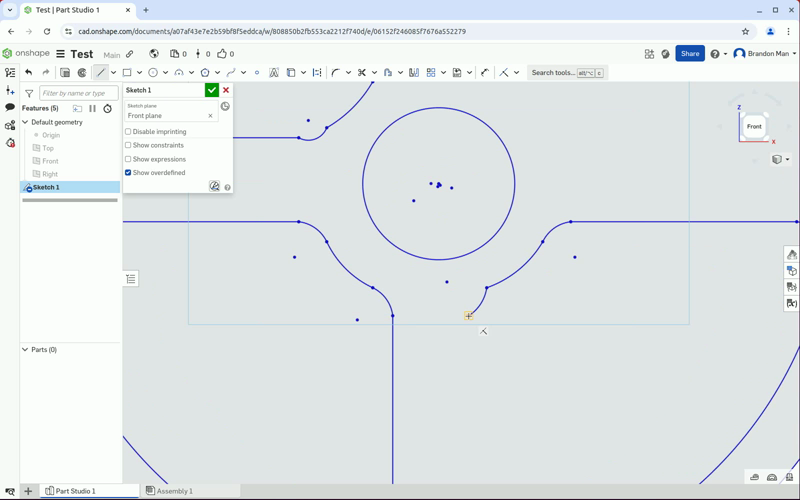
scroll(6)
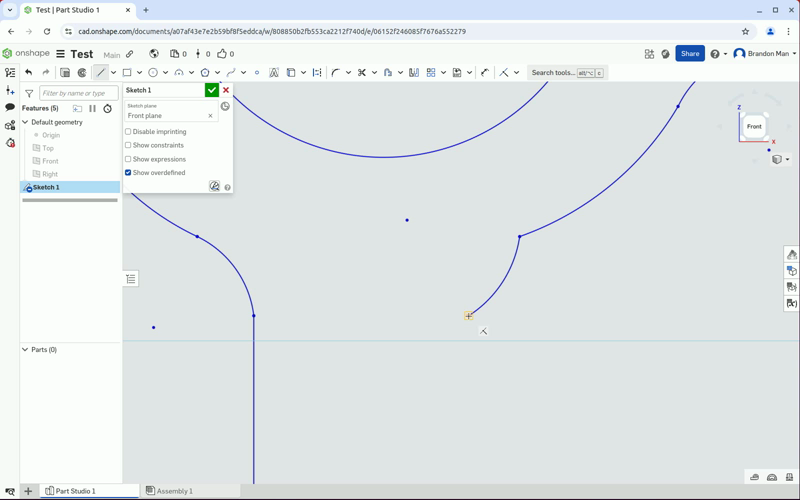
click(468, 315)
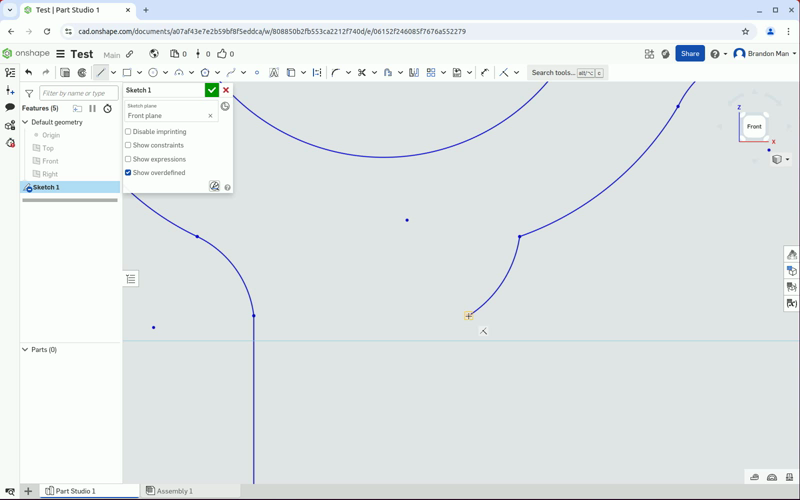
scroll(-6)
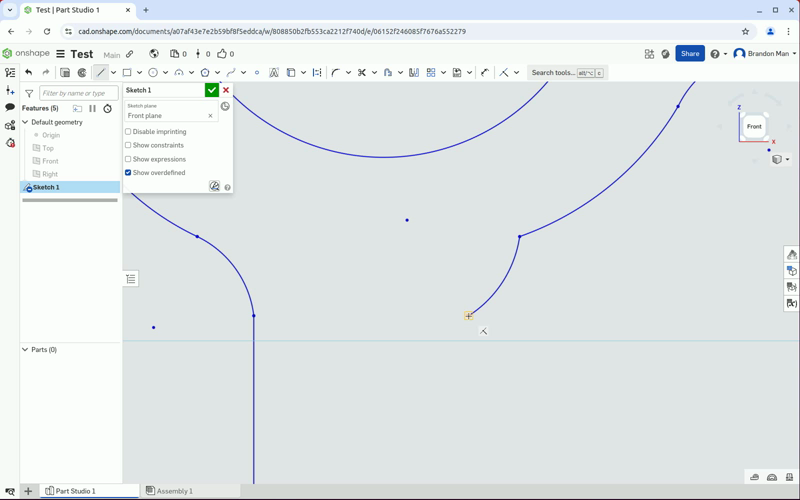
scroll(-6)
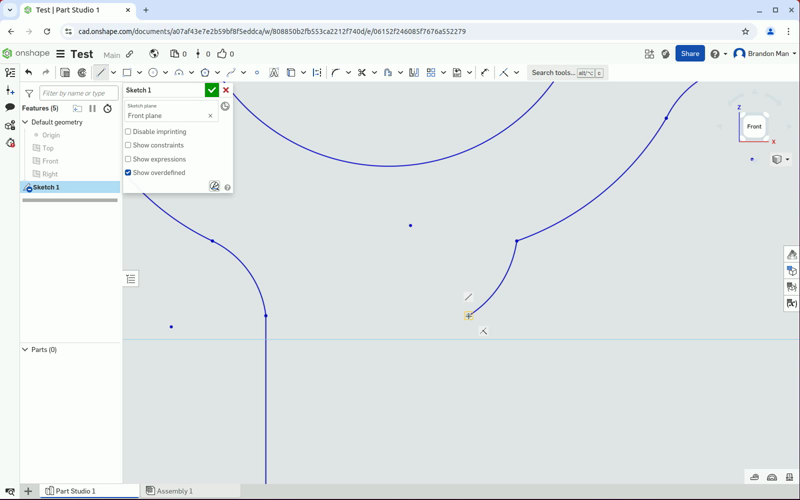
scroll(-6)
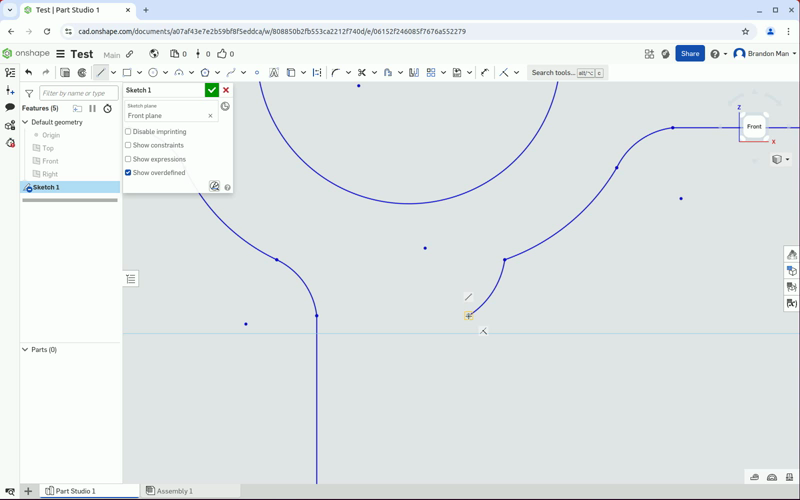
scroll(-6)
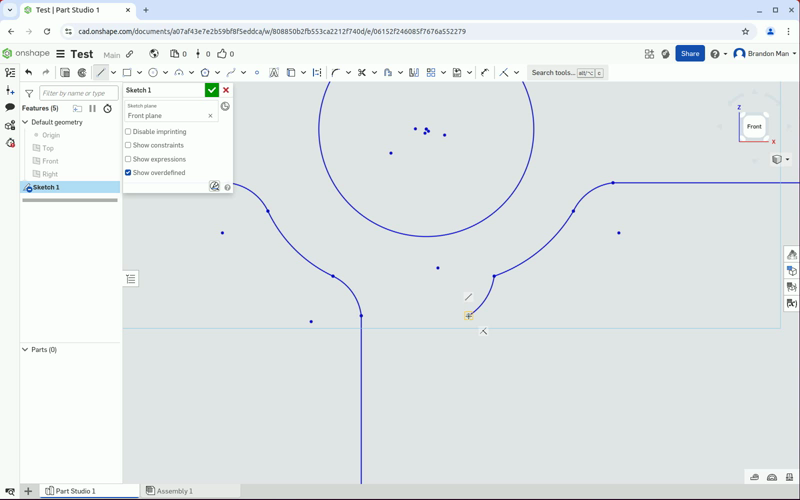
scroll(-6)
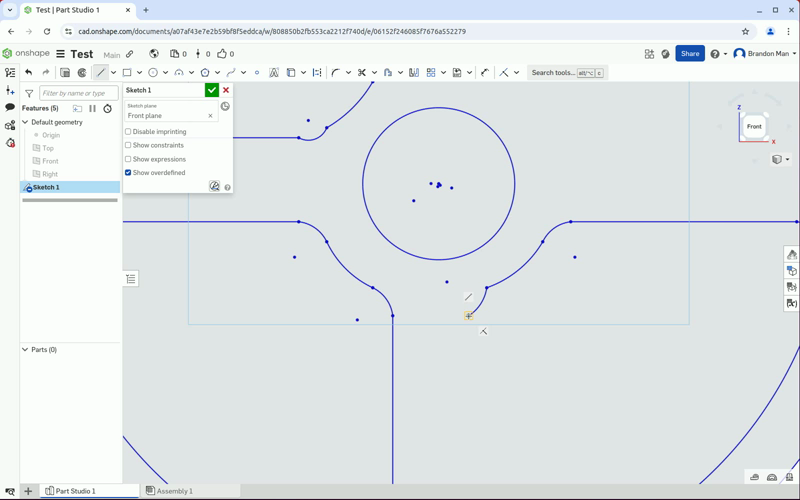
scroll(-6)
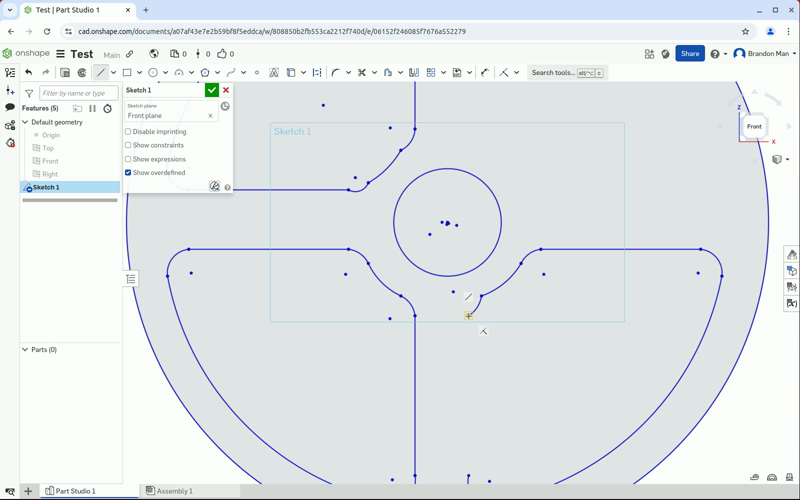
scroll(-6)
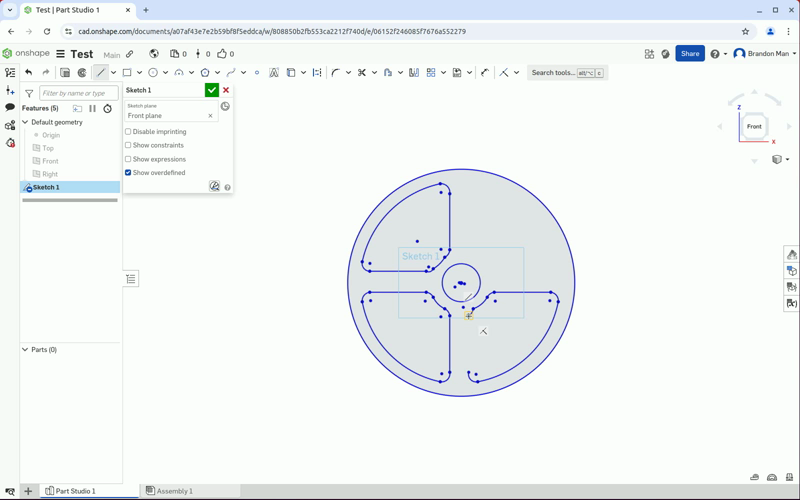
mouse_move(498, 315)
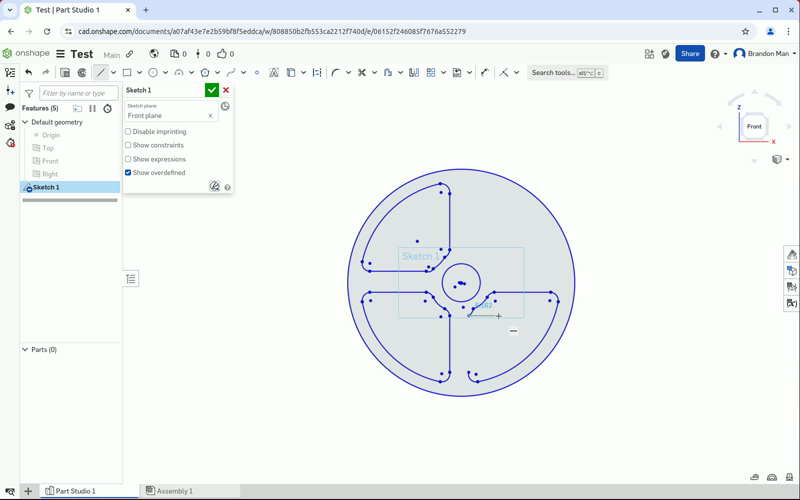
key_down(shift)
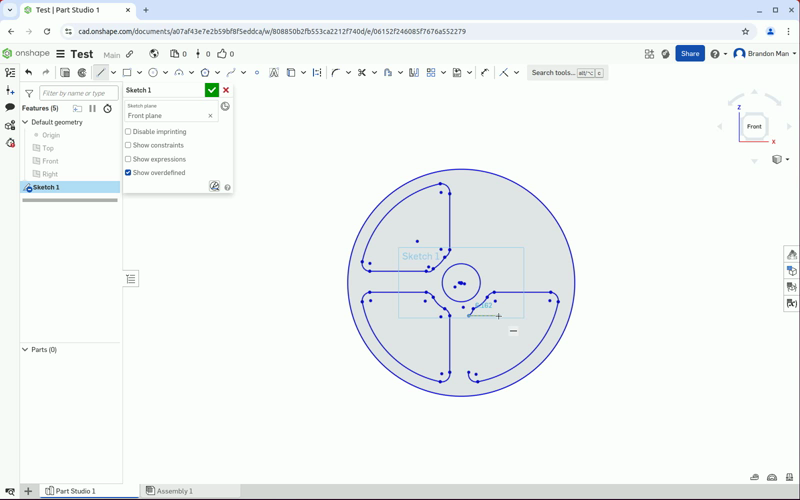
mouse_move(468, 372)
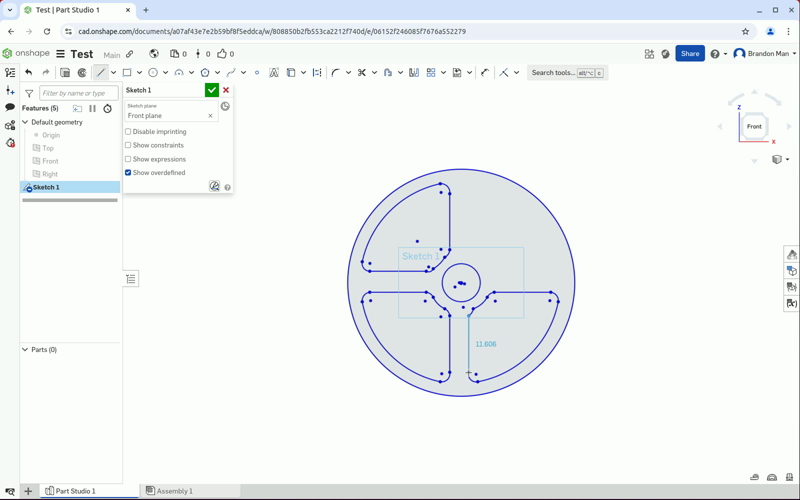
key_up(shift)
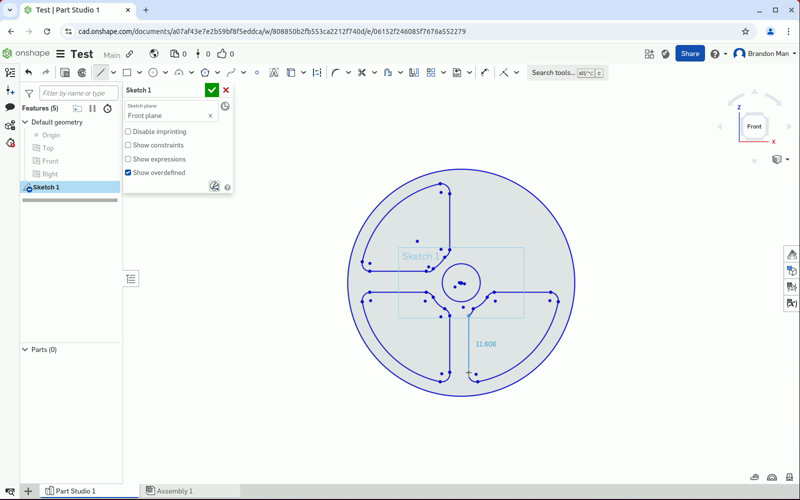
click(468, 372)
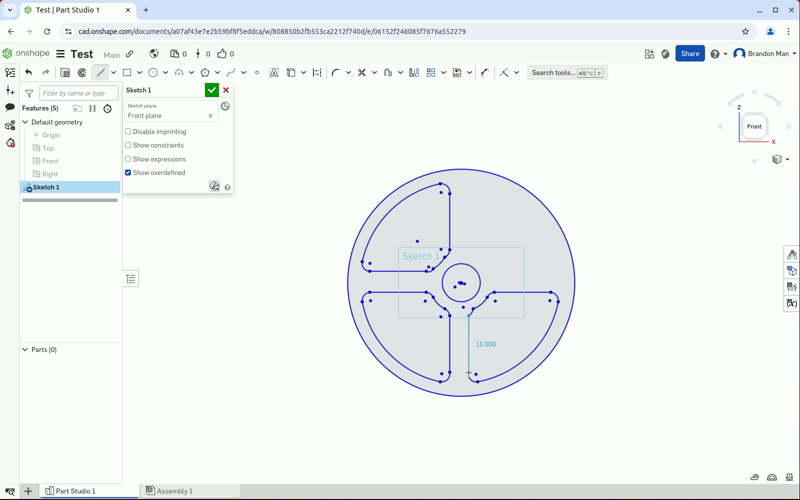
key(esc)
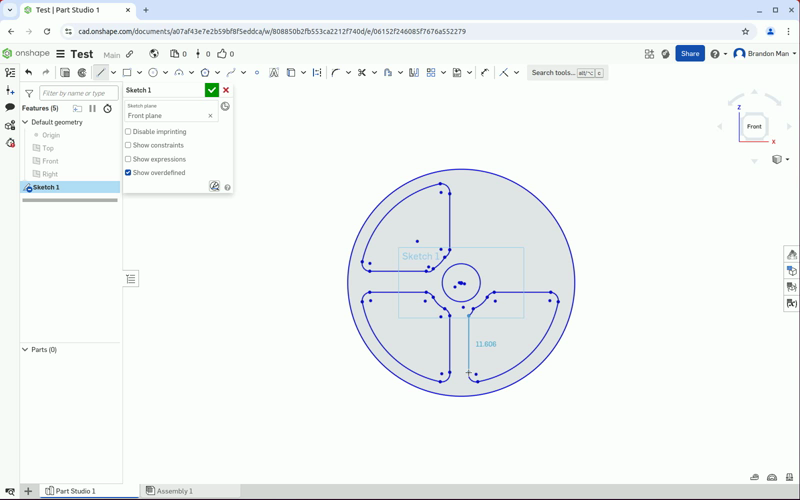
key(a)
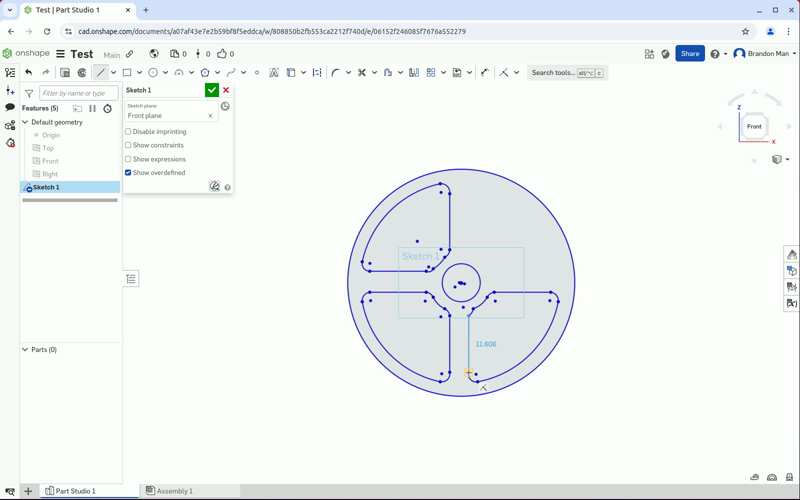
key_down(shift)
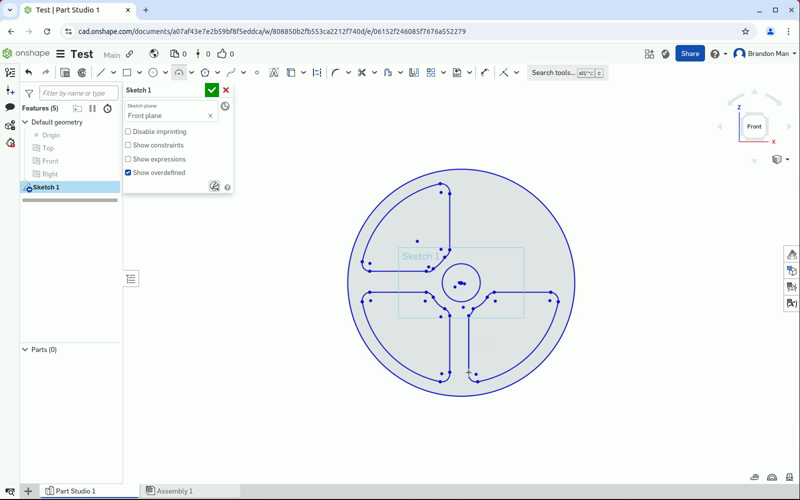
mouse_move(468, 249)
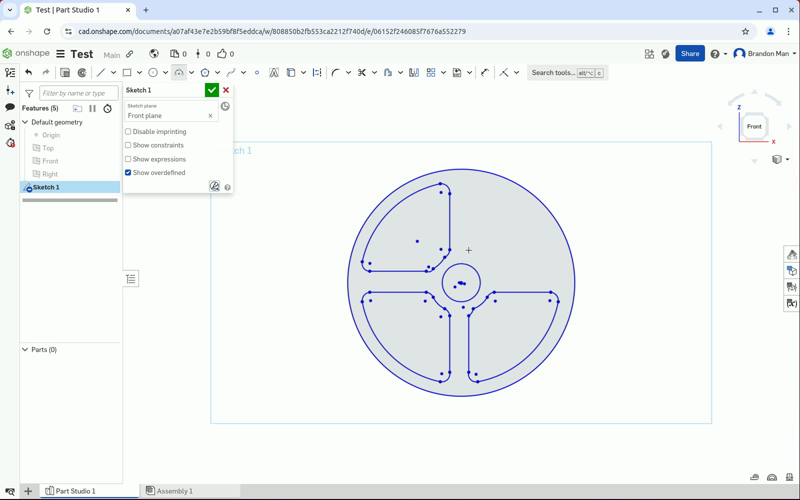
click(468, 249)
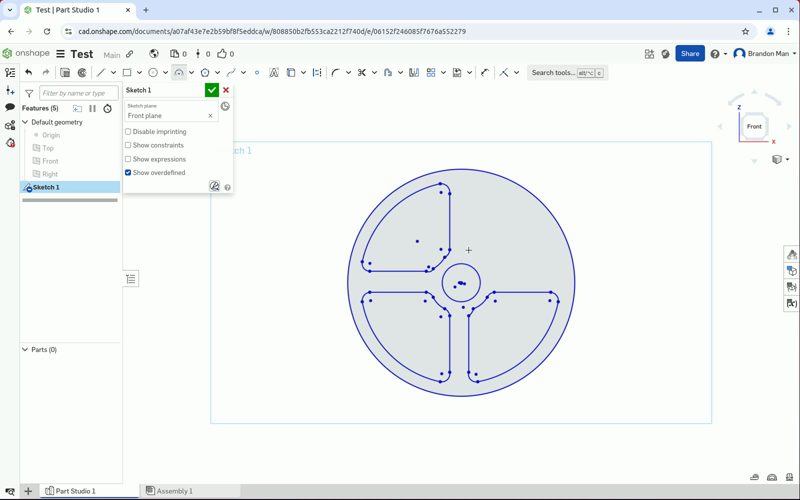
key_up(shift)
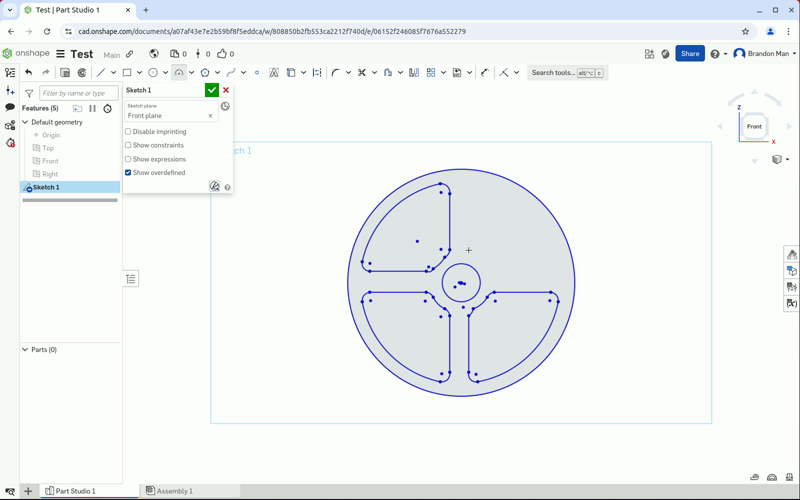
key_down(shift)
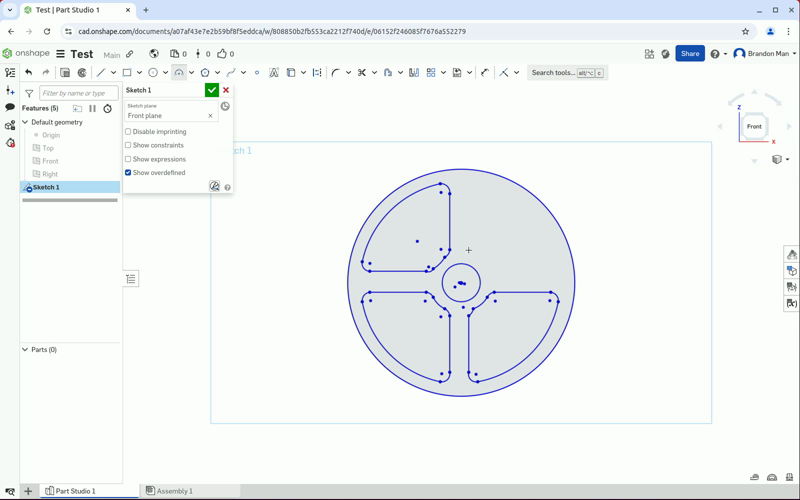
mouse_move(473, 257)
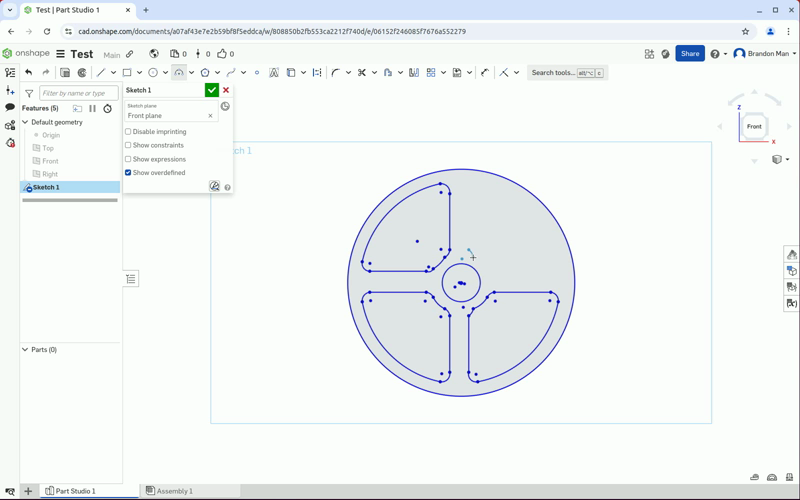
click(473, 257)
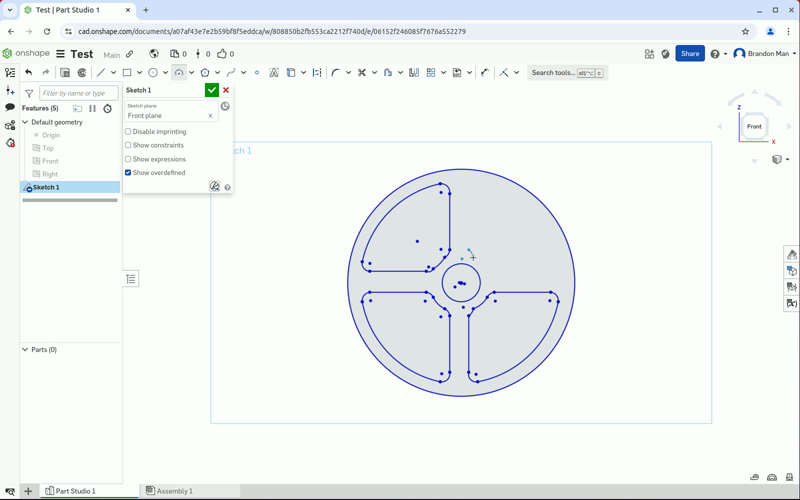
mouse_move(471, 252)
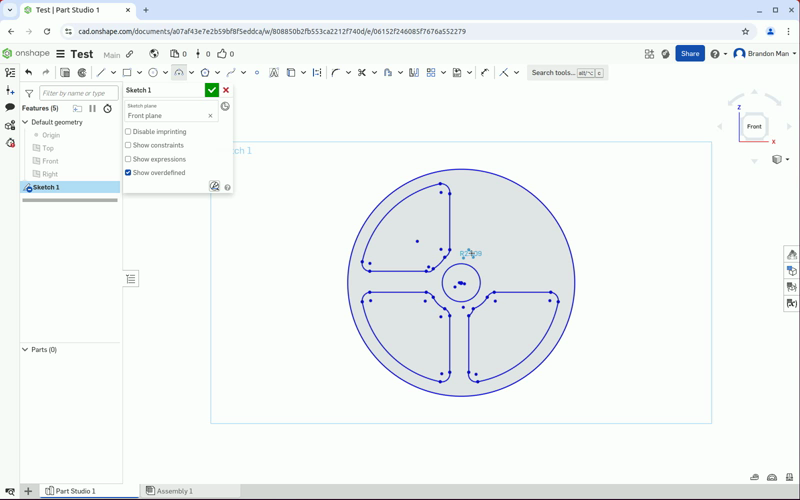
click(471, 252)
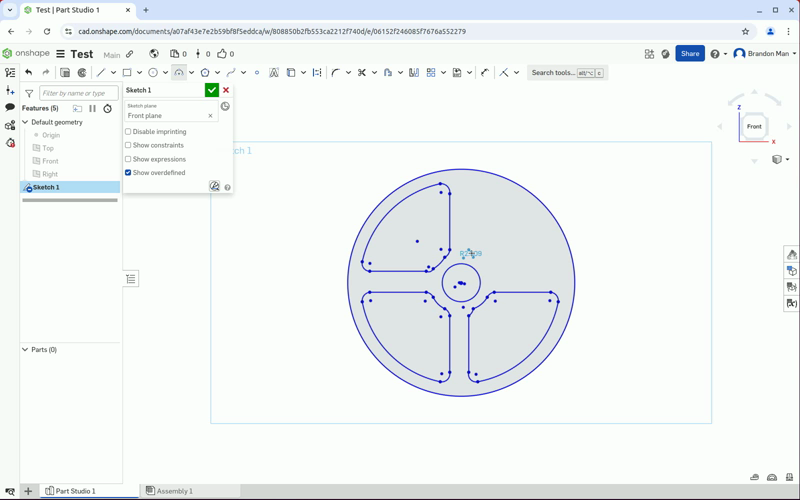
key_up(shift)
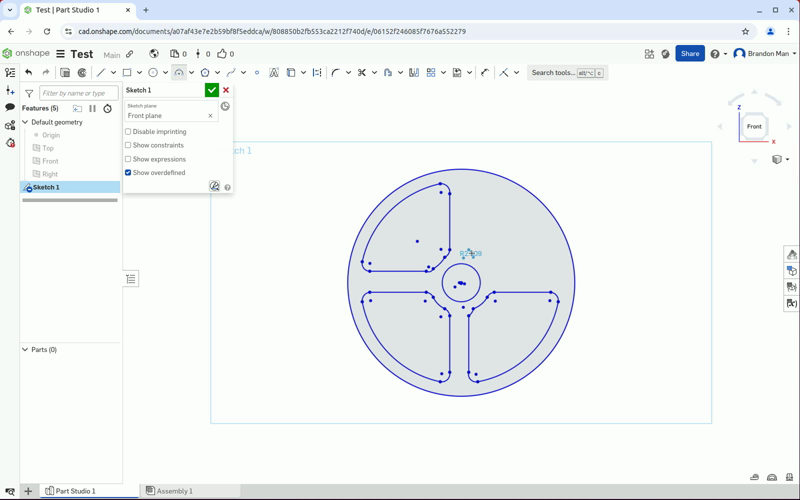
mouse_move(473, 257)
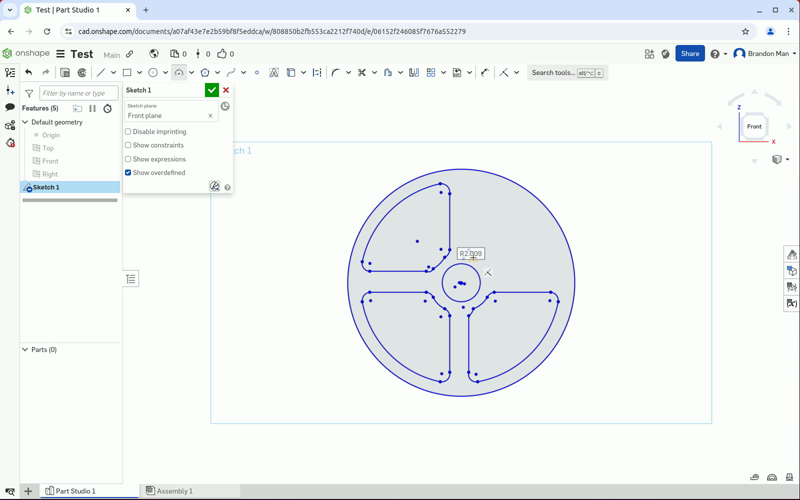
scroll(6)
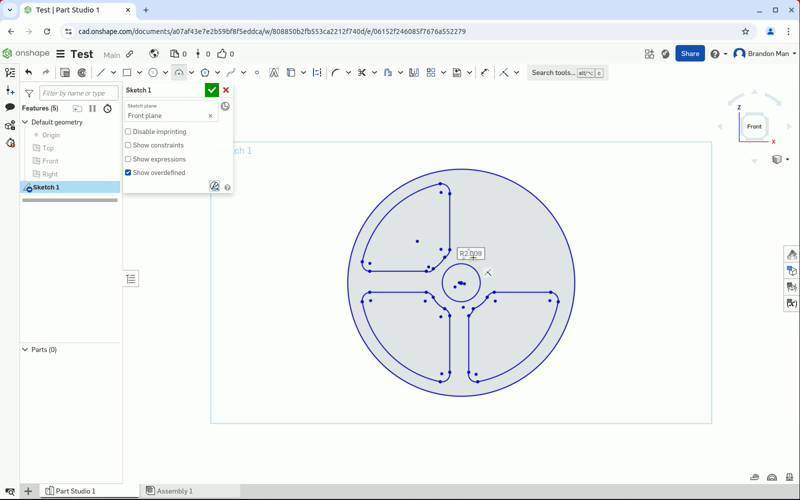
scroll(6)
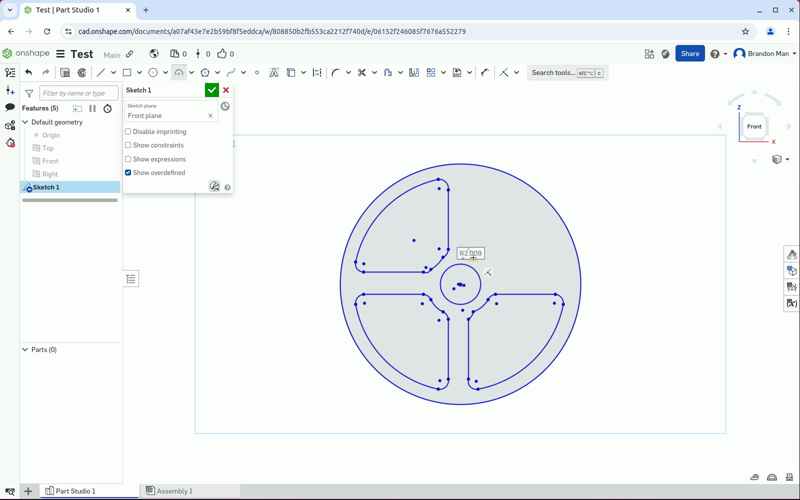
scroll(6)
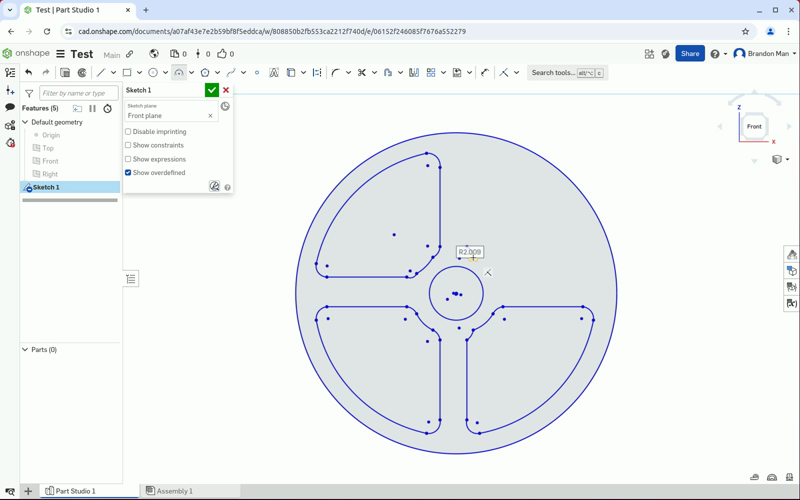
scroll(6)
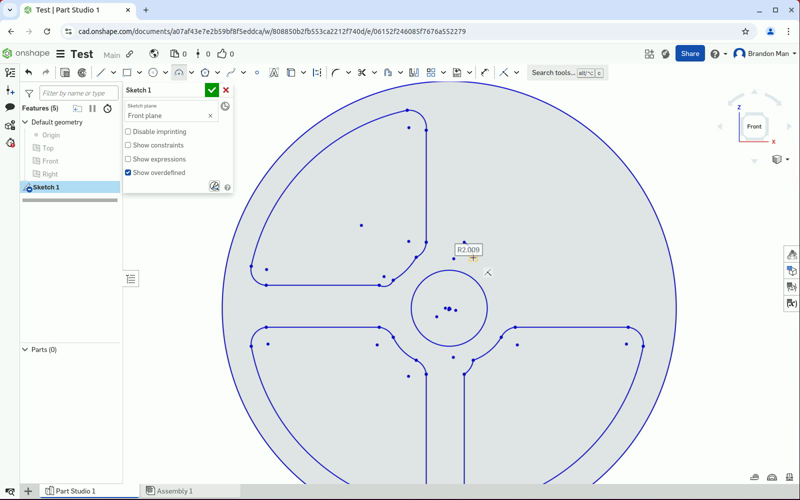
scroll(6)
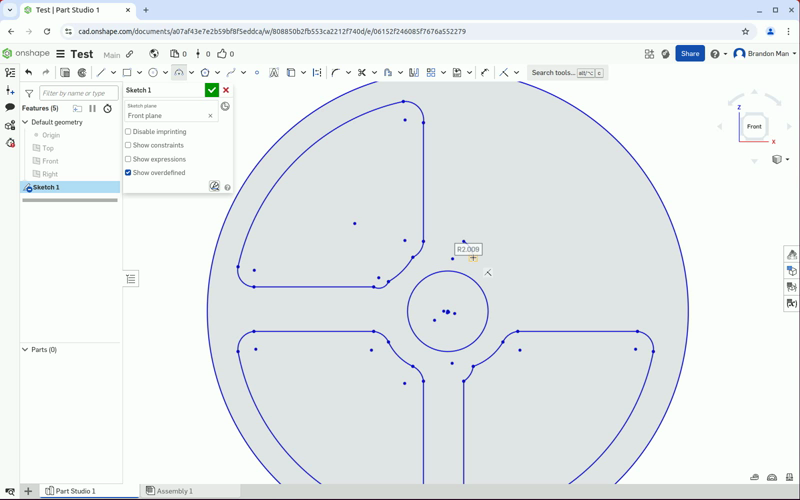
scroll(6)
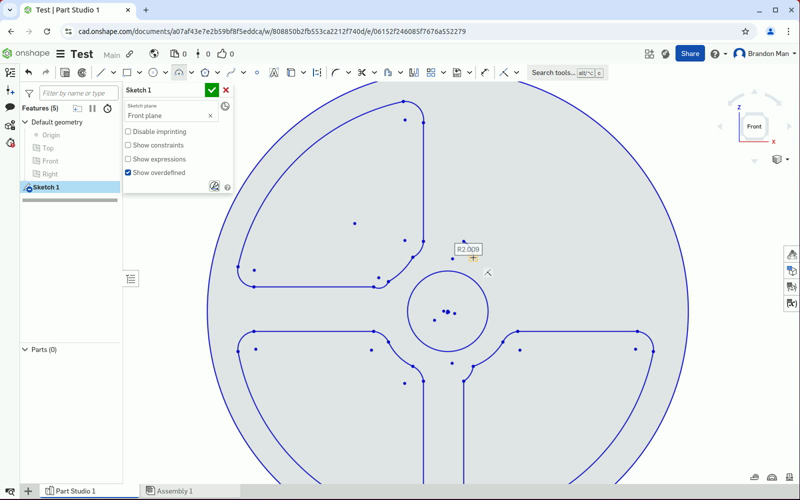
scroll(6)
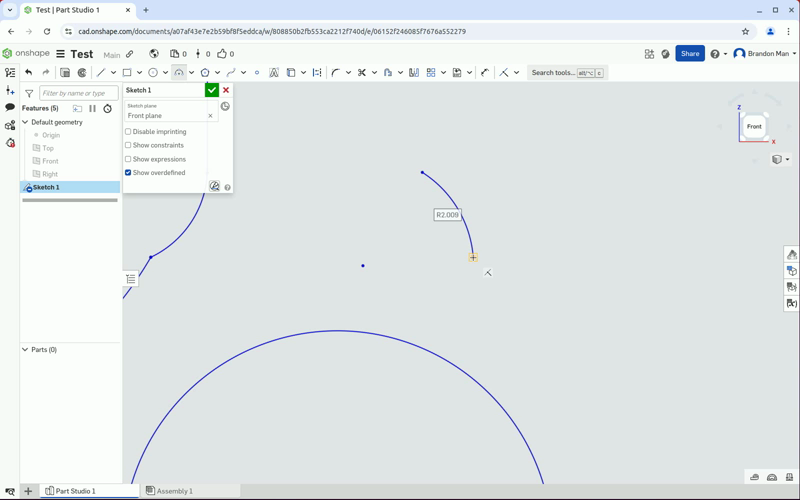
click(473, 257)
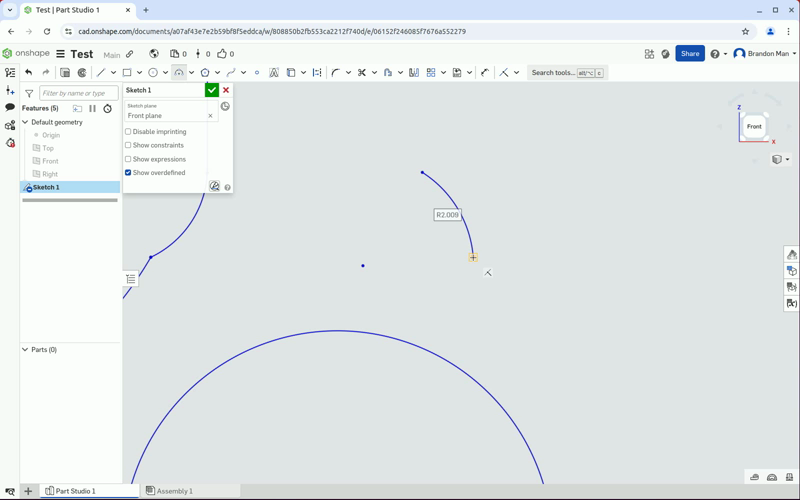
scroll(-6)
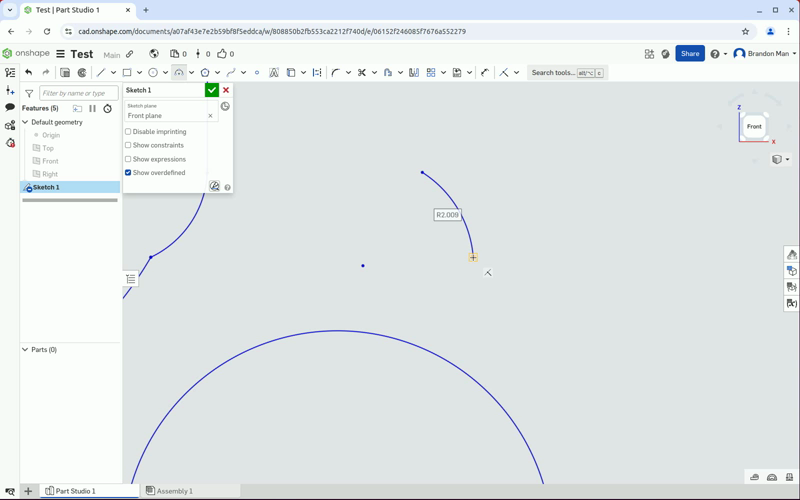
scroll(-6)
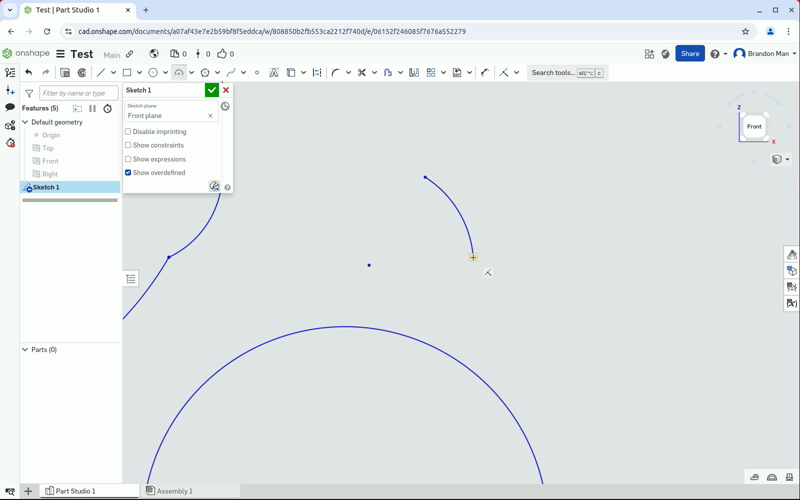
scroll(-6)
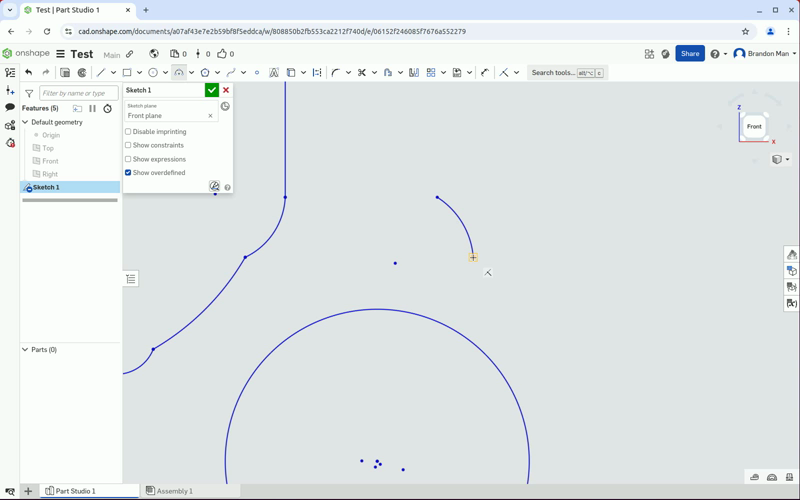
scroll(-6)
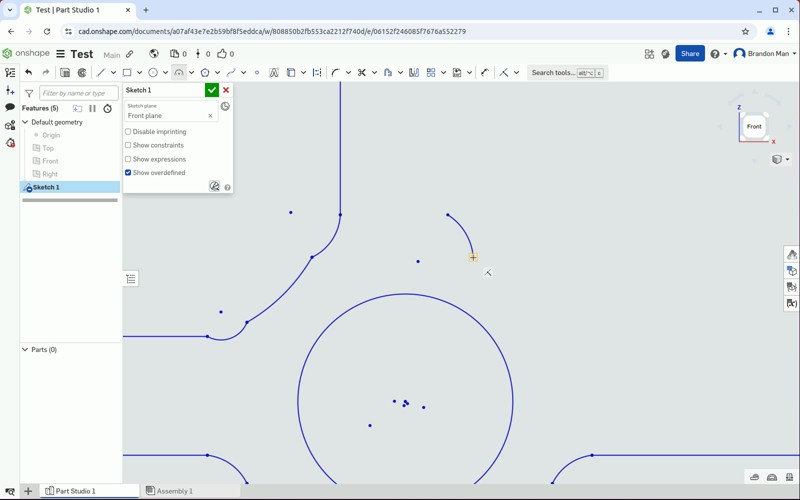
scroll(-6)
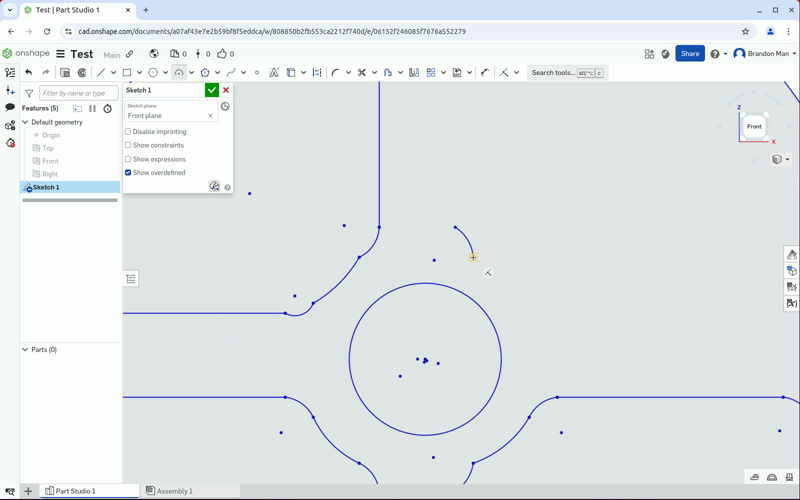
scroll(-6)
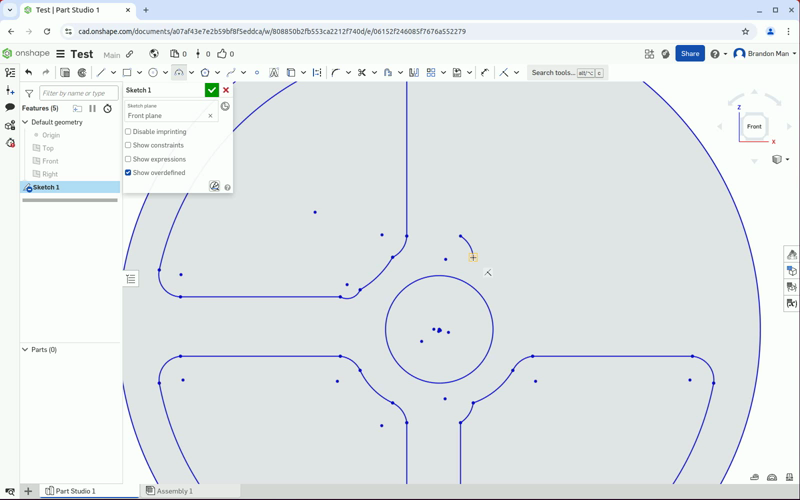
scroll(-6)
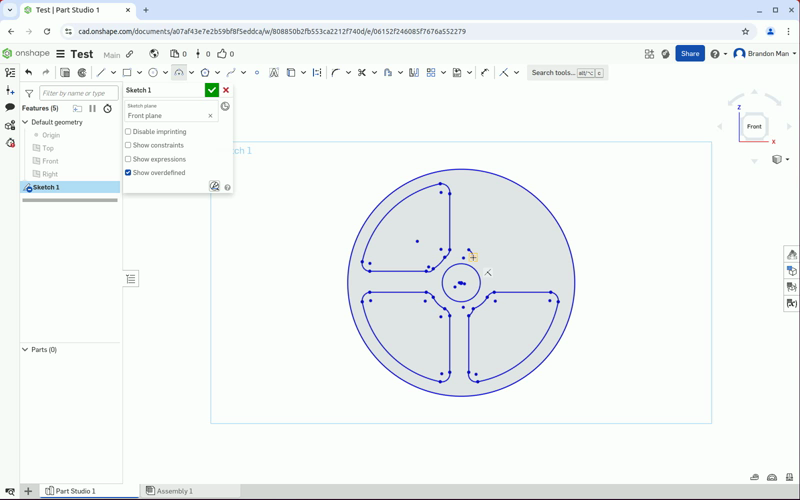
key_down(shift)
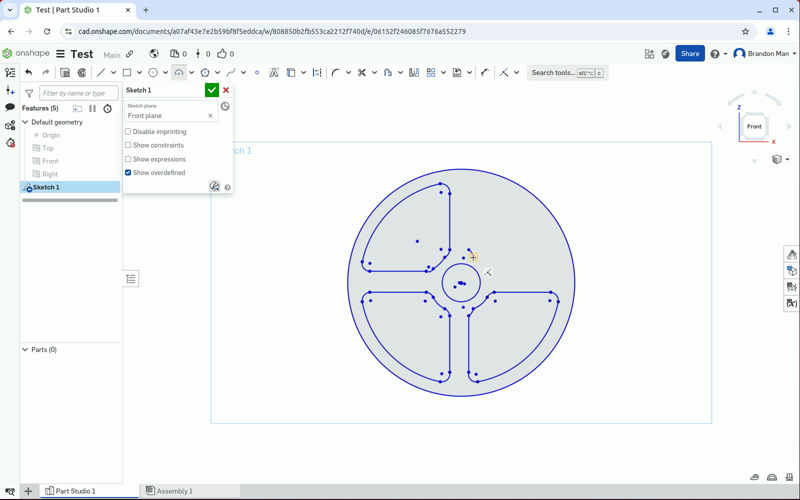
mouse_move(487, 268)
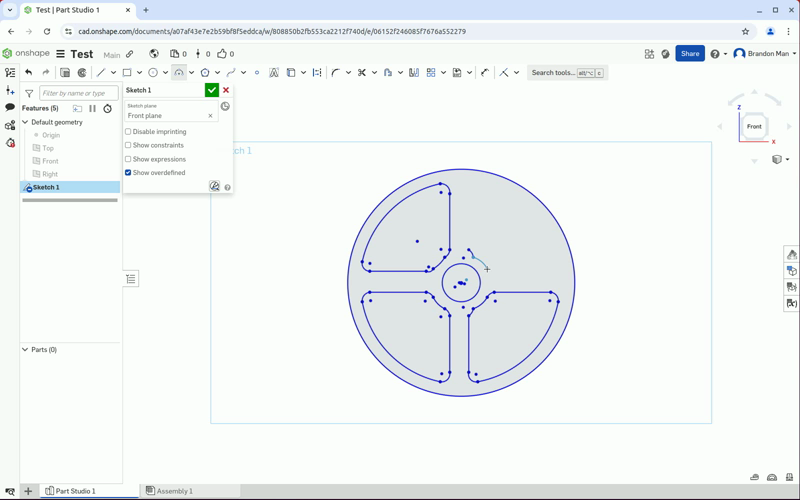
click(487, 268)
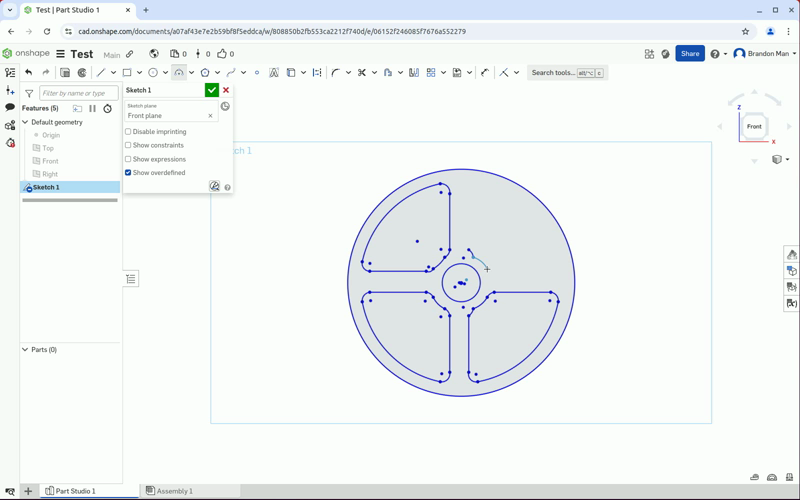
mouse_move(481, 261)
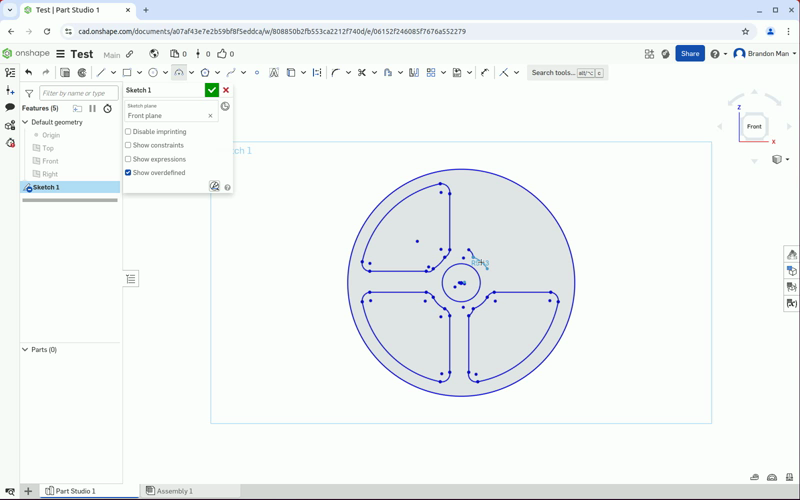
click(481, 261)
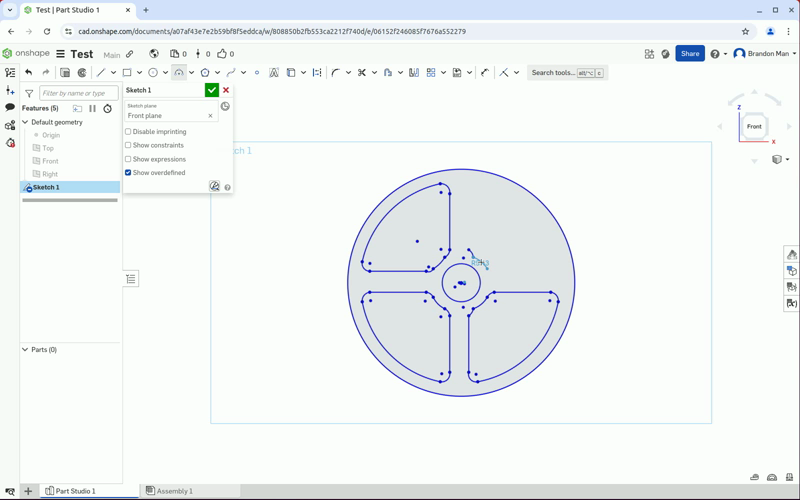
key_up(shift)
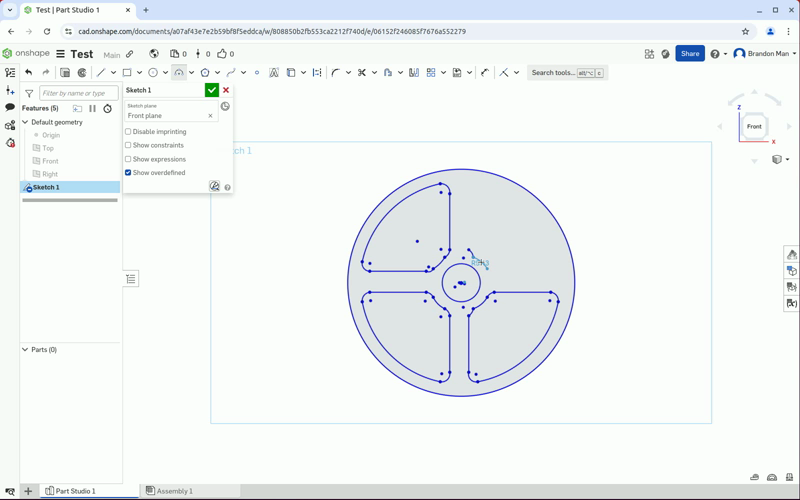
mouse_move(487, 268)
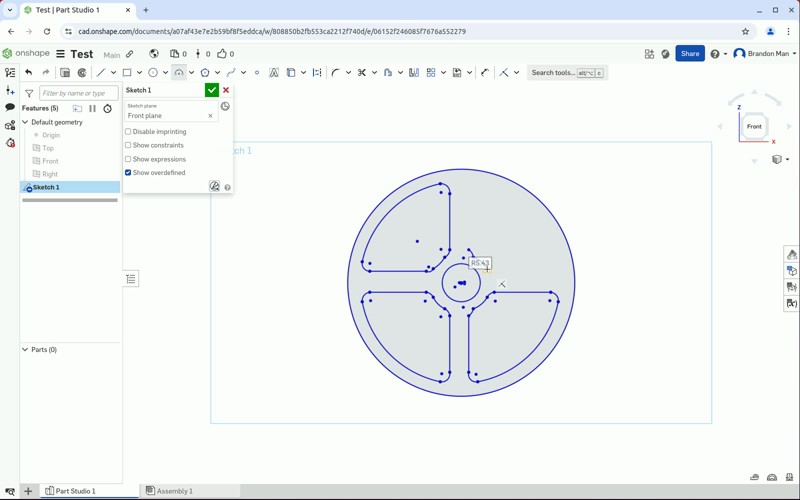
click(487, 268)
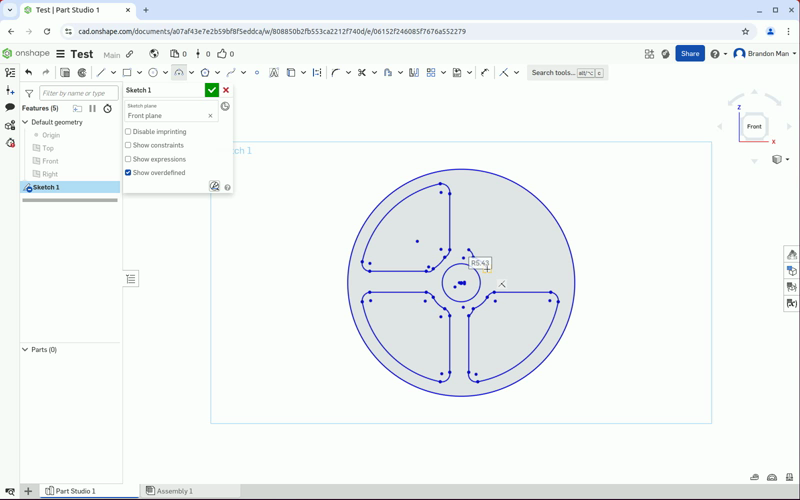
key_down(shift)
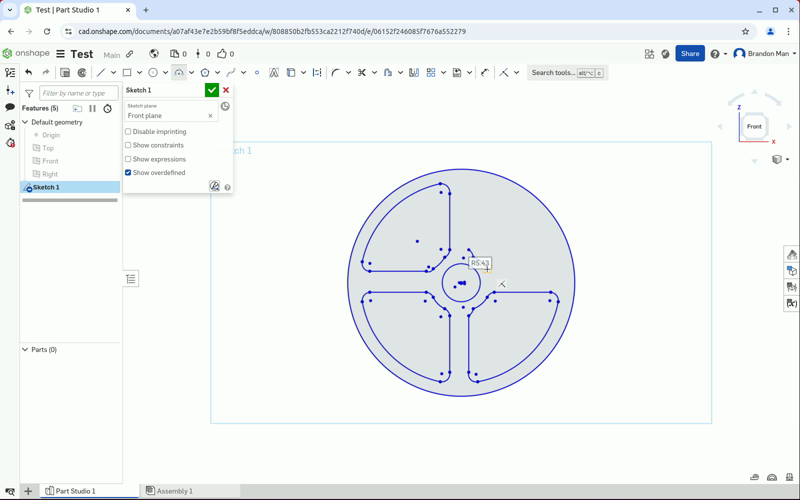
mouse_move(494, 271)
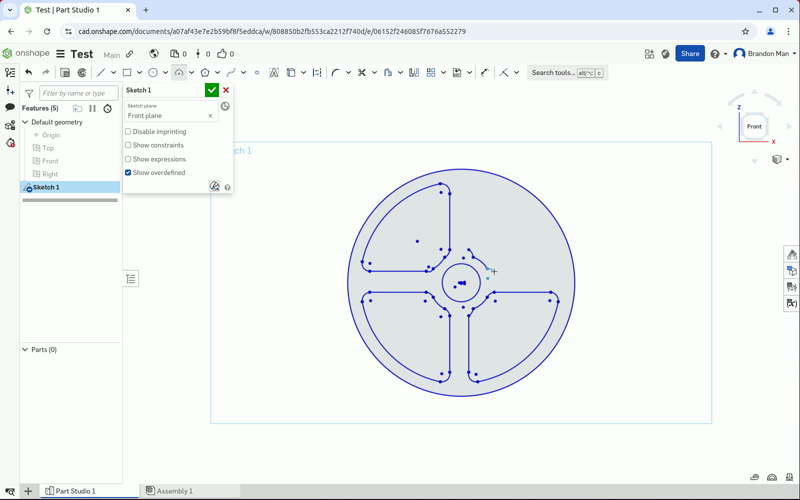
click(494, 271)
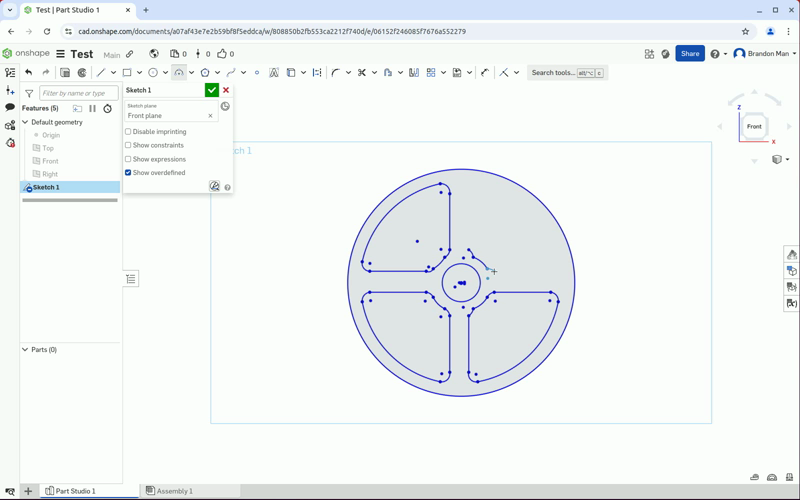
mouse_move(490, 271)
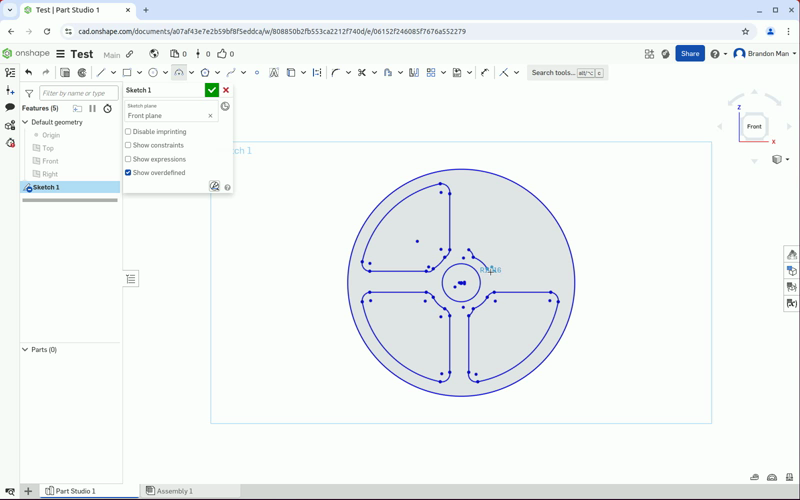
scroll(6)
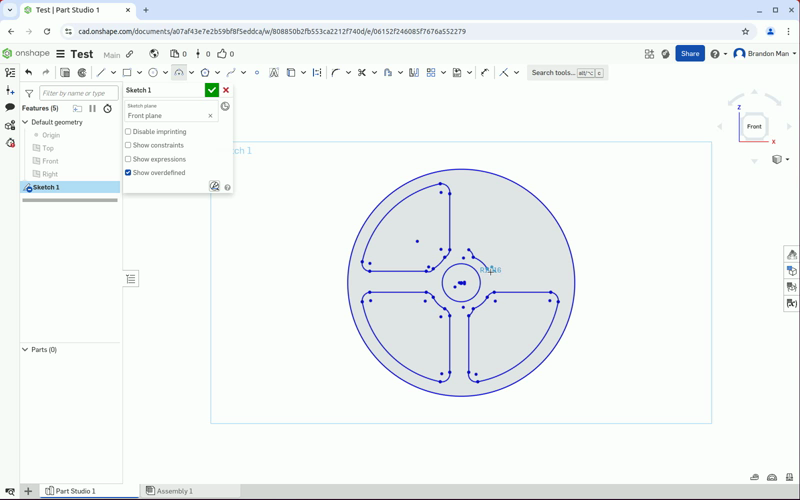
scroll(6)
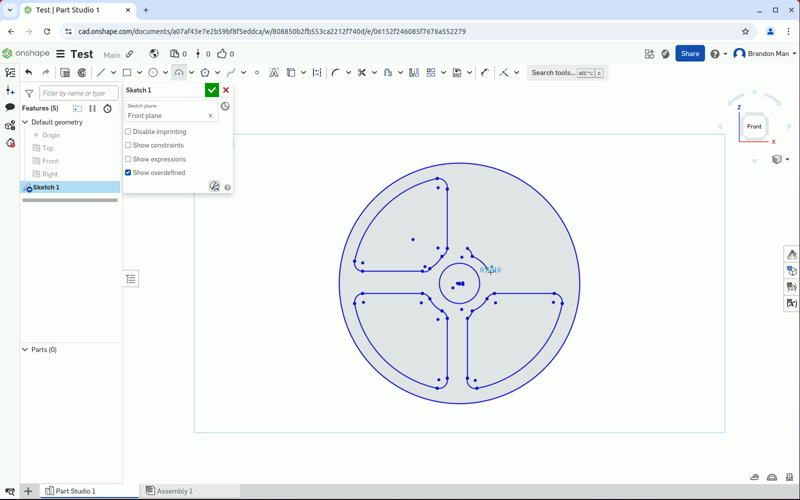
scroll(6)
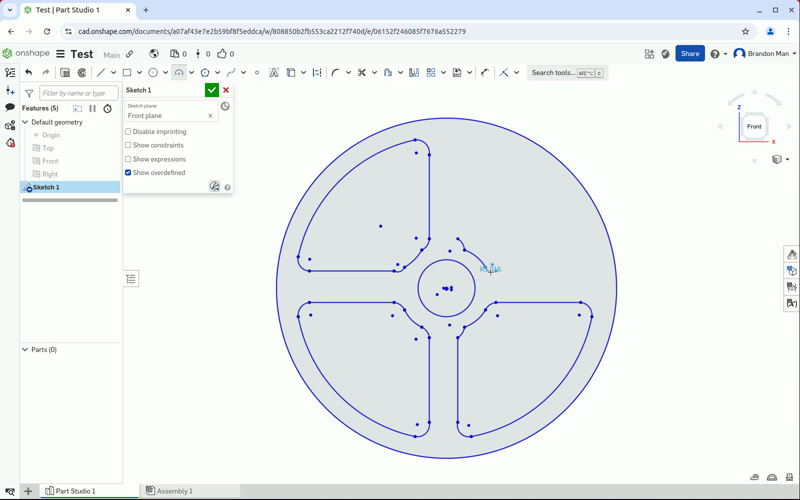
scroll(6)
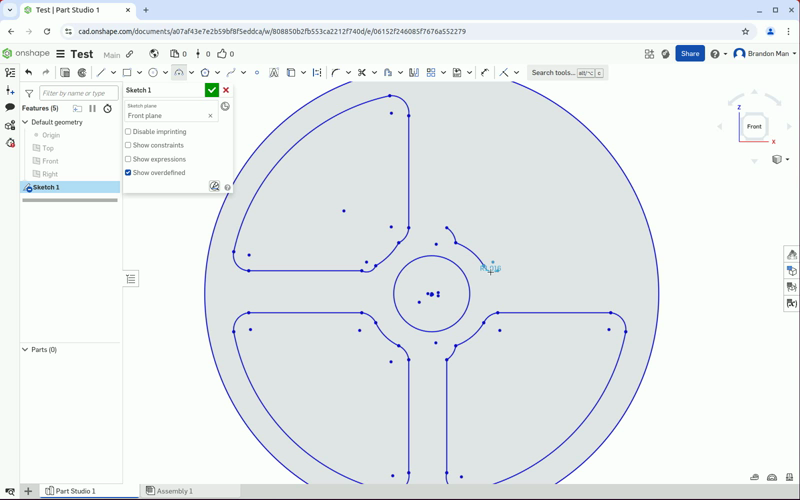
scroll(6)
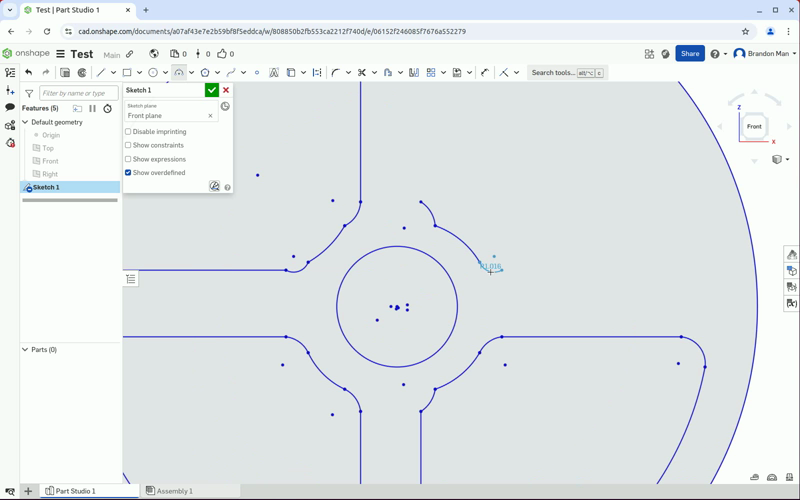
scroll(6)
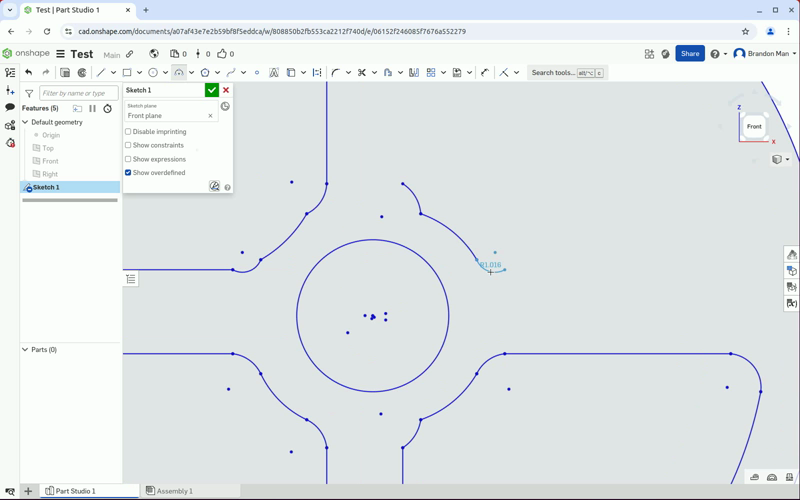
scroll(6)
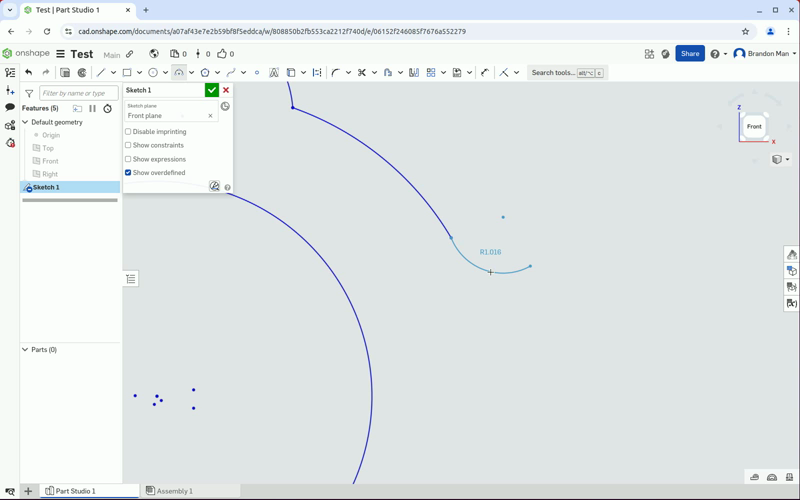
click(490, 271)
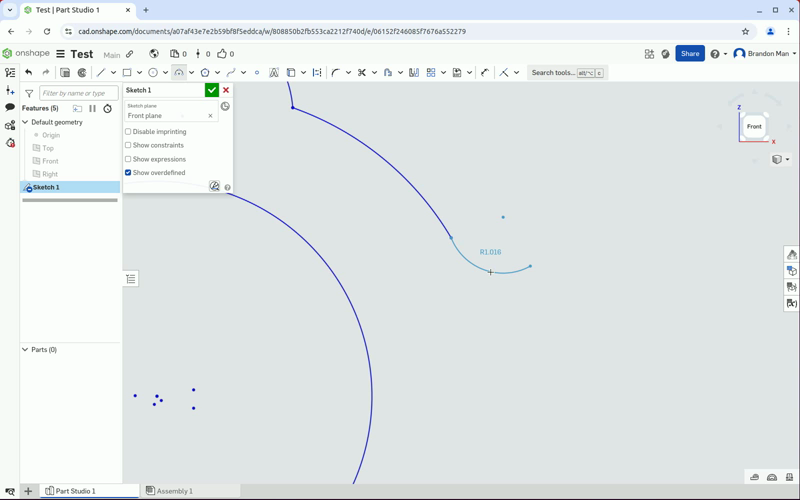
scroll(-6)
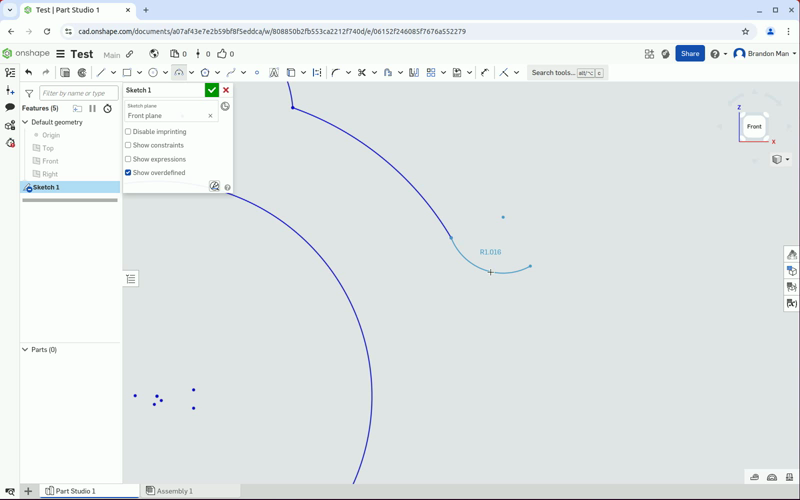
scroll(-6)
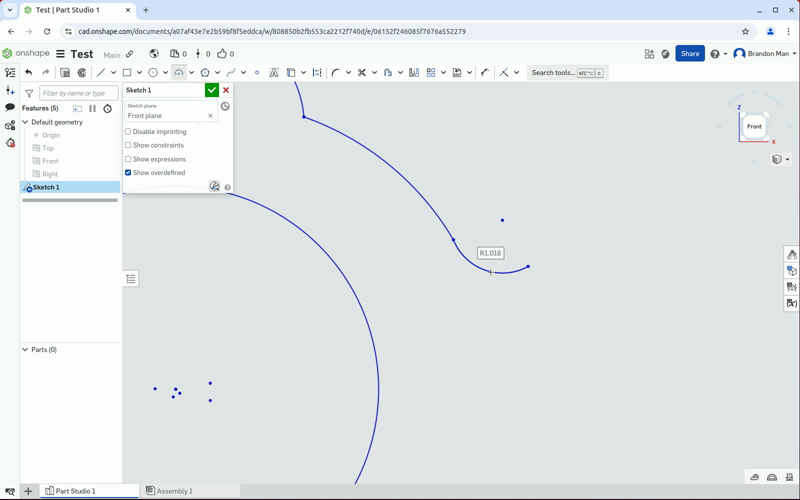
scroll(-6)
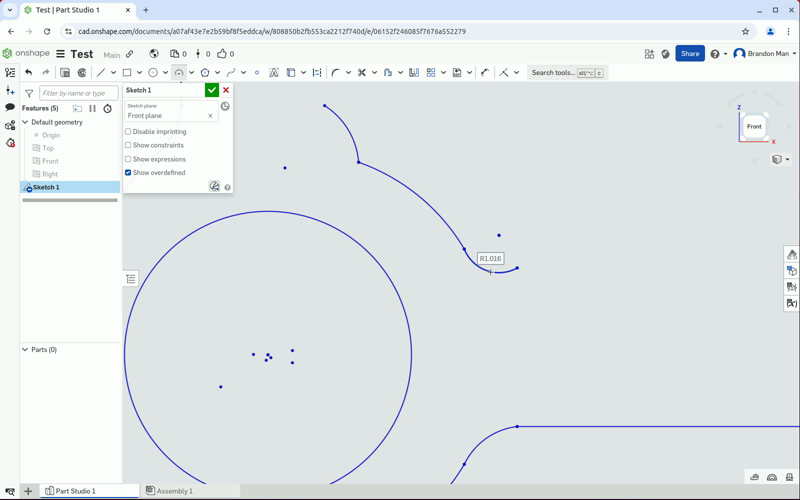
scroll(-6)
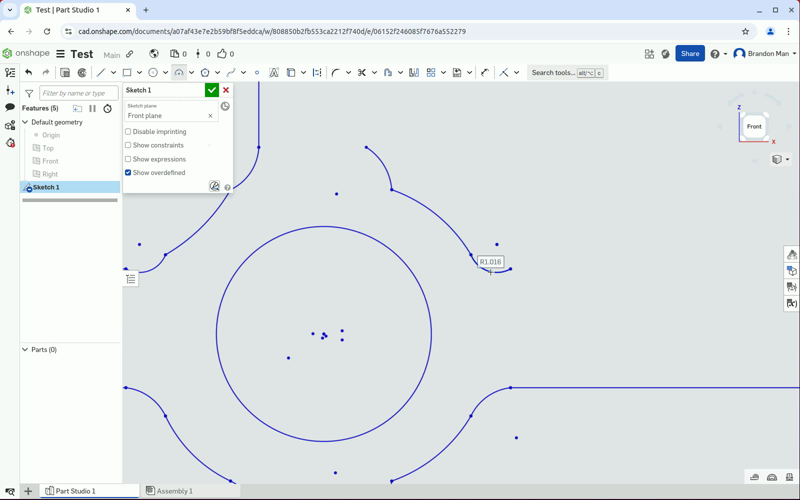
scroll(-6)
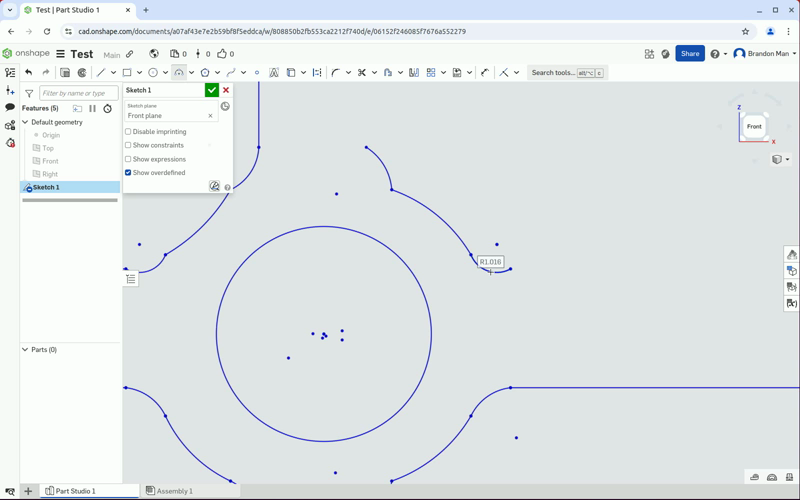
scroll(-6)
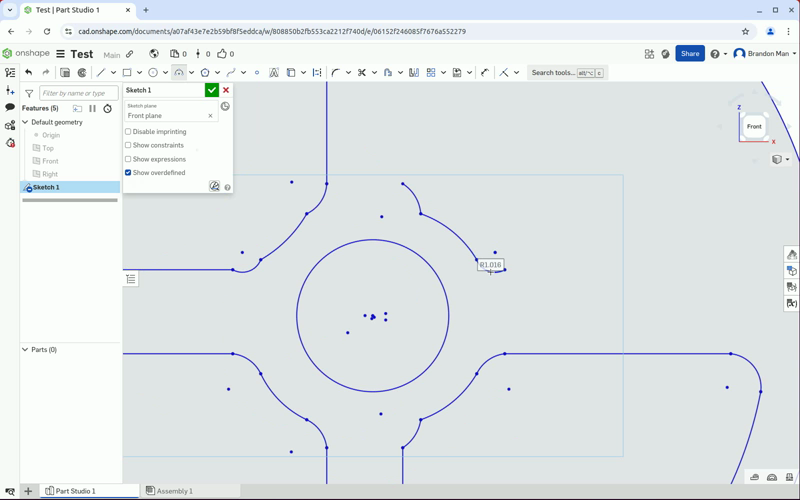
scroll(-6)
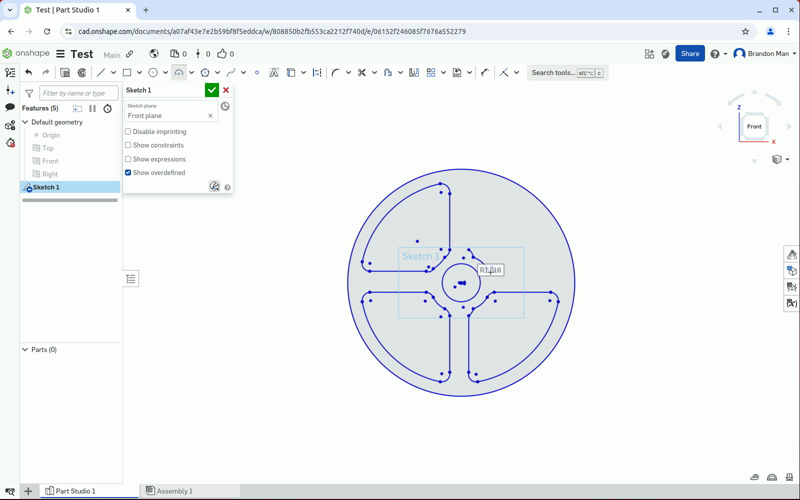
key_up(shift)
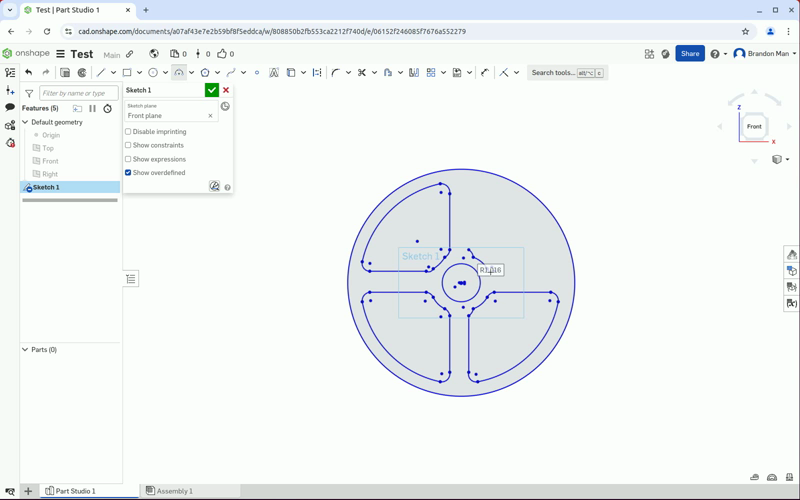
key(esc)
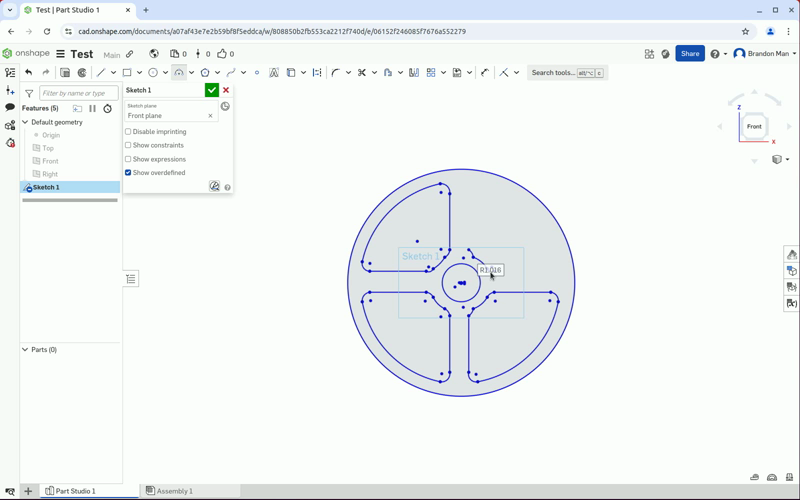
key(l)
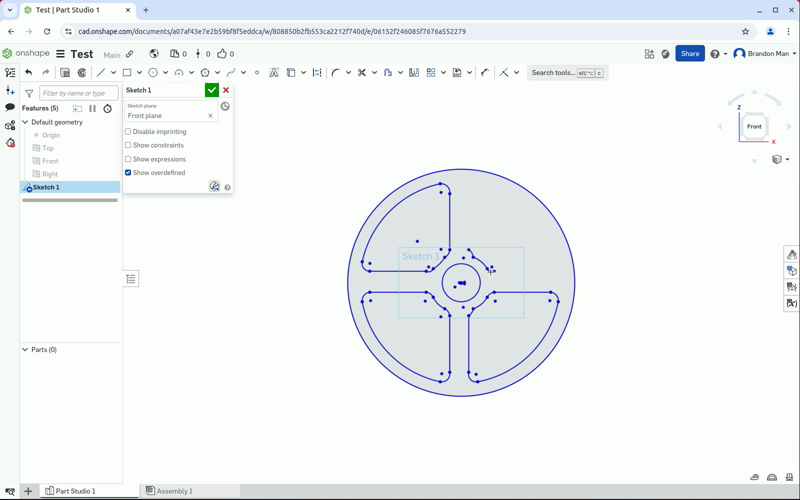
mouse_move(494, 271)
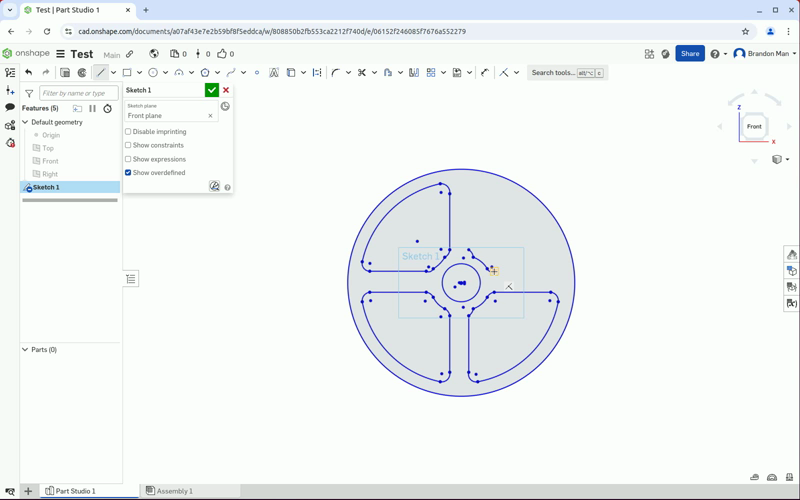
scroll(6)
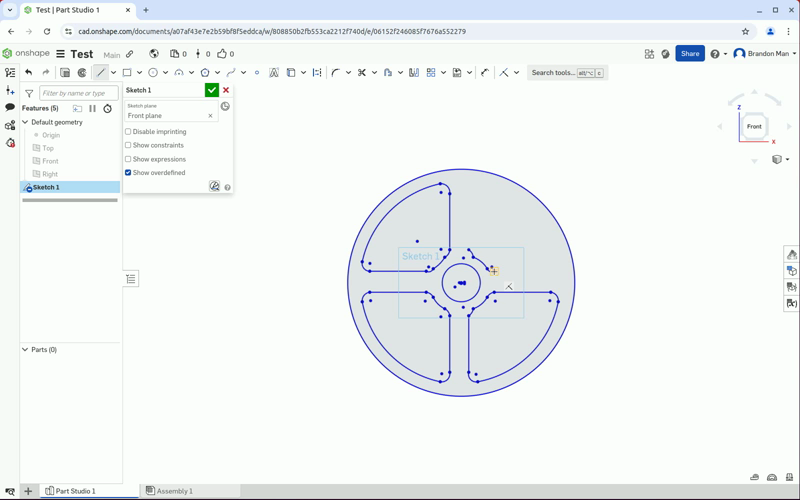
scroll(6)
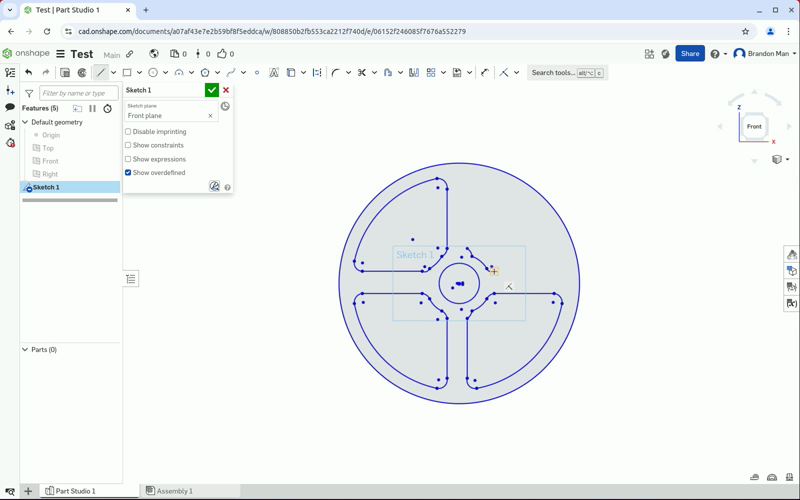
scroll(6)
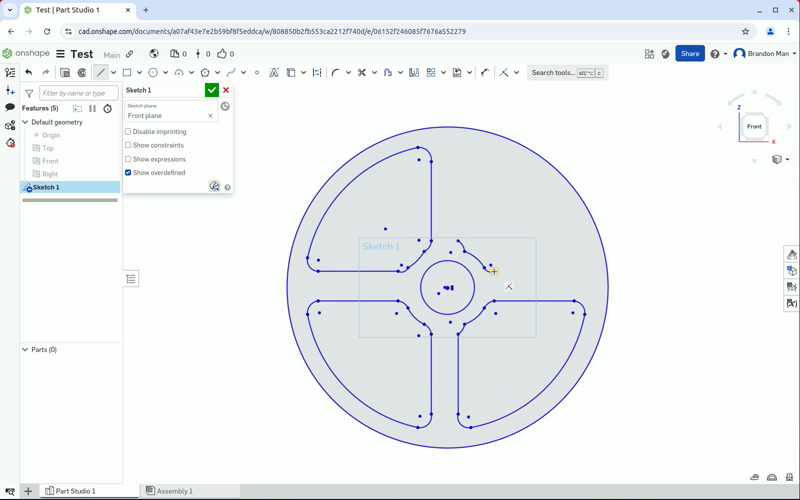
scroll(6)
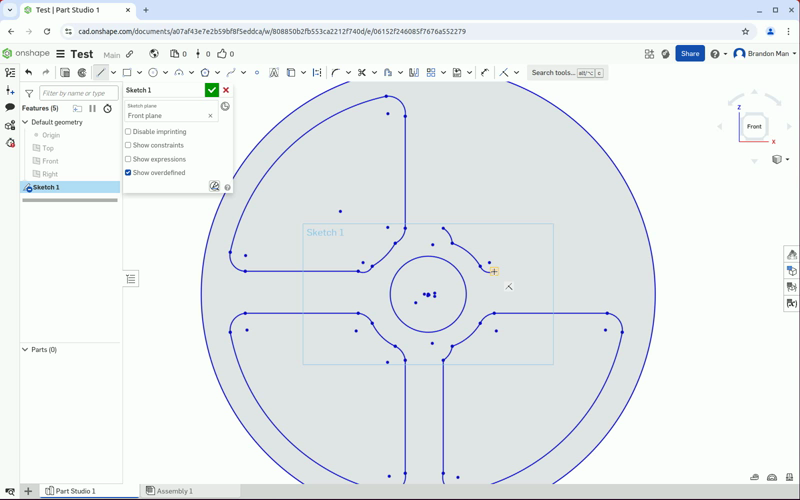
scroll(6)
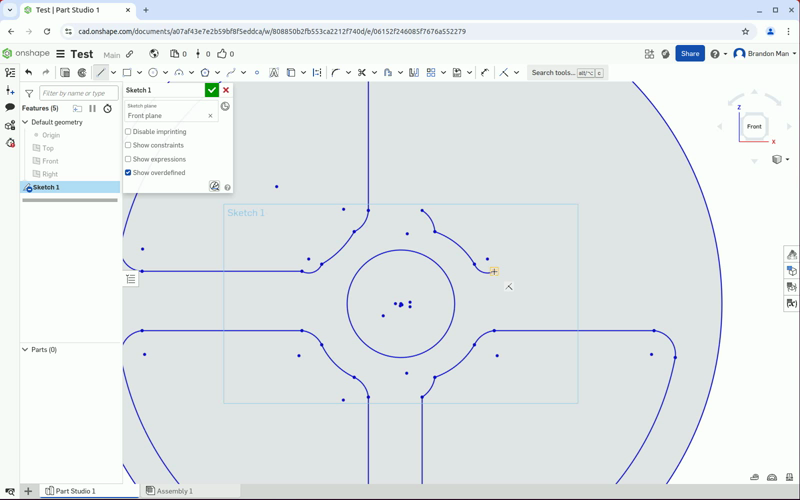
scroll(6)
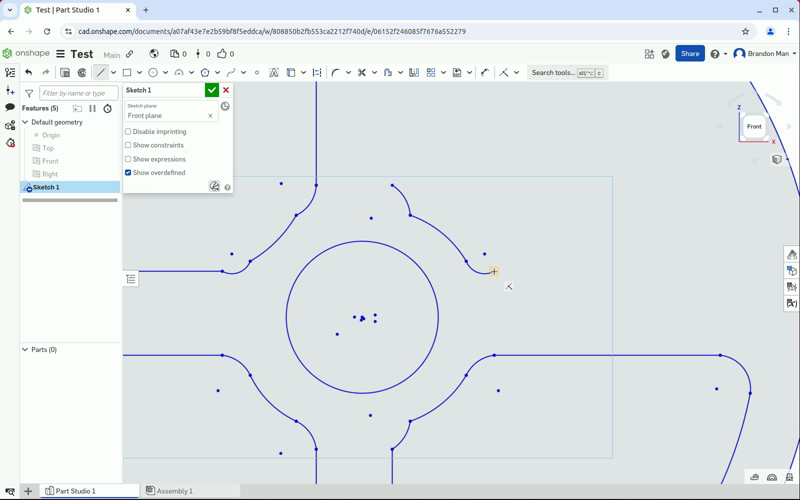
scroll(6)
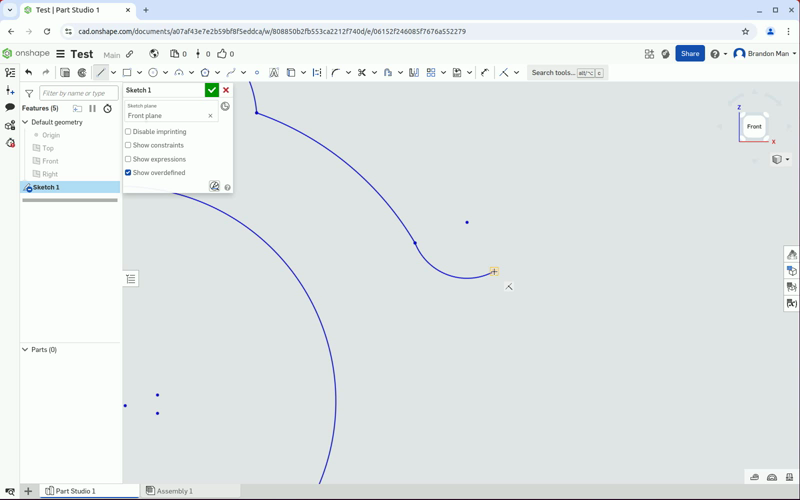
click(494, 271)
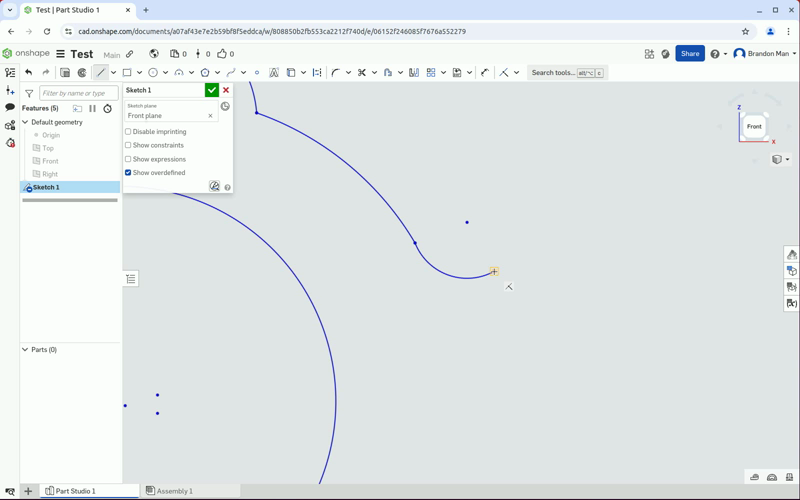
scroll(-6)
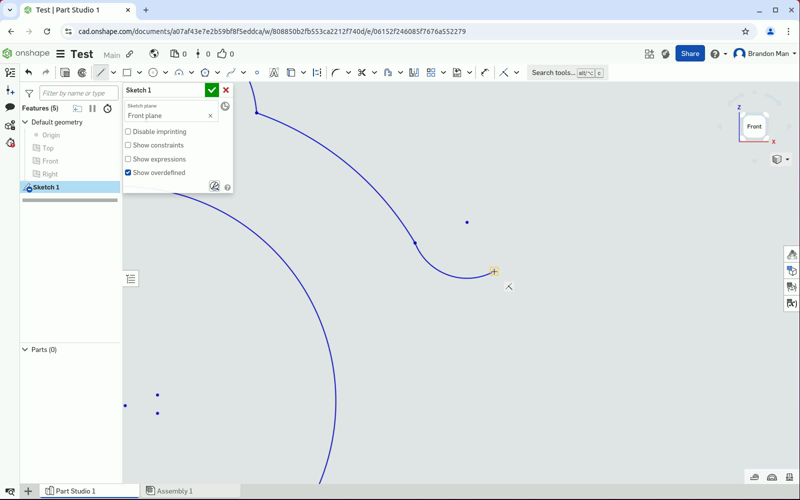
scroll(-6)
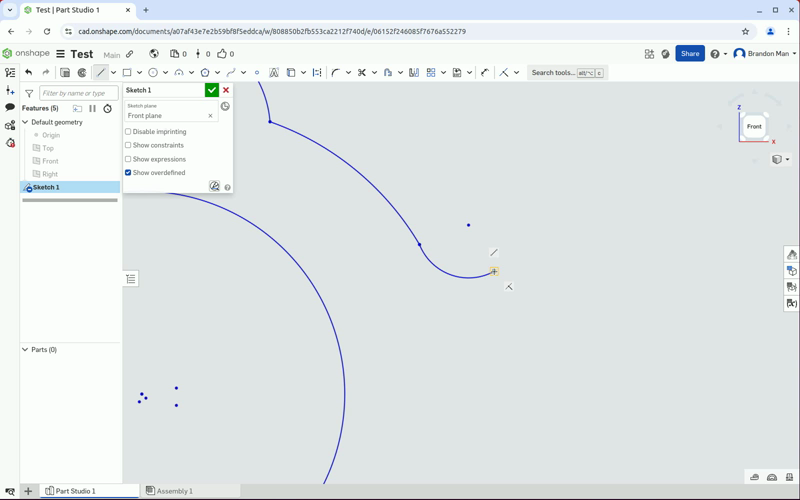
scroll(-6)
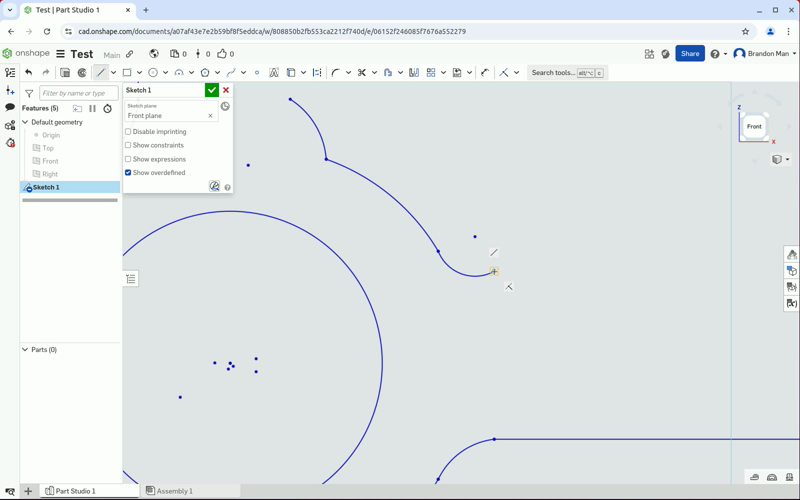
scroll(-6)
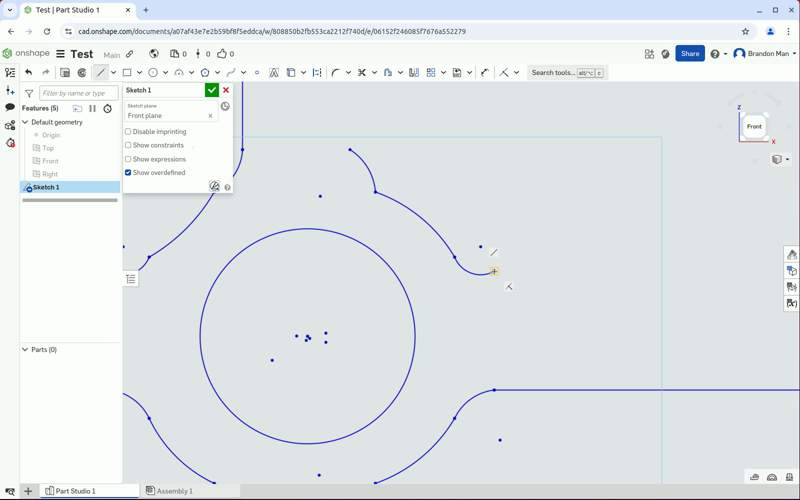
scroll(-6)
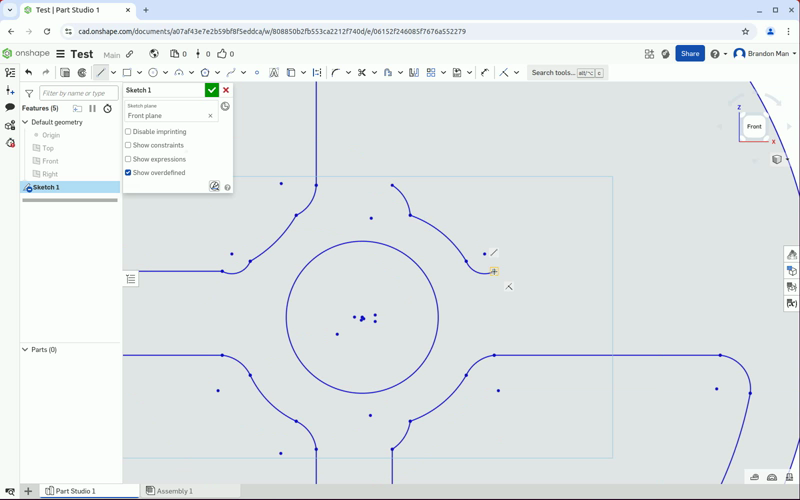
scroll(-6)
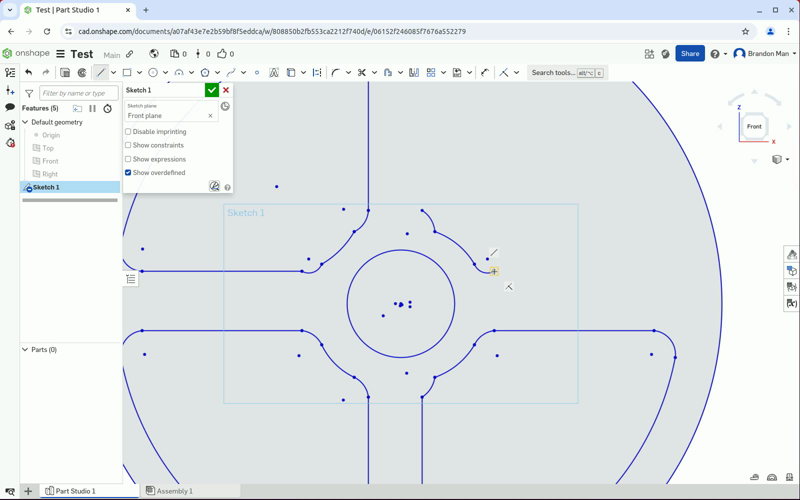
scroll(-6)
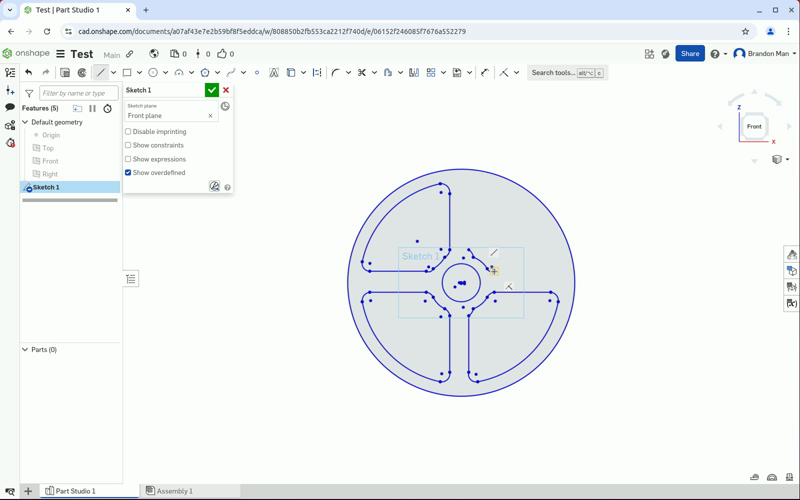
key_down(shift)
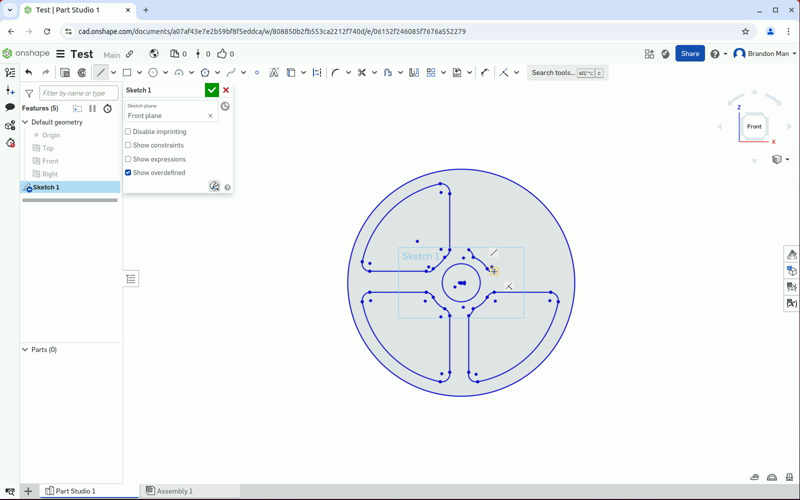
mouse_move(524, 271)
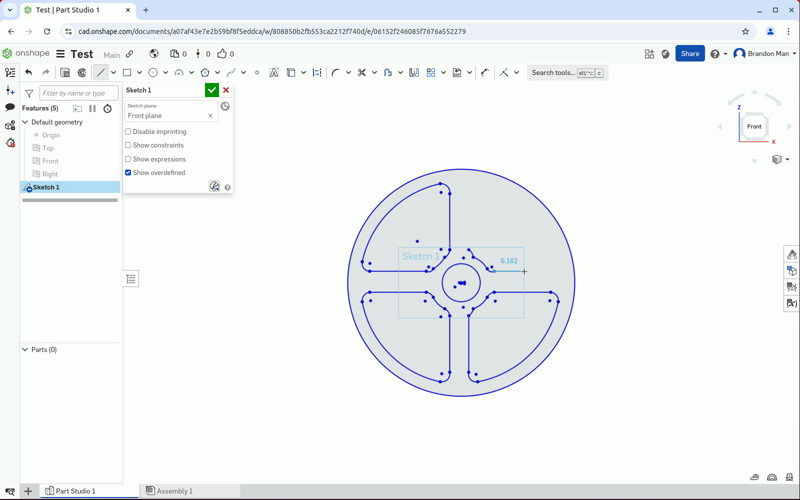
mouse_move(550, 271)
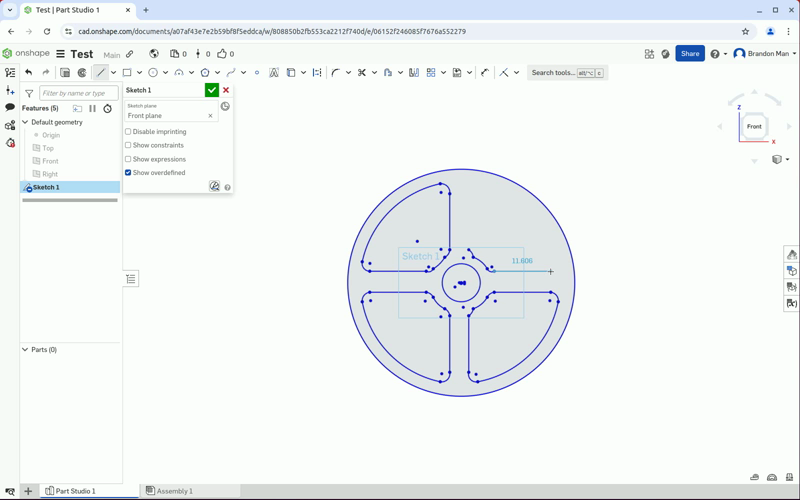
click(550, 271)
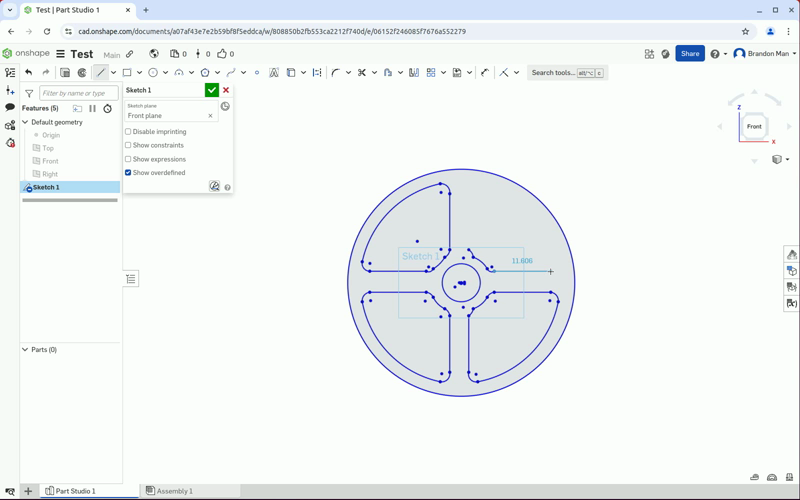
key_up(shift)
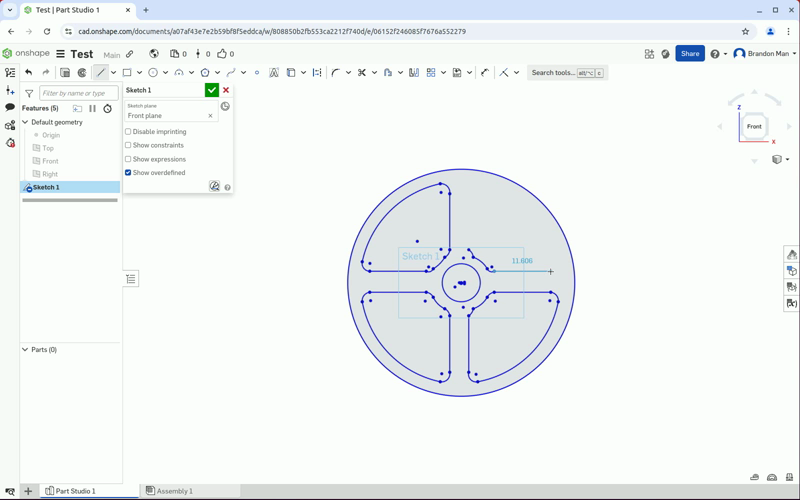
key(esc)
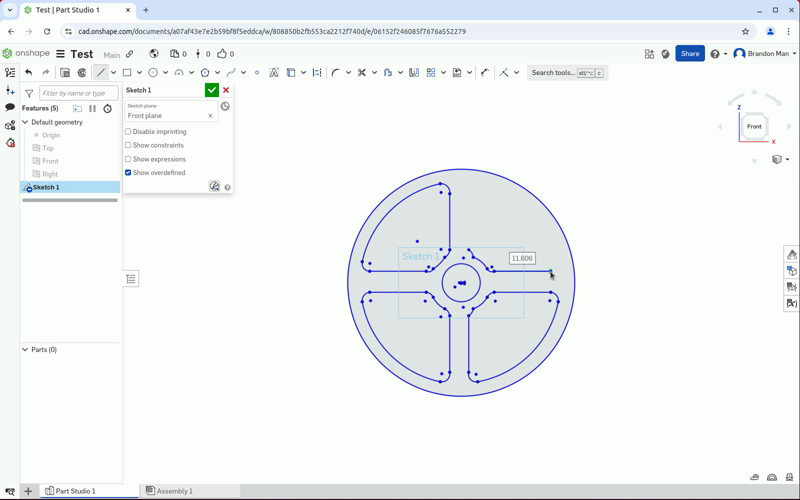
key(a)
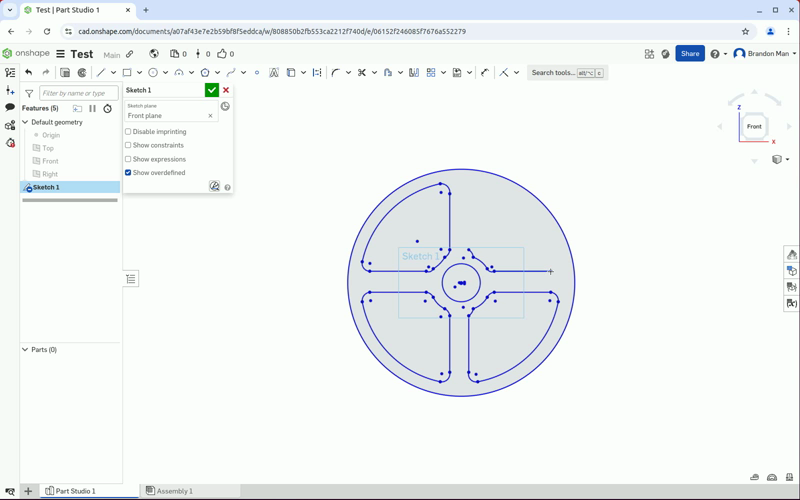
mouse_move(550, 271)
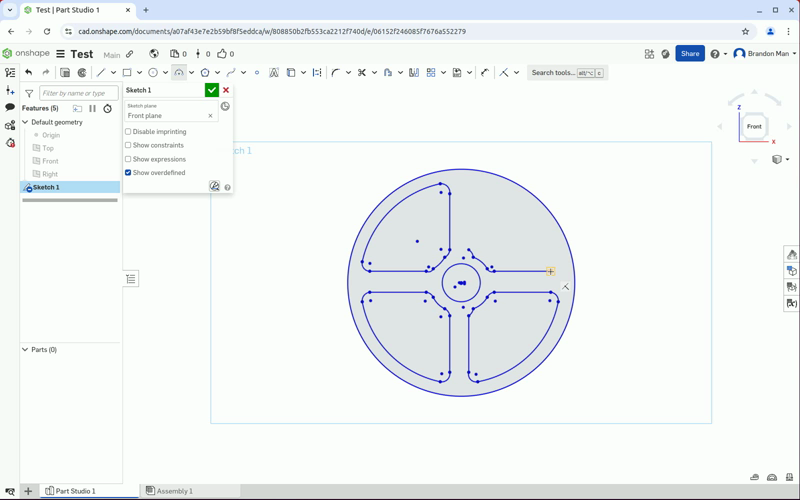
click(550, 271)
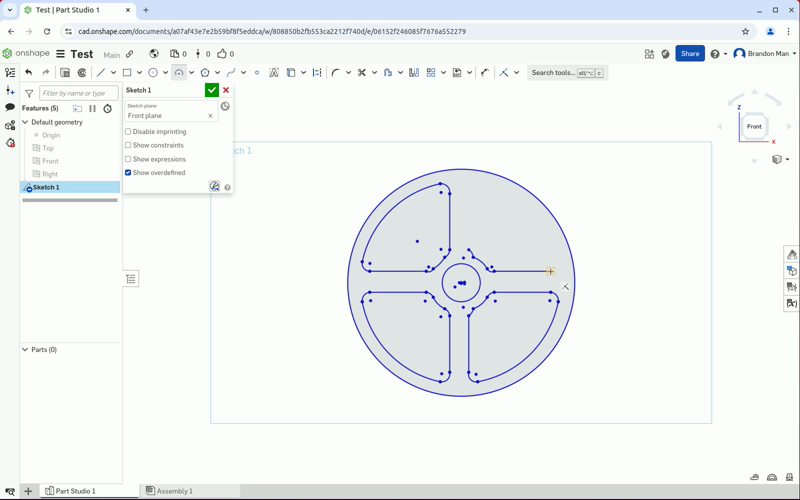
key_down(shift)
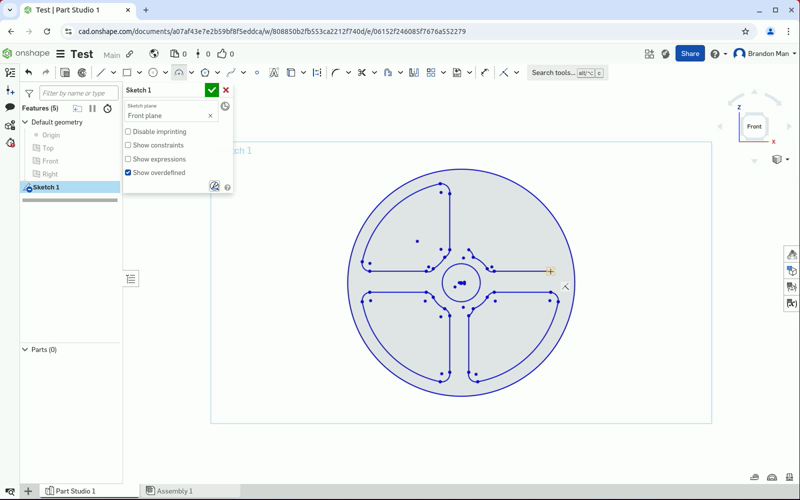
mouse_move(558, 261)
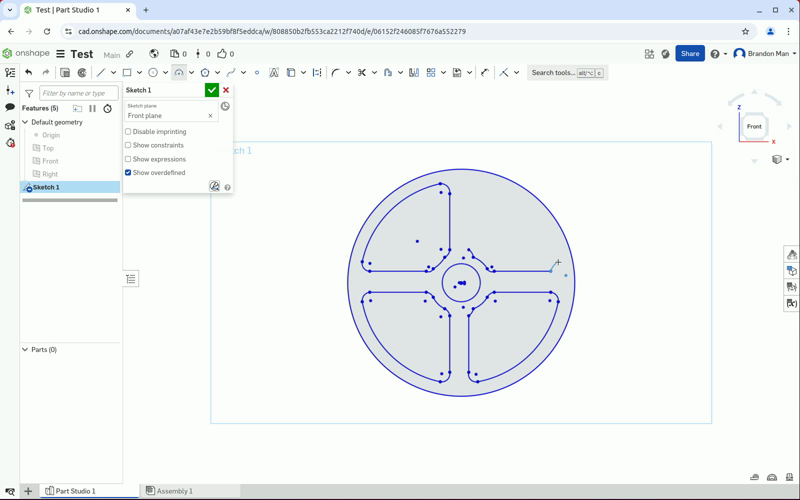
click(558, 261)
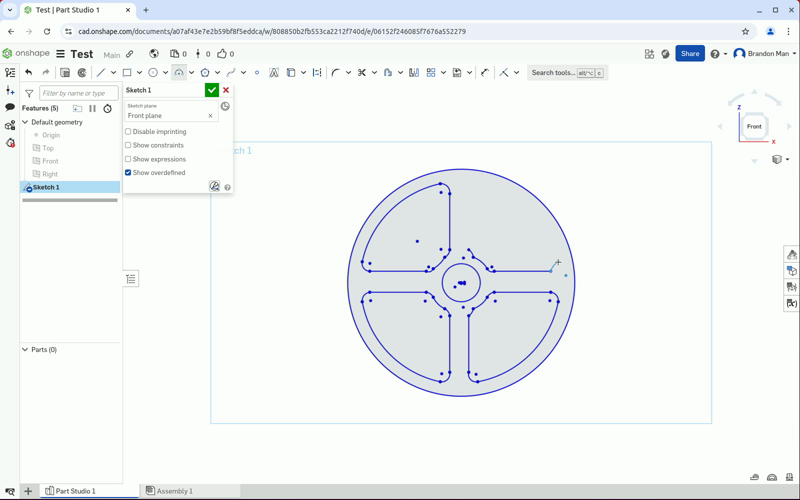
mouse_move(556, 268)
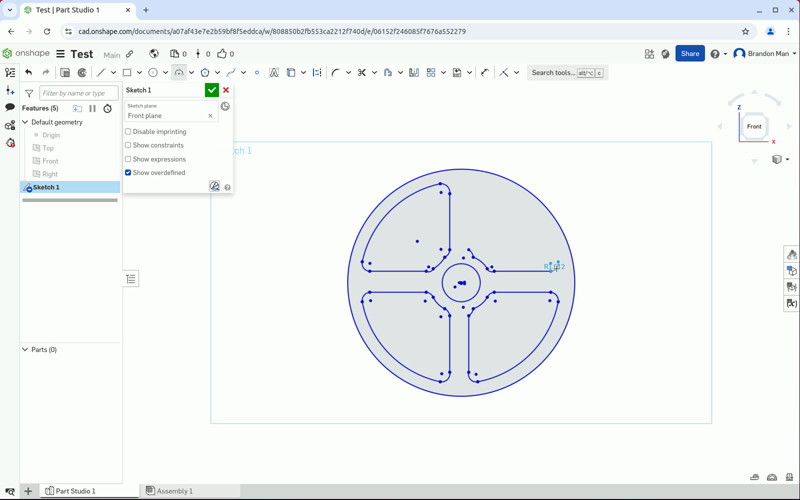
click(556, 268)
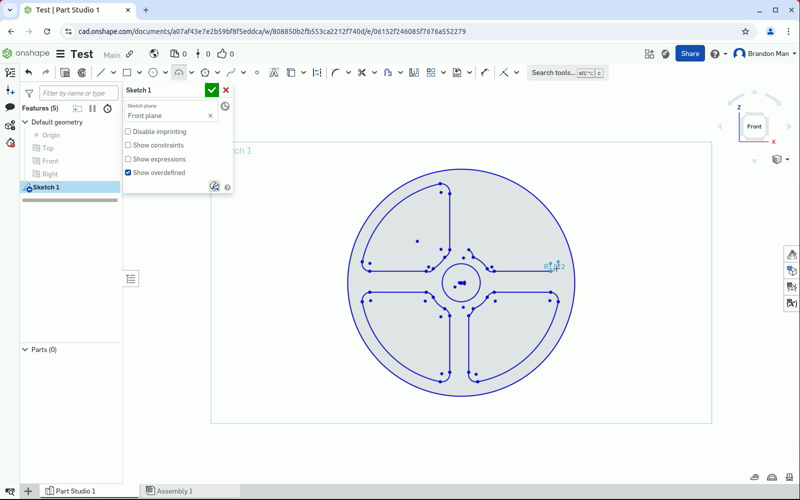
key_up(shift)
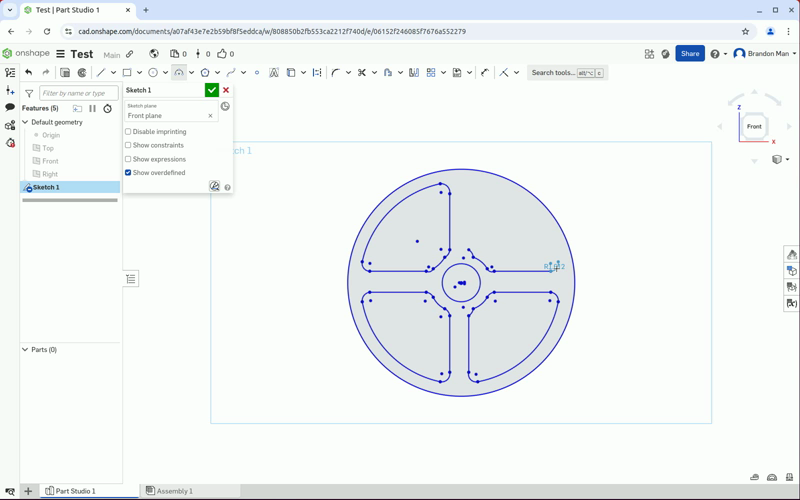
mouse_move(558, 261)
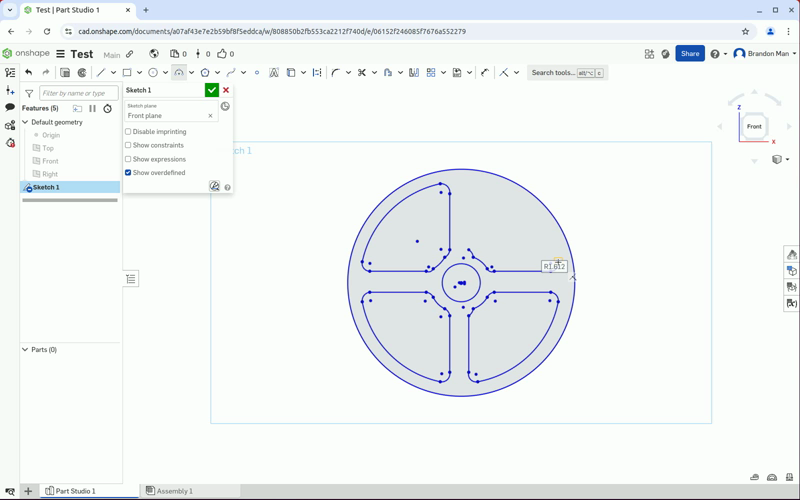
click(558, 261)
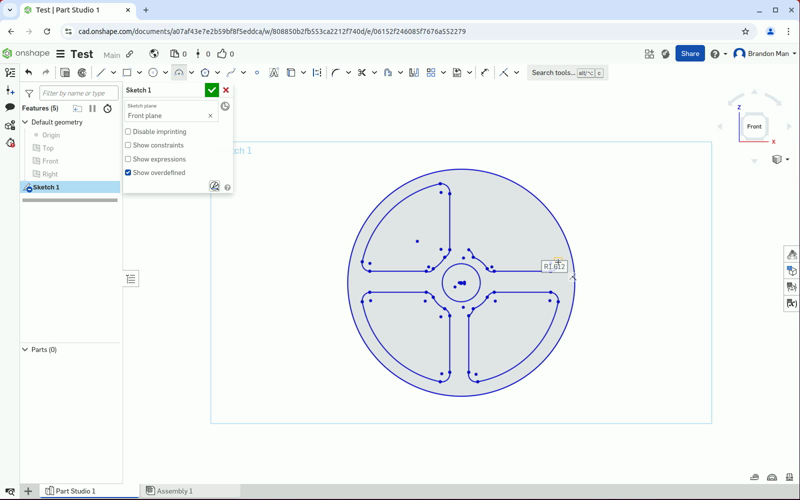
key_down(shift)
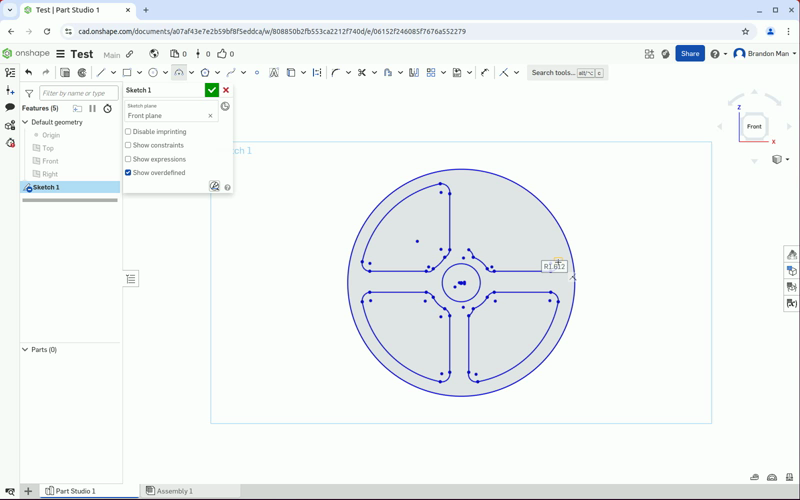
mouse_move(477, 183)
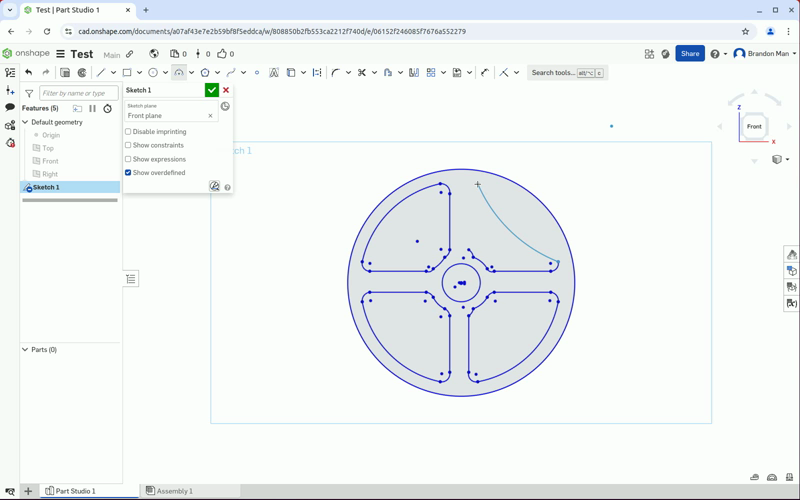
click(477, 183)
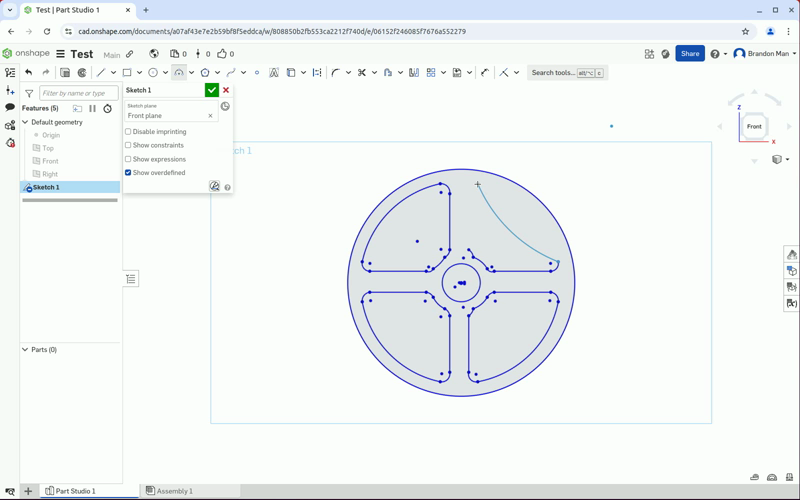
mouse_move(529, 210)
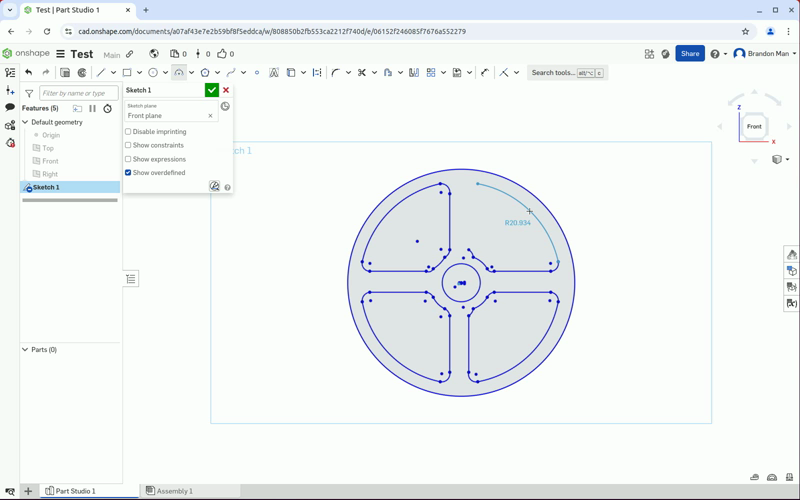
click(529, 210)
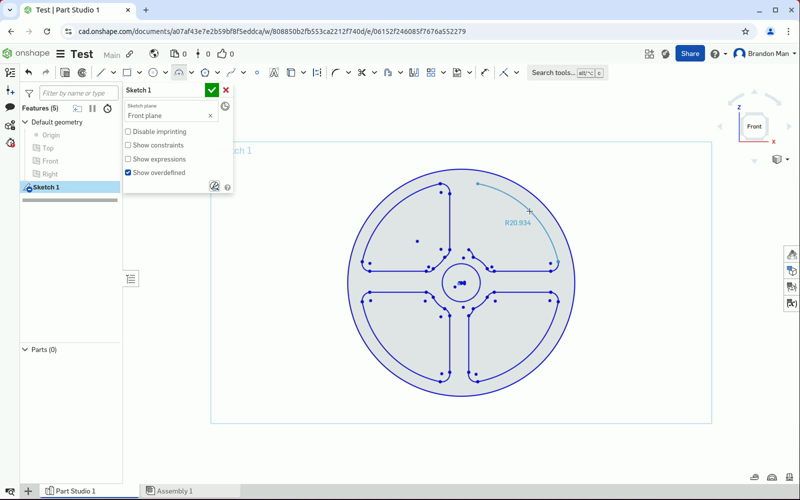
key_up(shift)
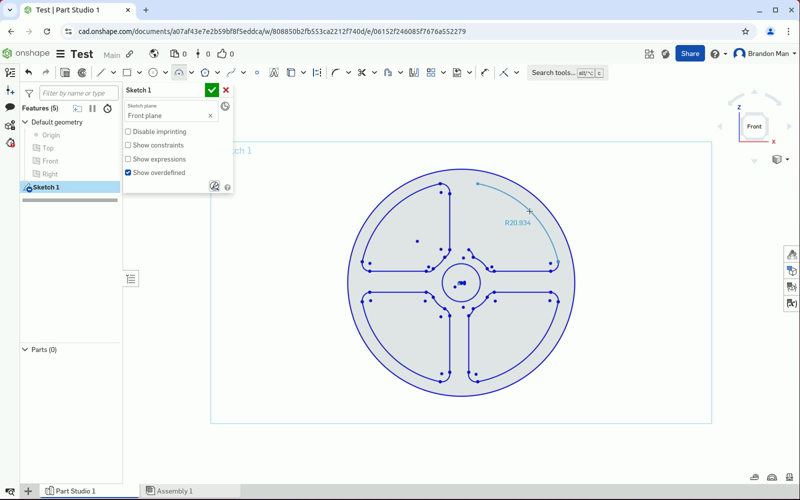
mouse_move(477, 183)
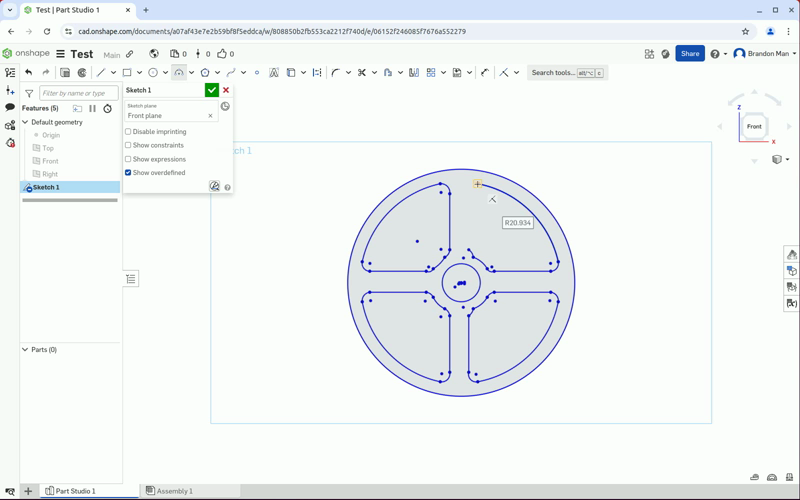
click(477, 183)
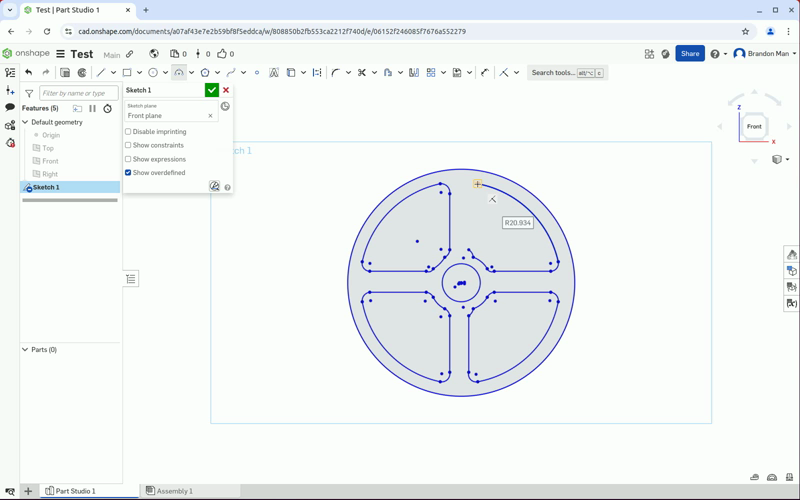
key_down(shift)
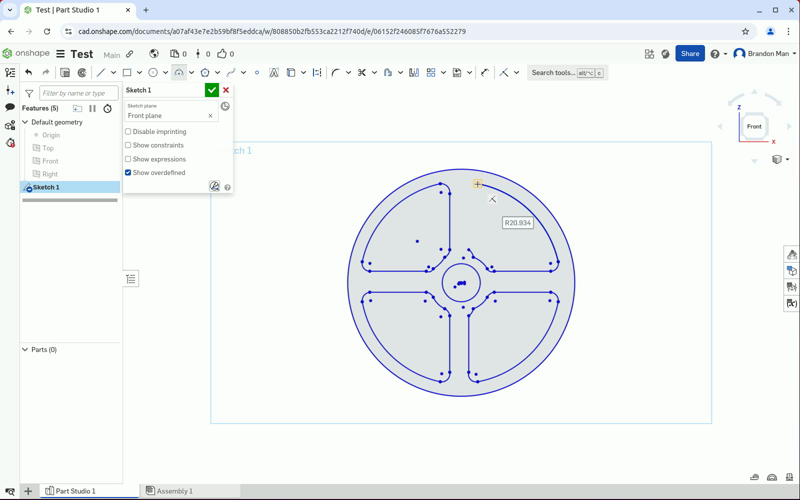
mouse_move(468, 193)
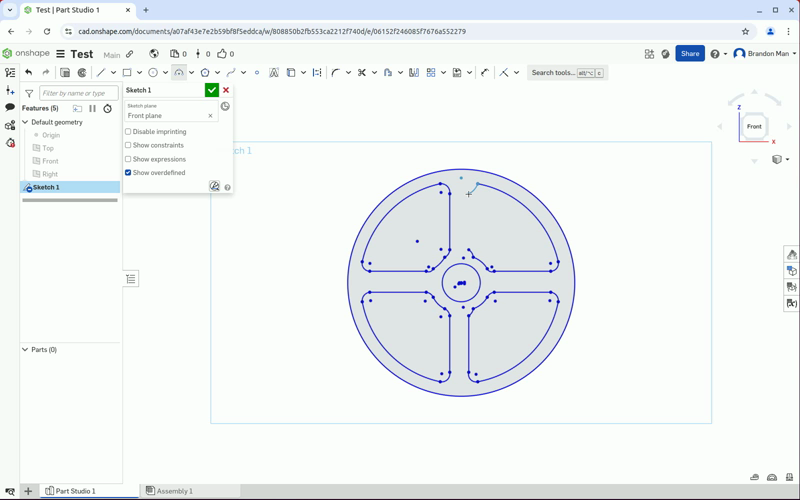
click(468, 193)
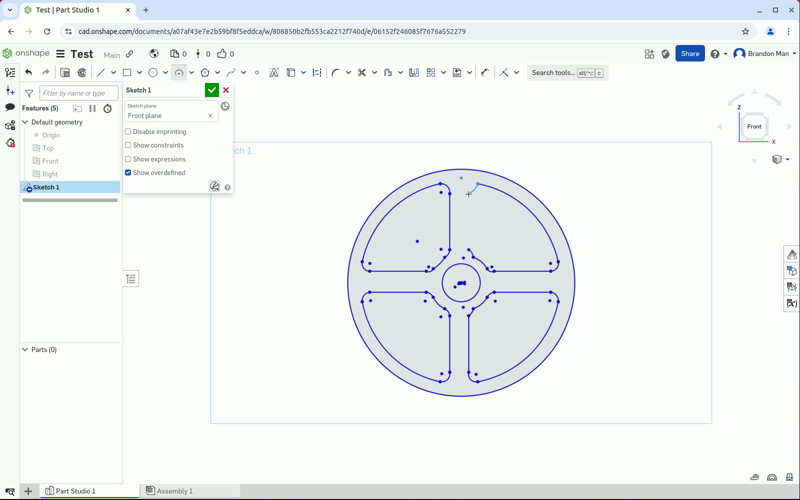
mouse_move(470, 186)
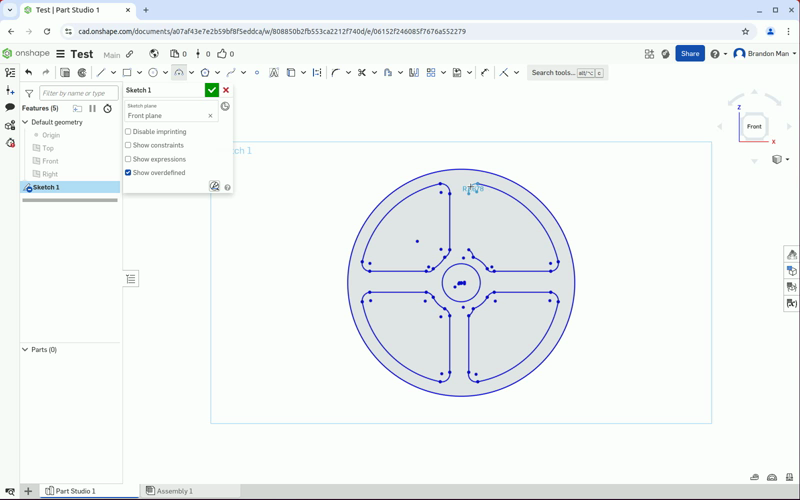
click(470, 186)
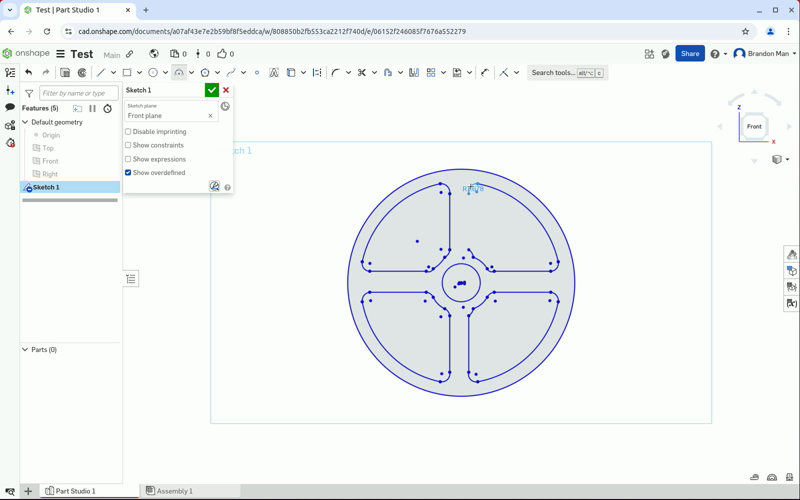
key_up(shift)
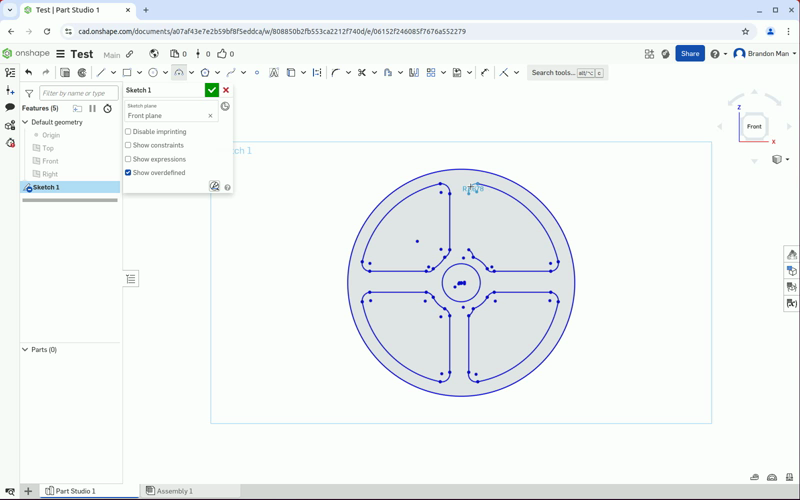
key(esc)
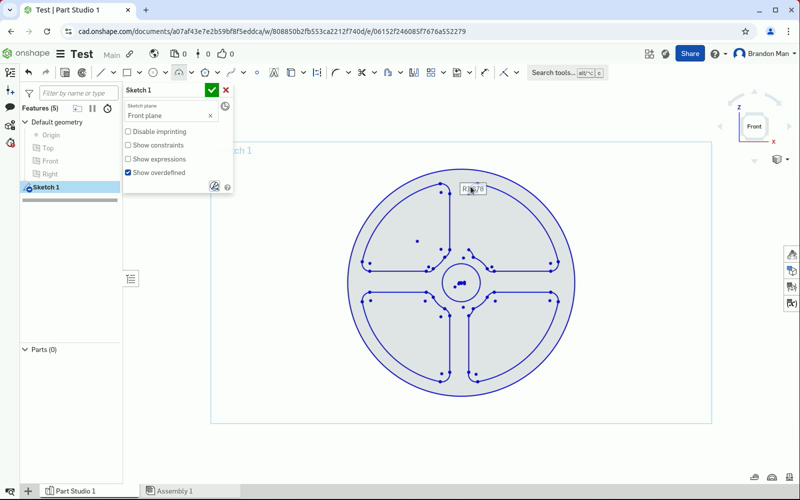
key(l)
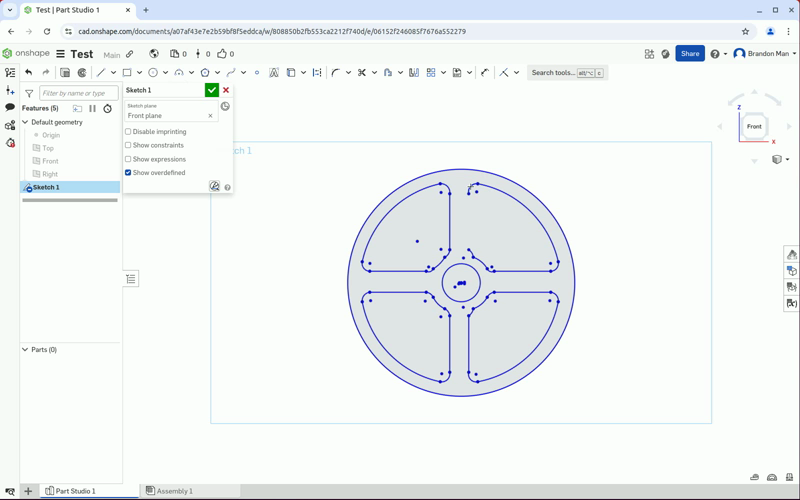
mouse_move(468, 193)
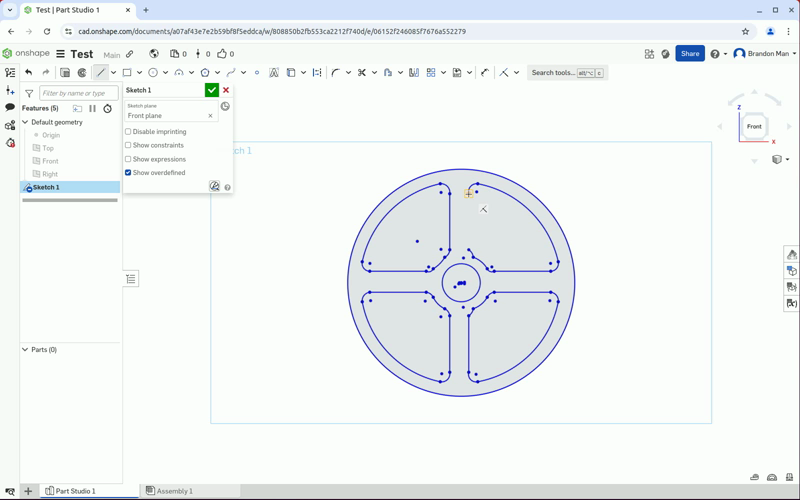
click(468, 193)
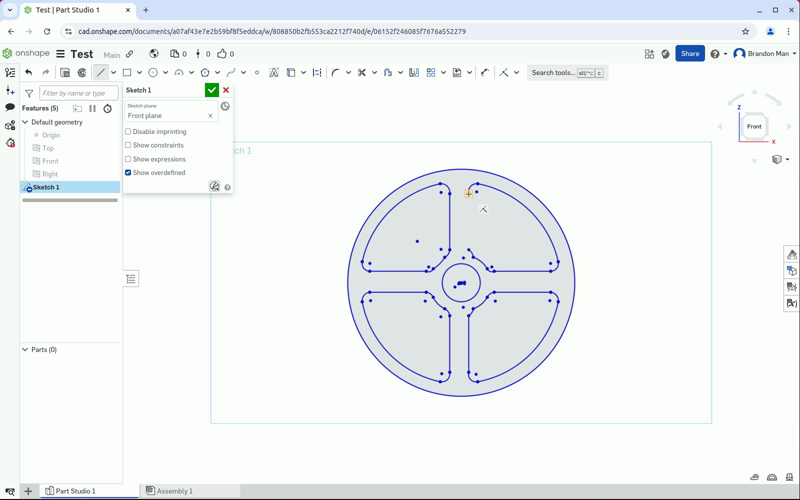
mouse_move(498, 193)
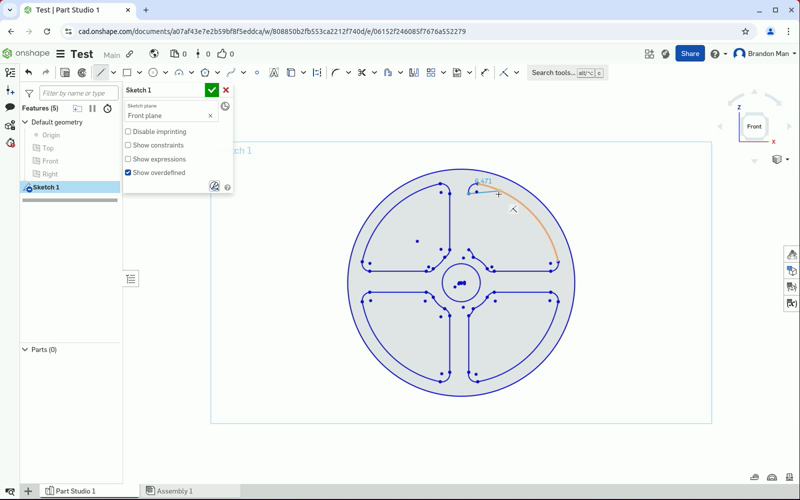
key_down(shift)
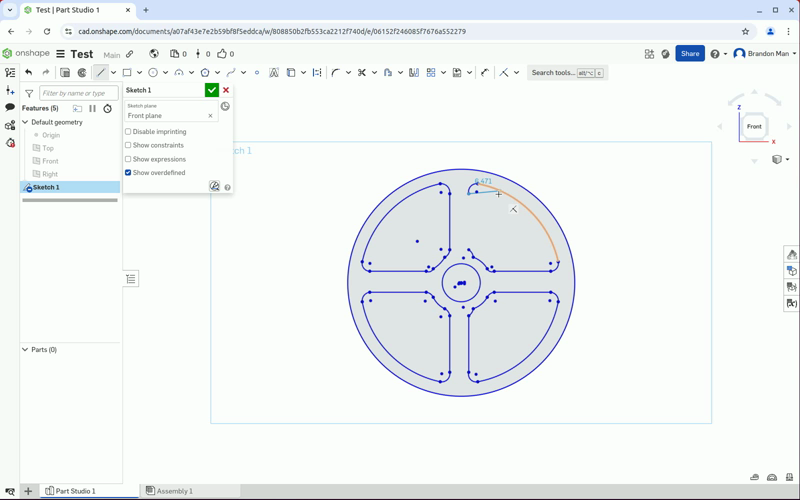
mouse_move(468, 249)
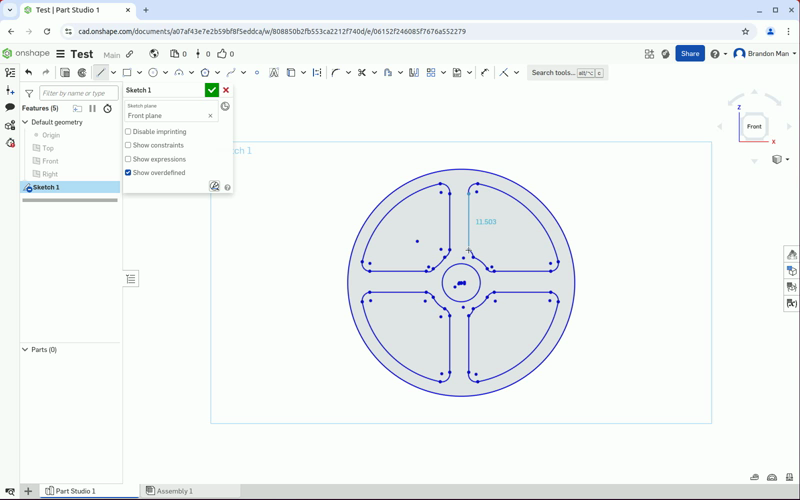
scroll(6)
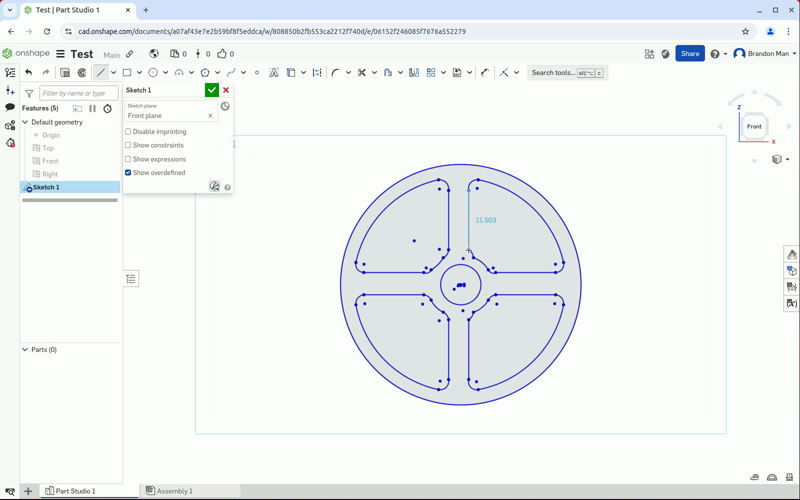
scroll(6)
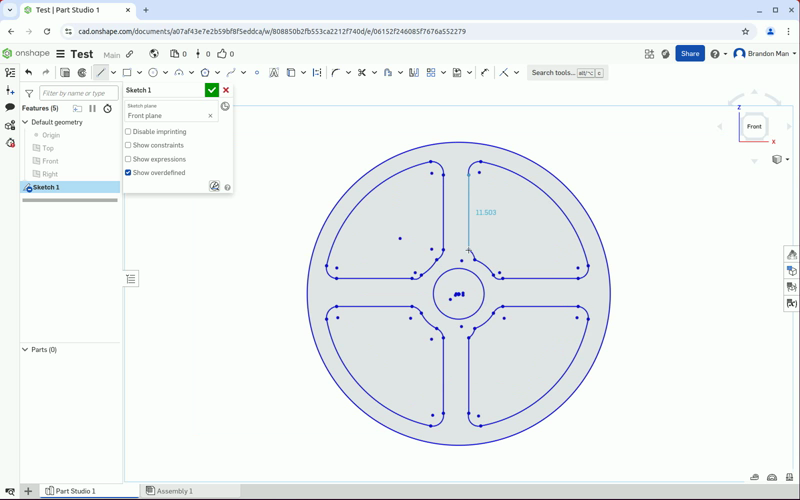
scroll(6)
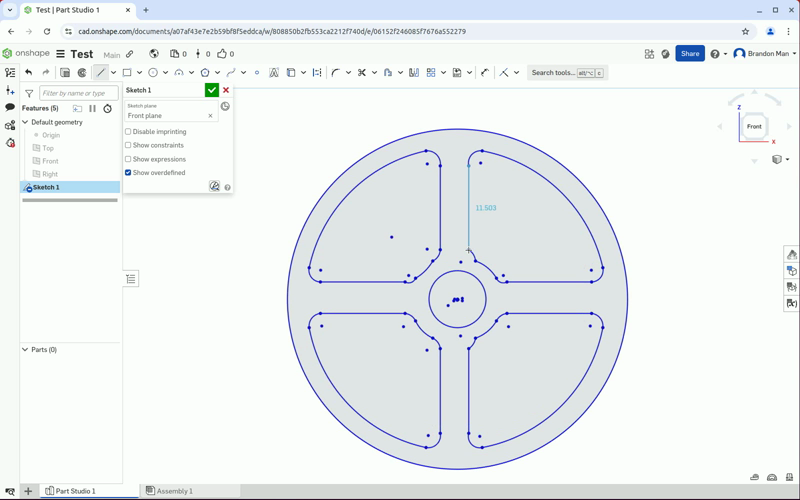
scroll(6)
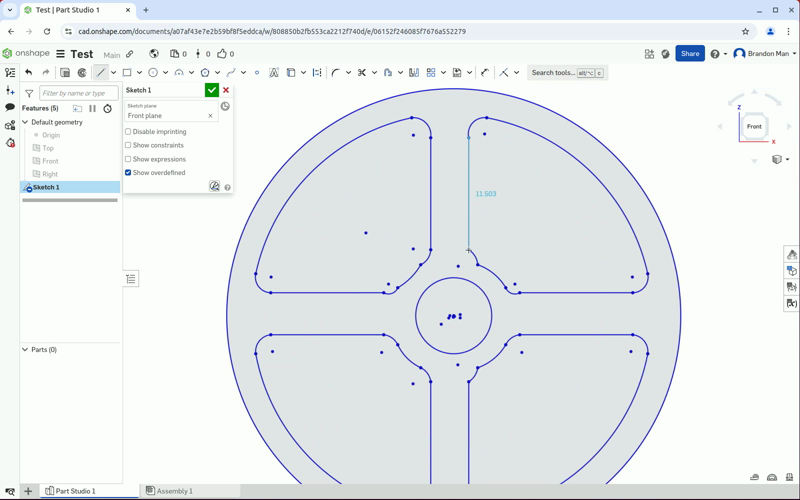
scroll(6)
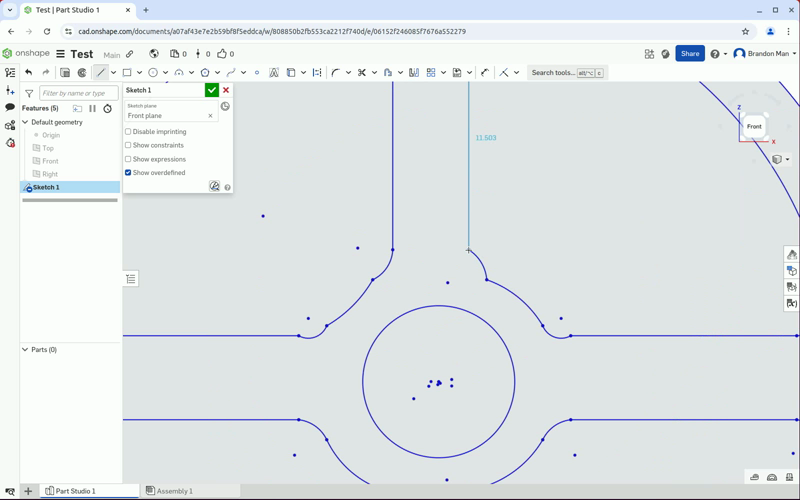
scroll(6)
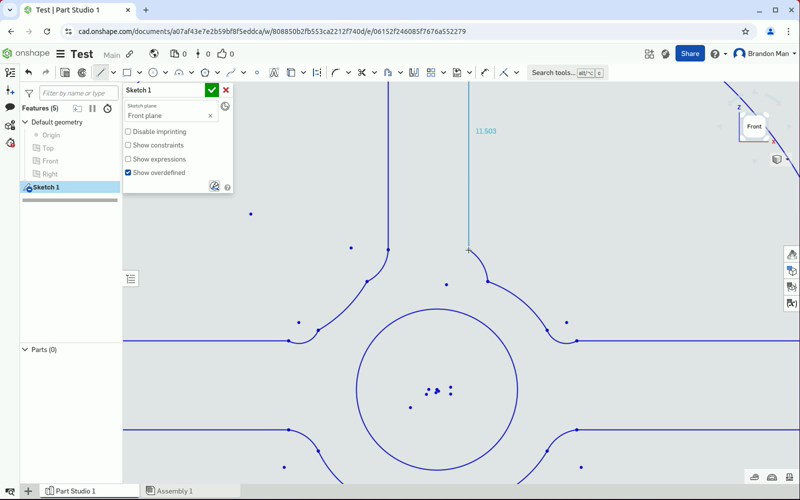
scroll(6)
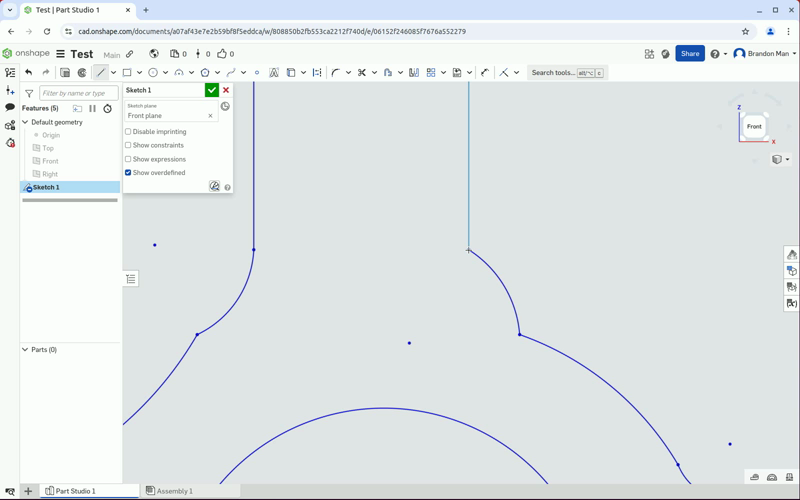
key_up(shift)
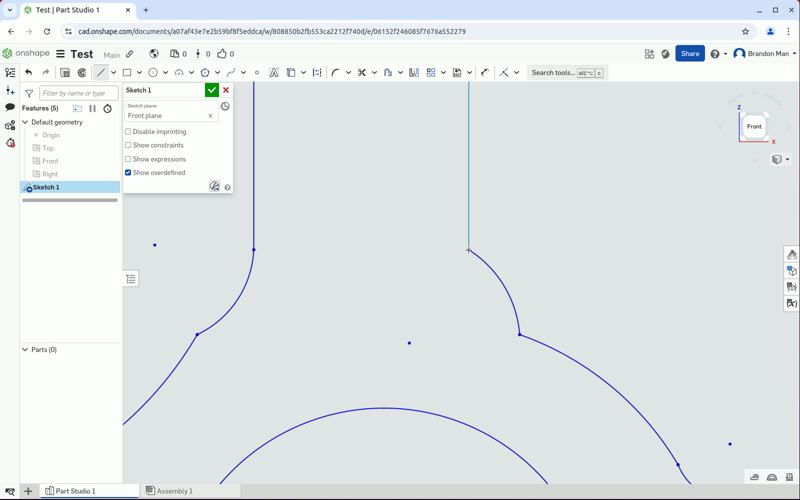
click(468, 249)
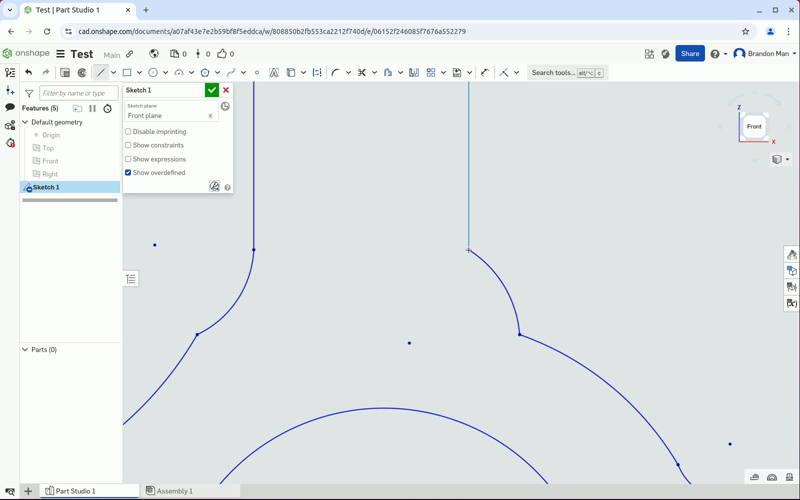
scroll(-6)
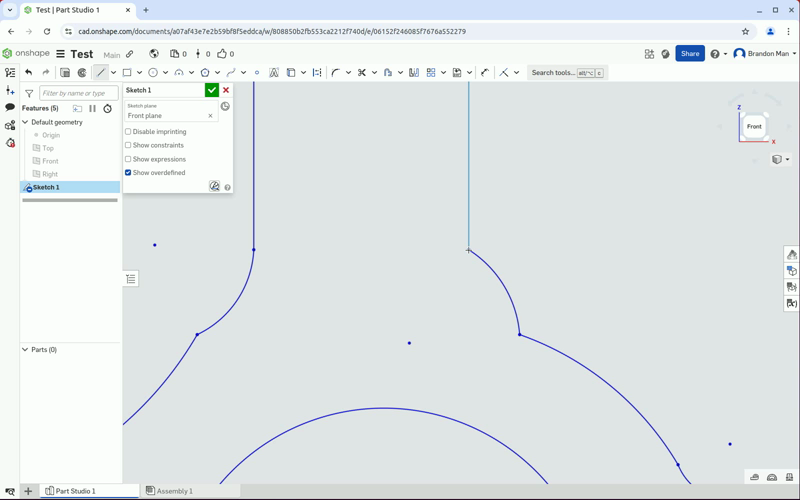
scroll(-6)
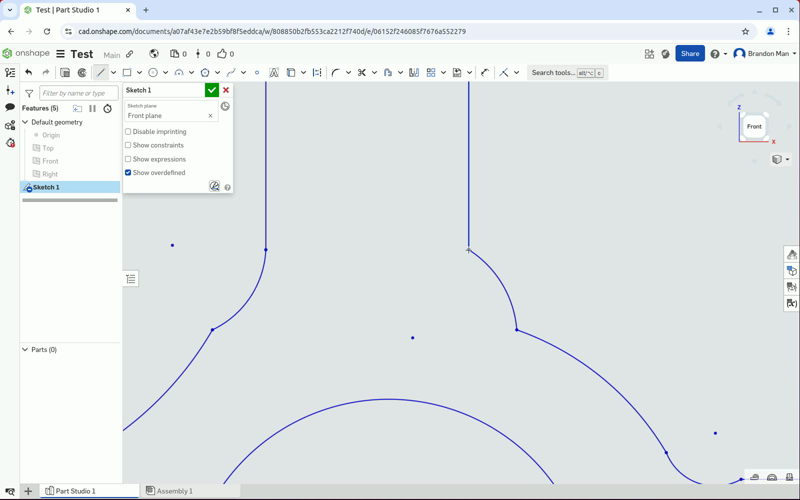
scroll(-6)
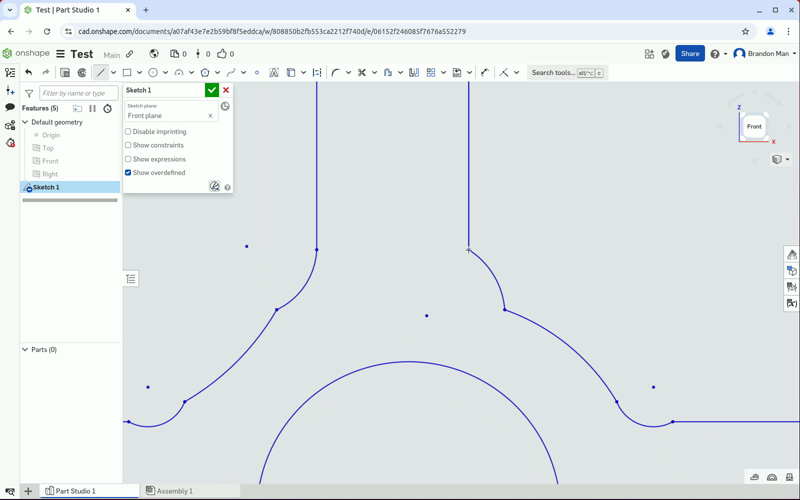
scroll(-6)
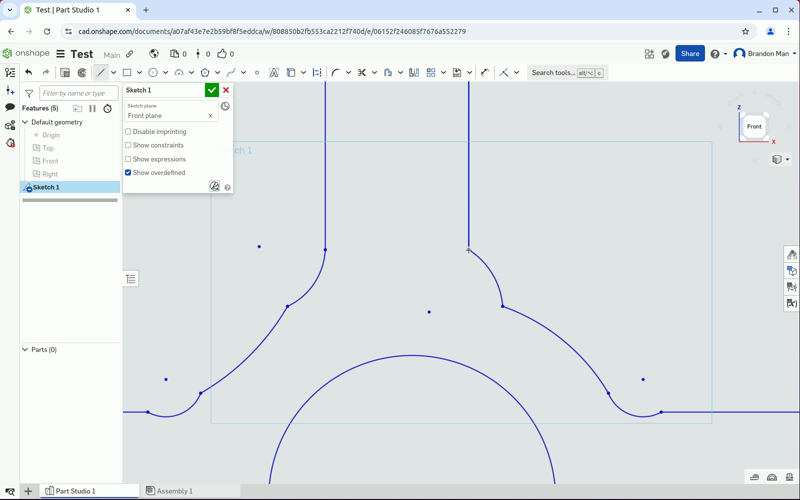
scroll(-6)
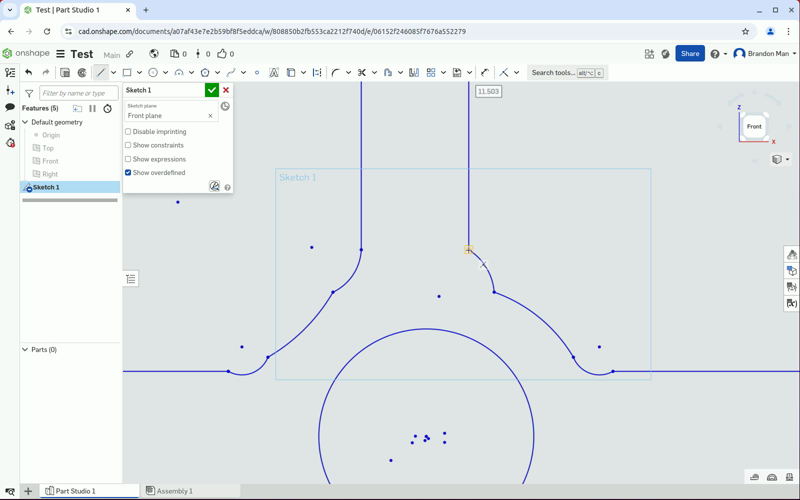
scroll(-6)
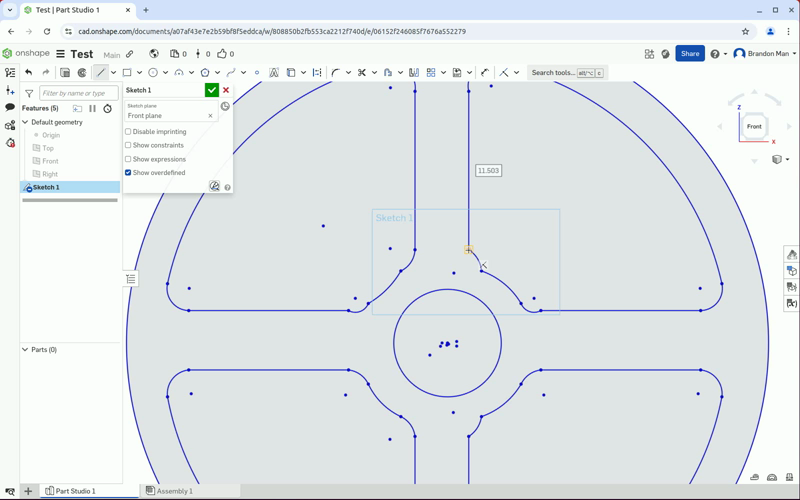
scroll(-6)
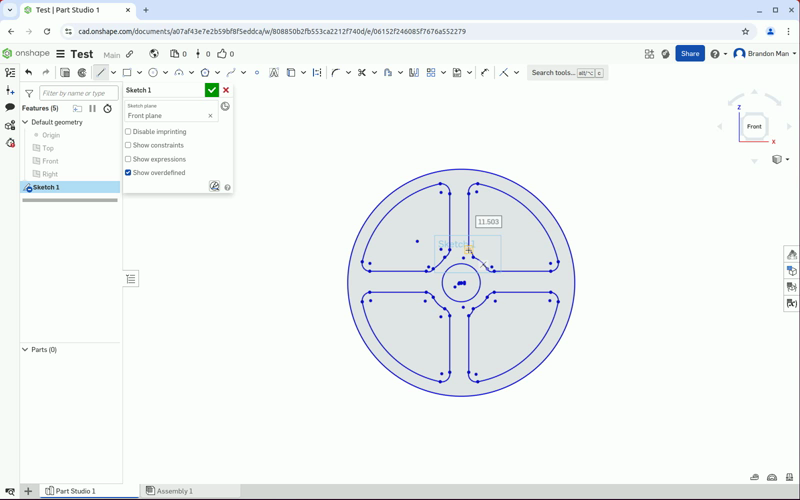
key(esc)
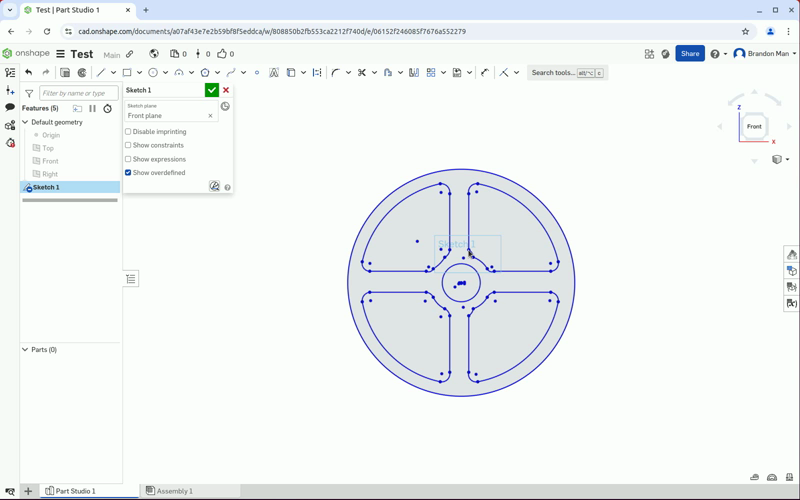
mouse_move(559, 281)
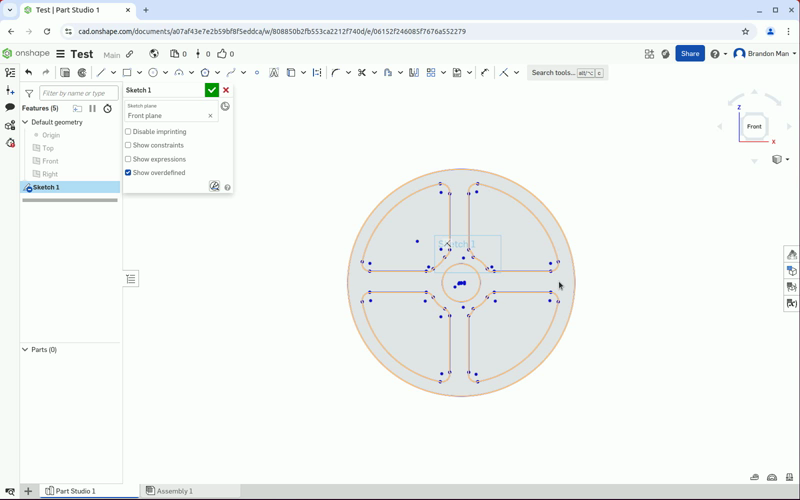
click(559, 281)
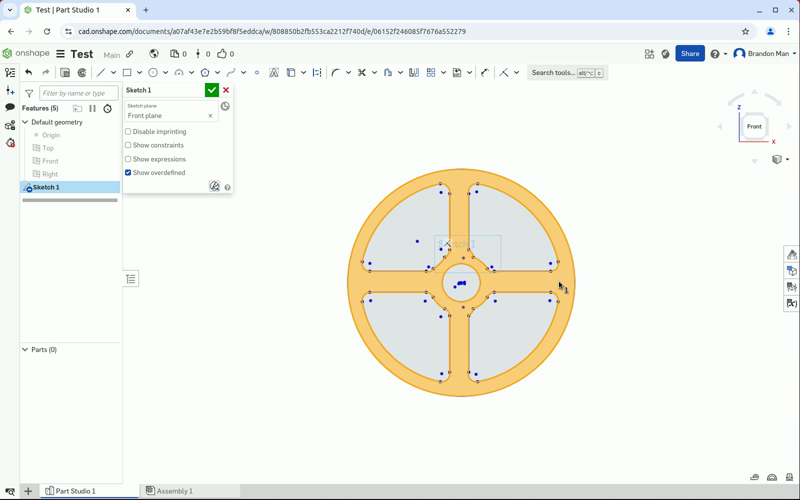
mouse_move(73, 352)
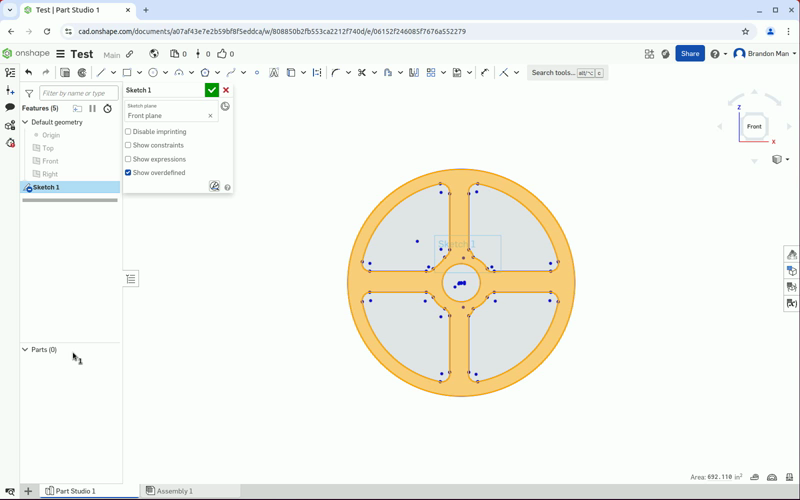
key(shift+y)
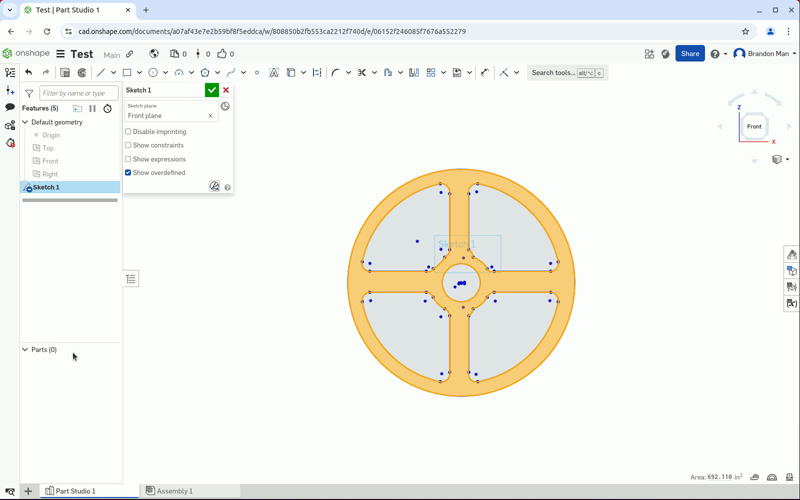
key(shift+e)
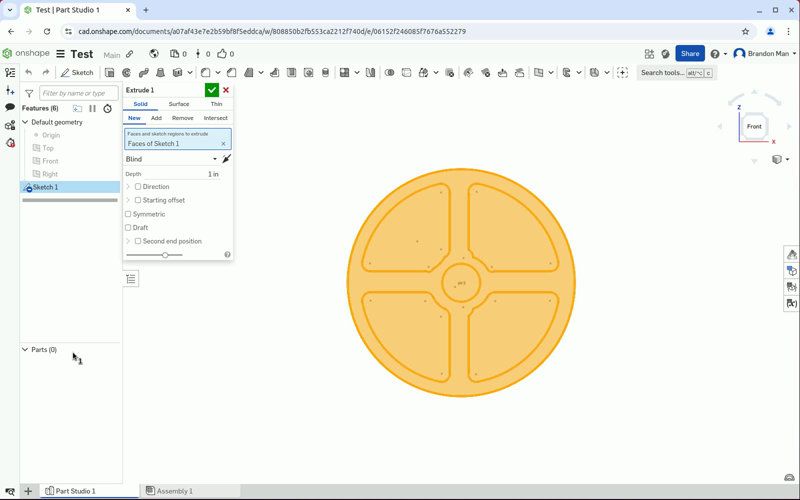
mouse_move(143, 106)
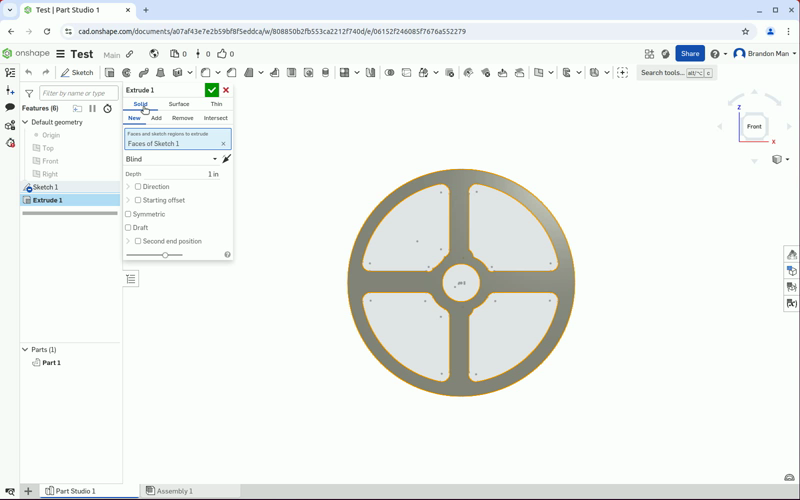
click(143, 106)
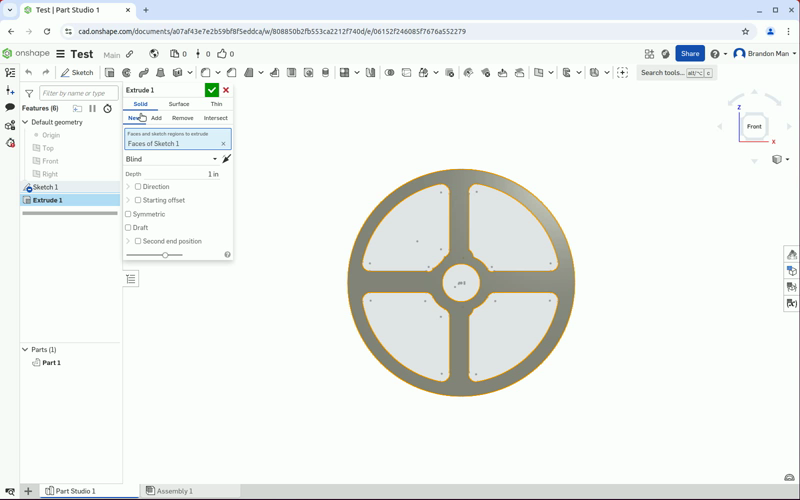
mouse_move(137, 120)
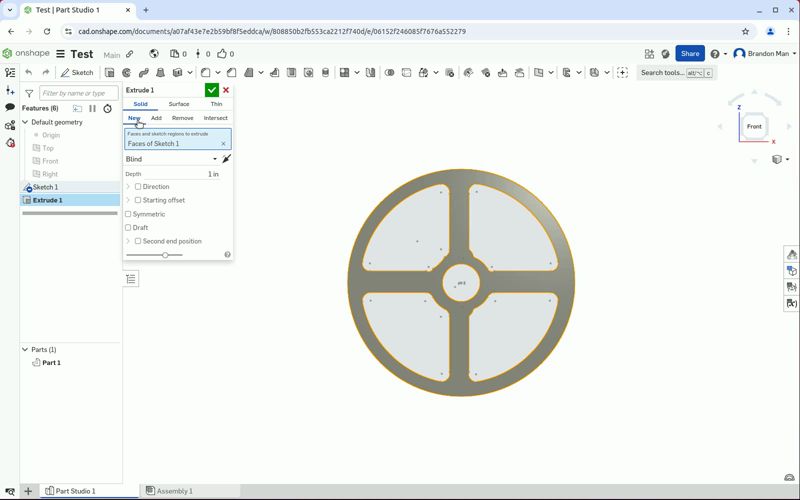
click(137, 120)
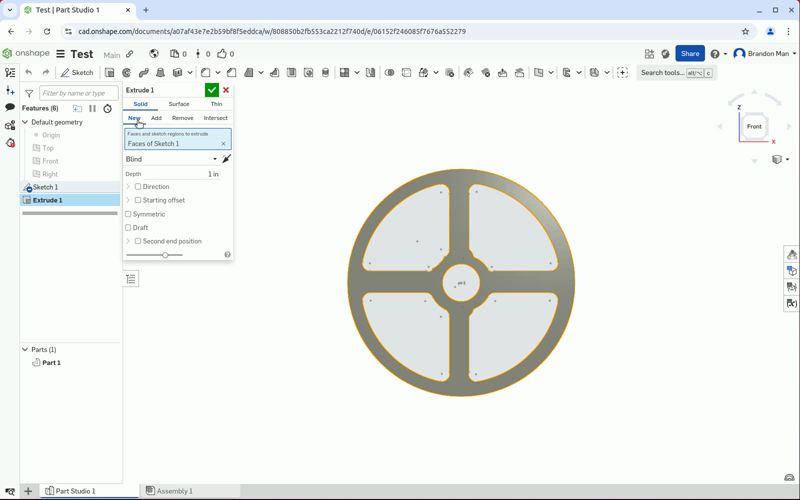
key(tab, 4)
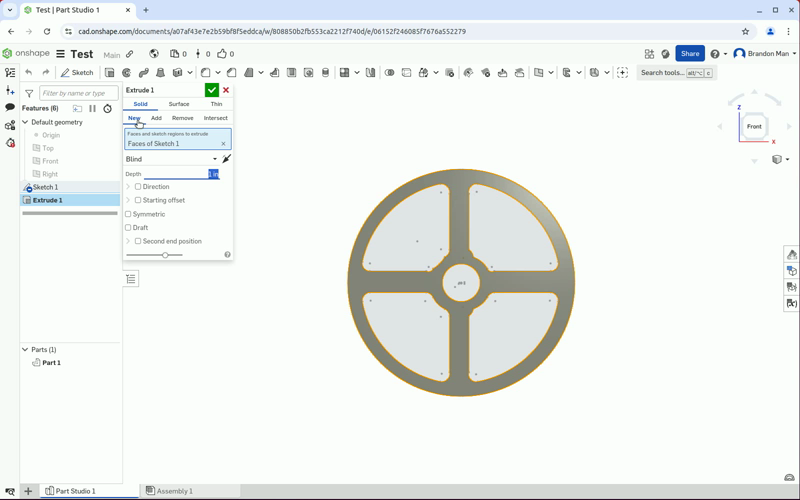
text(-4.092)
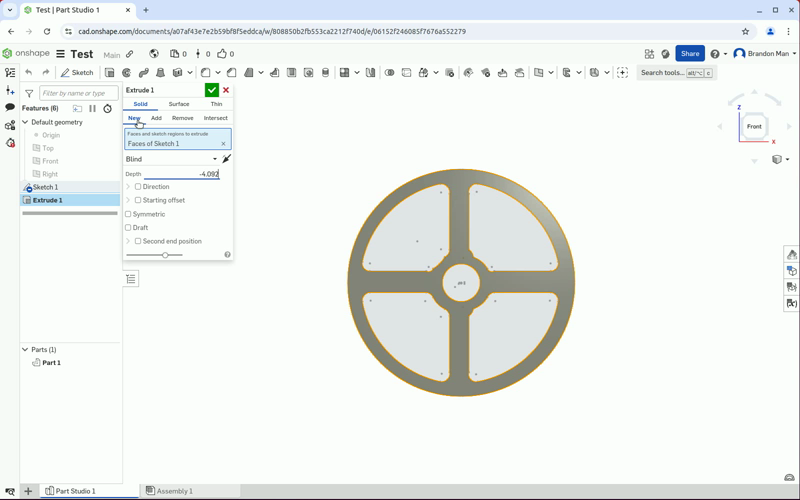
key(enter)
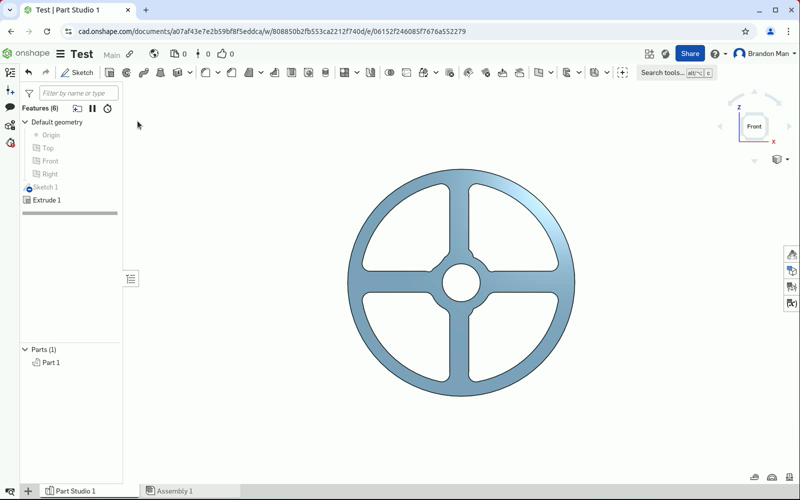
key(shift+h)
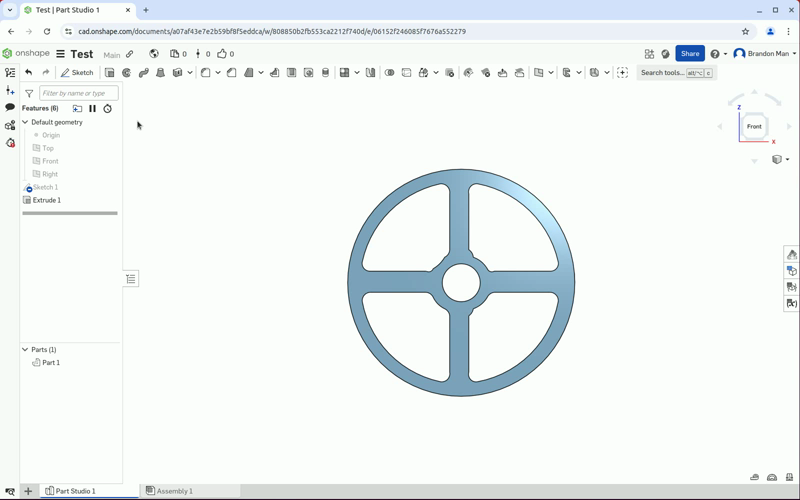
key(shift+h)
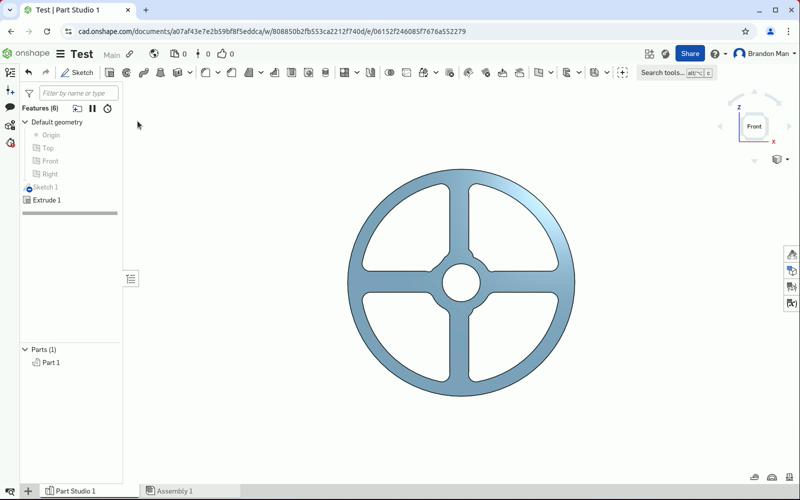
mouse_move(73, 189)
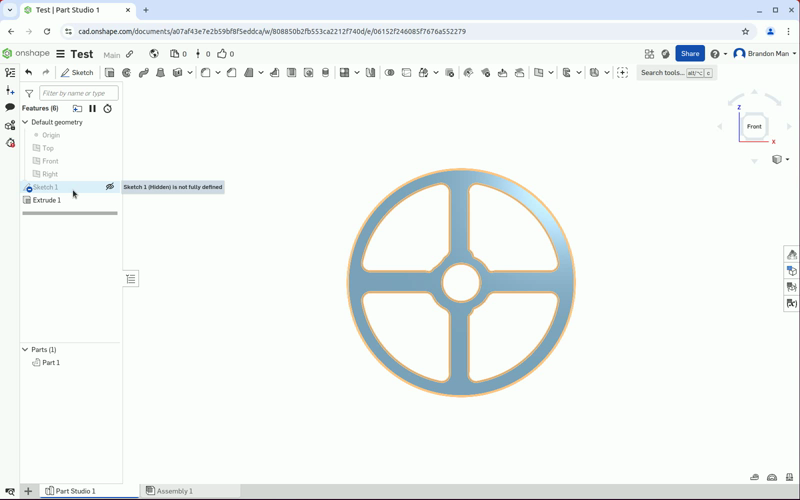
click(73, 189)
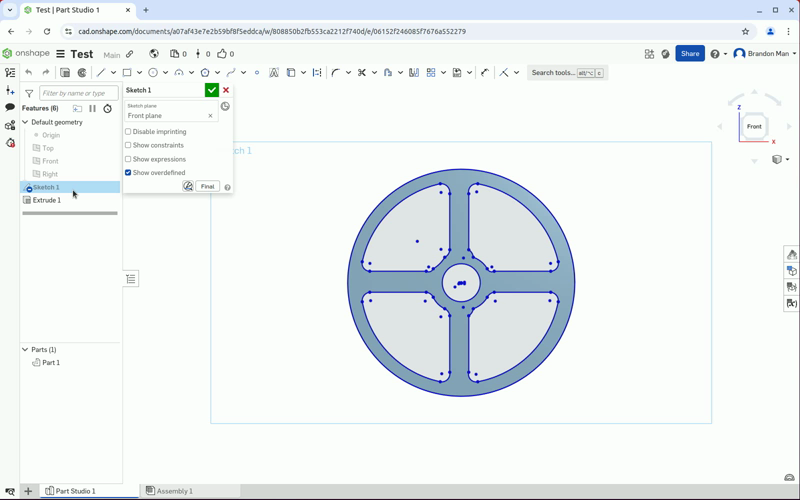
mouse_move(229, 92)
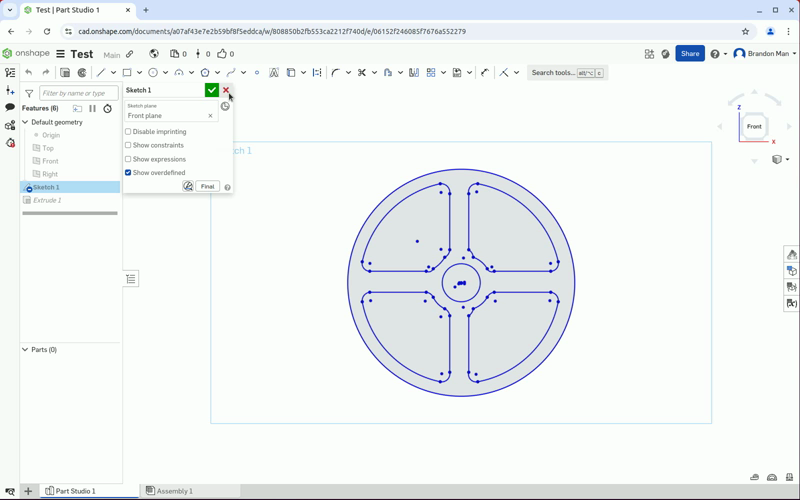
click(229, 92)
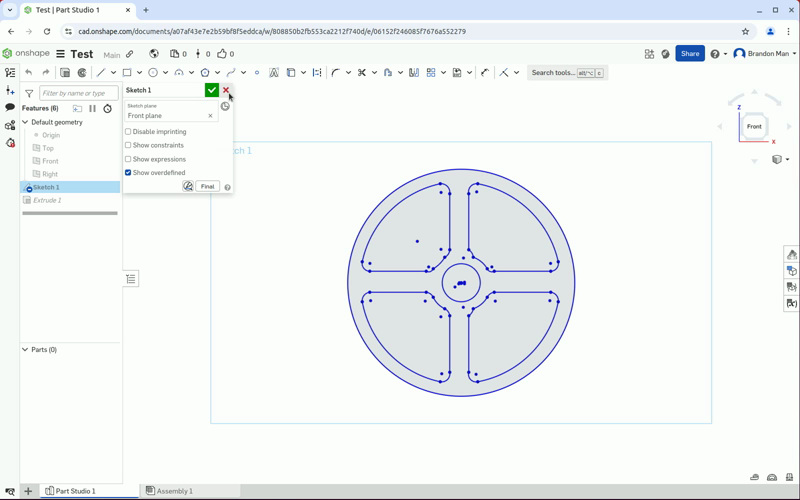
key(shift+s)
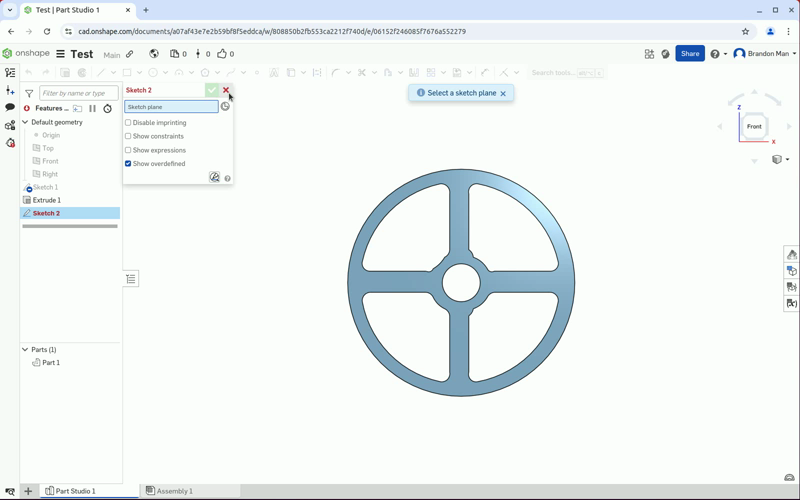
mouse_move(73, 163)
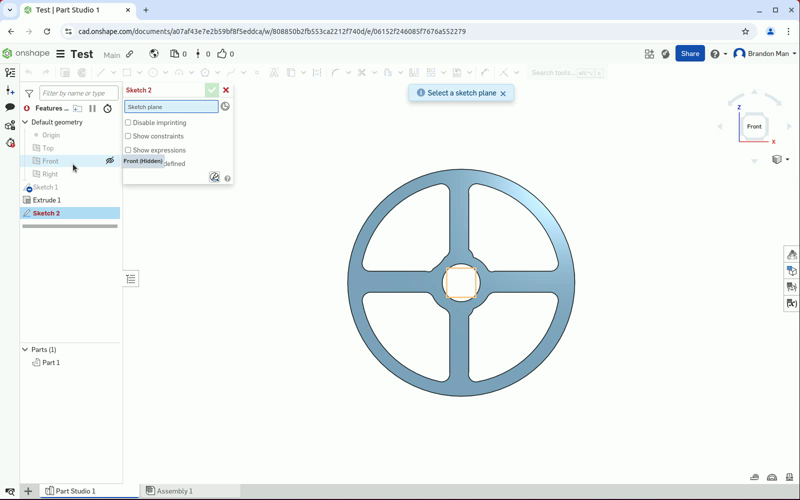
click(73, 163)
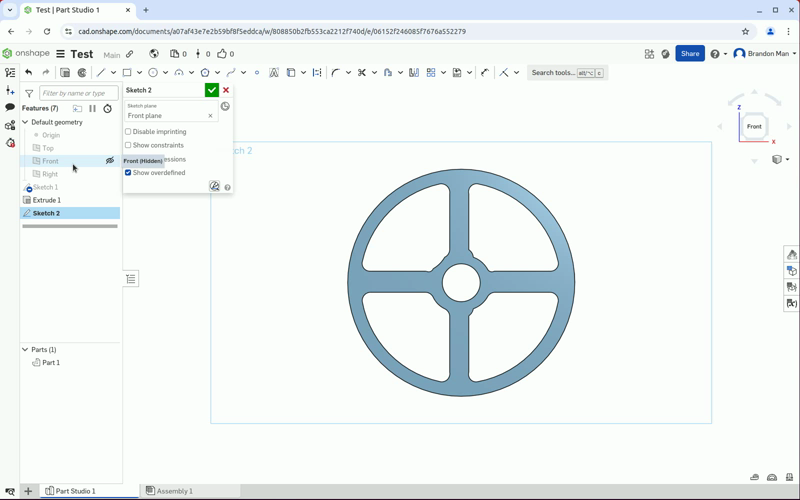
mouse_move(73, 352)
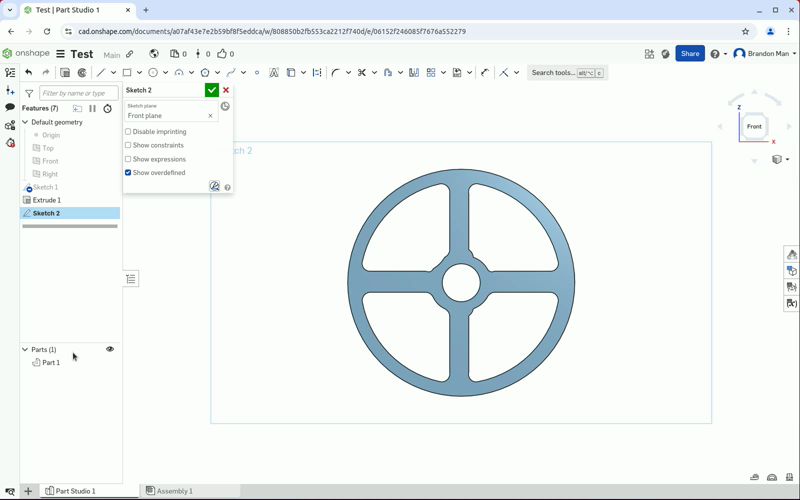
key(y)
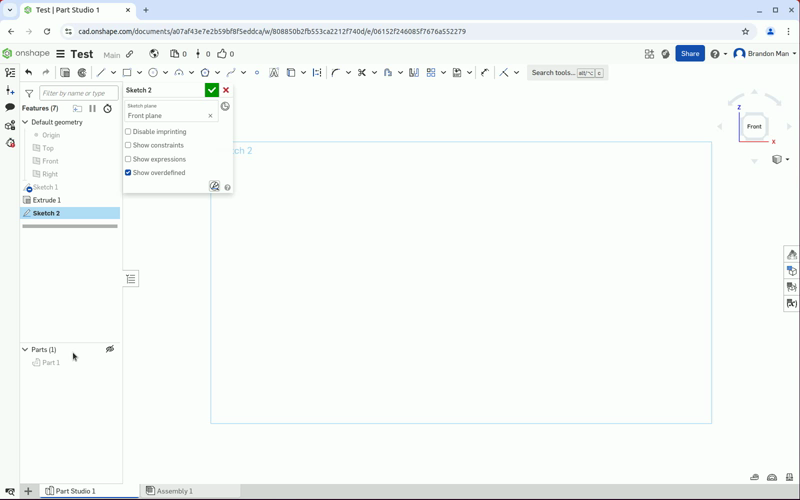
key(c)
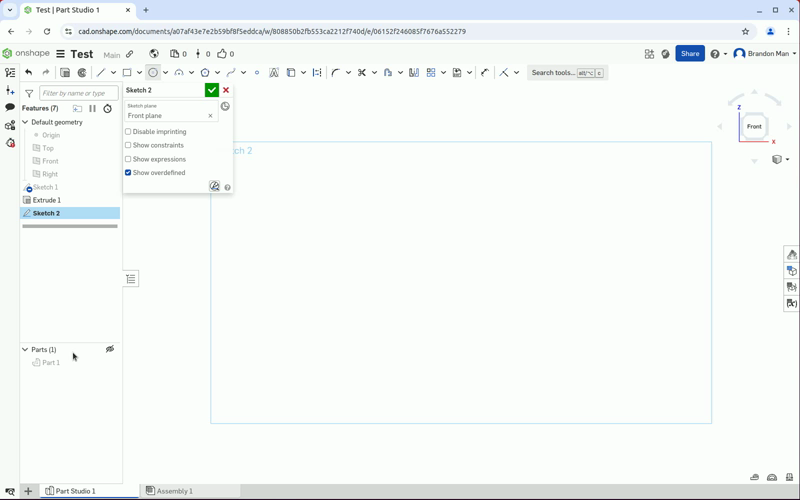
key_down(shift)
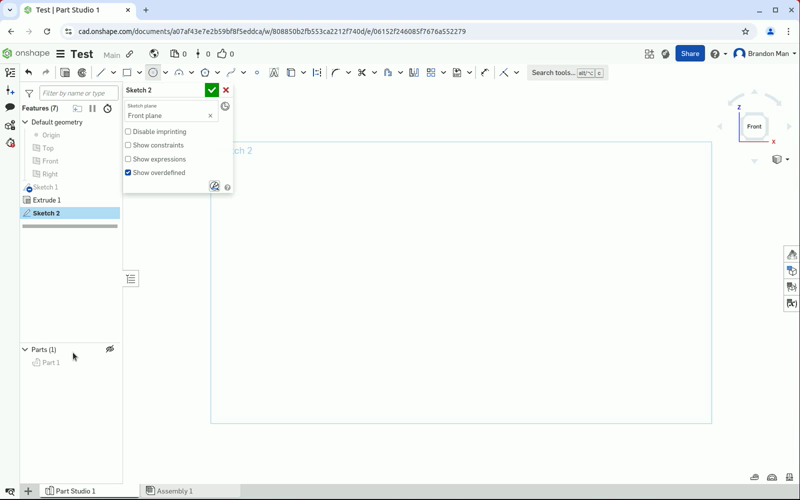
mouse_move(461, 282)
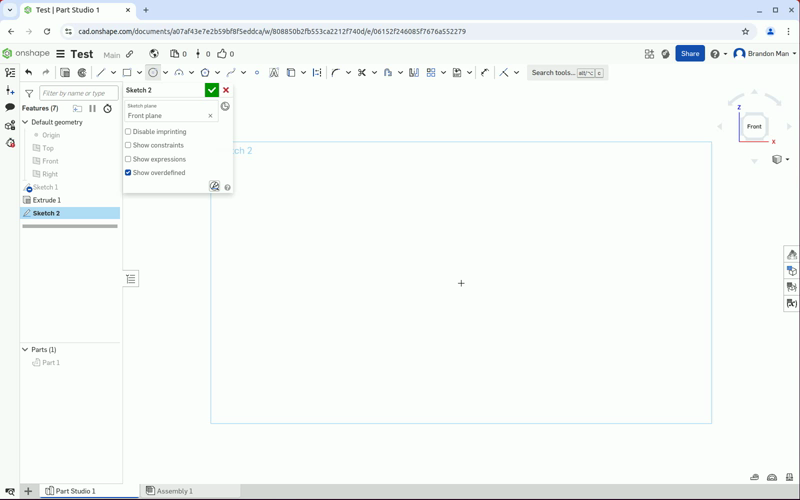
click(461, 282)
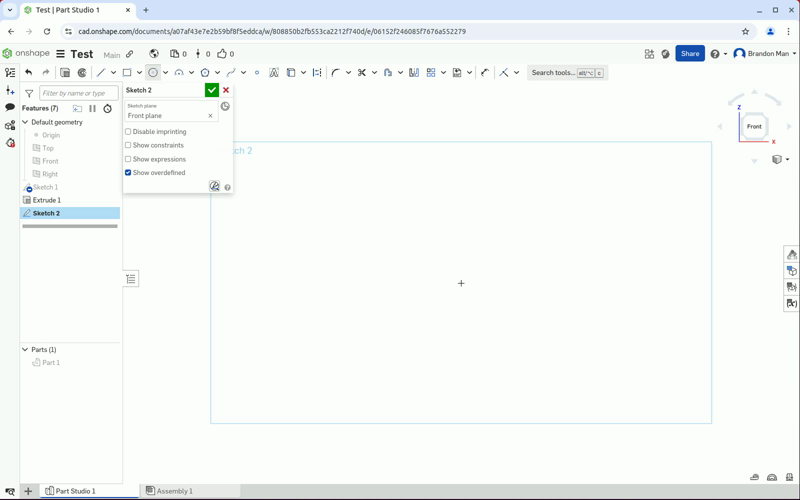
key_up(shift)
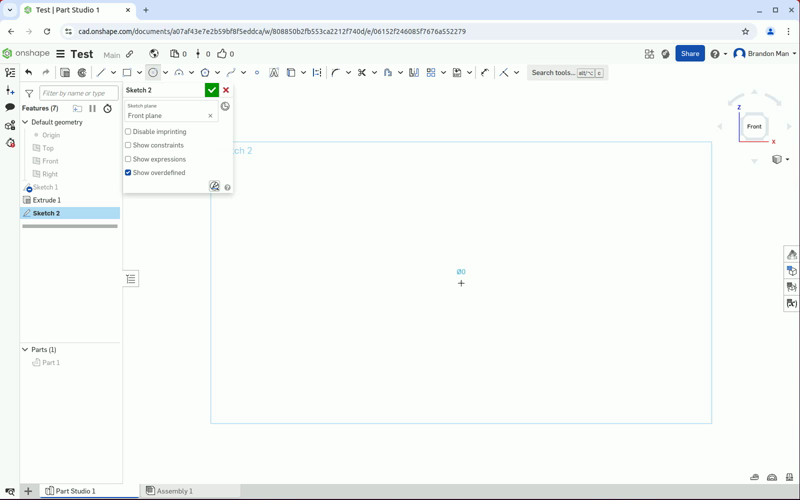
mouse_move(481, 282)
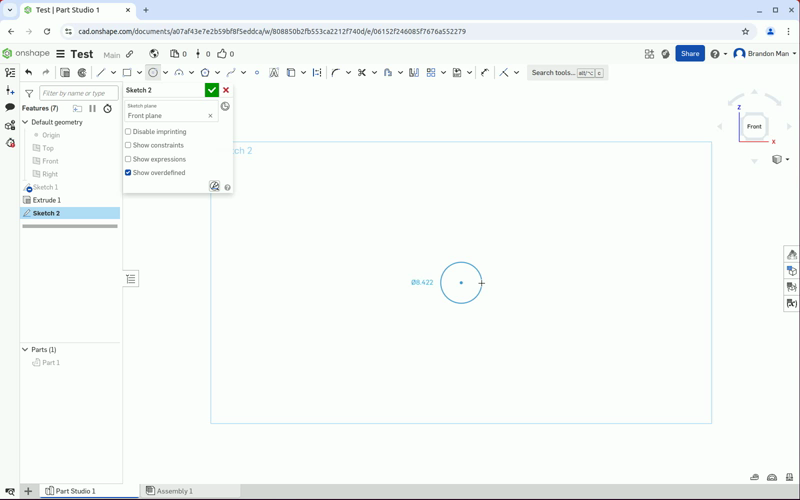
click(481, 282)
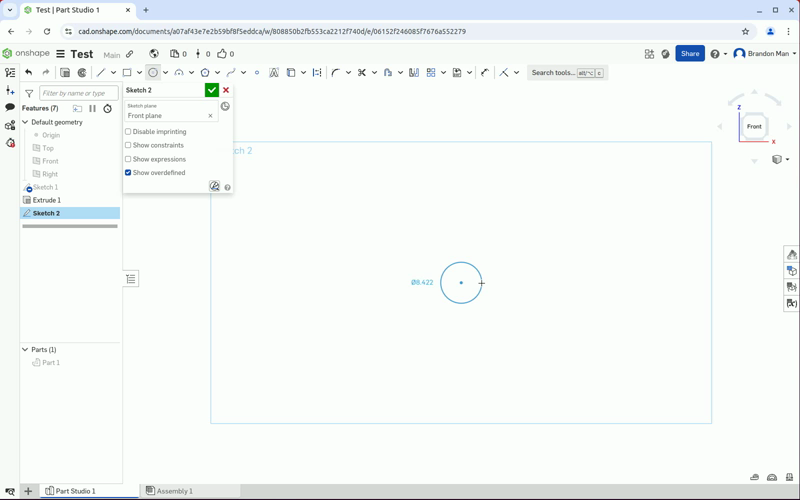
key(esc)
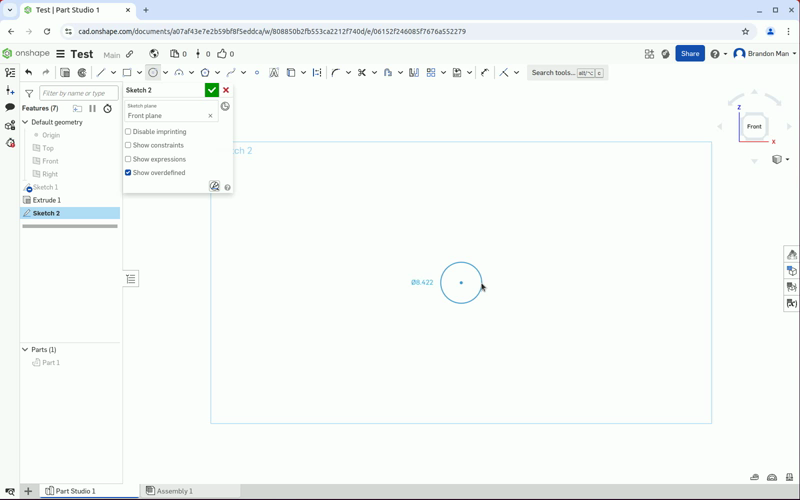
key(c)
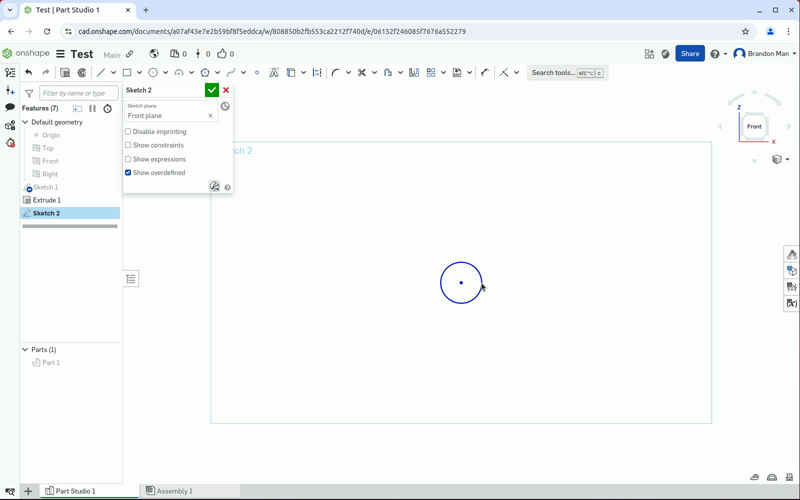
key_down(shift)
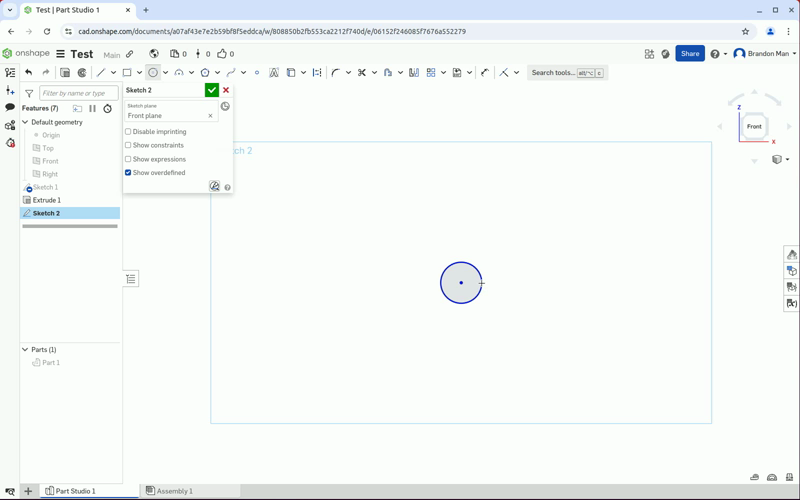
mouse_move(461, 282)
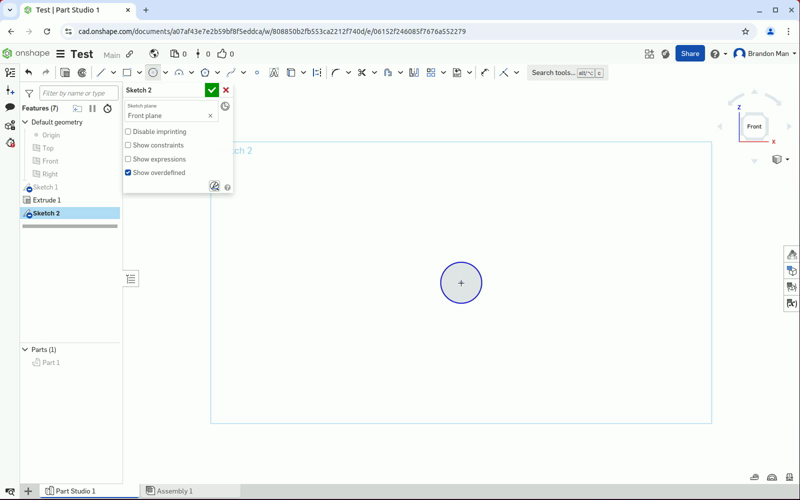
click(461, 282)
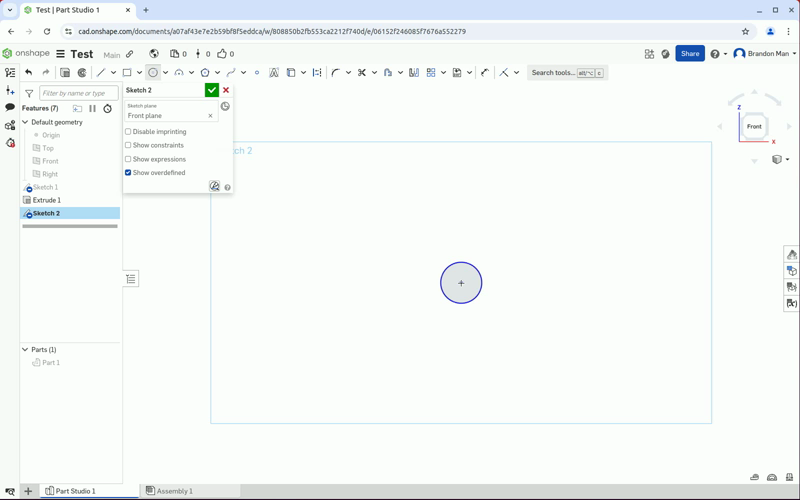
key_up(shift)
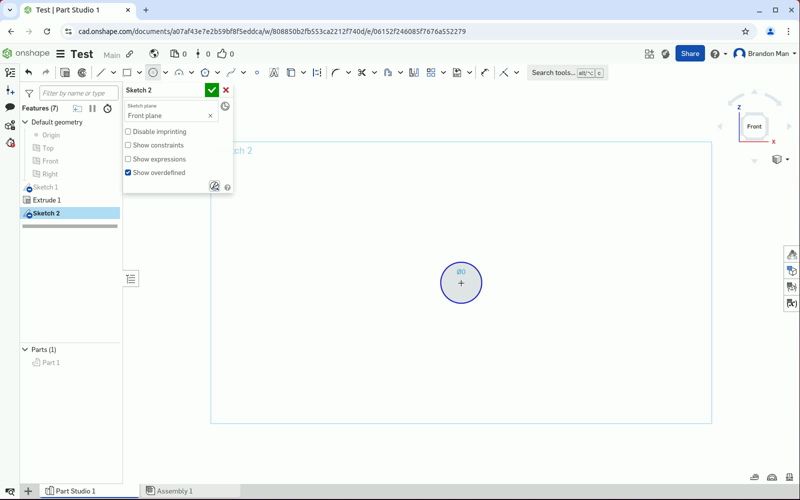
mouse_move(471, 282)
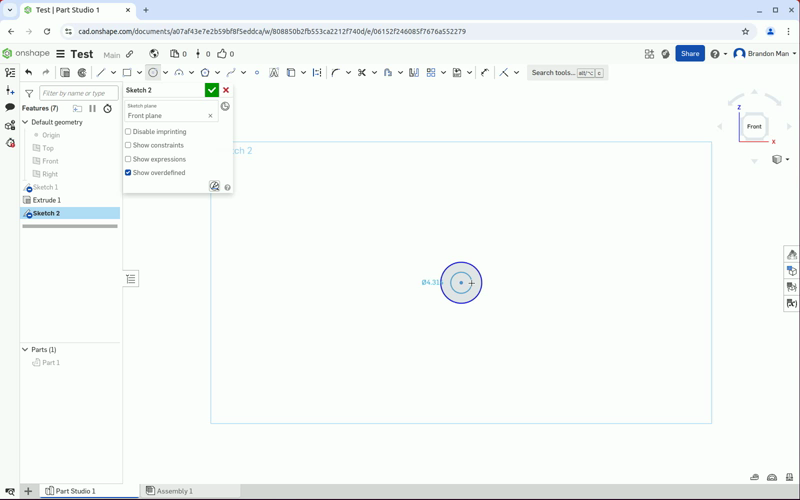
click(471, 282)
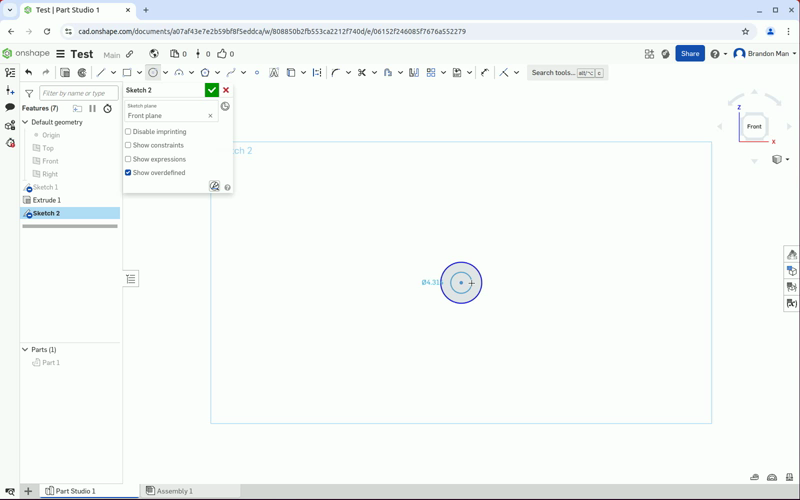
key(esc)
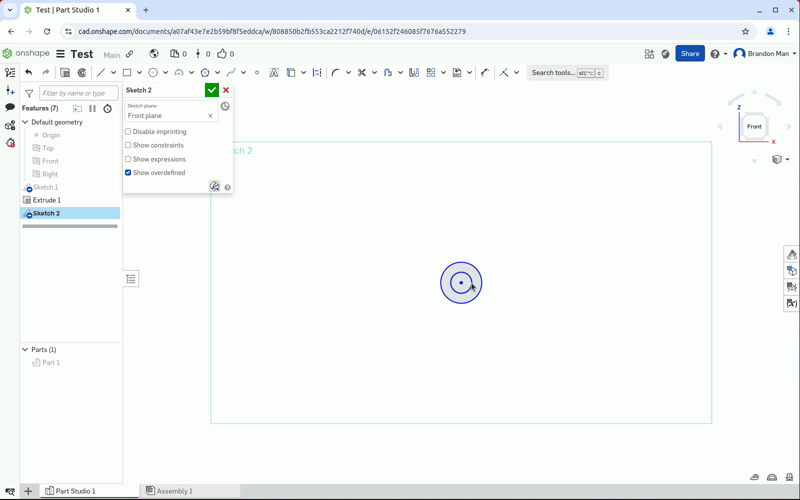
mouse_move(447, 288)
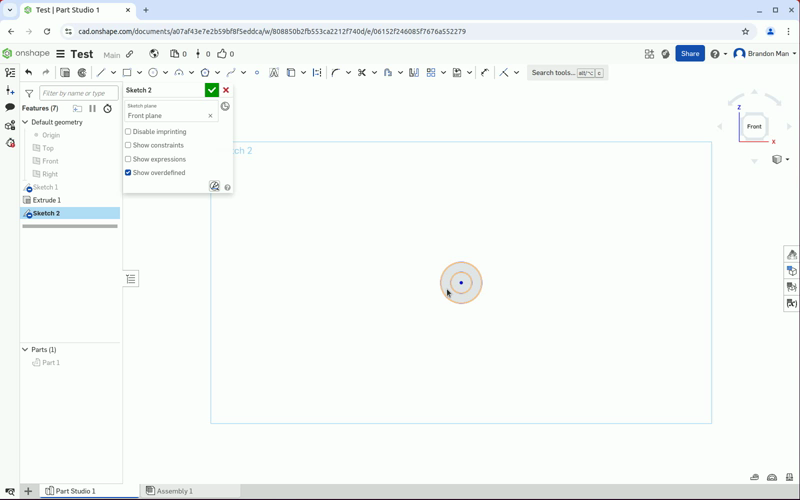
scroll(6)
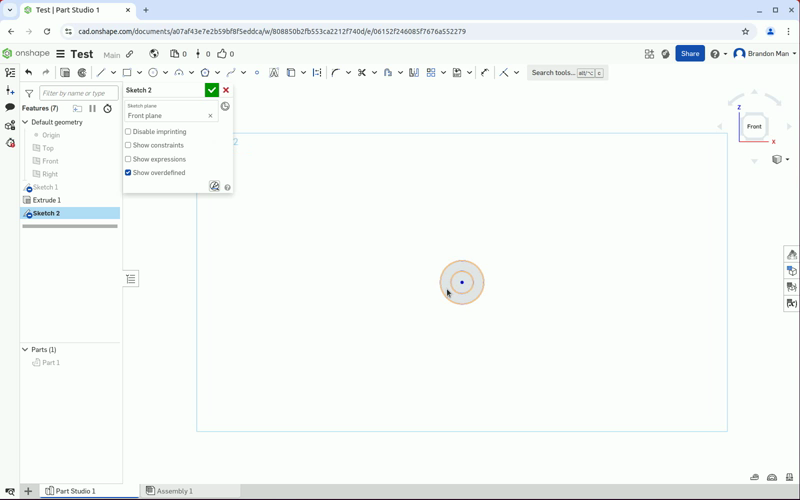
scroll(6)
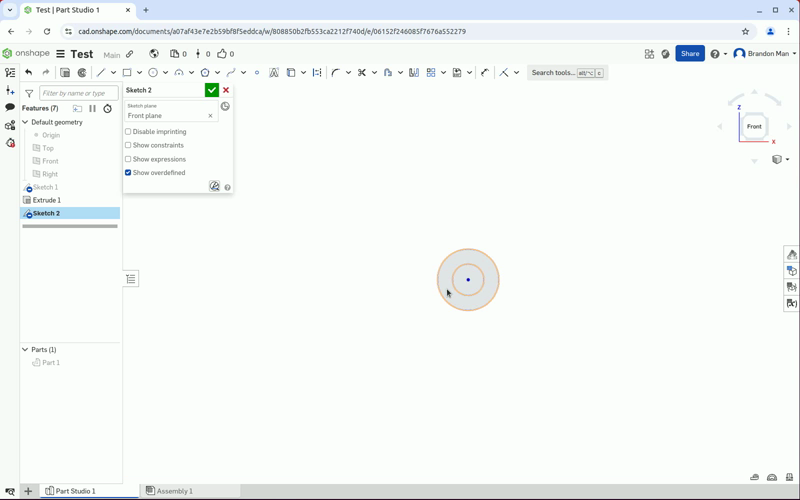
scroll(6)
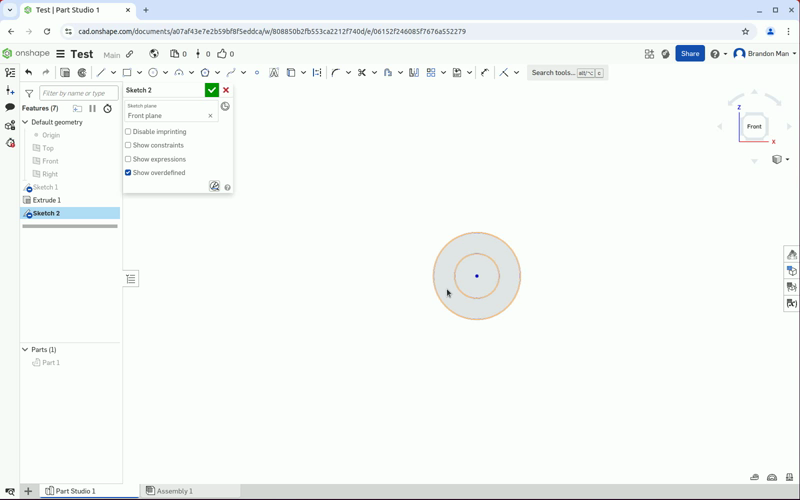
scroll(6)
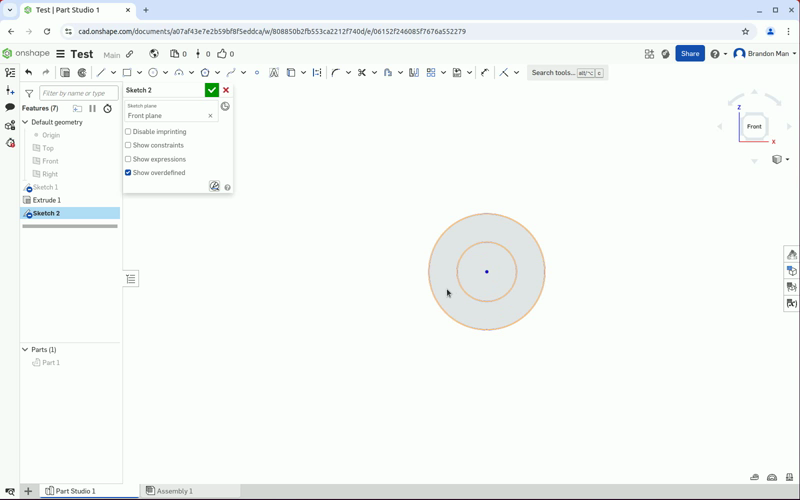
scroll(6)
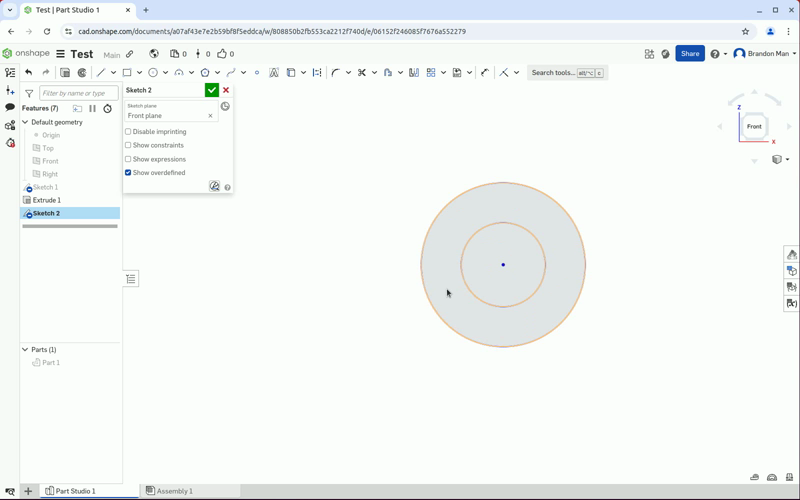
scroll(6)
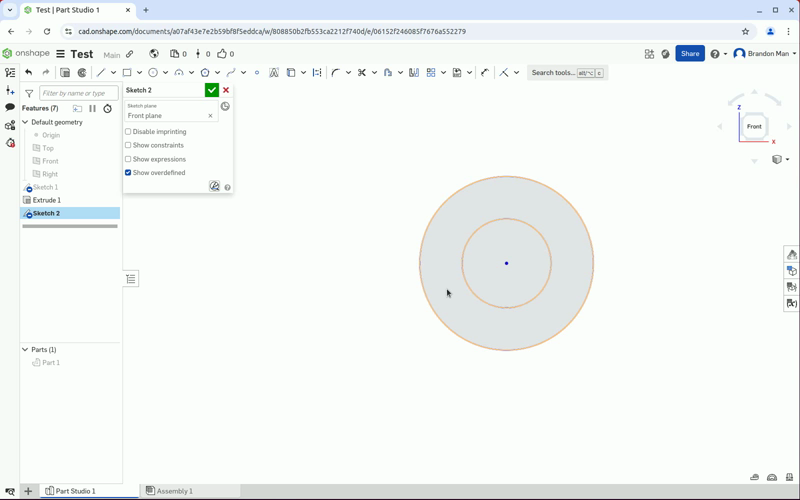
scroll(6)
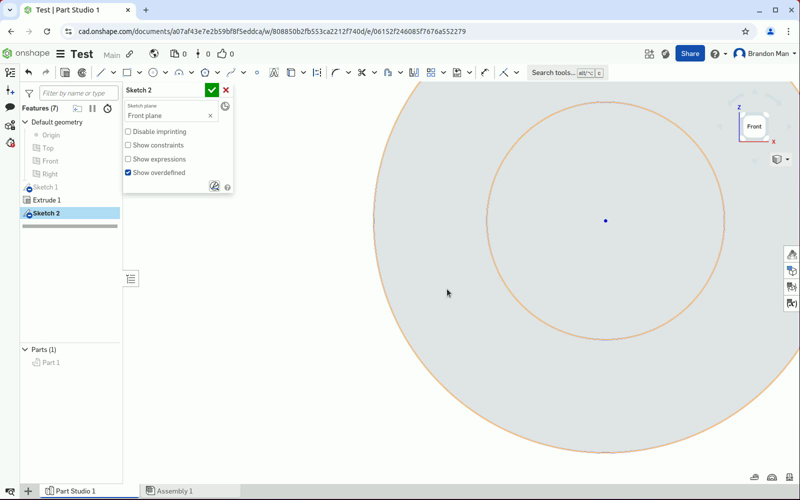
click(447, 288)
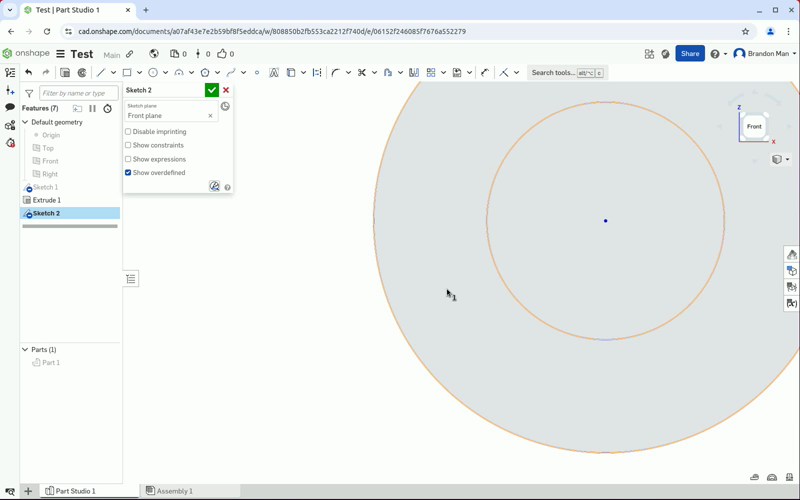
scroll(-6)
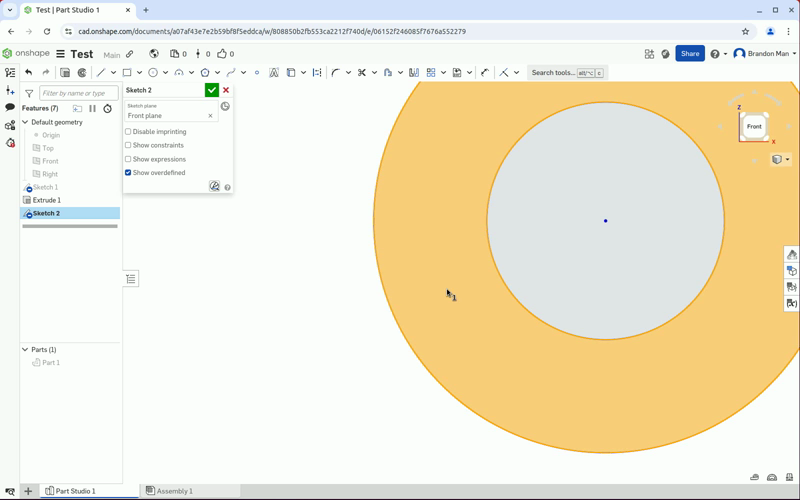
scroll(-6)
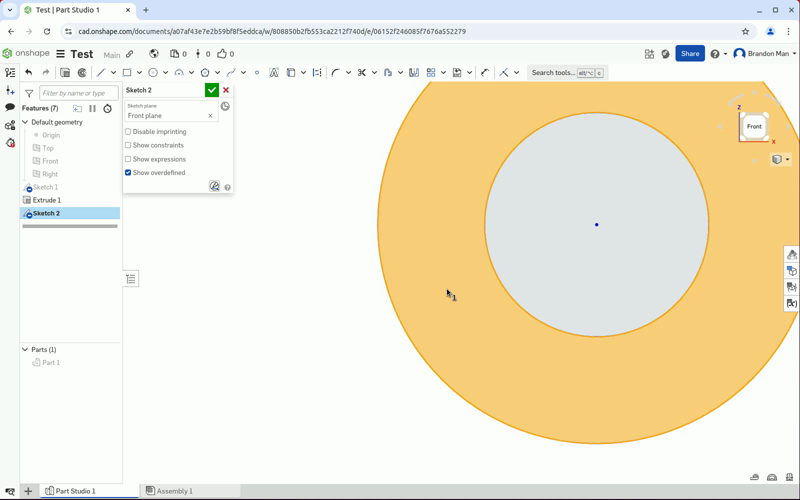
scroll(-6)
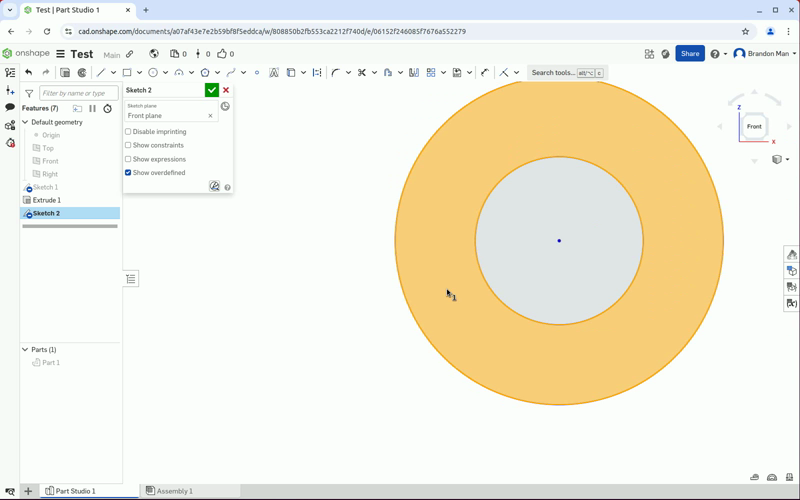
scroll(-6)
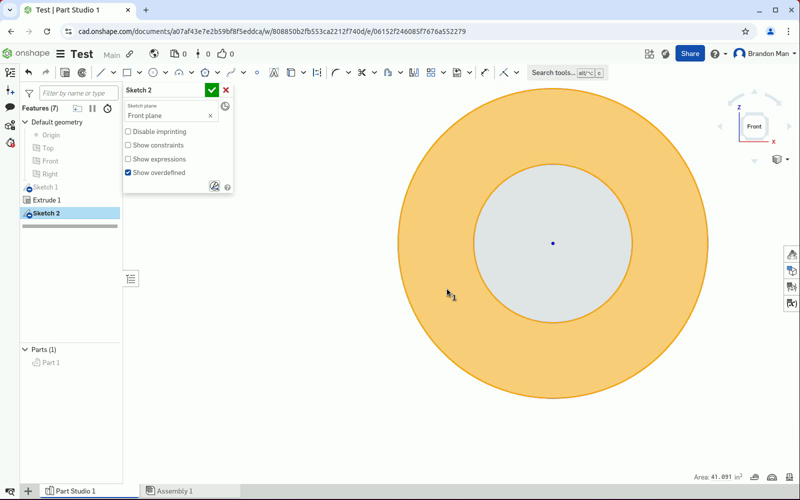
scroll(-6)
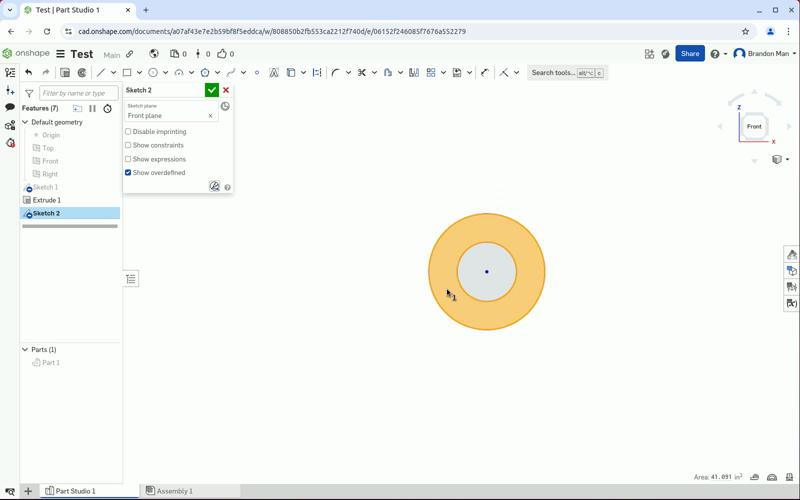
scroll(-6)
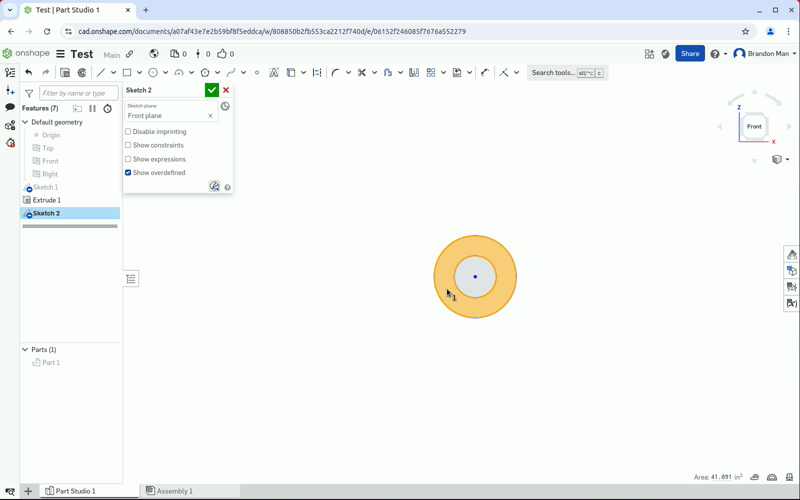
scroll(-6)
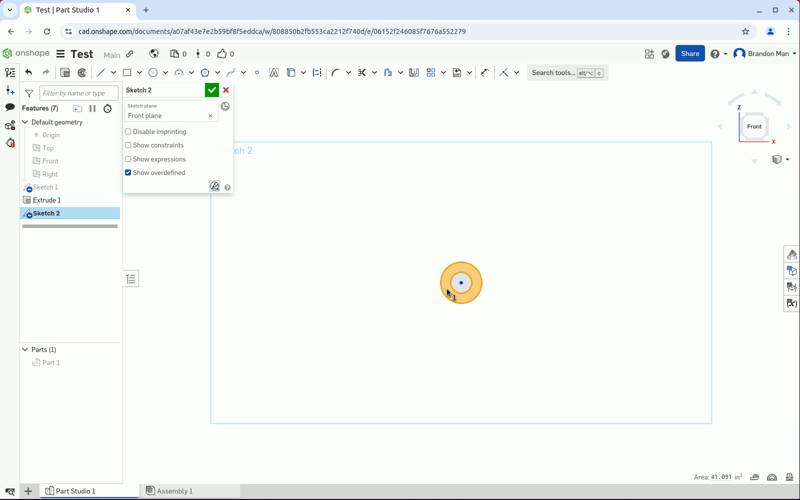
mouse_move(73, 352)
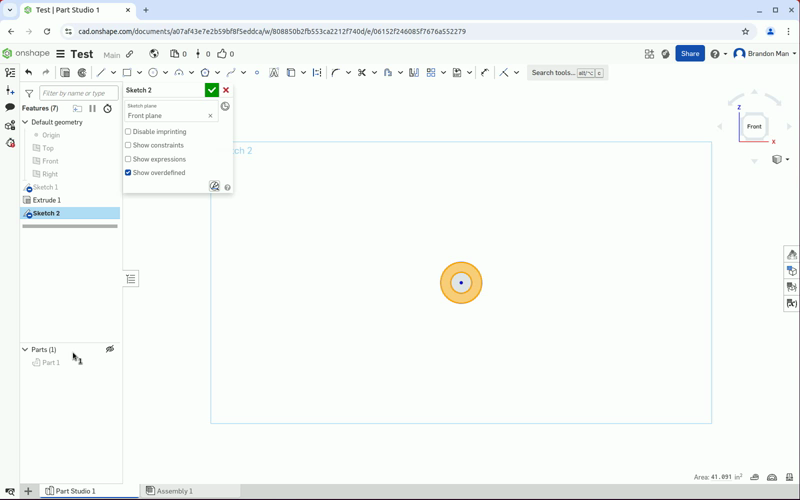
key(shift+y)
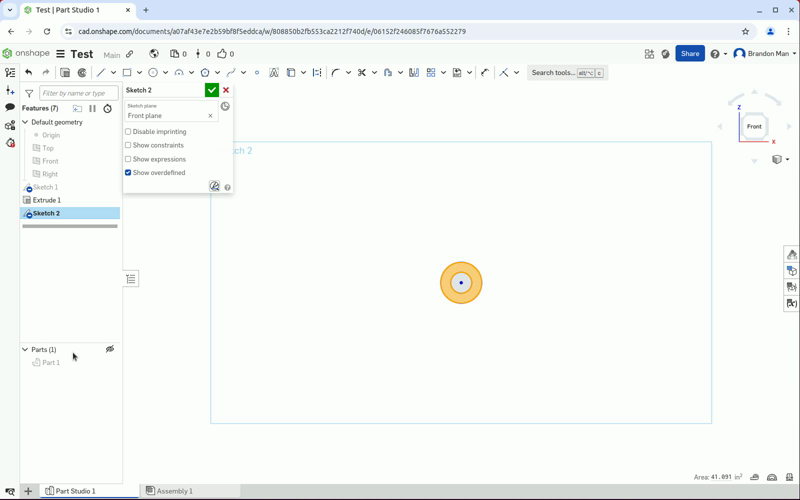
key(shift+e)
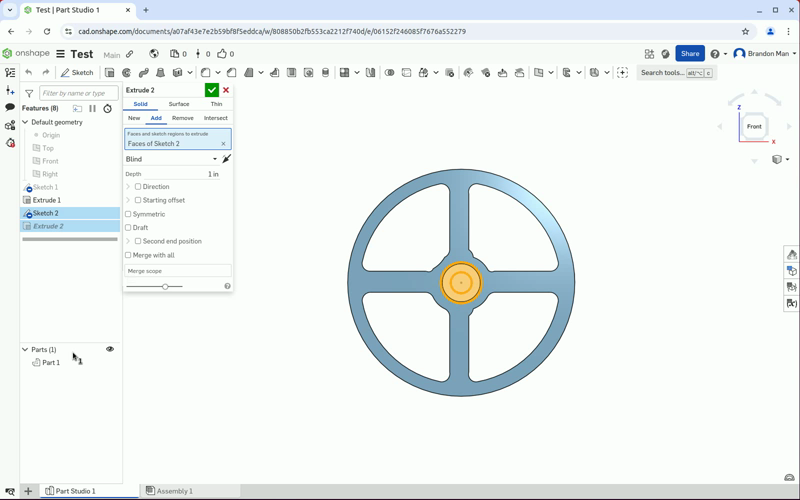
mouse_move(143, 106)
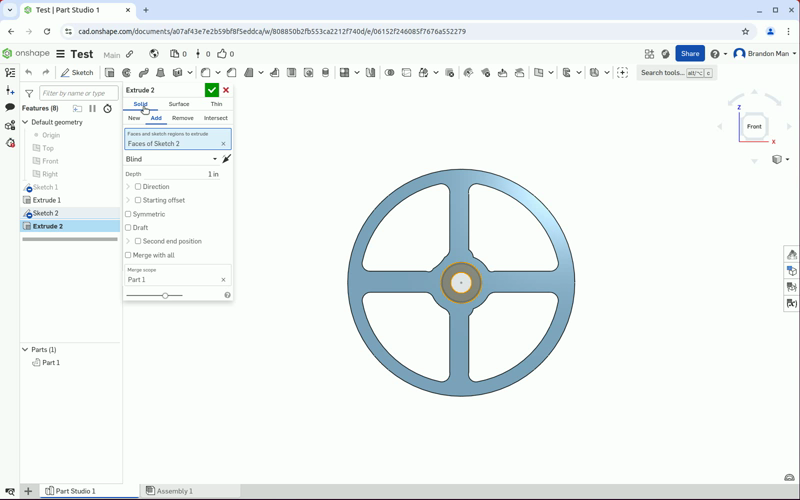
click(143, 106)
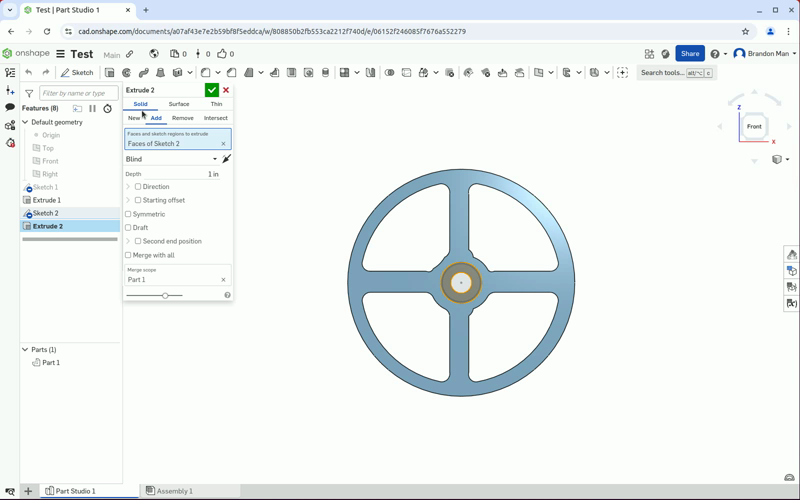
mouse_move(137, 120)
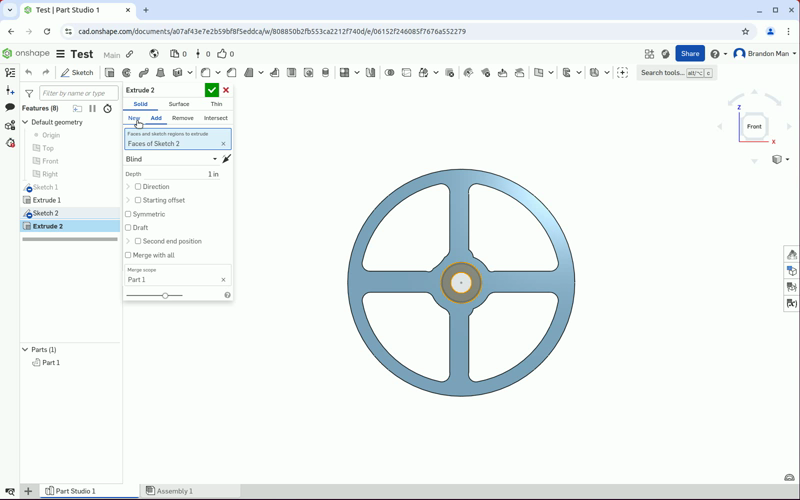
click(137, 120)
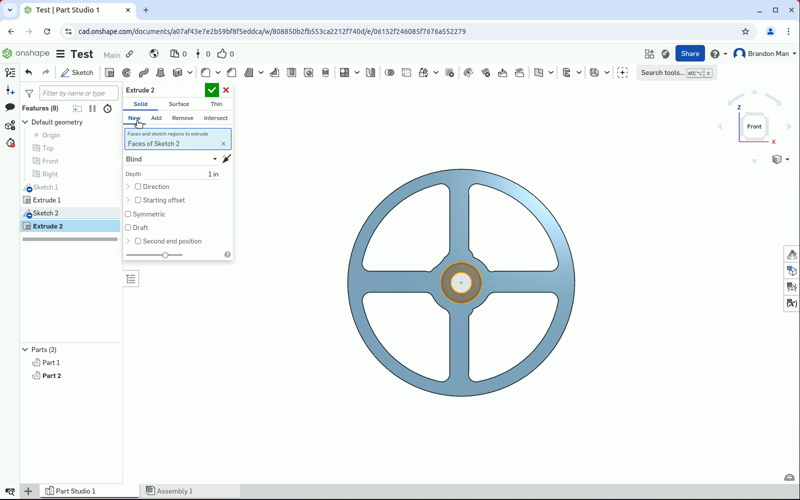
key(tab, 4)
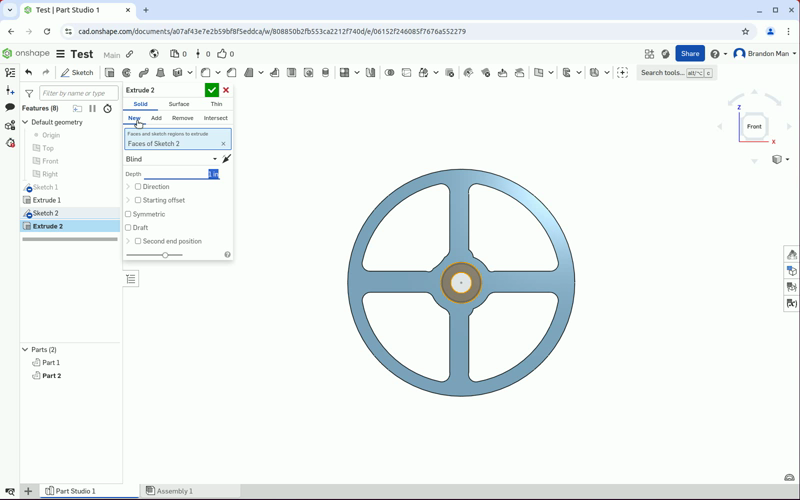
text(-4.092)
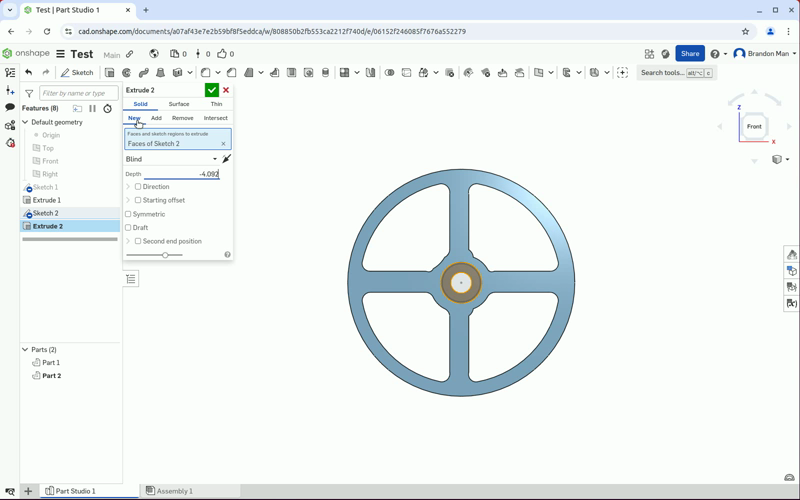
key(enter)
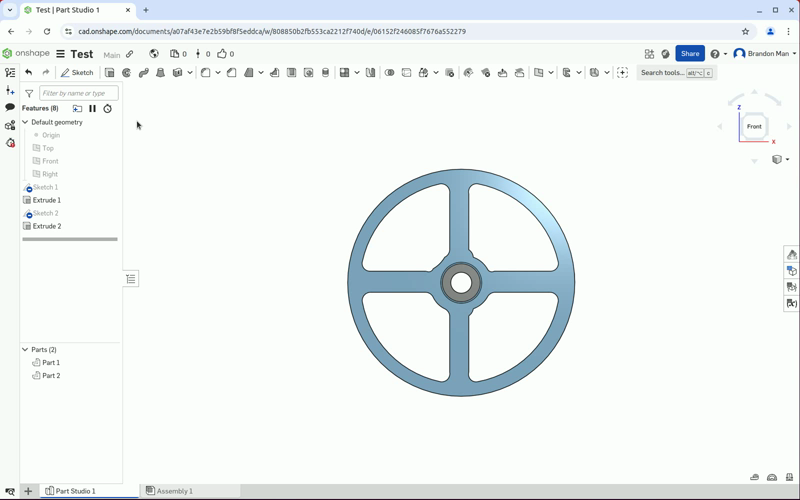
key(shift+h)
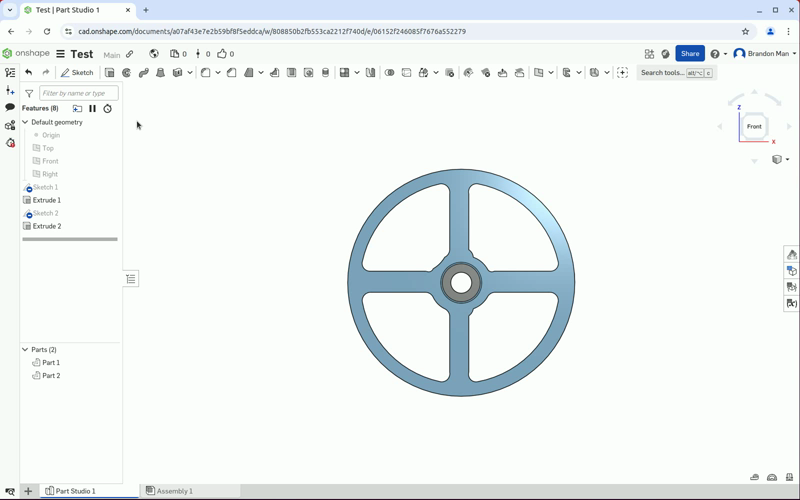
key(shift+h)
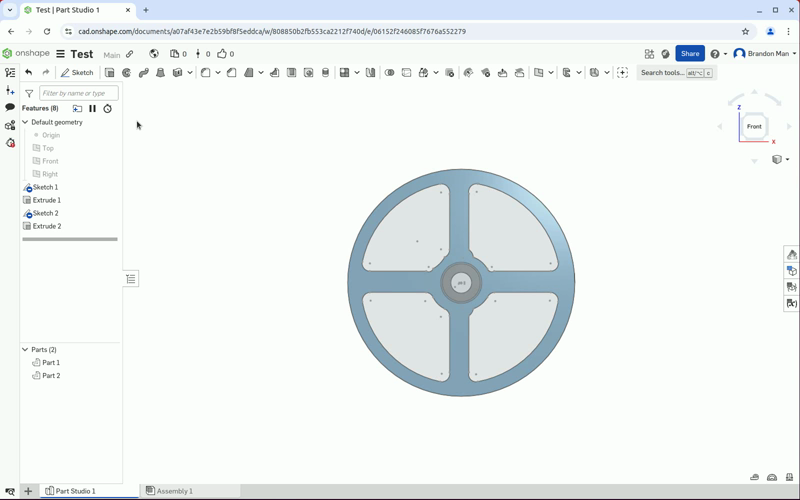
key(shift+7)
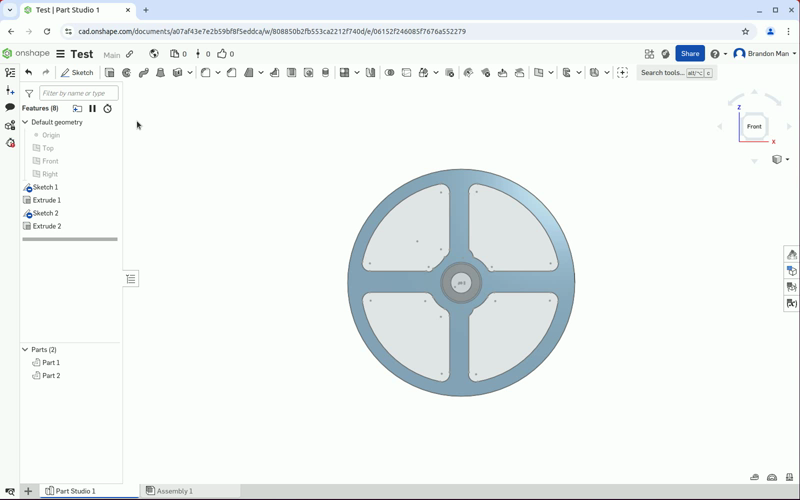
key(left, 2)
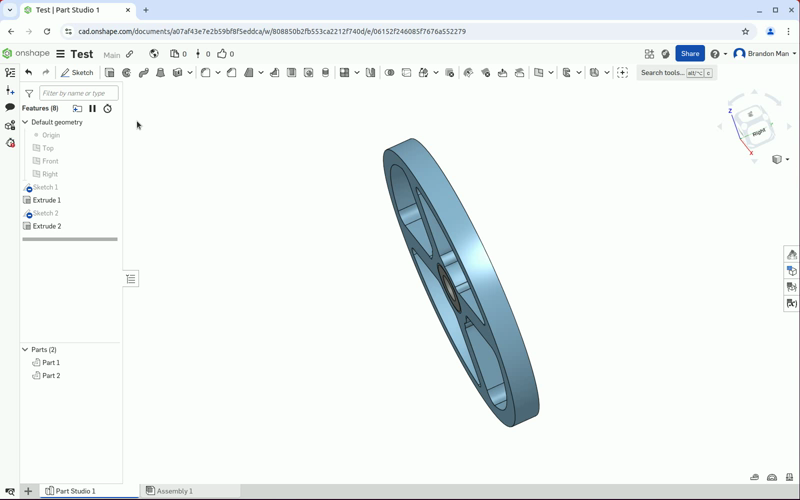
key(down, 2)
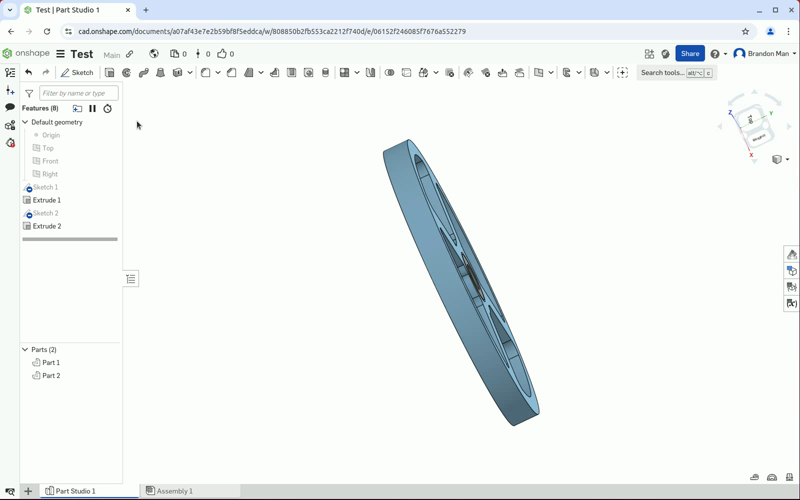
key(up, 2)
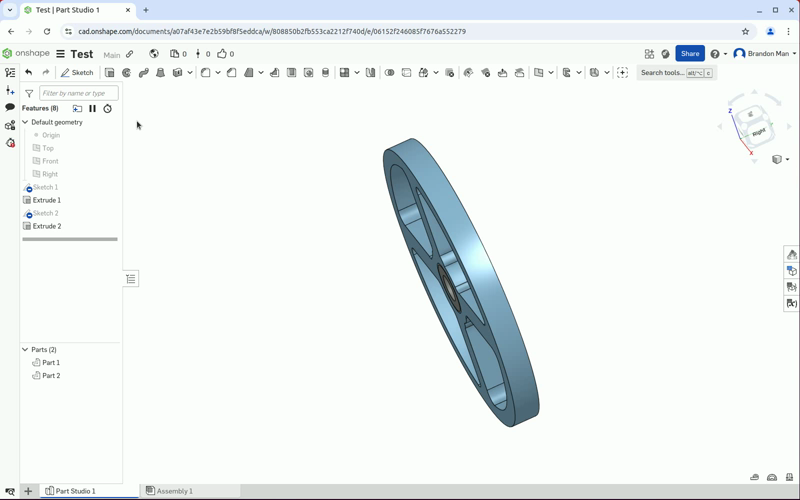
key(right, 2)
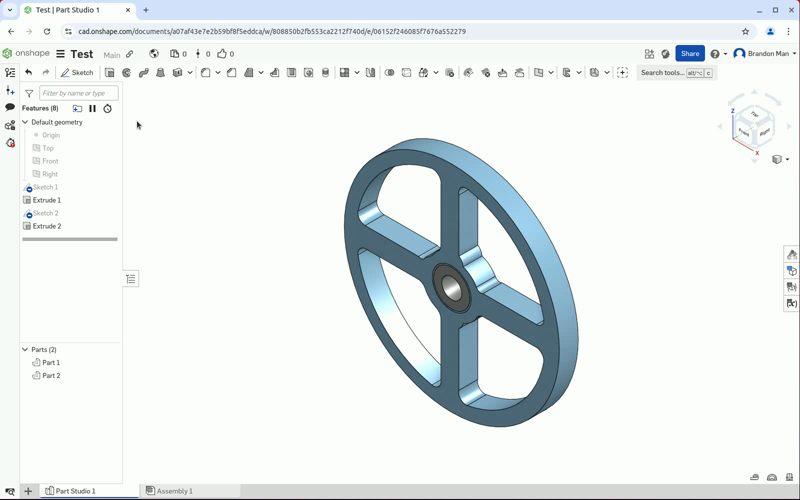
mouse_move(73, 189)
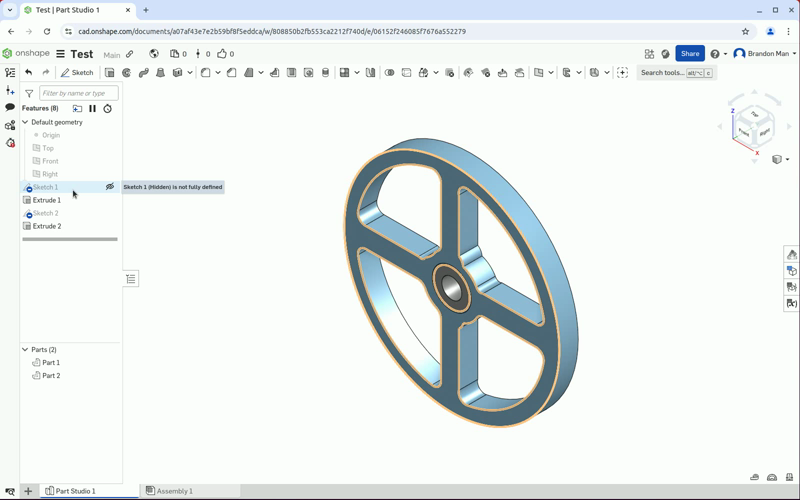
click(73, 189)